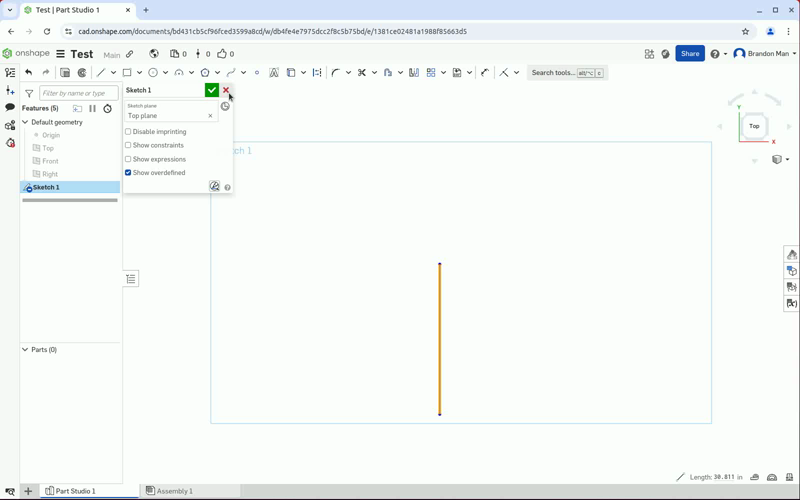
key(shift+h)
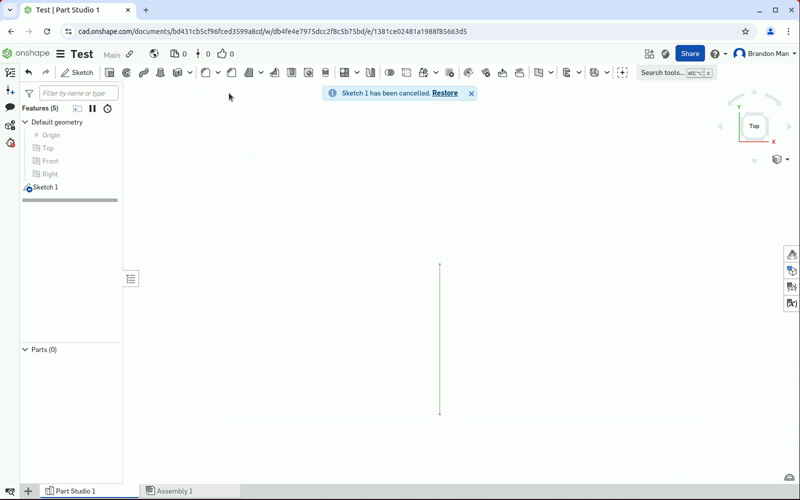
key(shift+s)
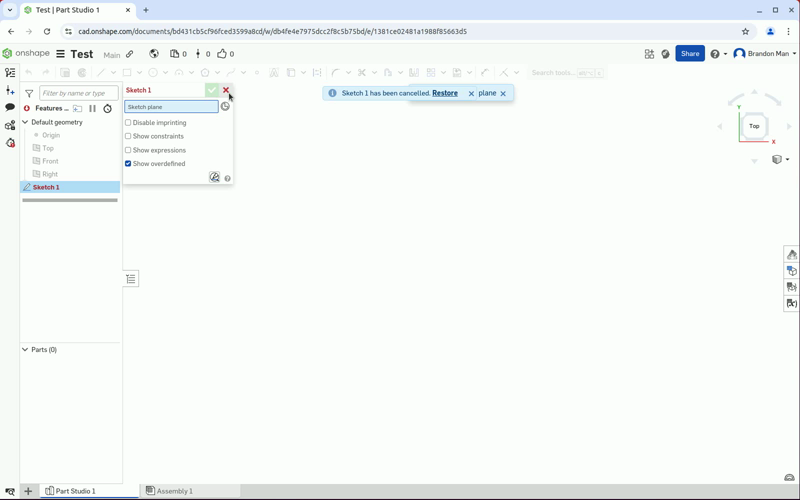
mouse_move(73, 150)
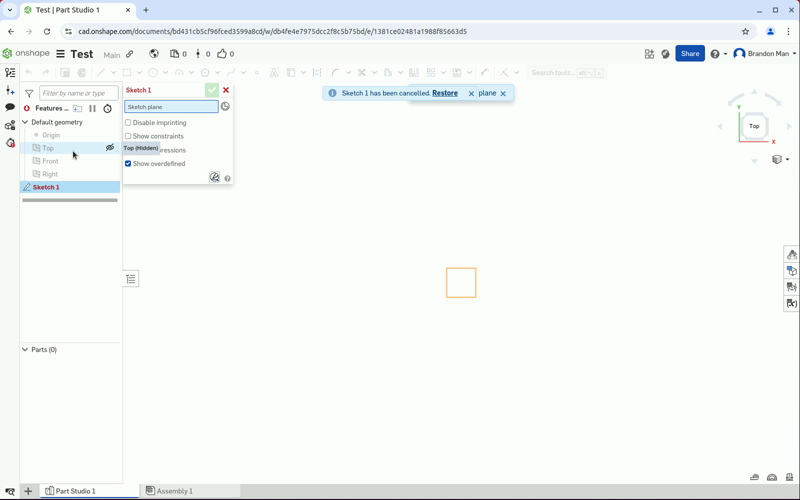
click(73, 150)
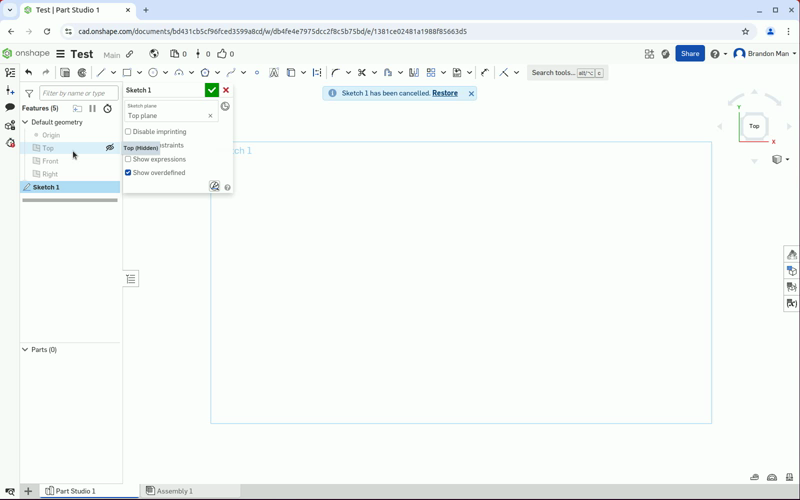
mouse_move(73, 352)
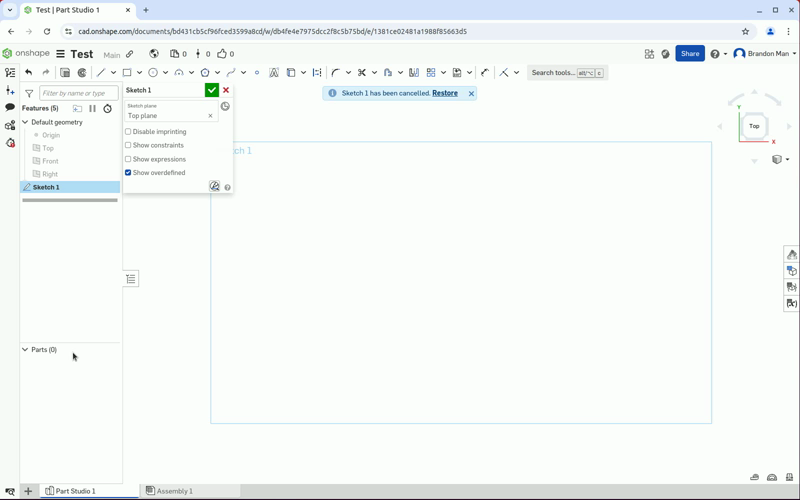
key(y)
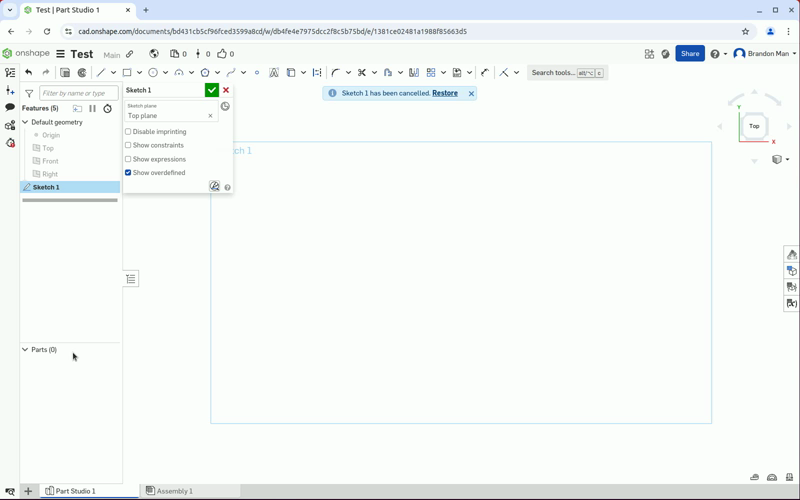
key(c)
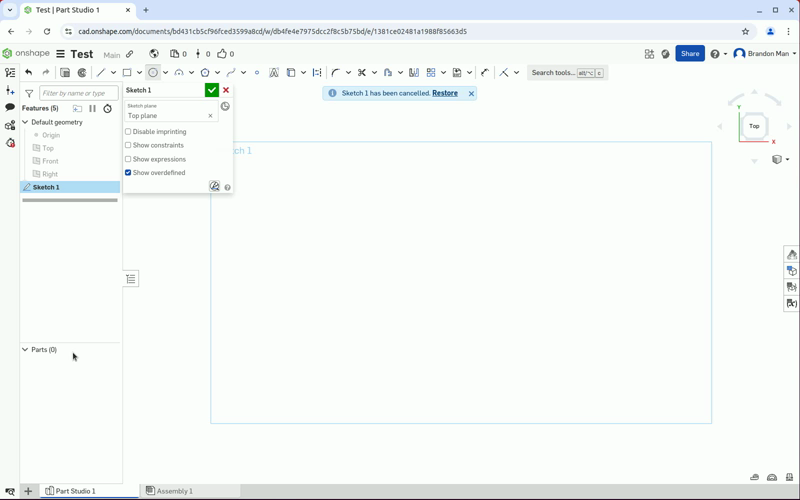
key_down(shift)
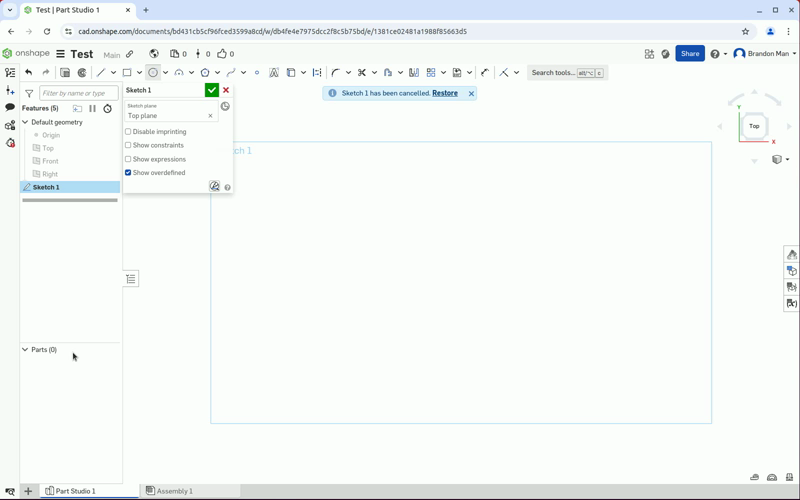
mouse_move(461, 282)
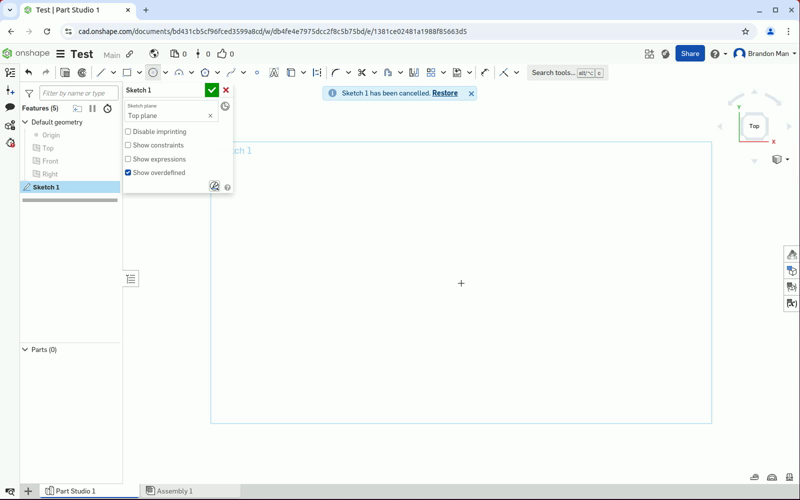
click(461, 282)
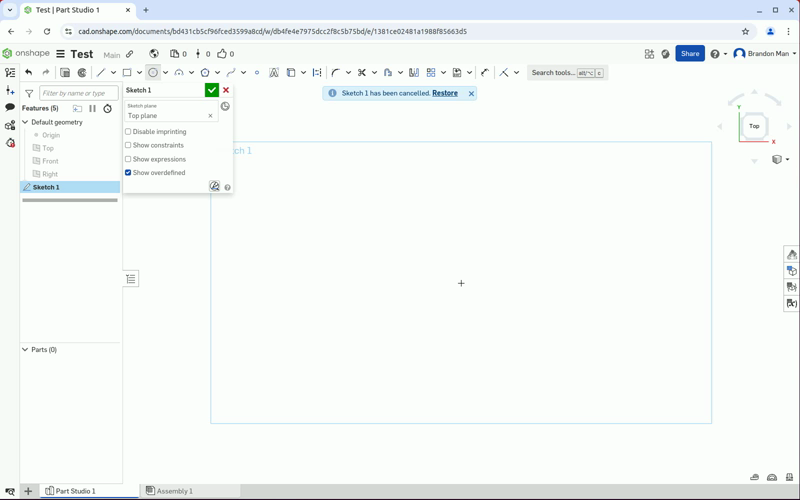
key_up(shift)
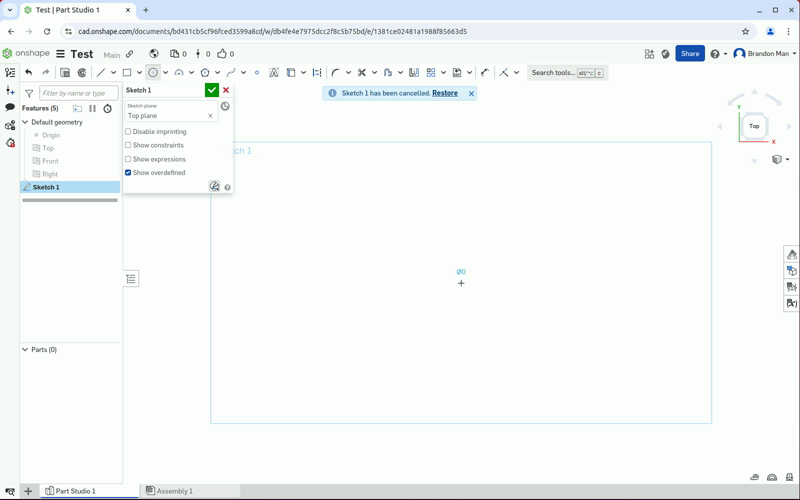
mouse_move(494, 282)
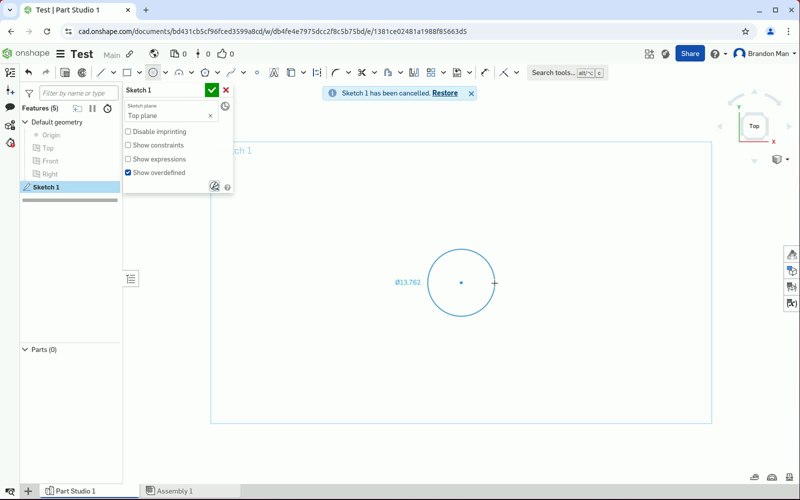
click(494, 282)
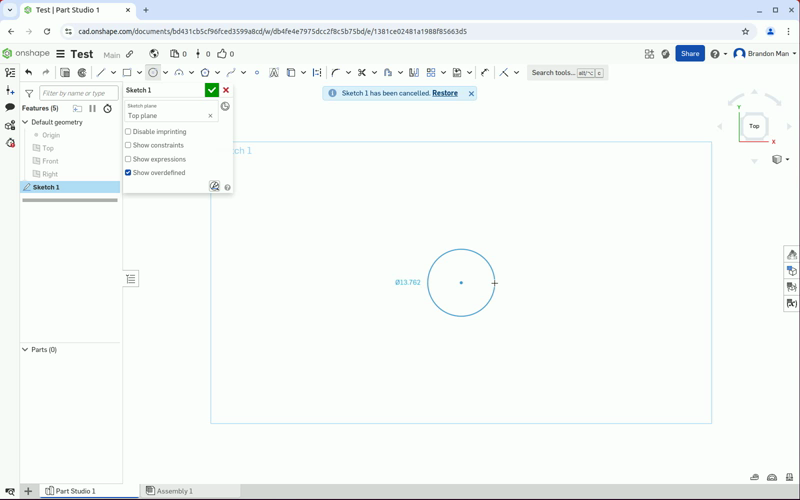
key(esc)
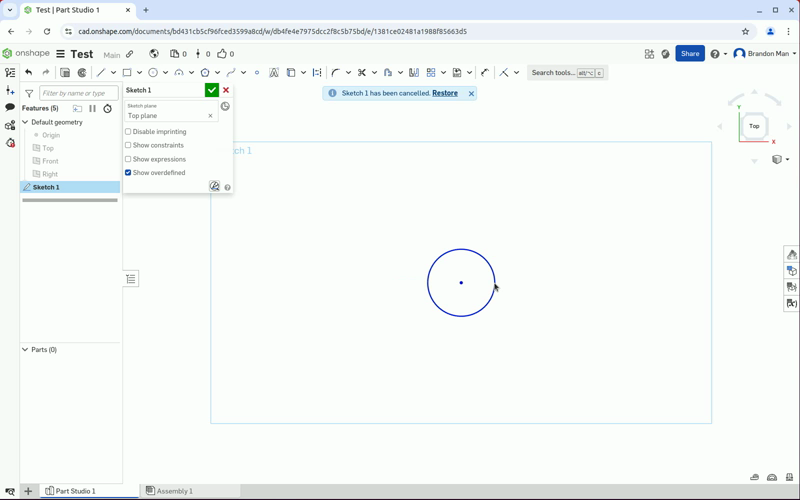
key(c)
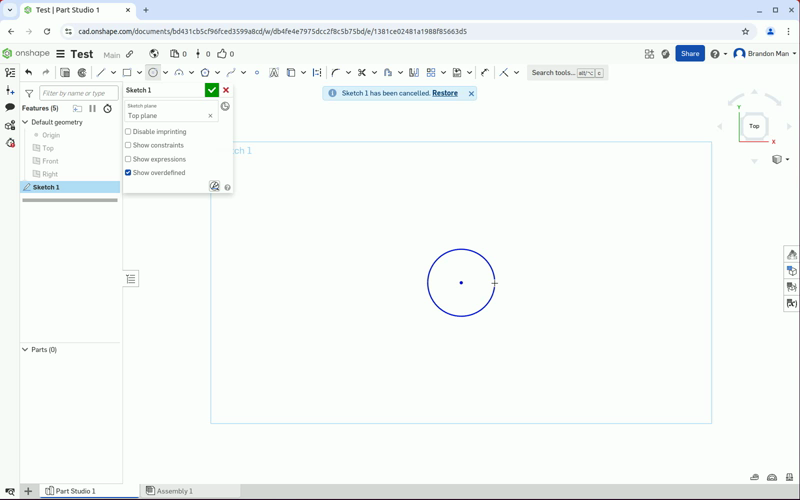
key_down(shift)
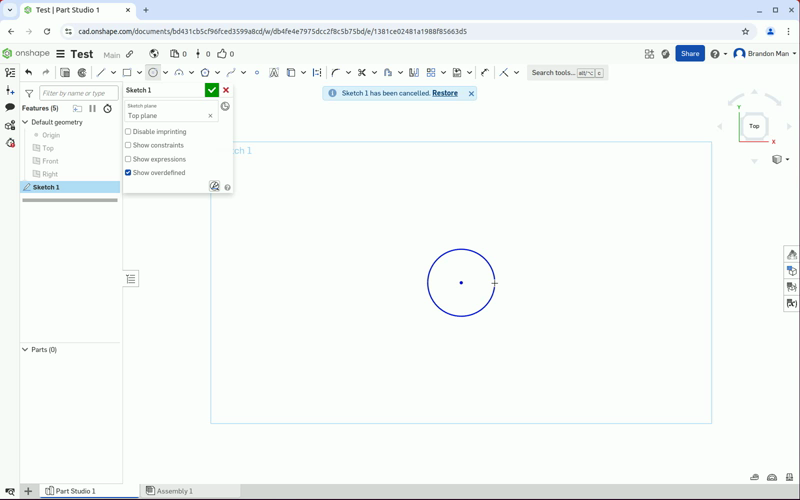
mouse_move(461, 282)
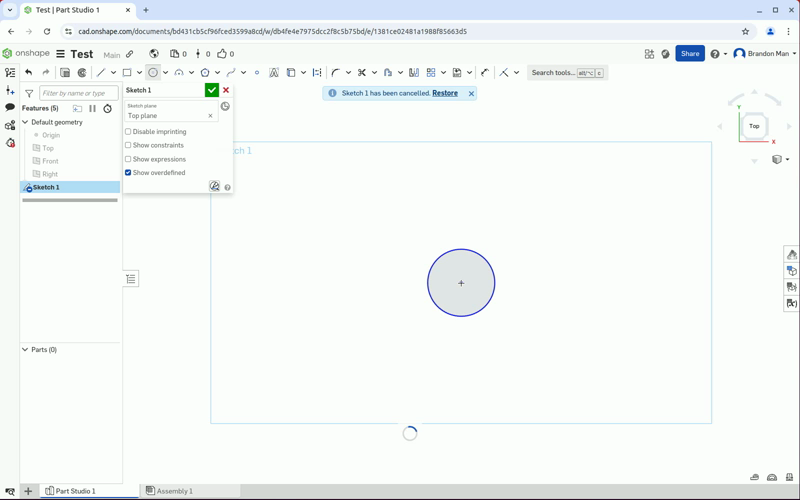
click(461, 282)
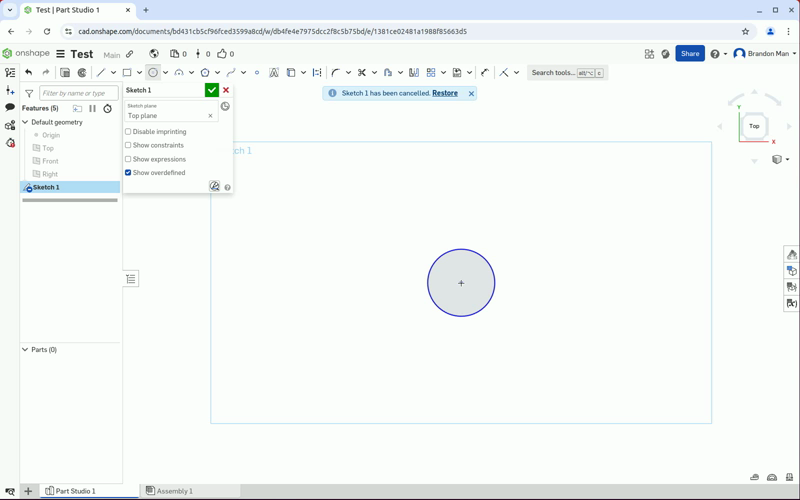
key_up(shift)
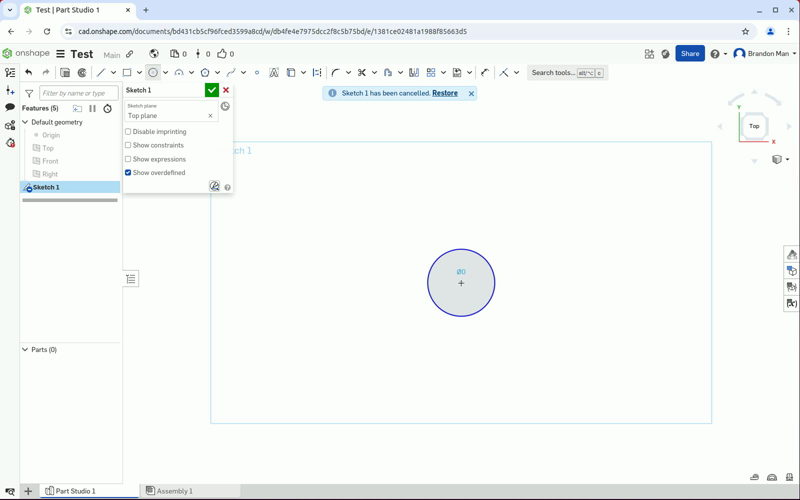
mouse_move(487, 282)
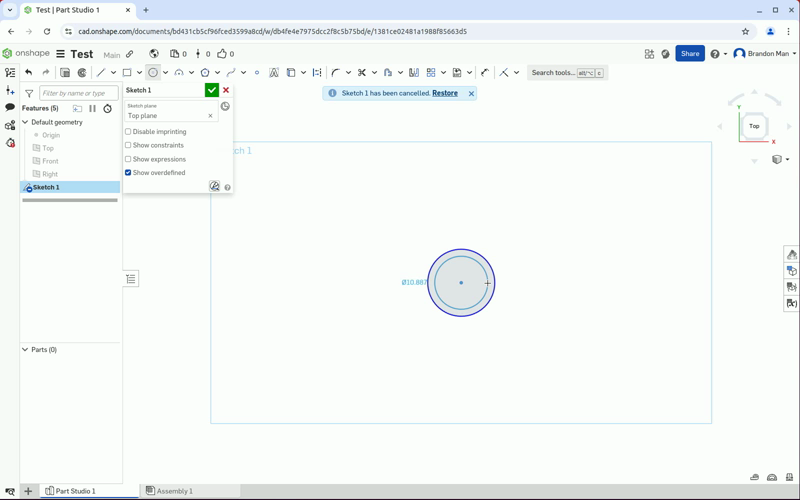
click(487, 282)
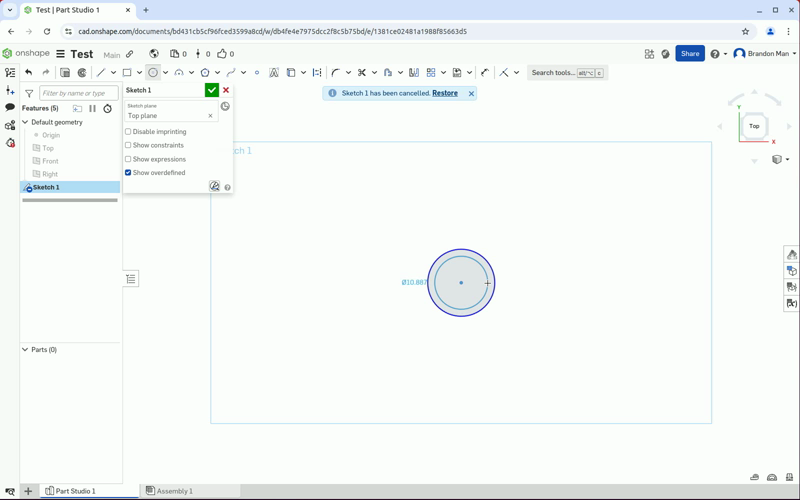
key(esc)
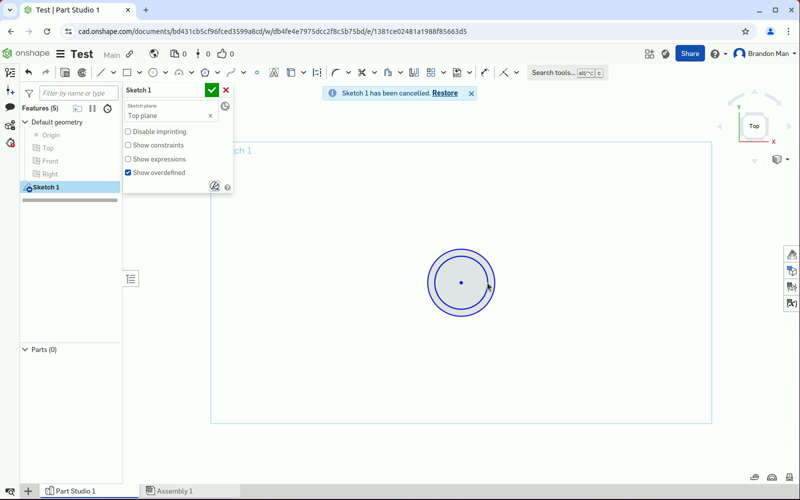
mouse_move(478, 308)
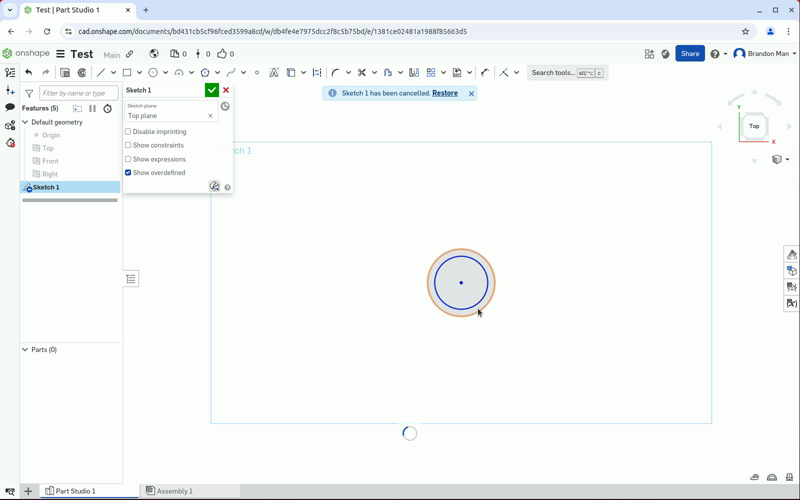
scroll(6)
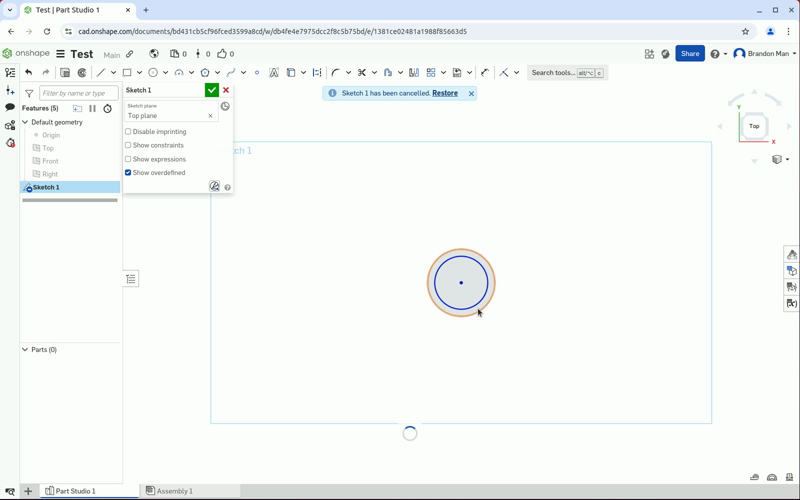
scroll(6)
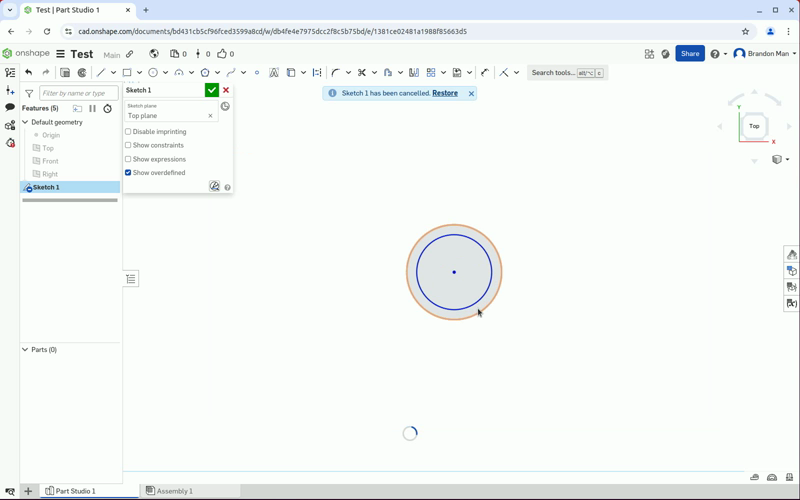
scroll(6)
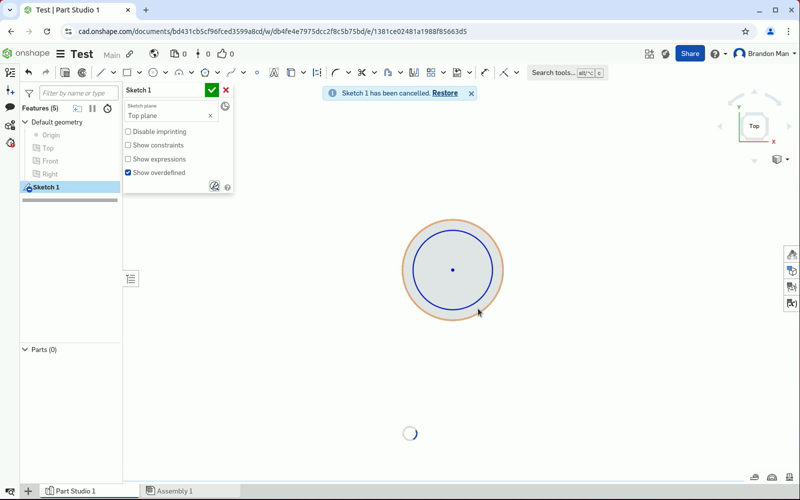
scroll(6)
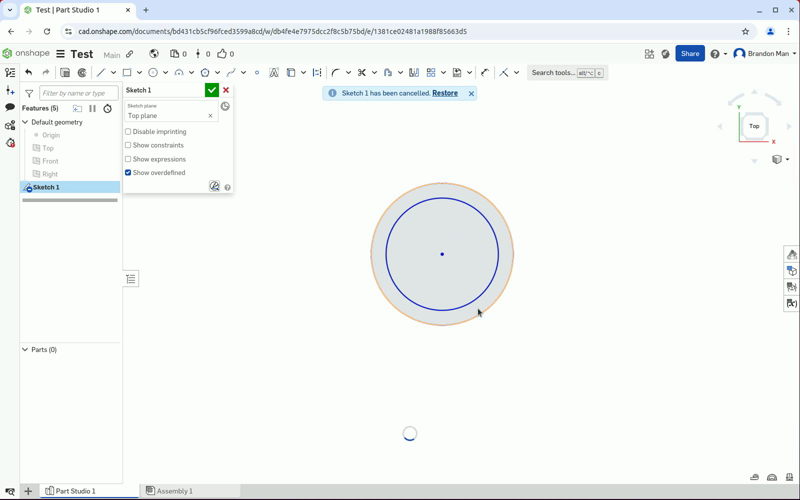
scroll(6)
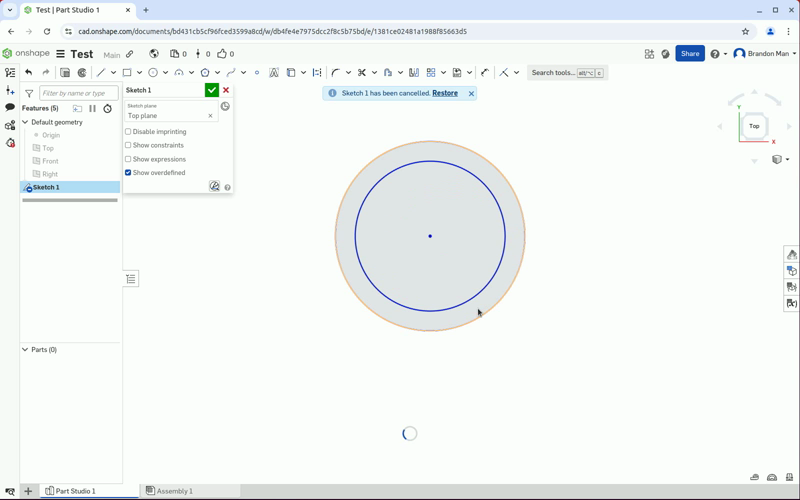
scroll(6)
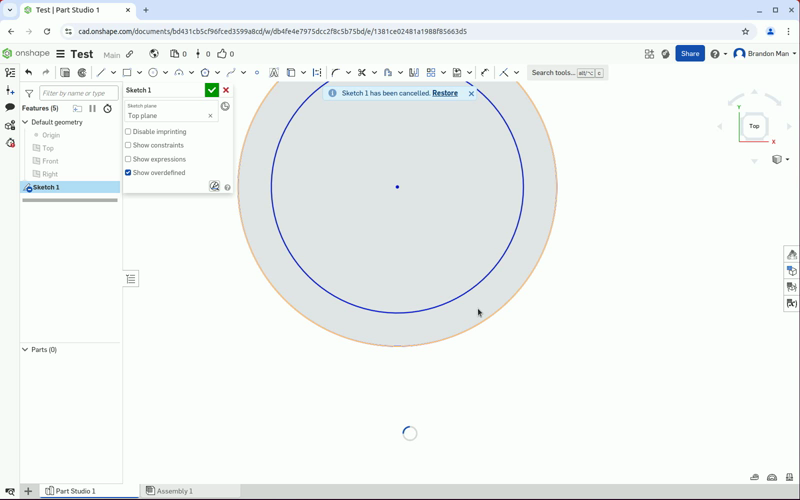
scroll(6)
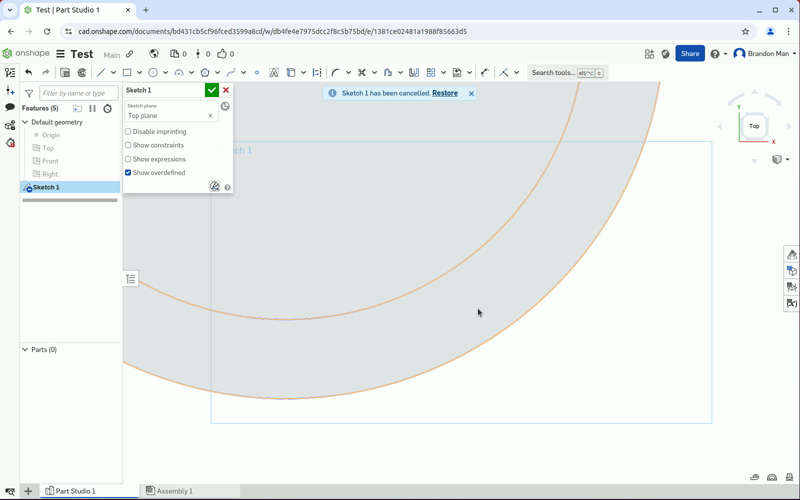
click(478, 308)
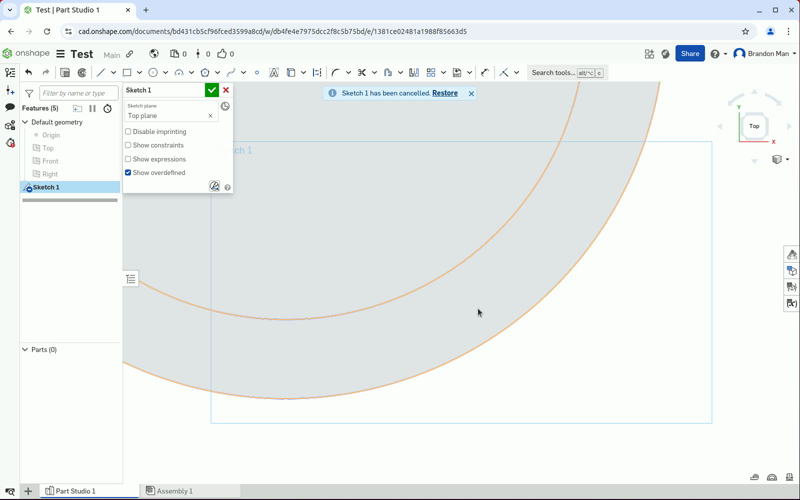
scroll(-6)
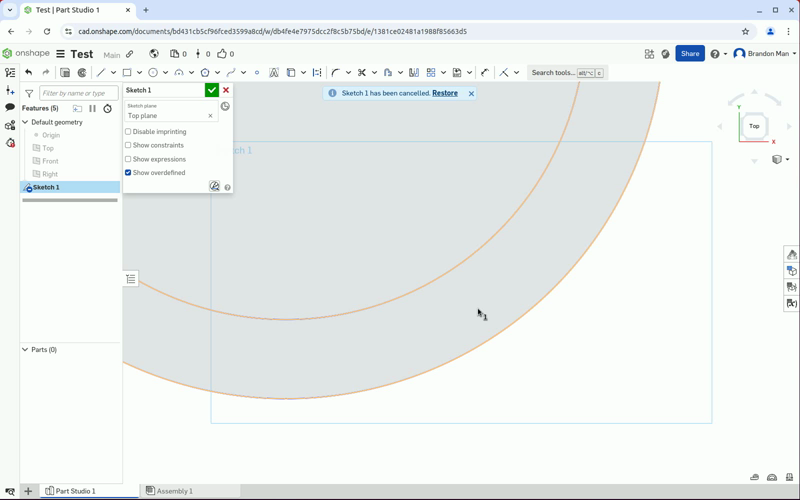
scroll(-6)
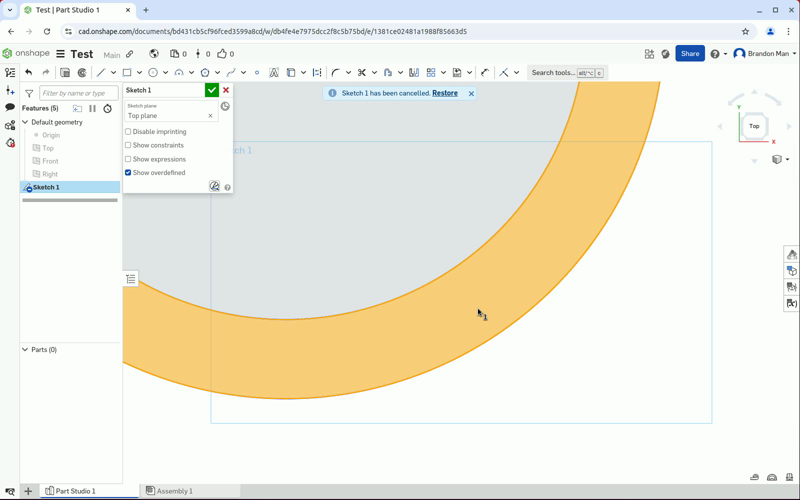
scroll(-6)
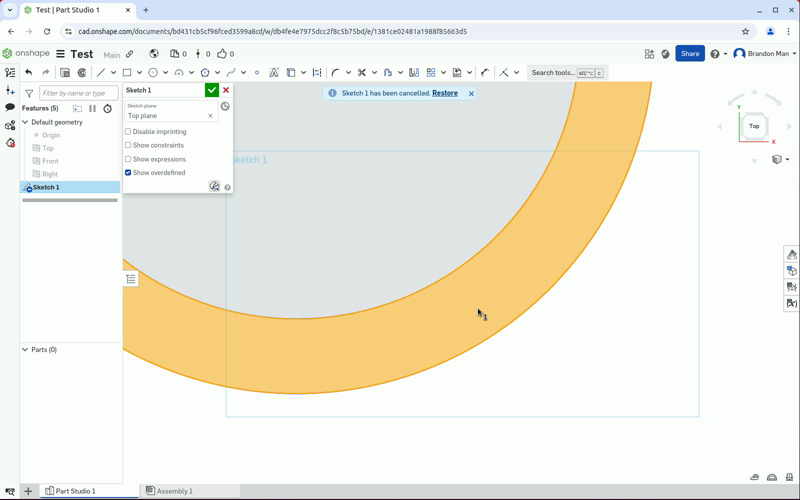
scroll(-6)
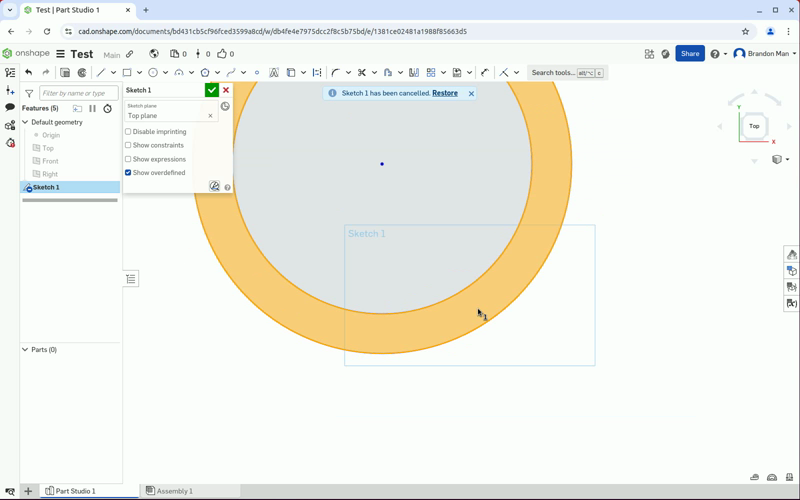
scroll(-6)
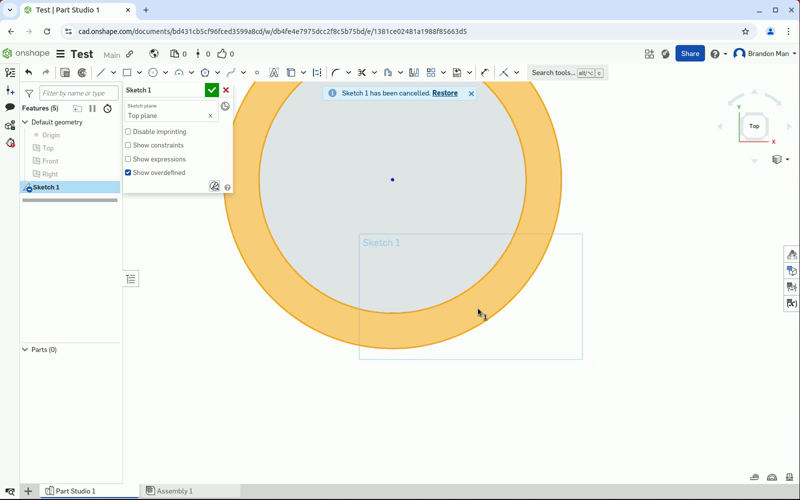
scroll(-6)
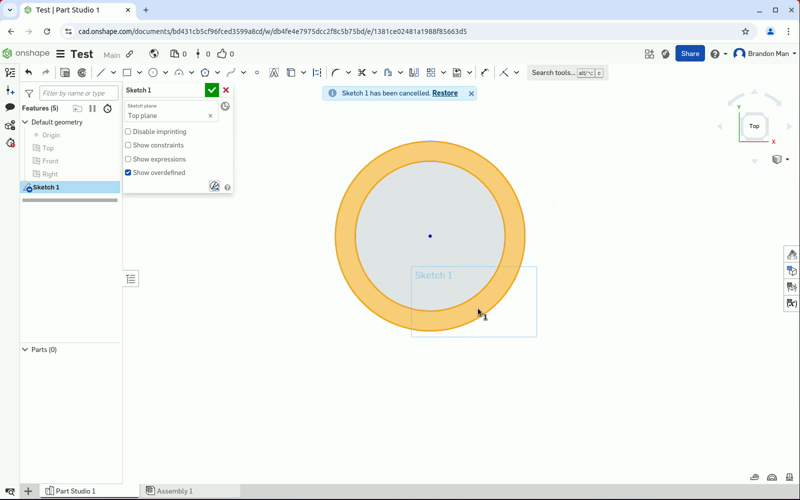
scroll(-6)
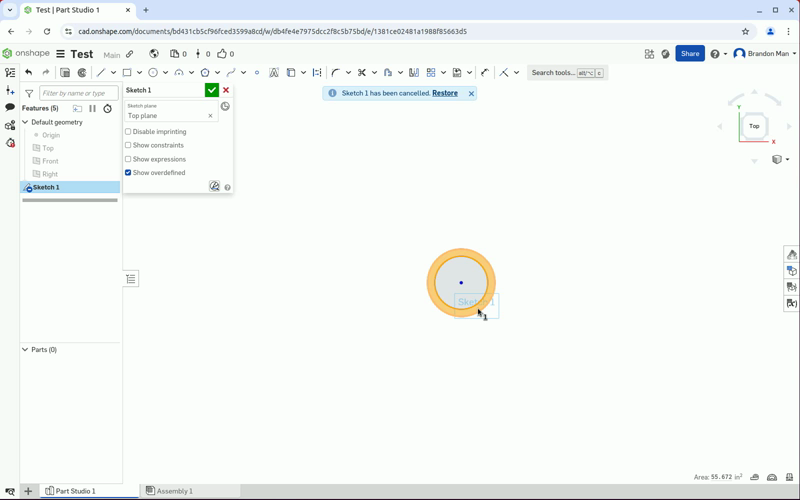
mouse_move(73, 352)
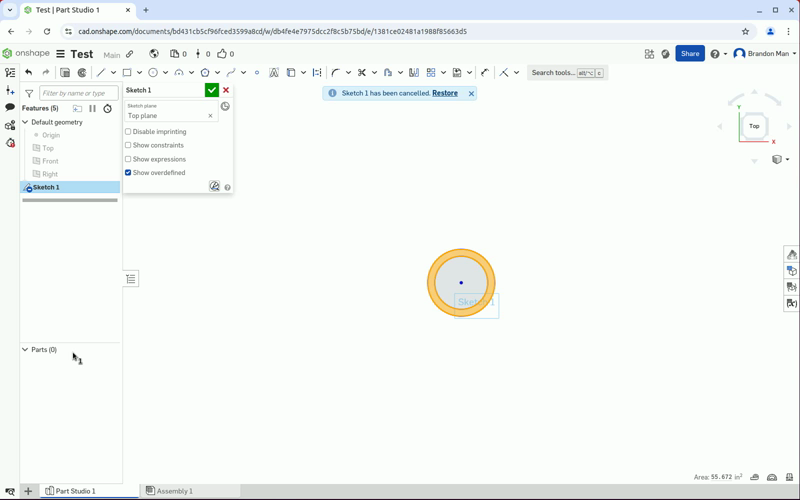
key(shift+y)
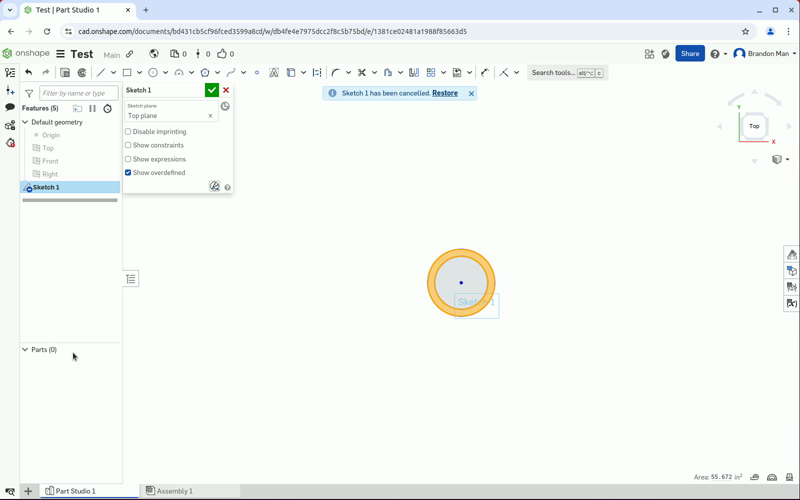
key(shift+e)
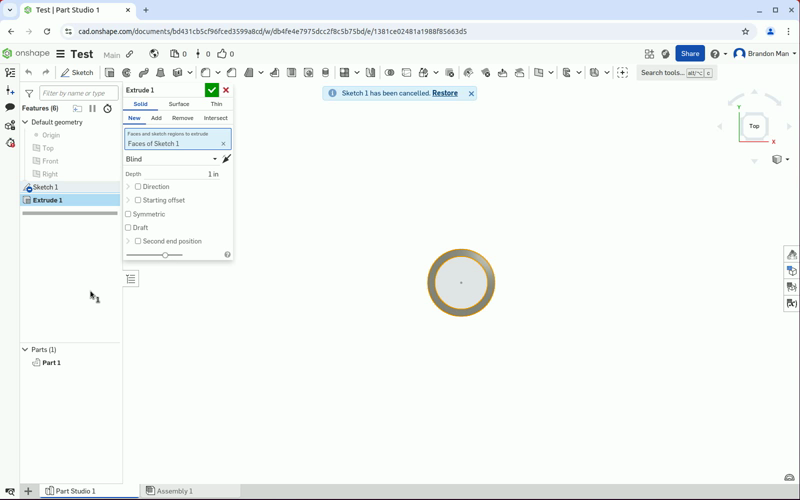
mouse_move(143, 106)
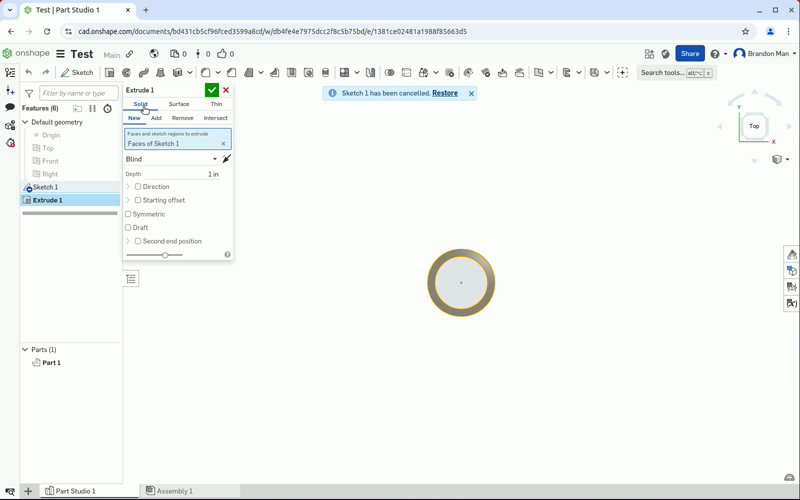
click(143, 106)
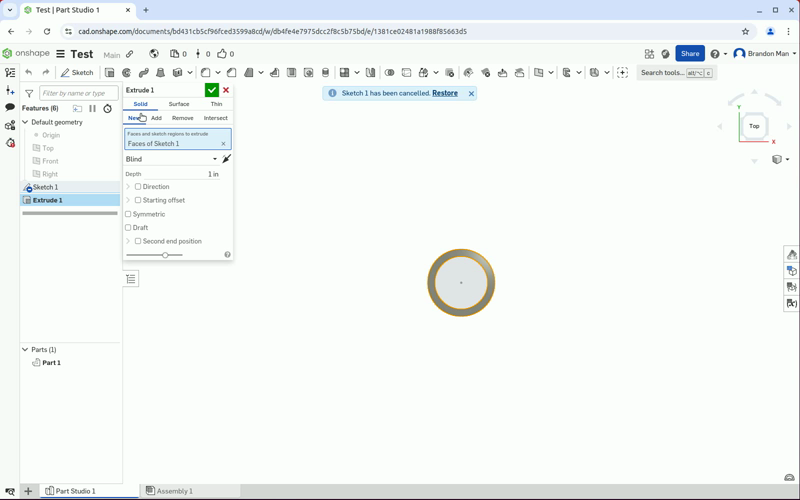
mouse_move(137, 120)
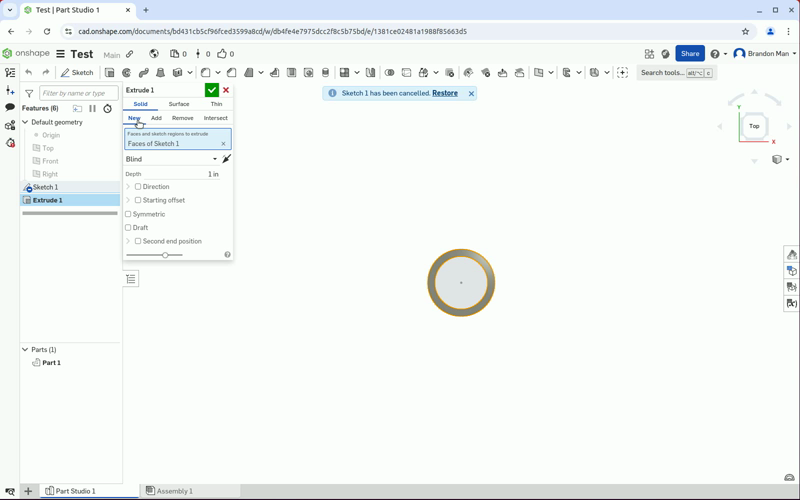
click(137, 120)
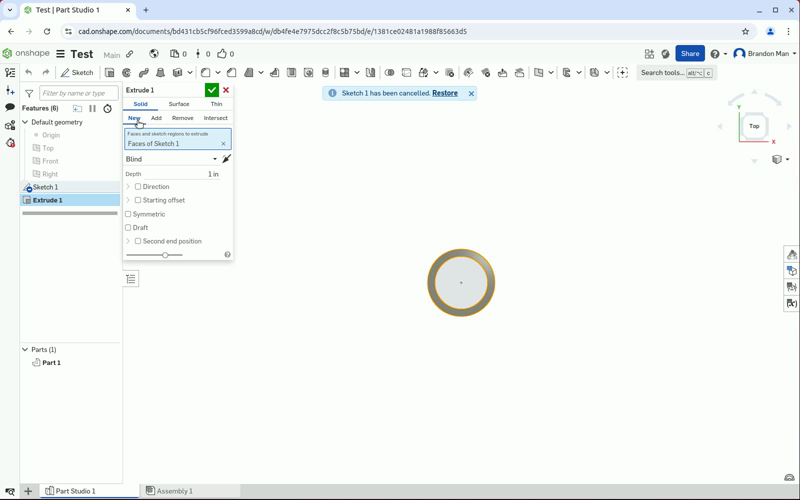
key(tab, 4)
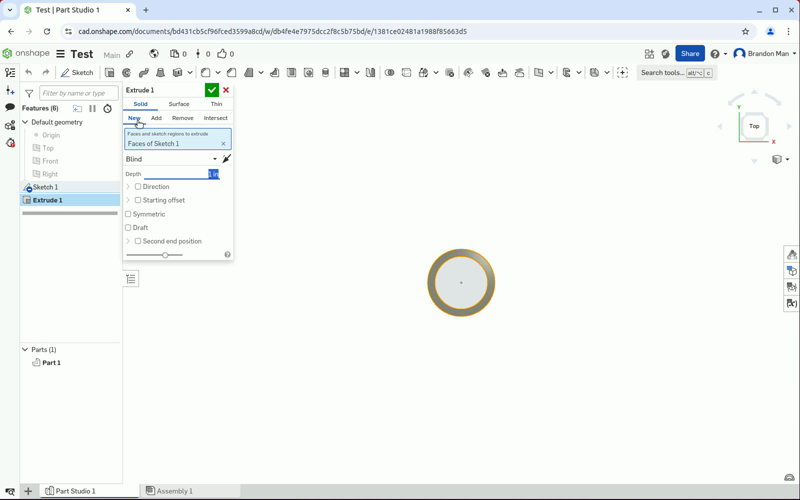
text(1.444)
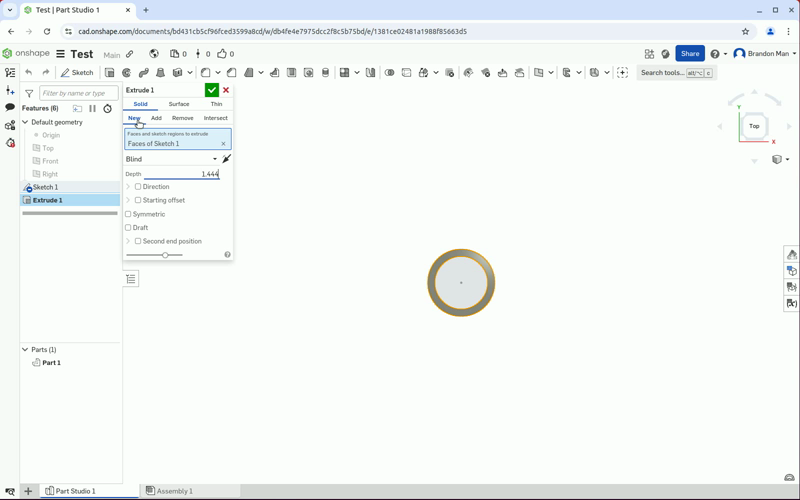
key(enter)
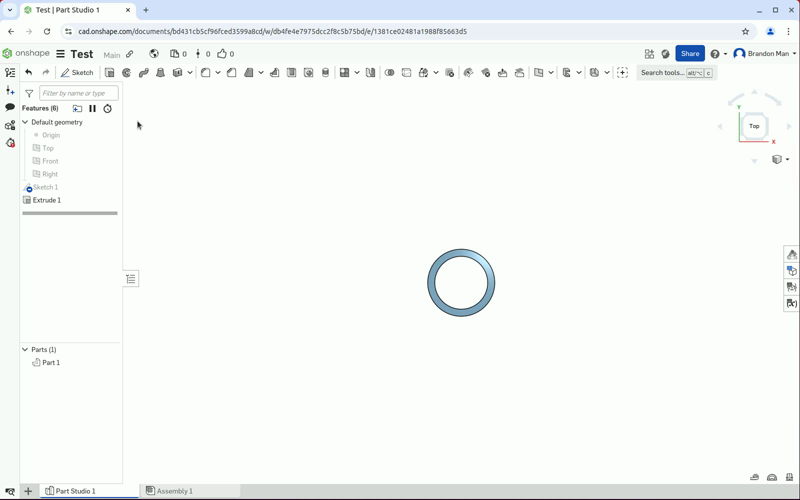
key(shift+h)
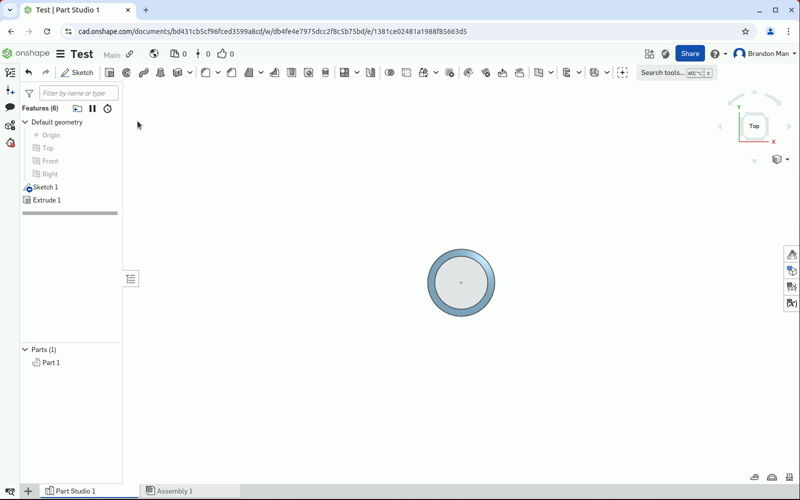
key(shift+h)
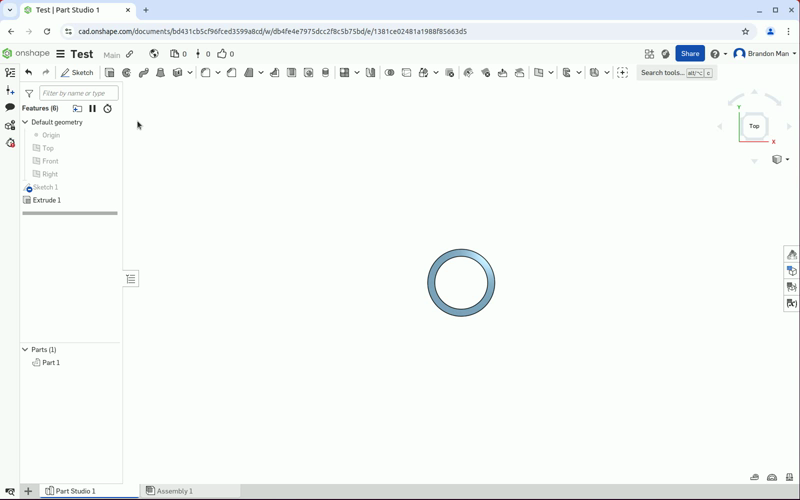
mouse_move(73, 189)
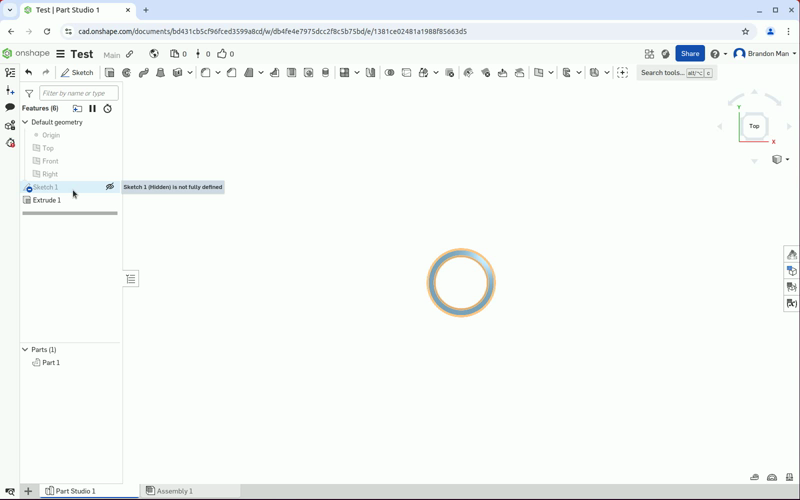
click(73, 189)
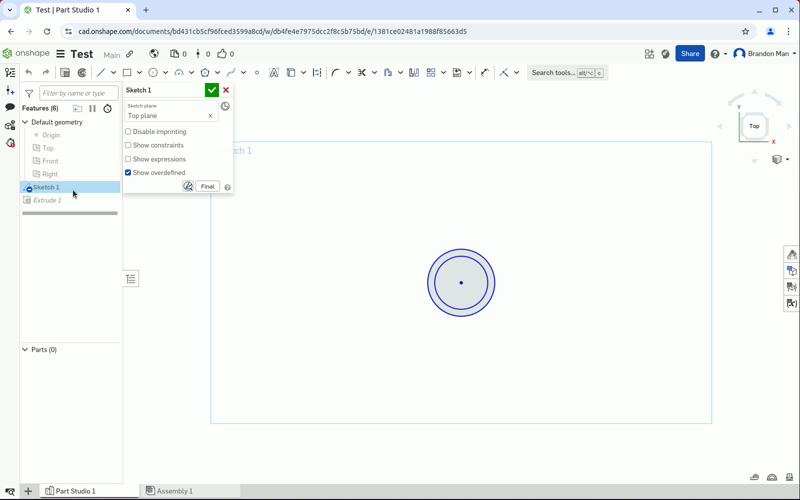
mouse_move(229, 92)
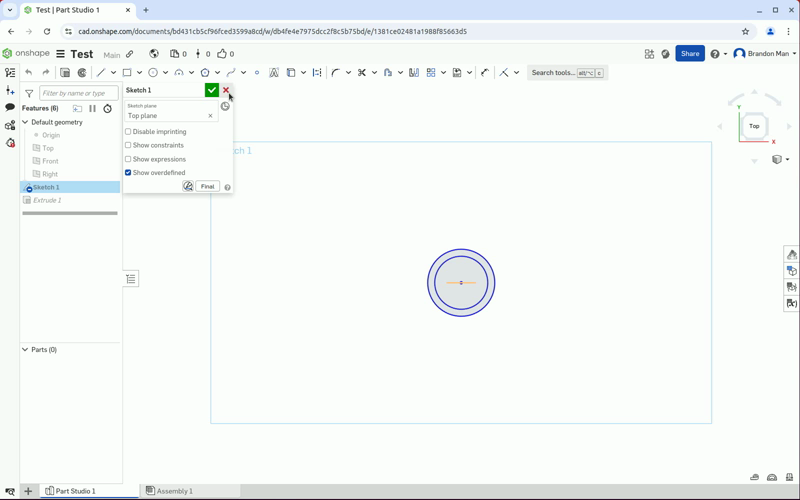
click(229, 92)
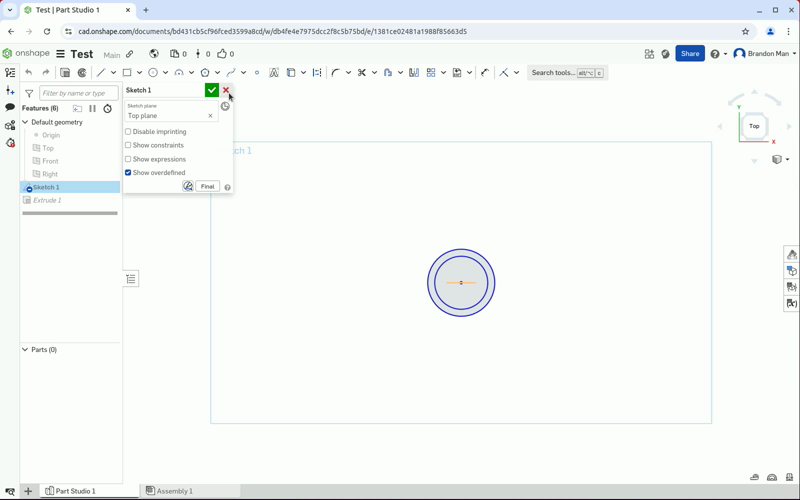
key(shift+s)
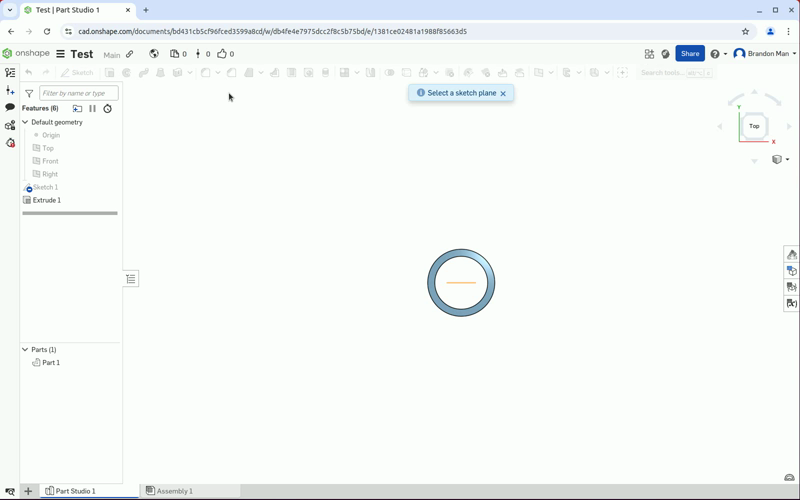
mouse_move(73, 150)
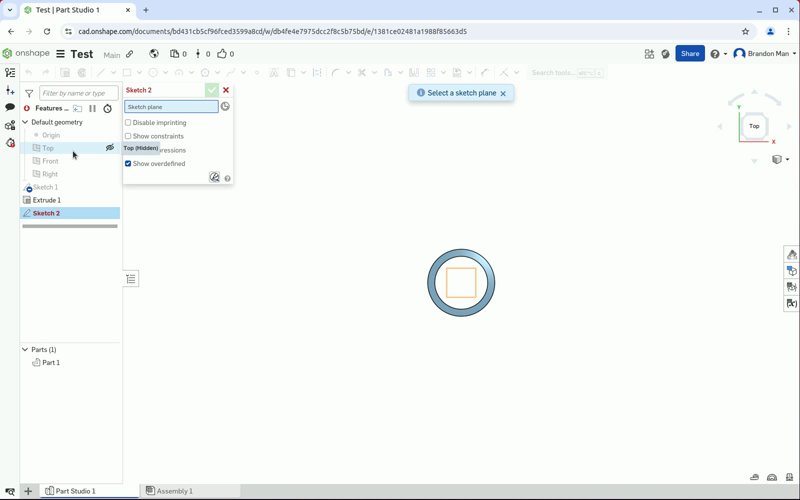
click(73, 150)
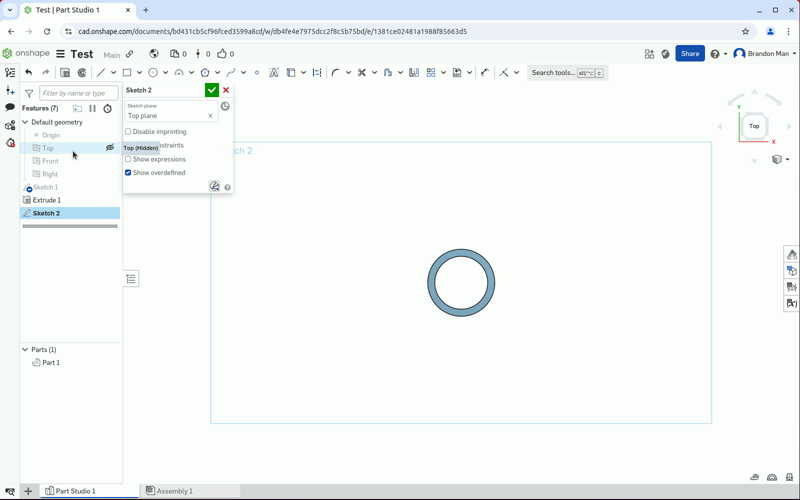
mouse_move(73, 352)
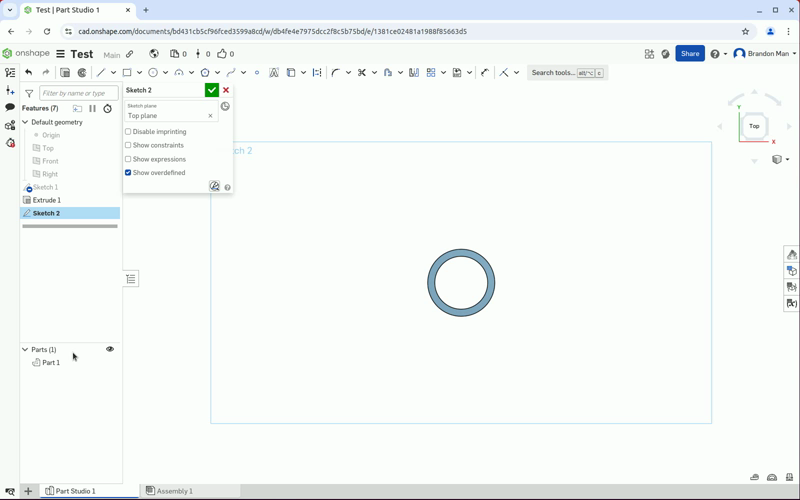
key(y)
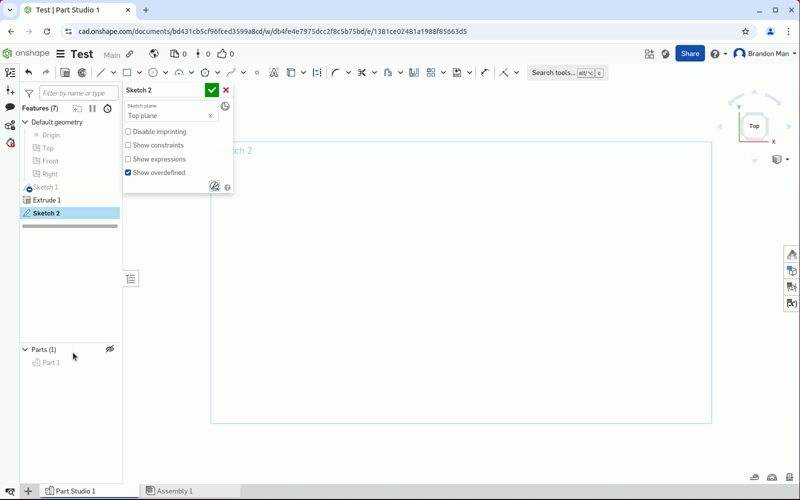
key(c)
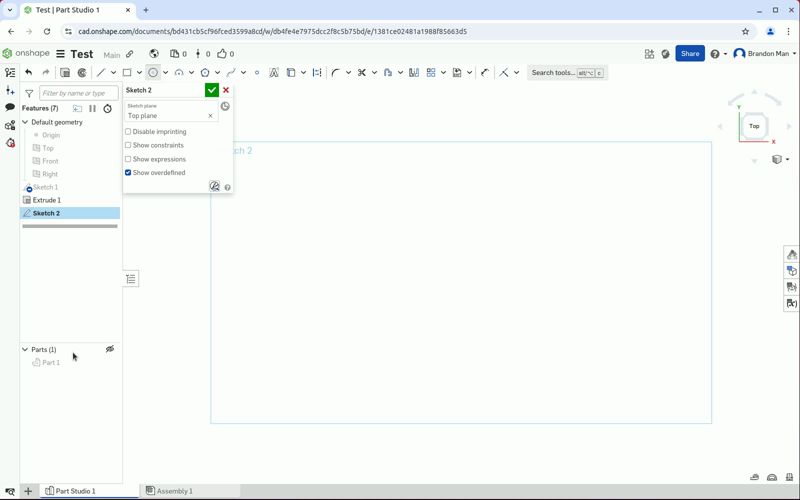
key_down(shift)
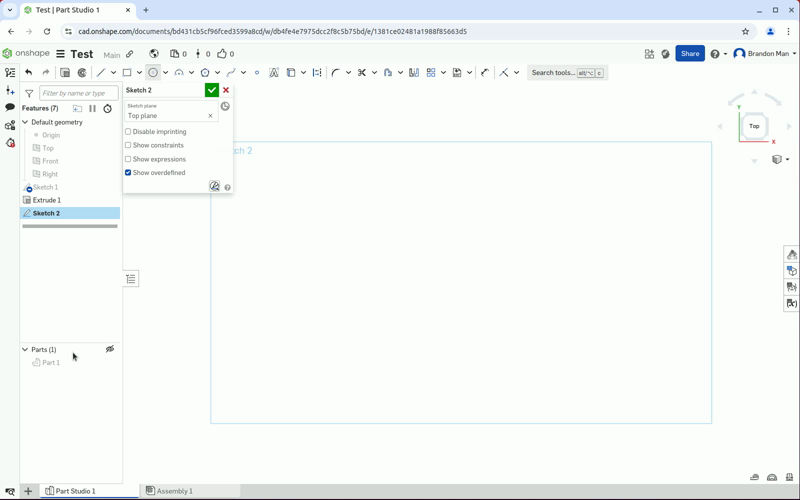
mouse_move(461, 282)
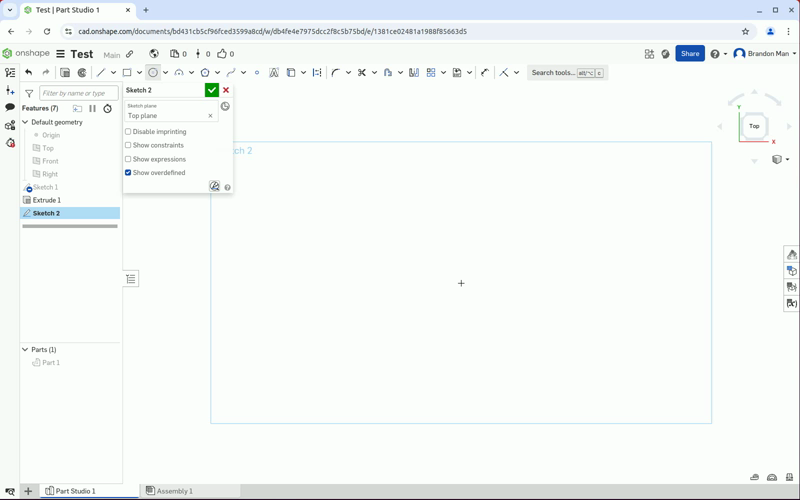
click(461, 282)
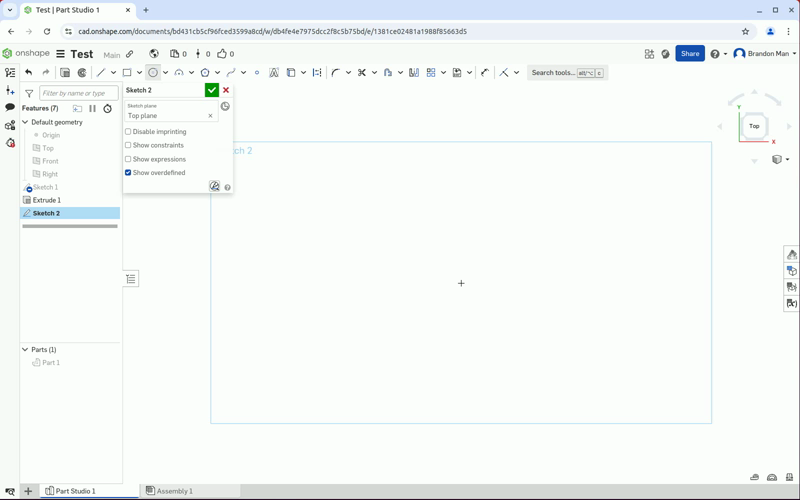
key_up(shift)
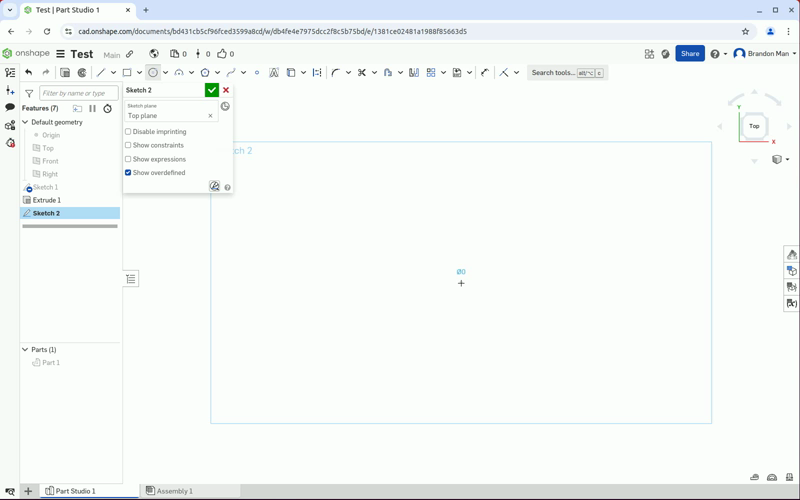
mouse_move(481, 282)
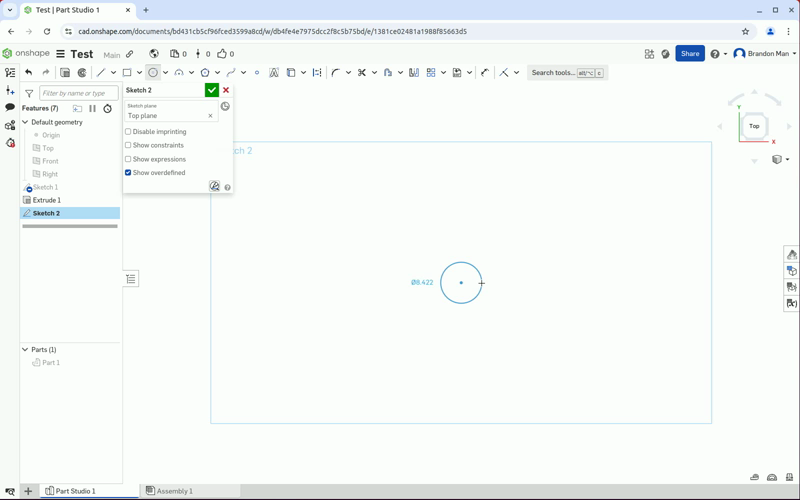
click(481, 282)
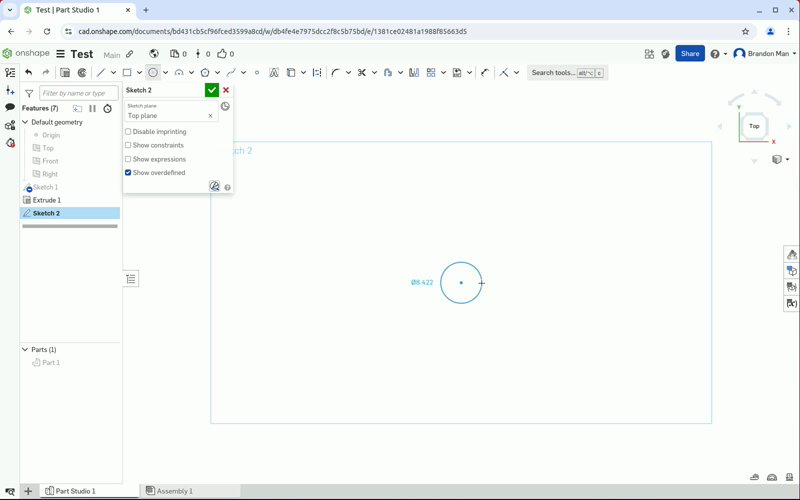
key(esc)
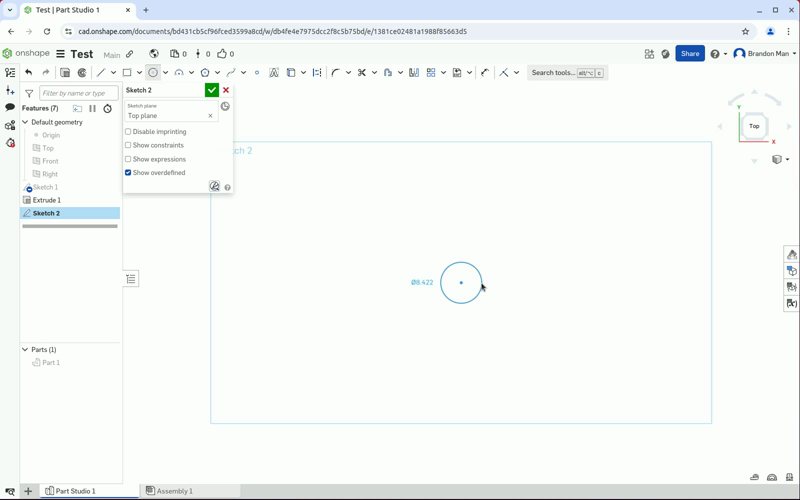
key(c)
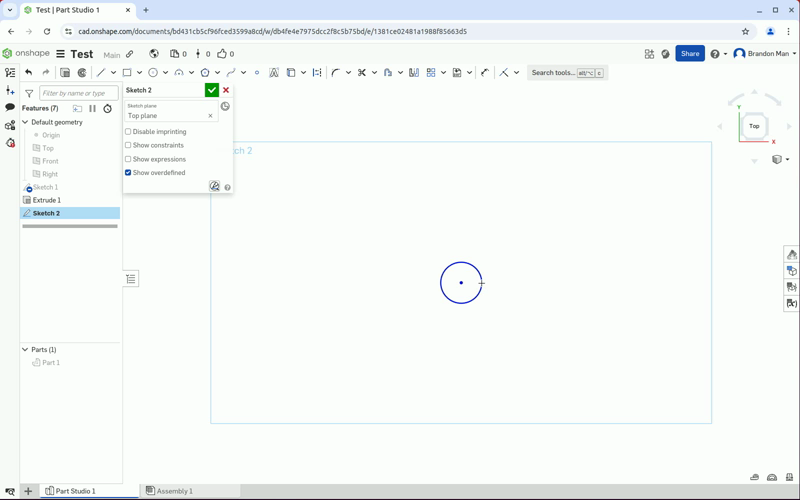
key_down(shift)
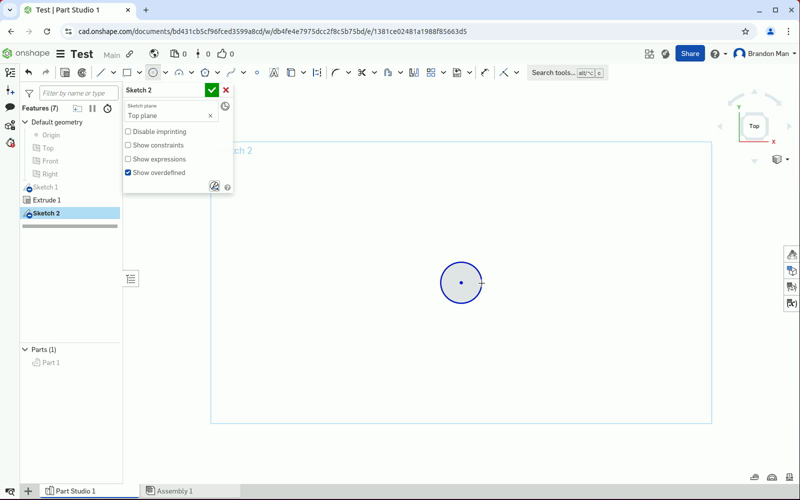
mouse_move(461, 282)
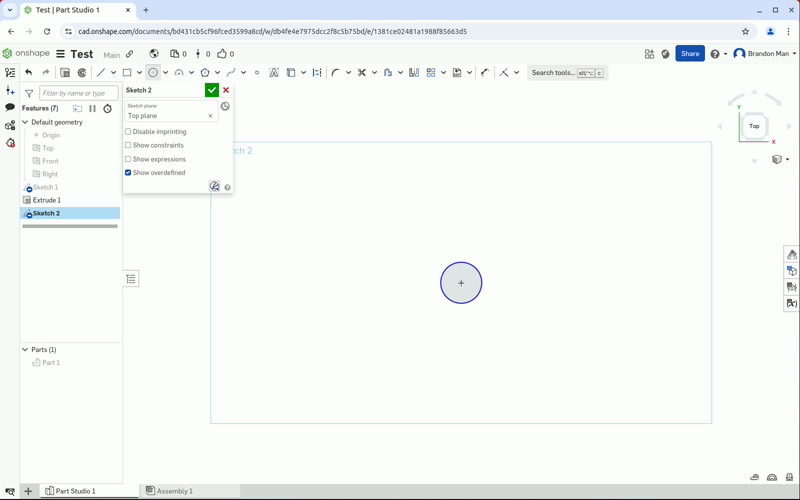
click(461, 282)
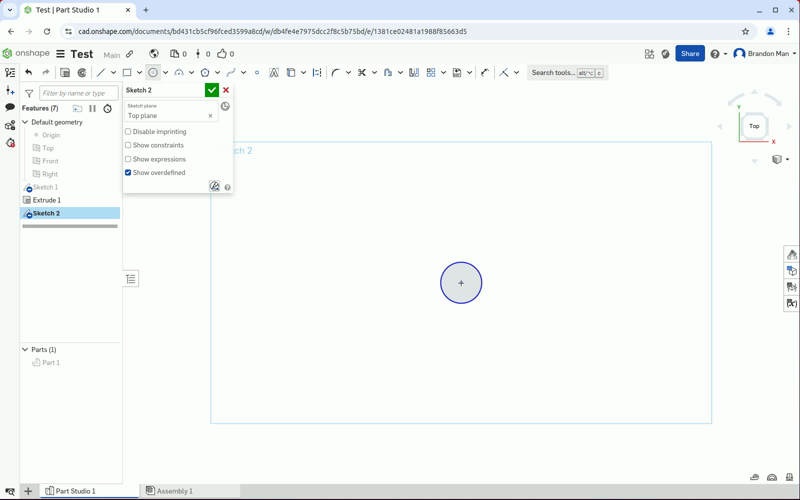
key_up(shift)
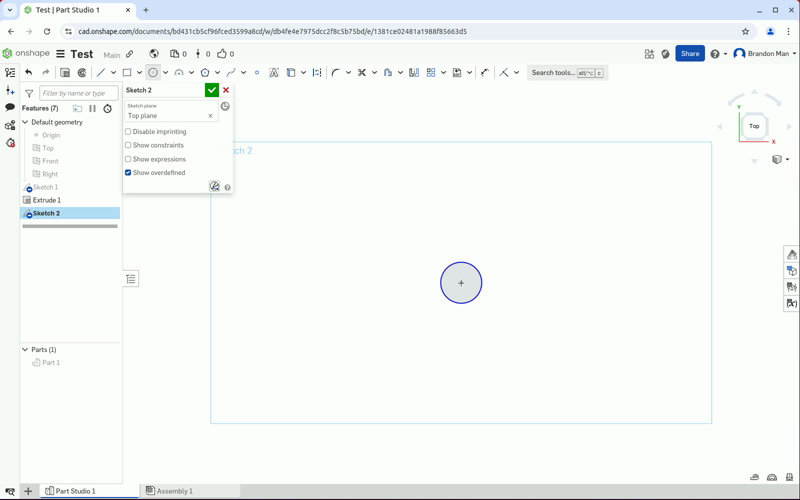
mouse_move(475, 282)
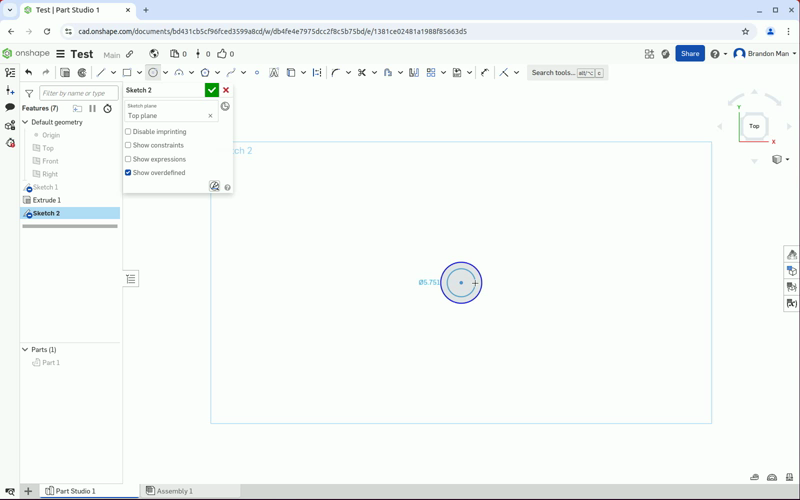
click(475, 282)
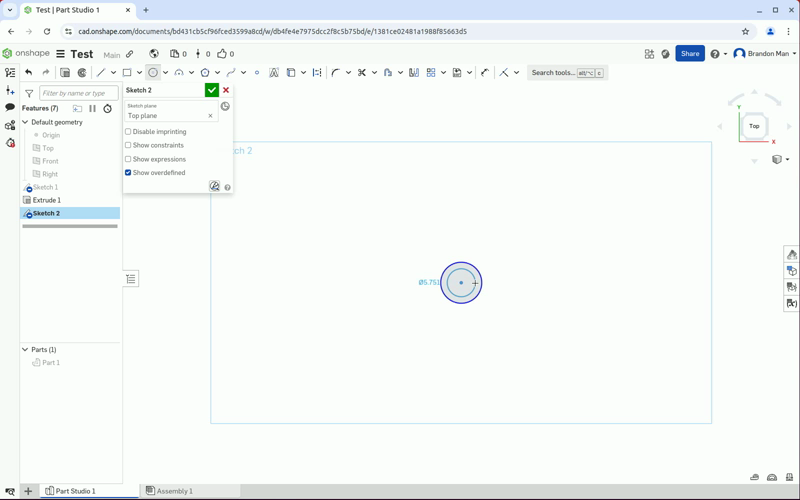
key(esc)
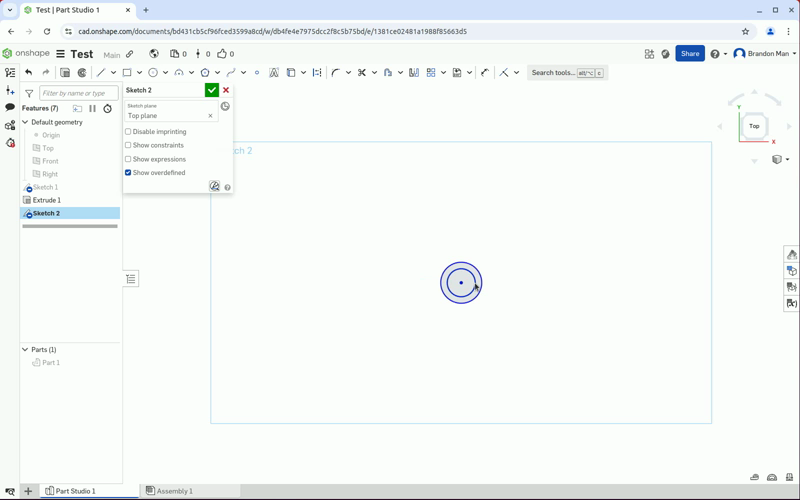
mouse_move(449, 268)
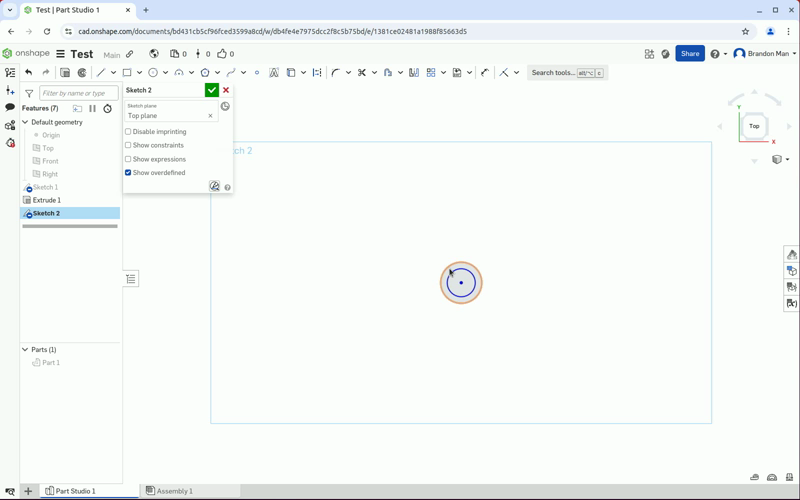
scroll(6)
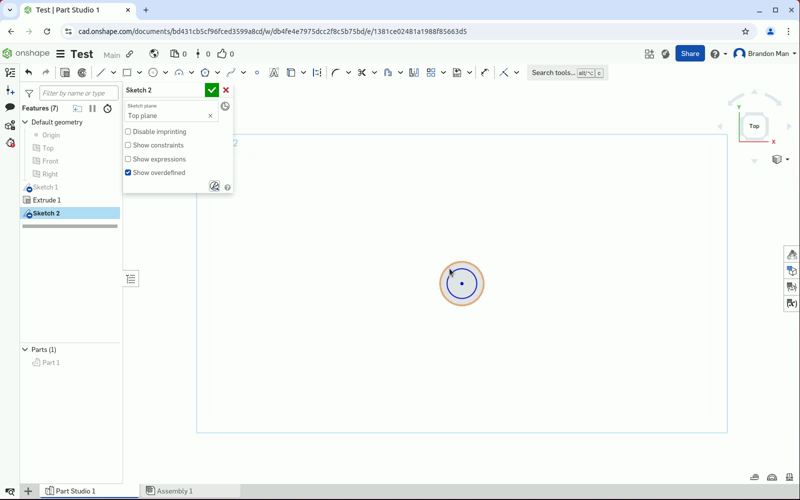
scroll(6)
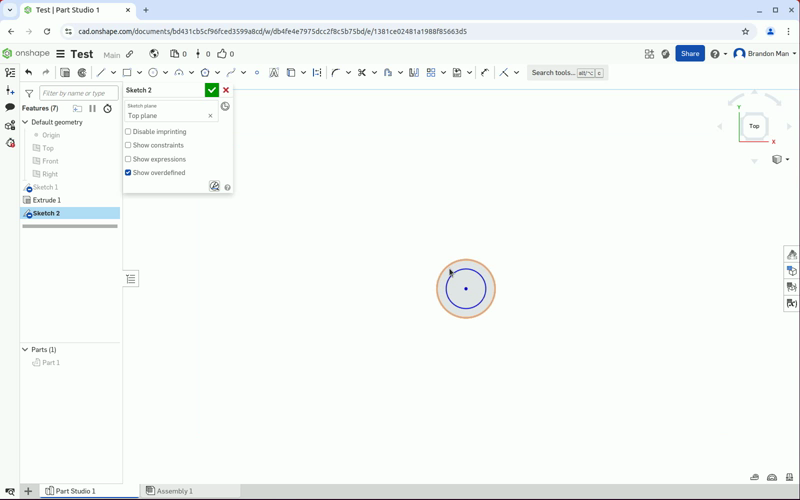
scroll(6)
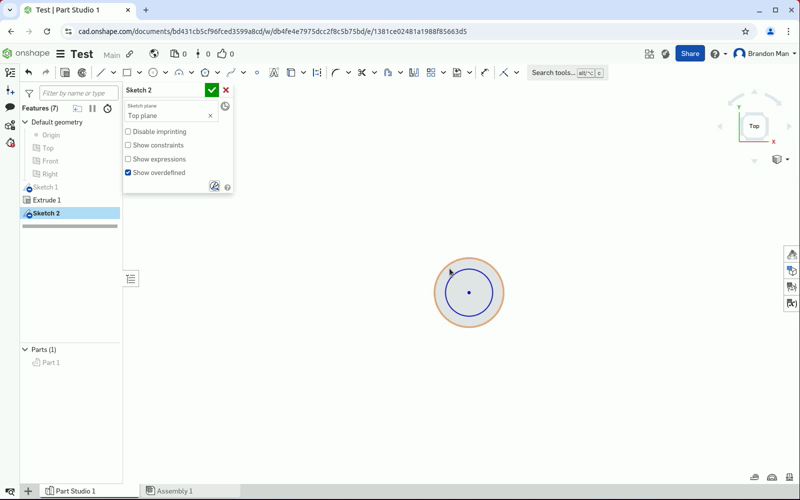
scroll(6)
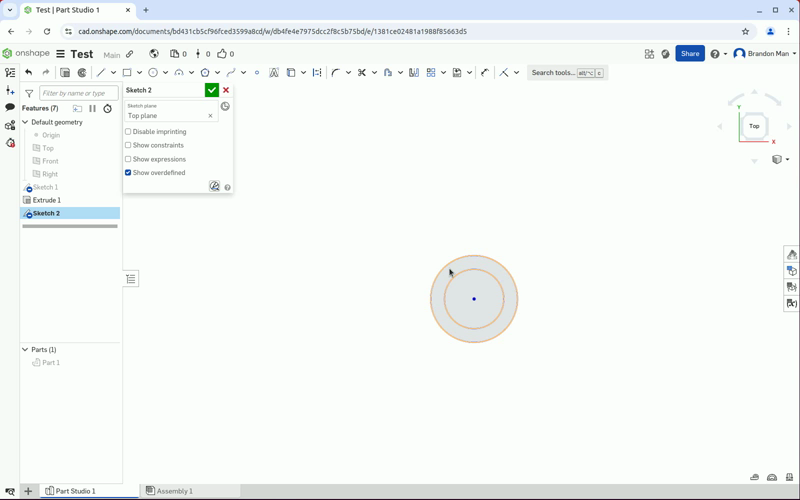
scroll(6)
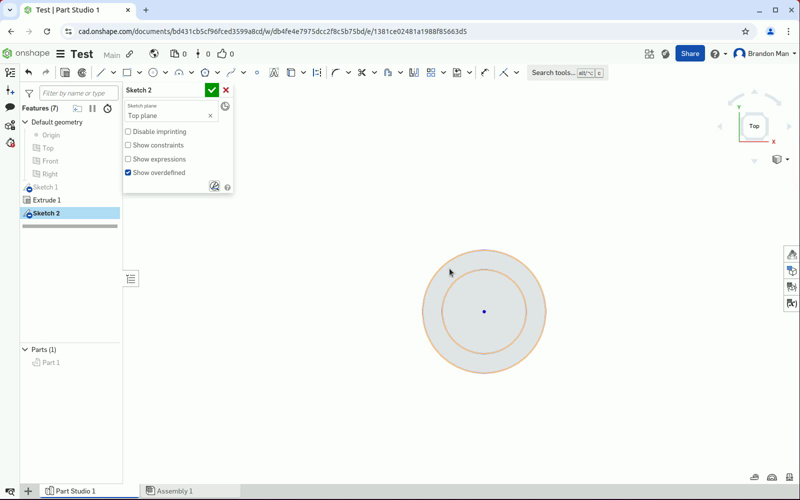
scroll(6)
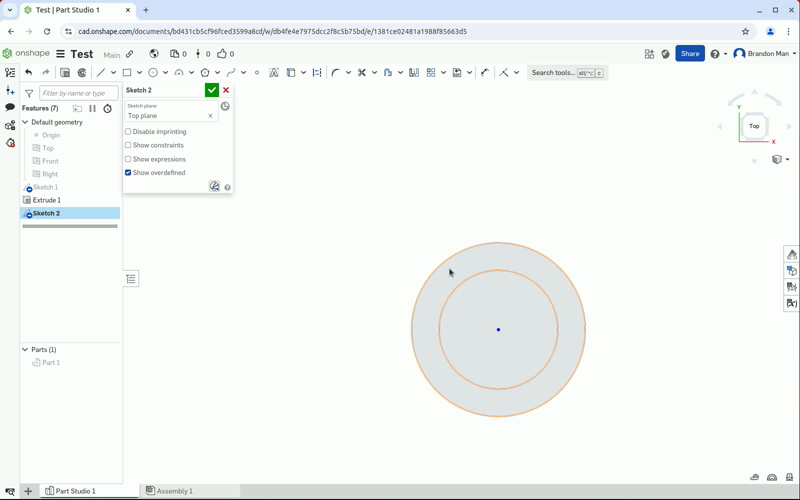
scroll(6)
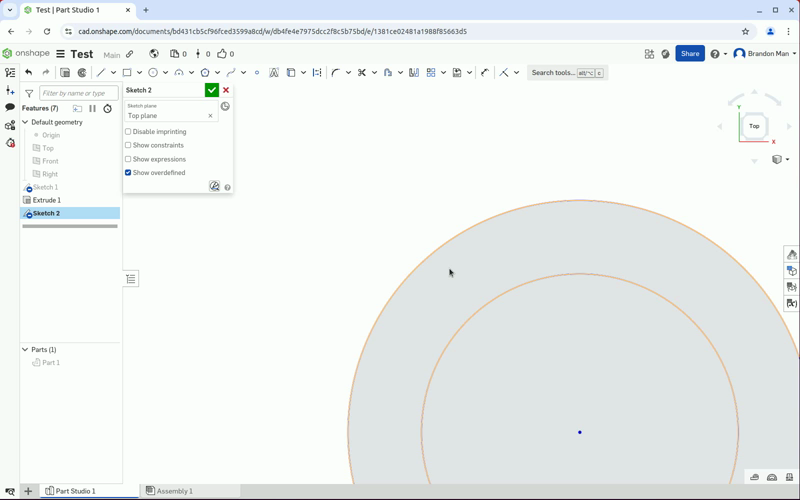
click(449, 268)
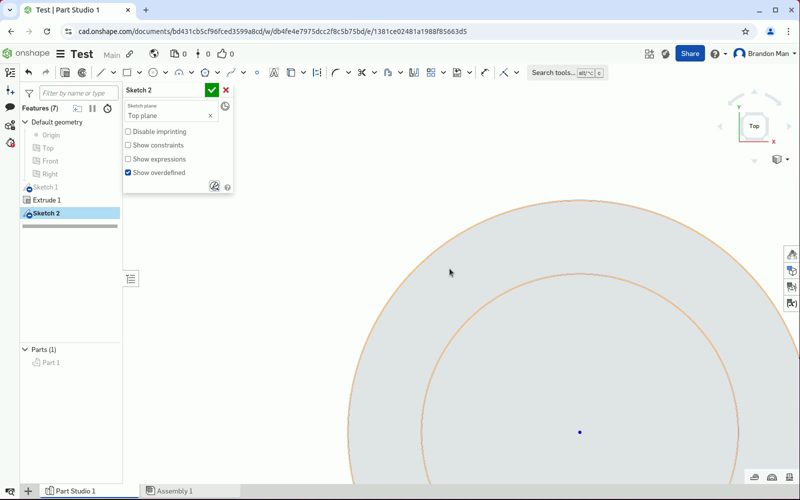
scroll(-6)
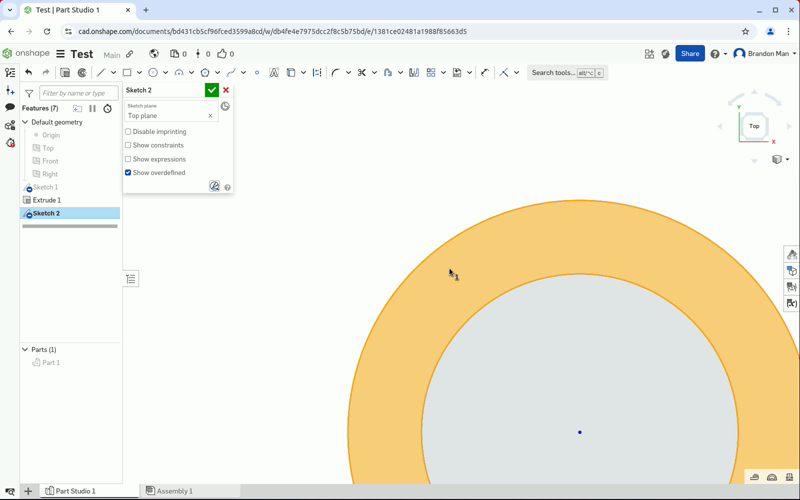
scroll(-6)
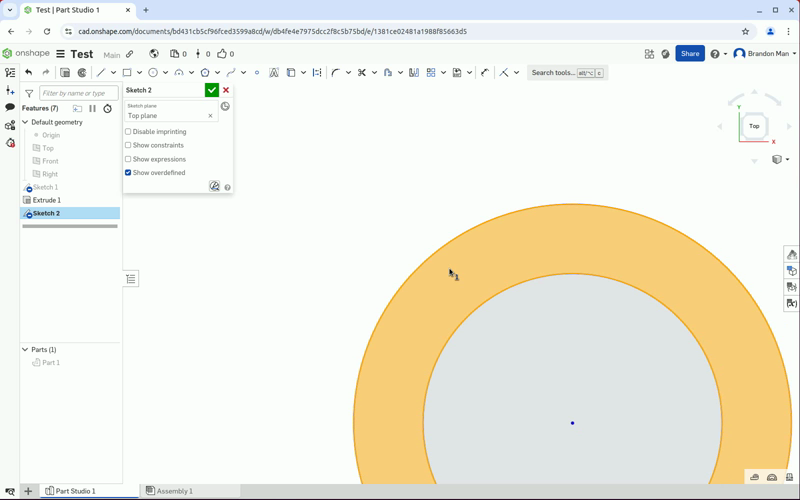
scroll(-6)
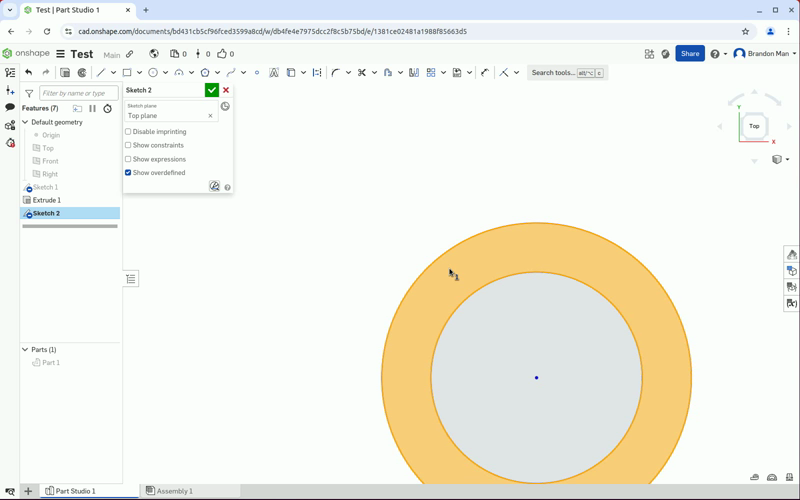
scroll(-6)
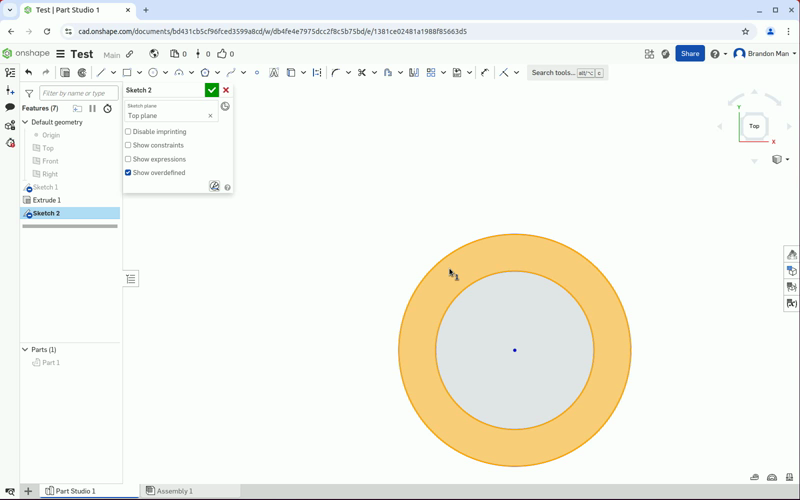
scroll(-6)
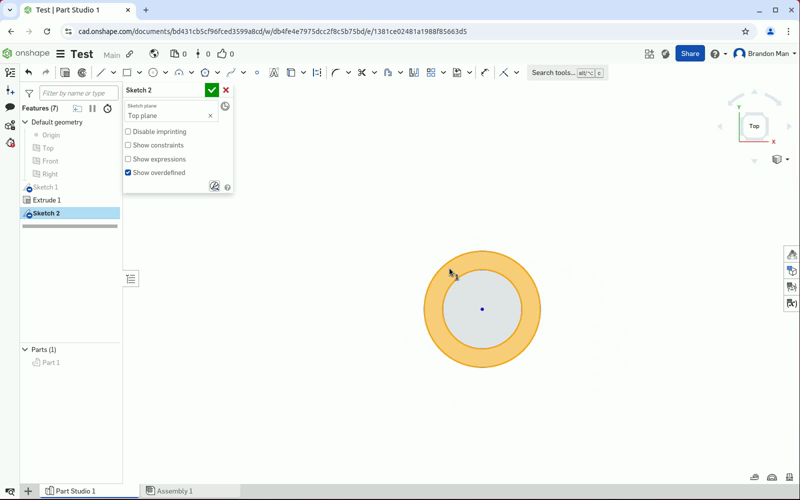
scroll(-6)
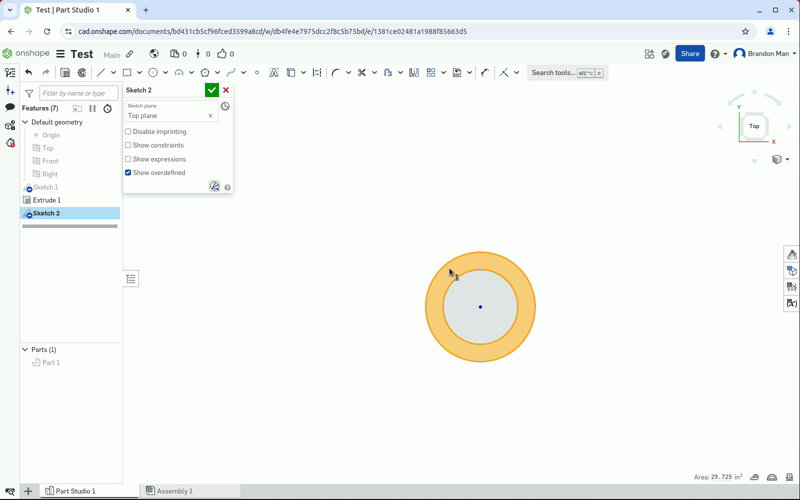
scroll(-6)
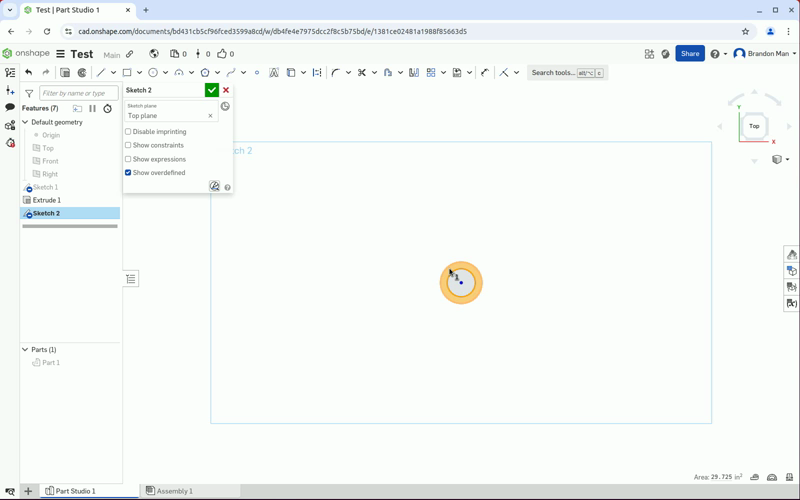
mouse_move(73, 352)
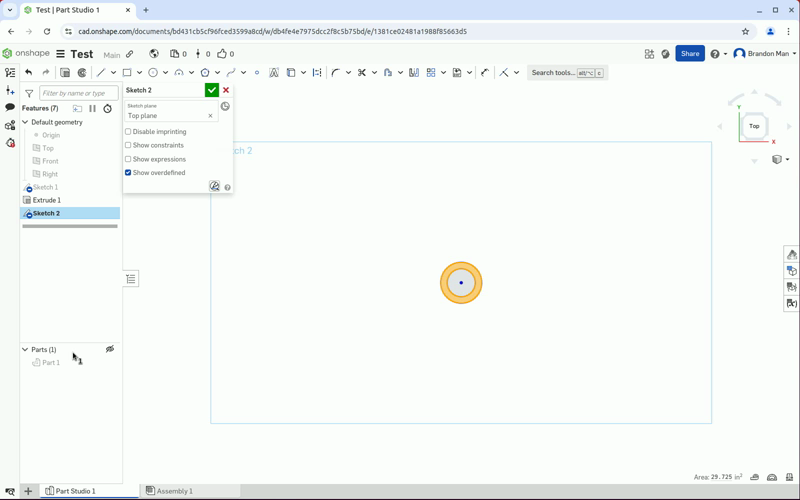
key(shift+y)
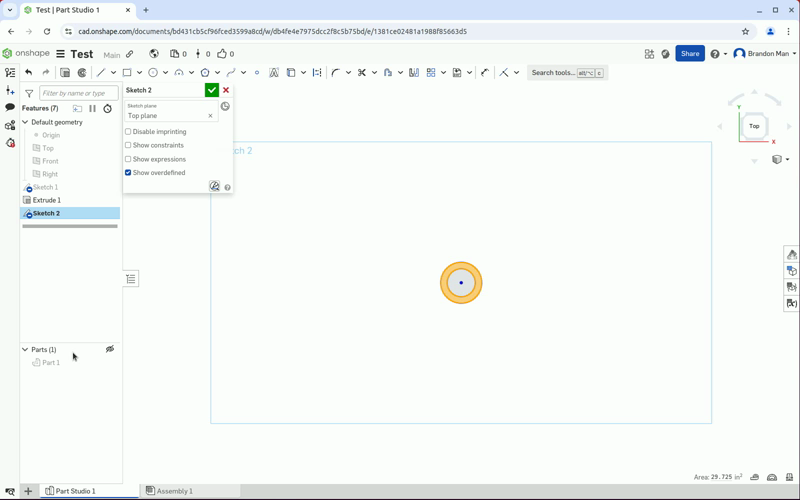
key(shift+e)
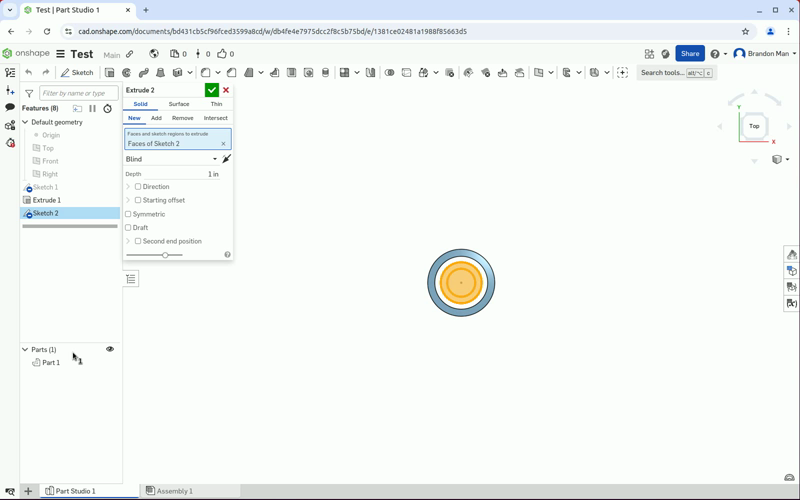
mouse_move(143, 106)
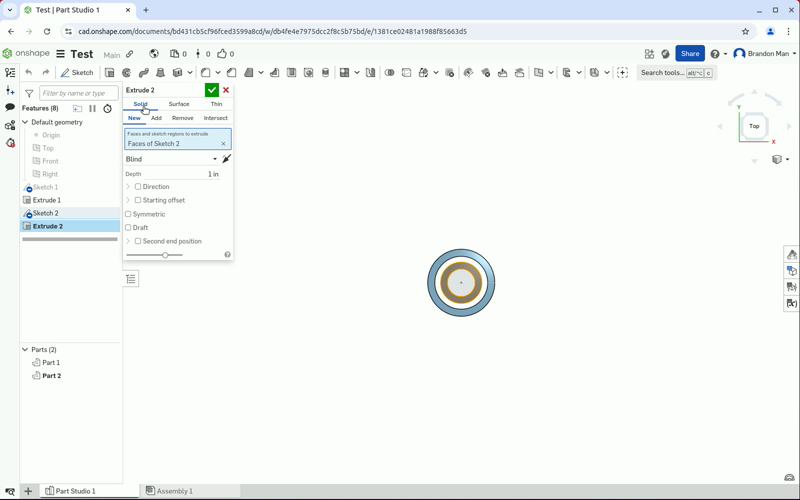
click(143, 106)
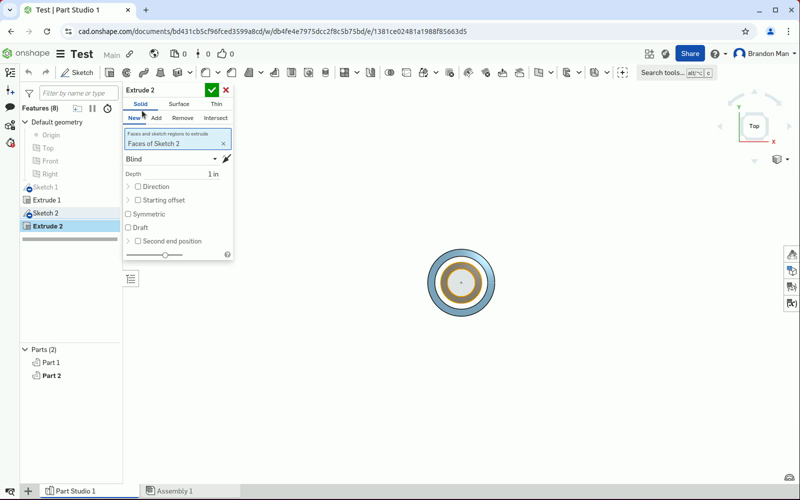
mouse_move(137, 120)
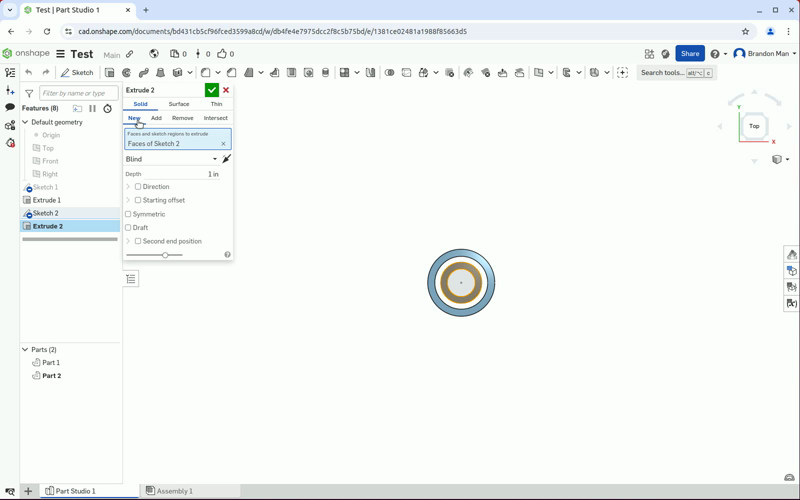
click(137, 120)
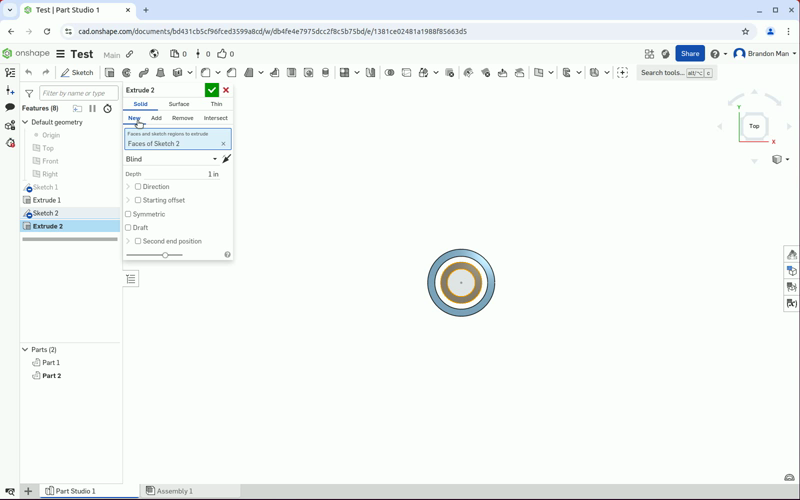
key(tab, 4)
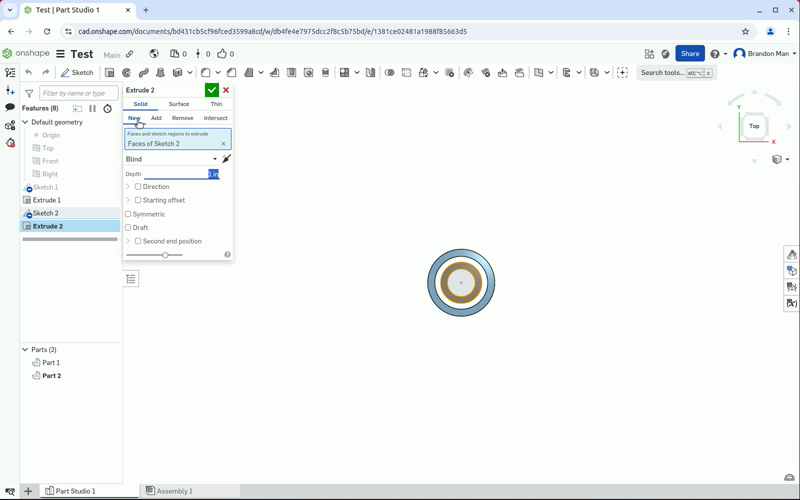
text(1.926)
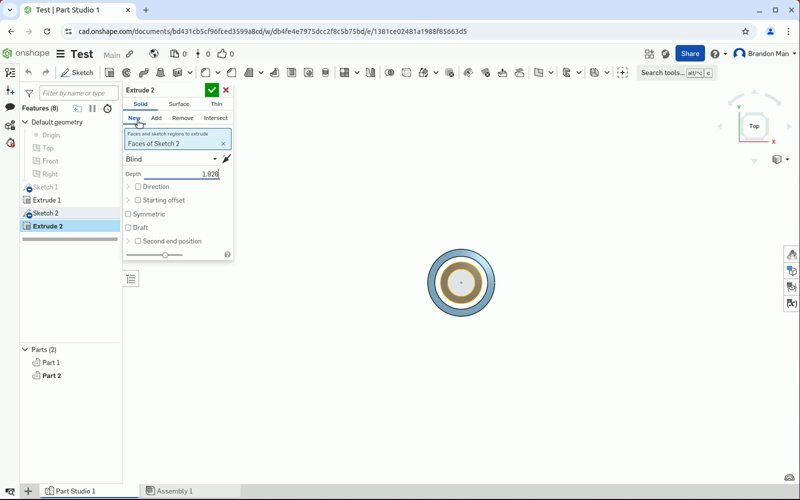
key(enter)
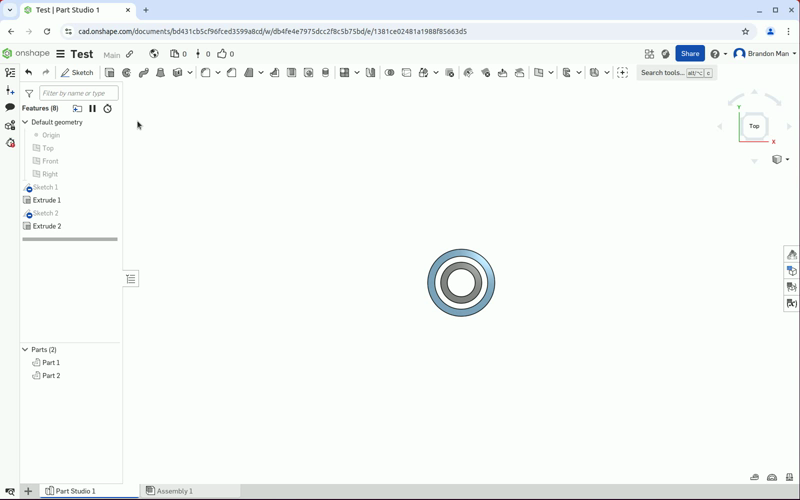
key(shift+h)
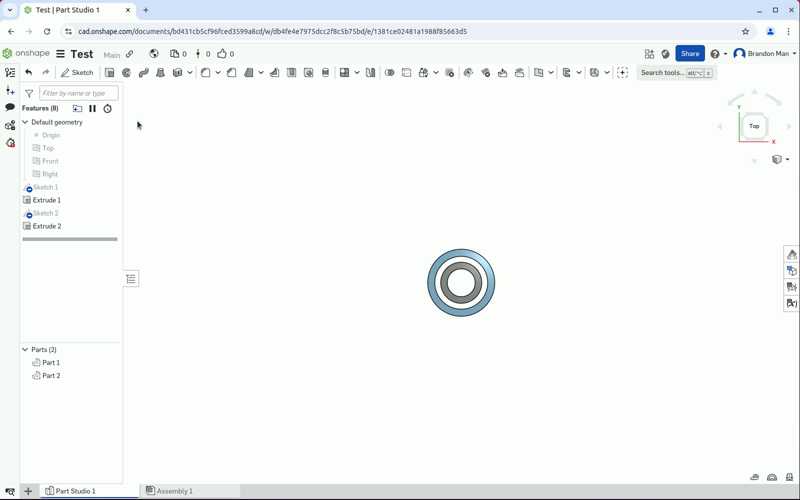
key(shift+h)
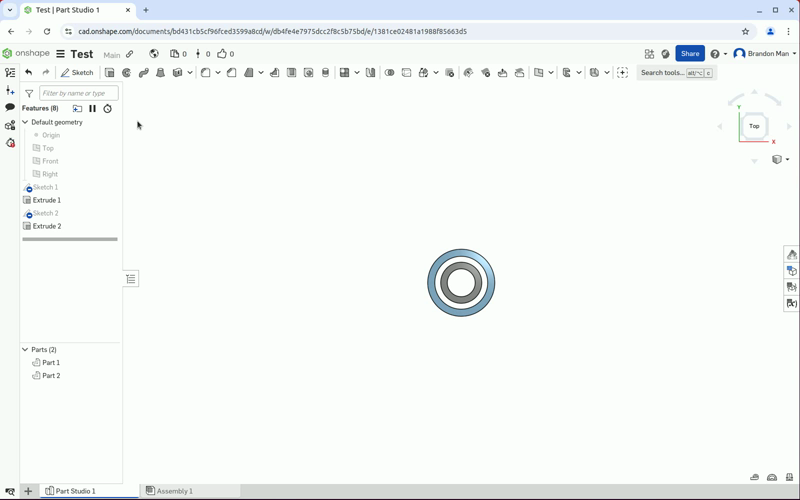
mouse_move(73, 189)
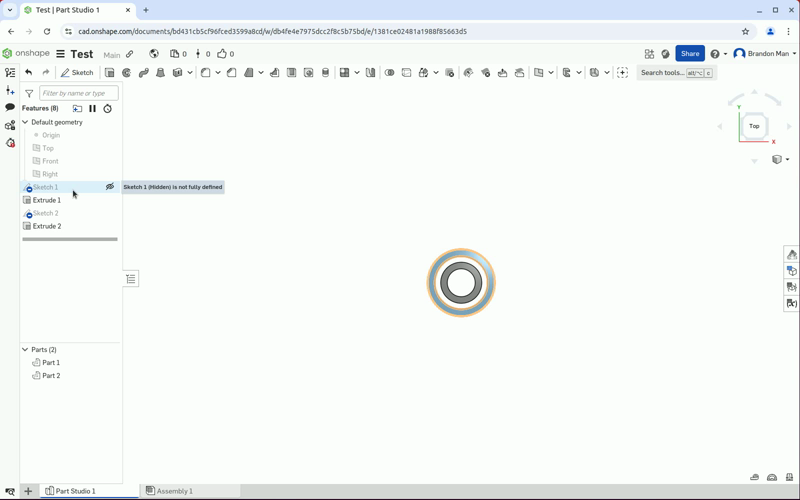
click(73, 189)
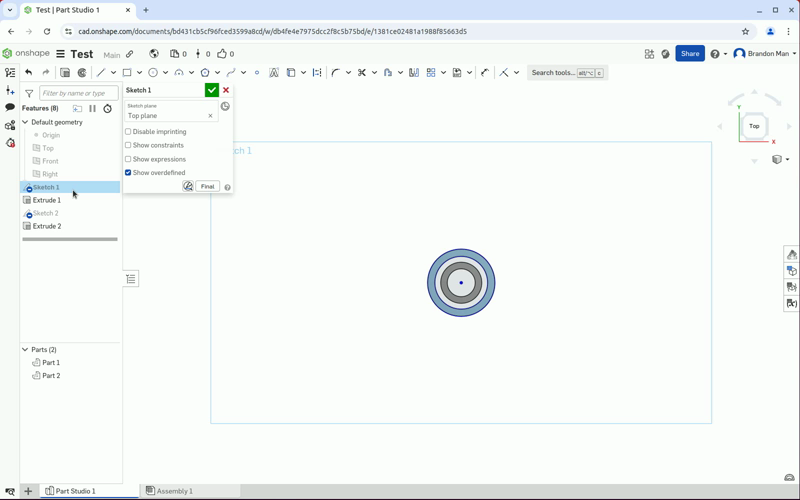
mouse_move(229, 92)
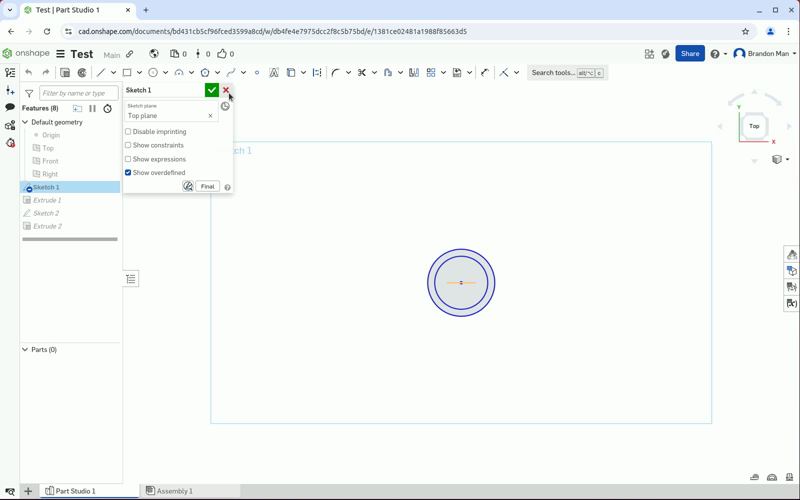
click(229, 92)
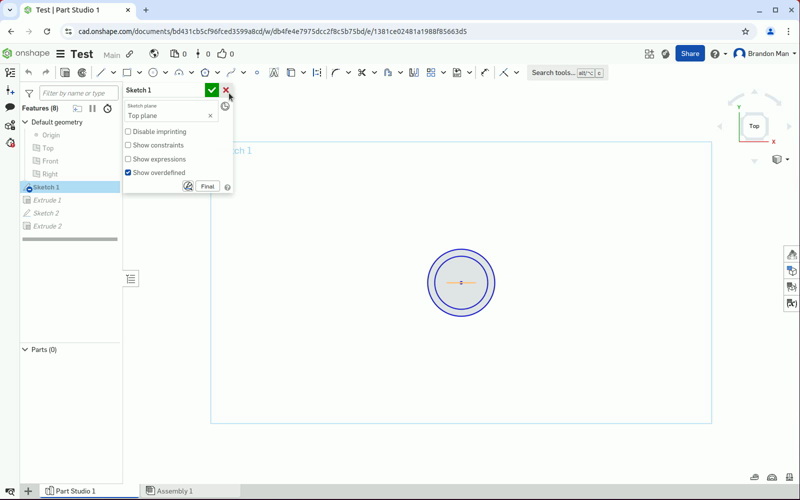
key(shift+s)
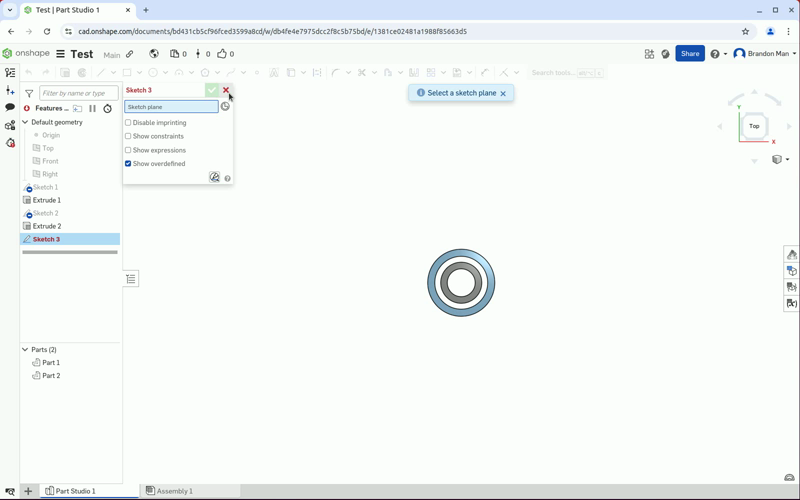
mouse_move(73, 150)
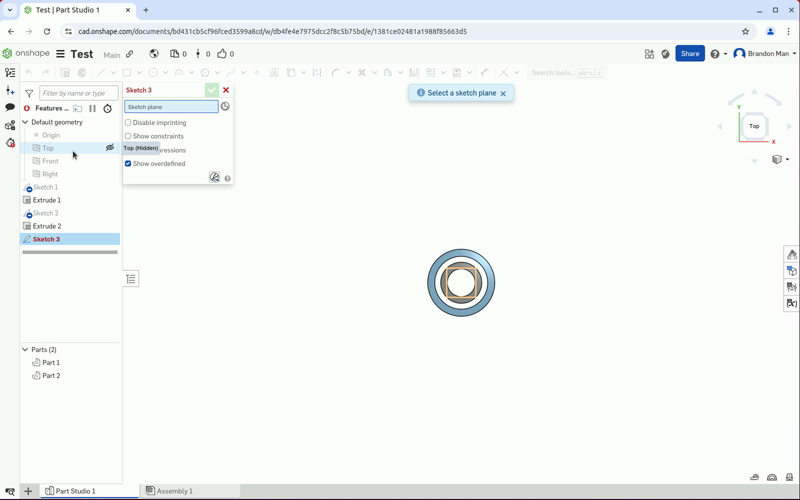
click(73, 150)
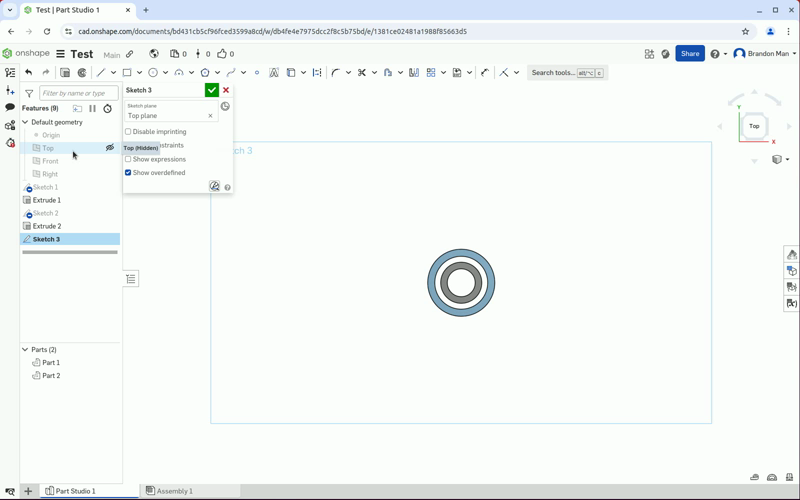
mouse_move(73, 352)
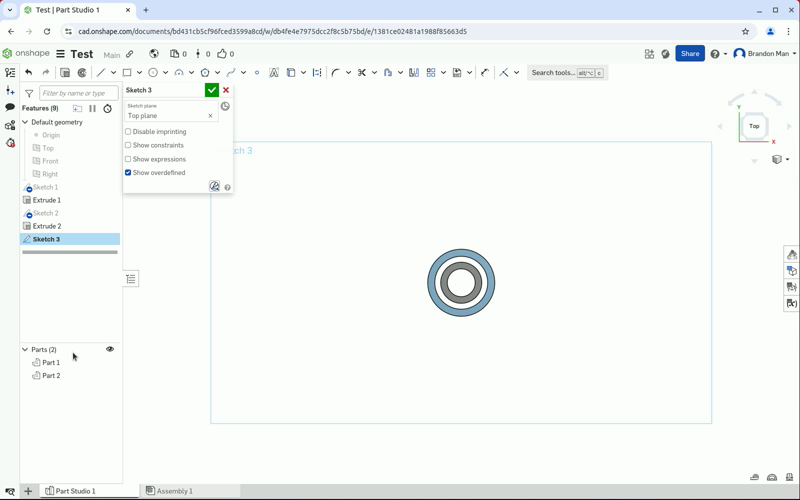
key(y)
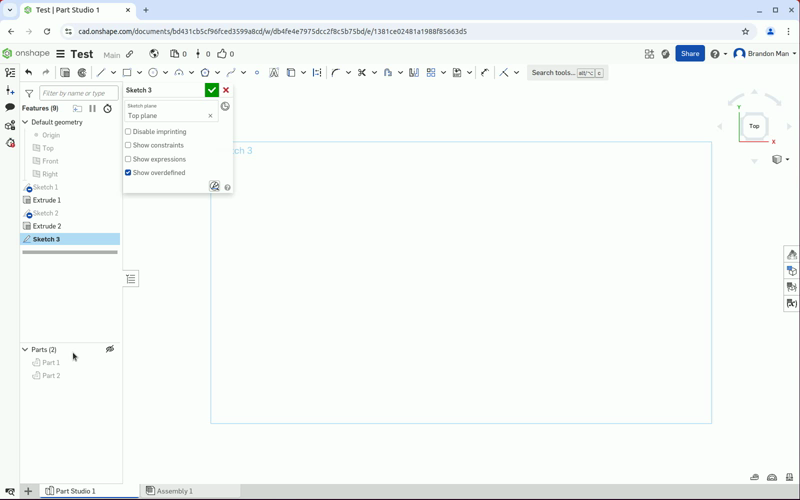
key(c)
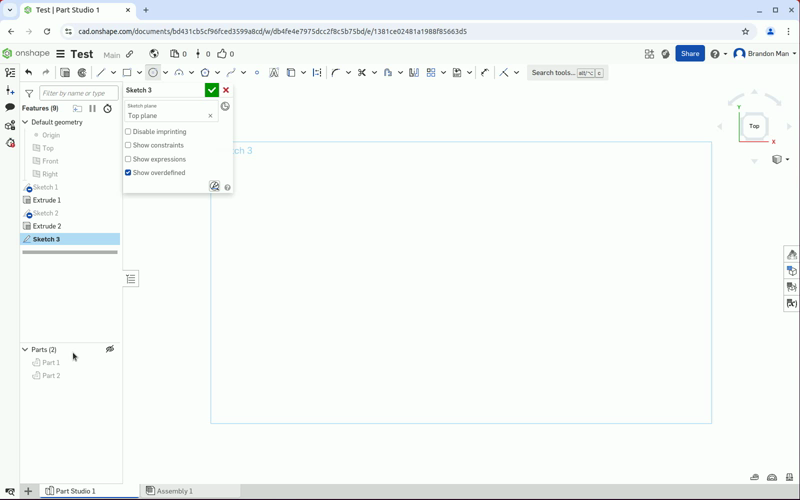
key_down(shift)
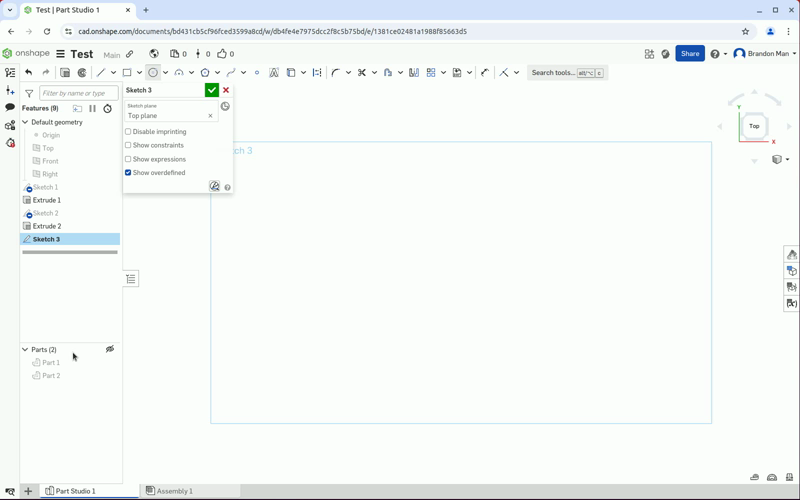
mouse_move(460, 282)
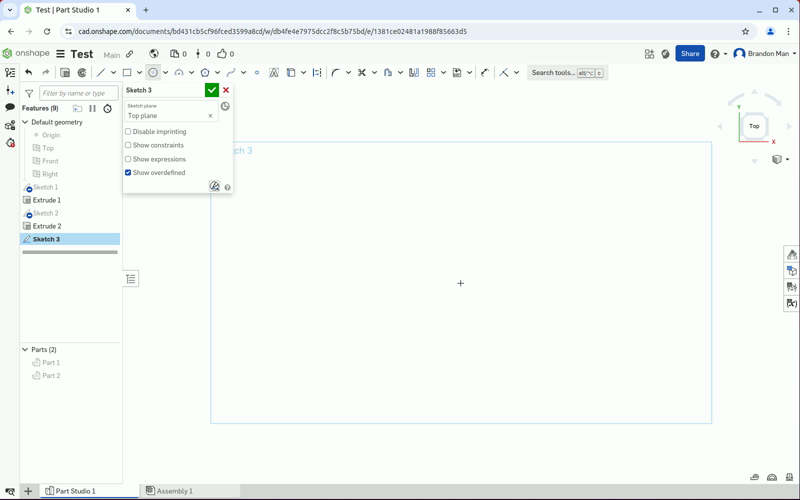
click(460, 282)
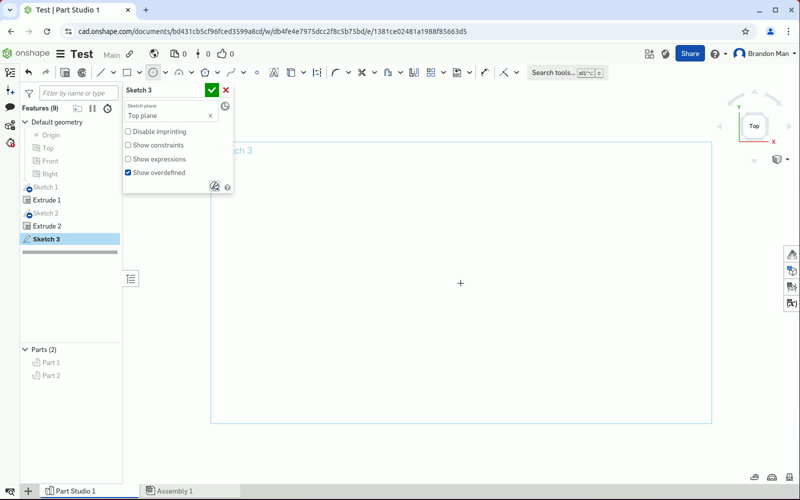
key_up(shift)
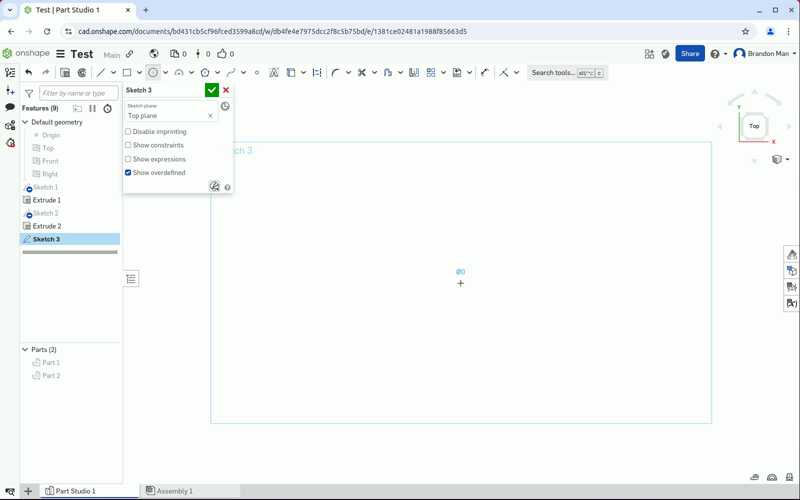
mouse_move(467, 282)
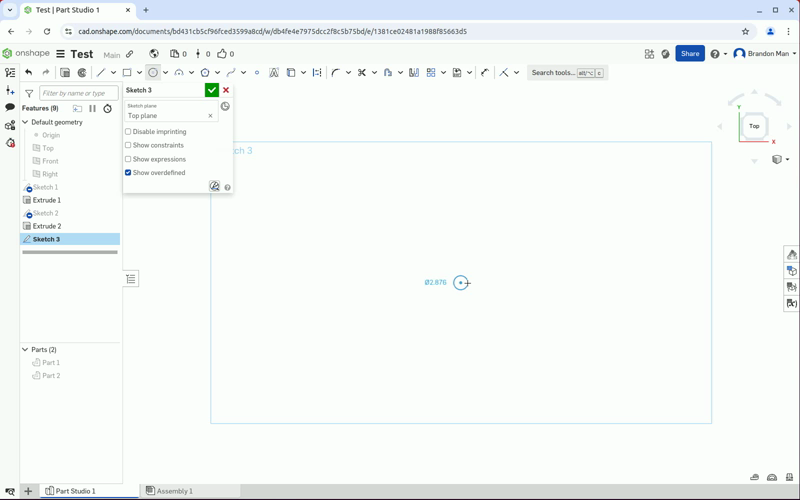
click(467, 282)
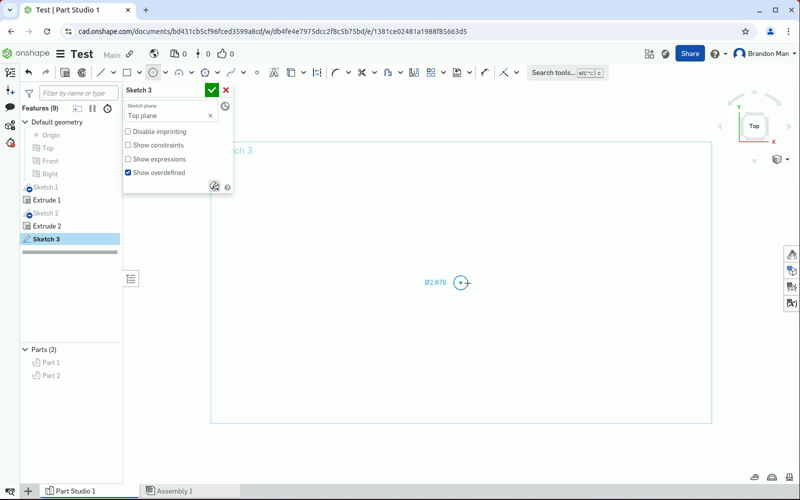
key(esc)
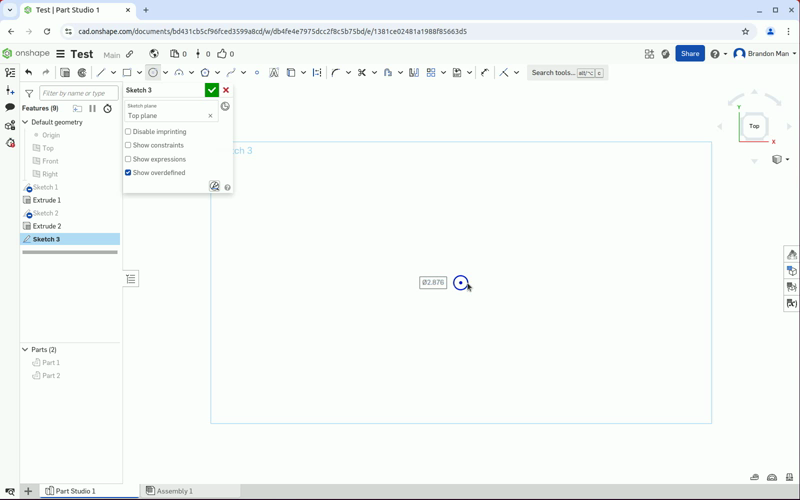
mouse_move(464, 283)
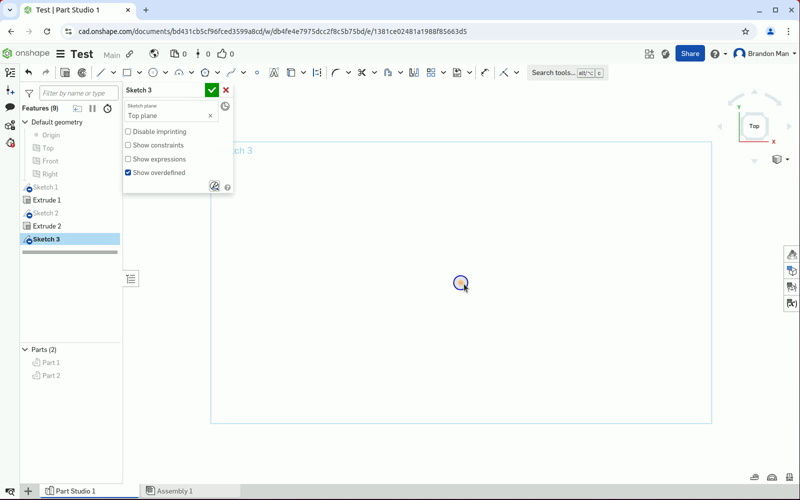
scroll(6)
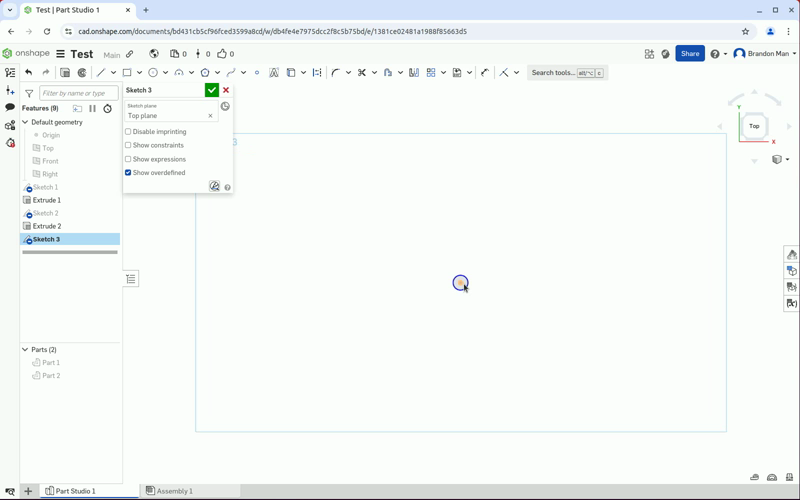
scroll(6)
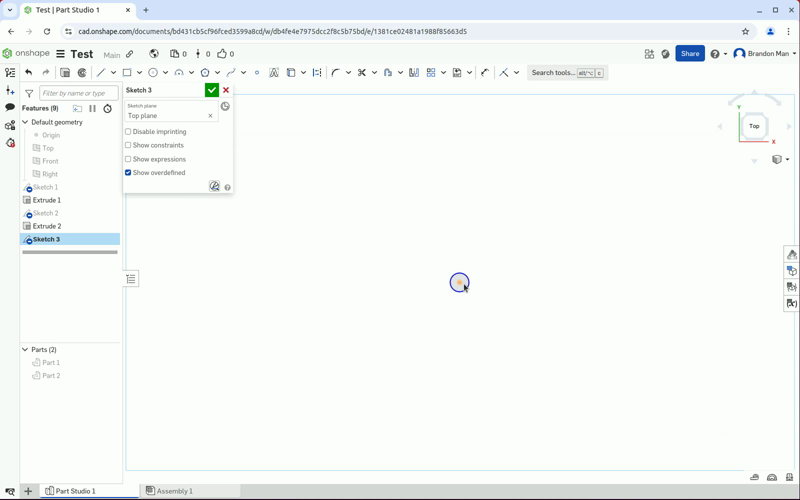
scroll(6)
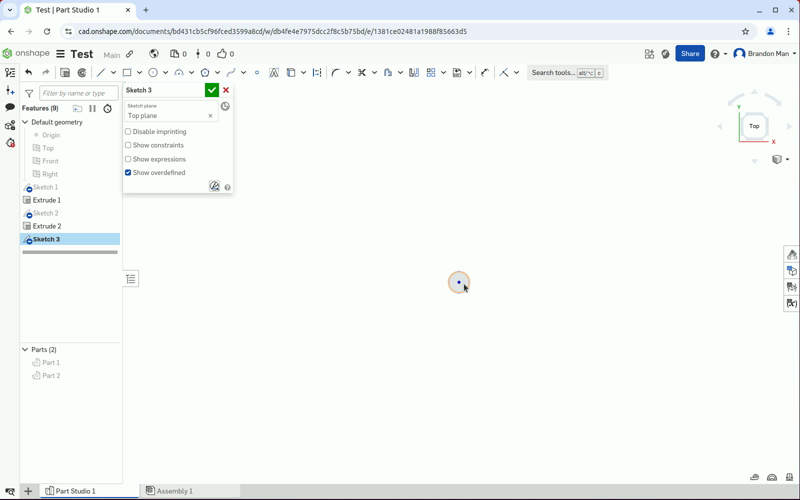
scroll(6)
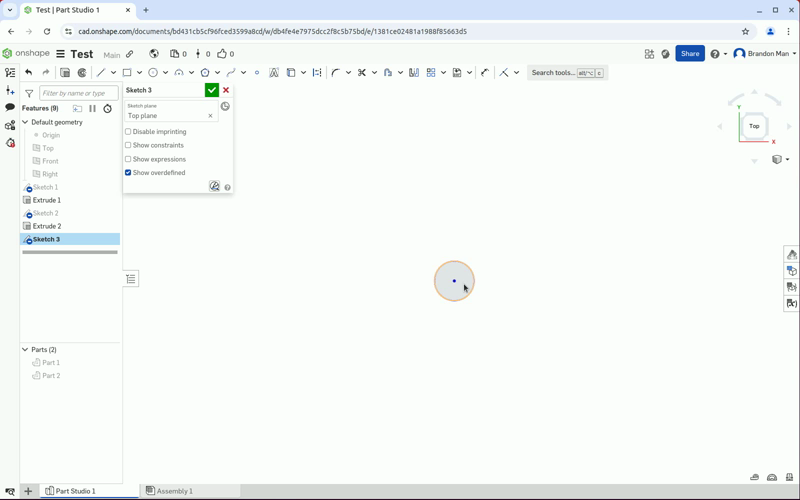
scroll(6)
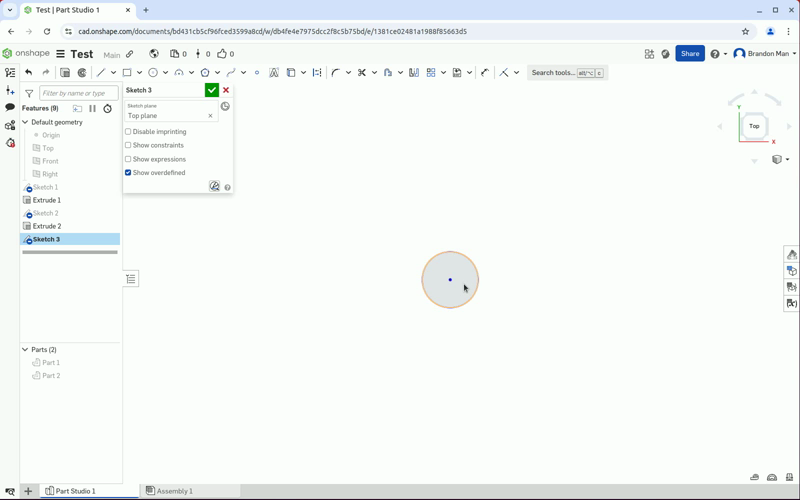
scroll(6)
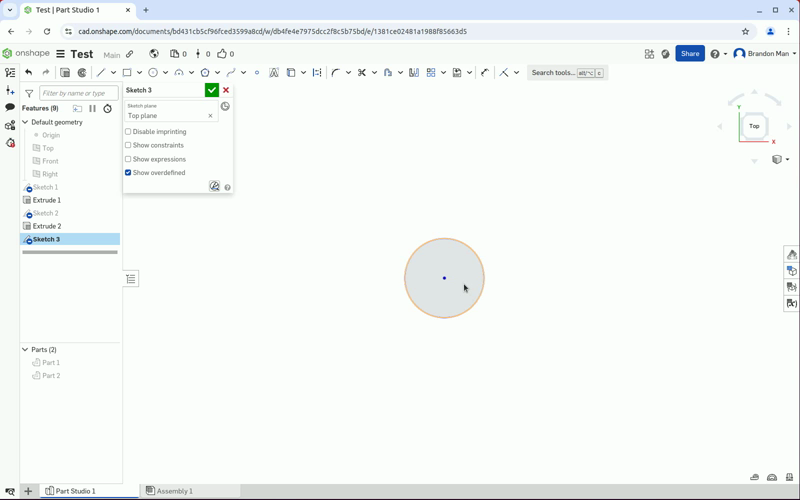
scroll(6)
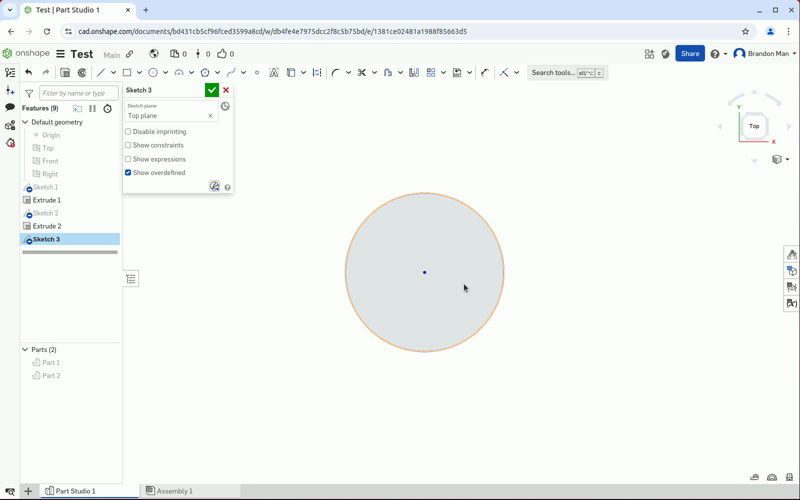
click(464, 283)
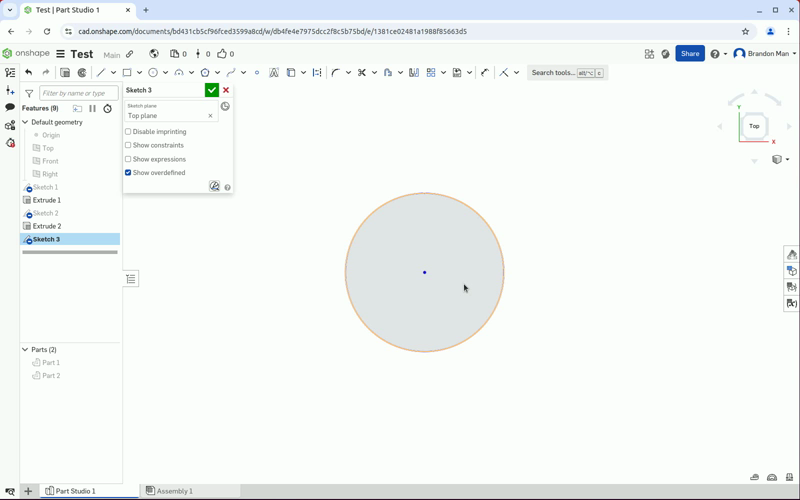
scroll(-6)
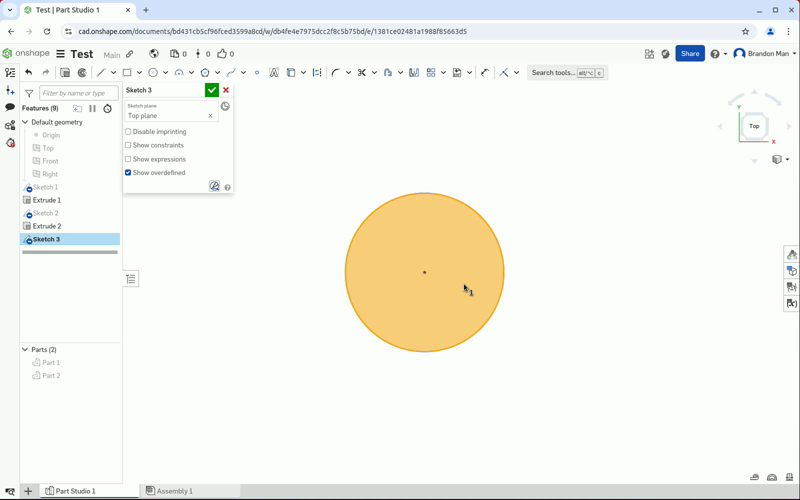
scroll(-6)
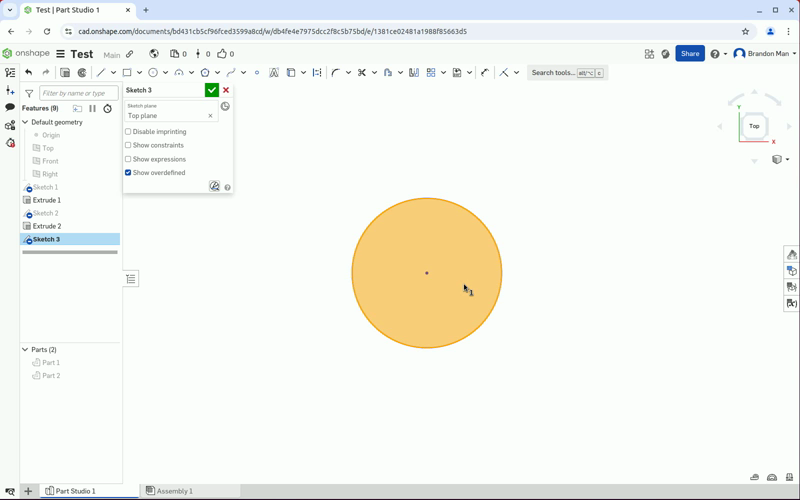
scroll(-6)
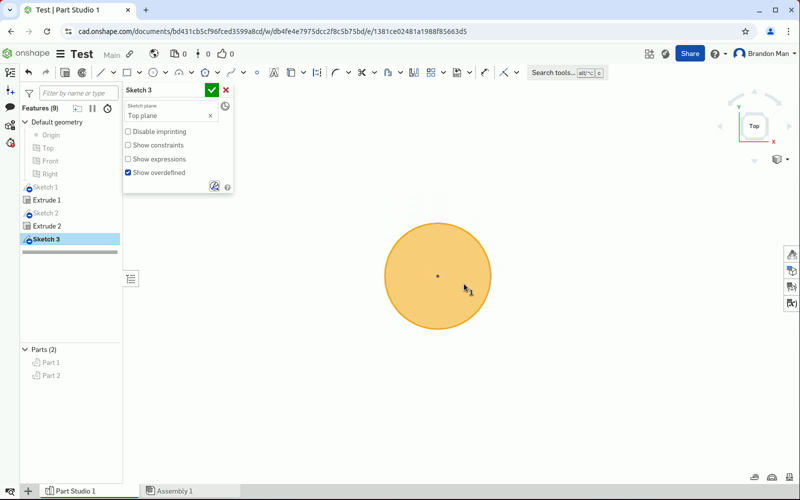
scroll(-6)
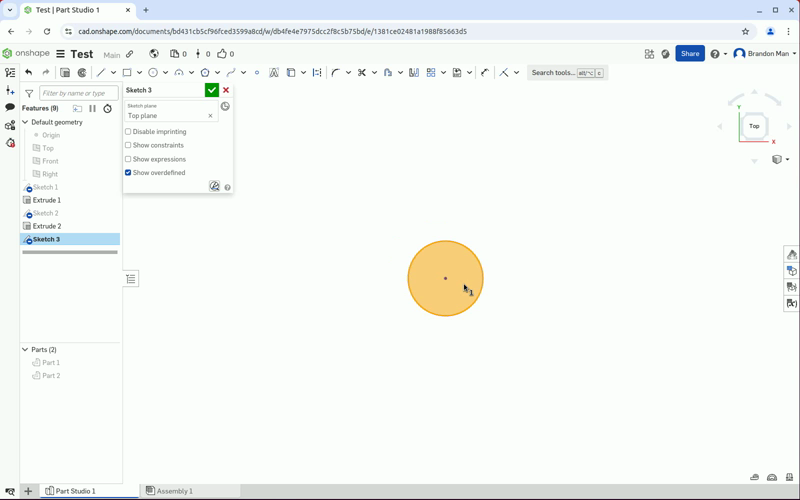
scroll(-6)
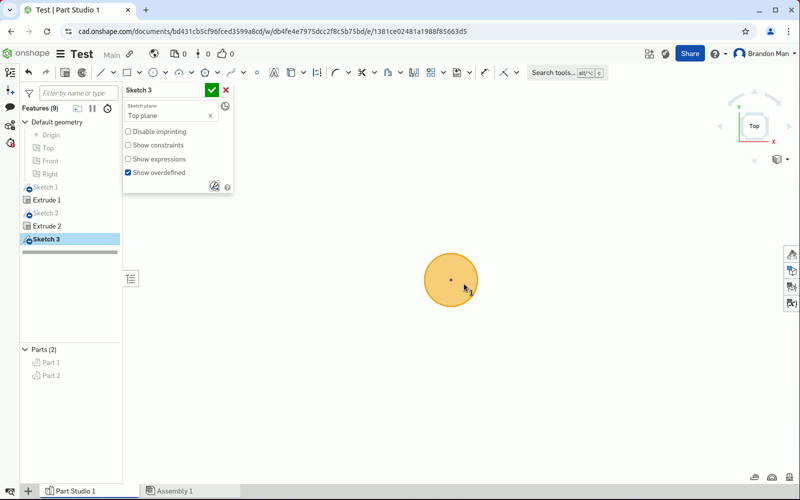
scroll(-6)
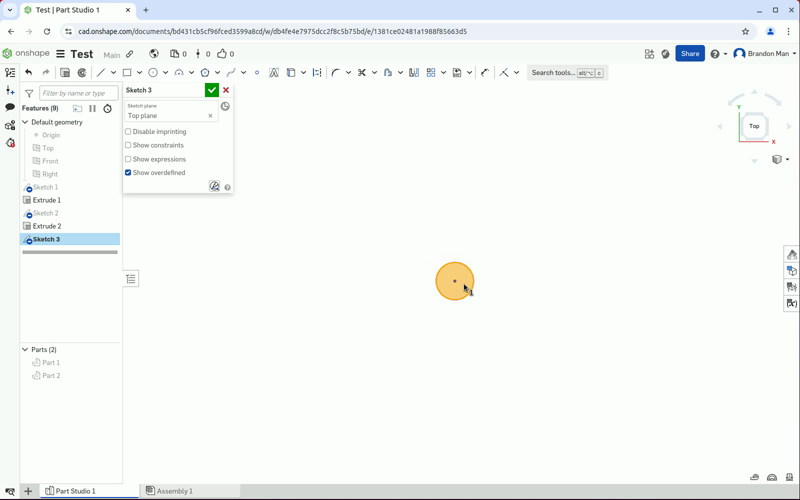
scroll(-6)
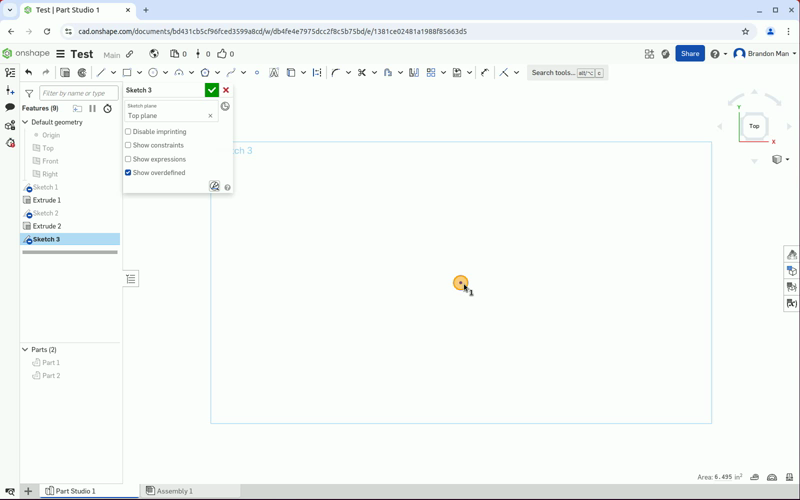
mouse_move(73, 352)
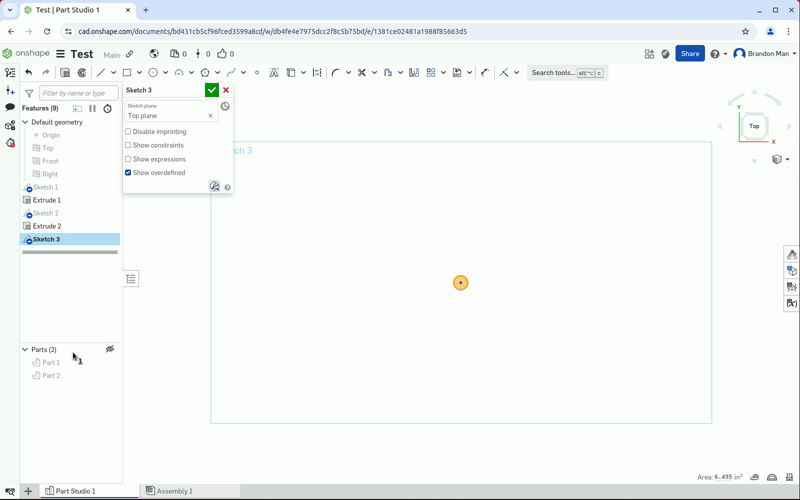
key(shift+y)
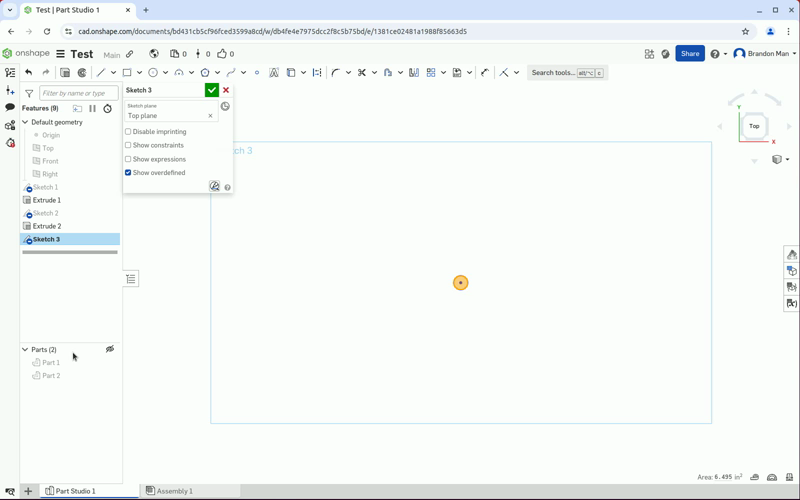
key(shift+e)
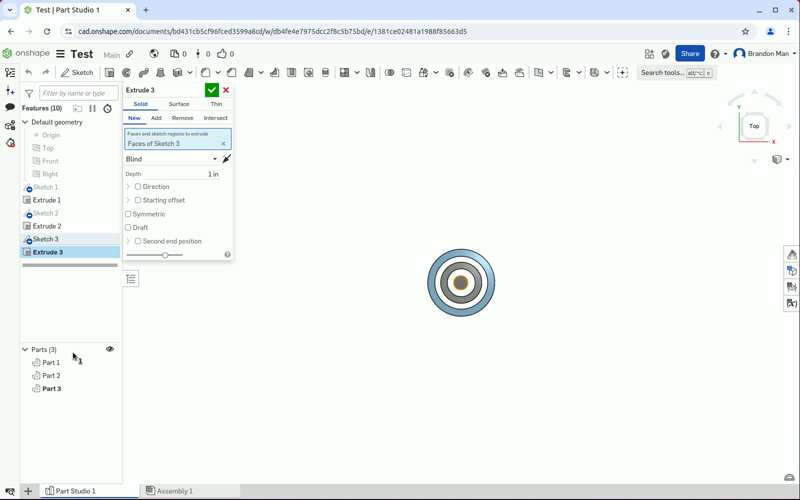
mouse_move(143, 106)
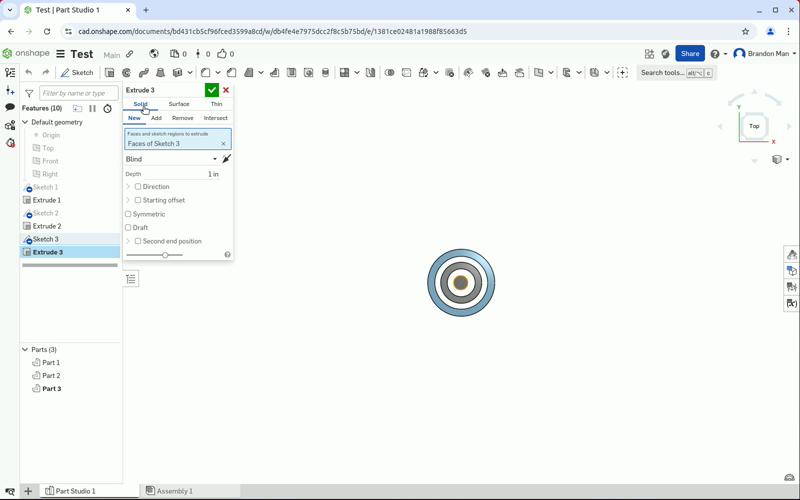
click(143, 106)
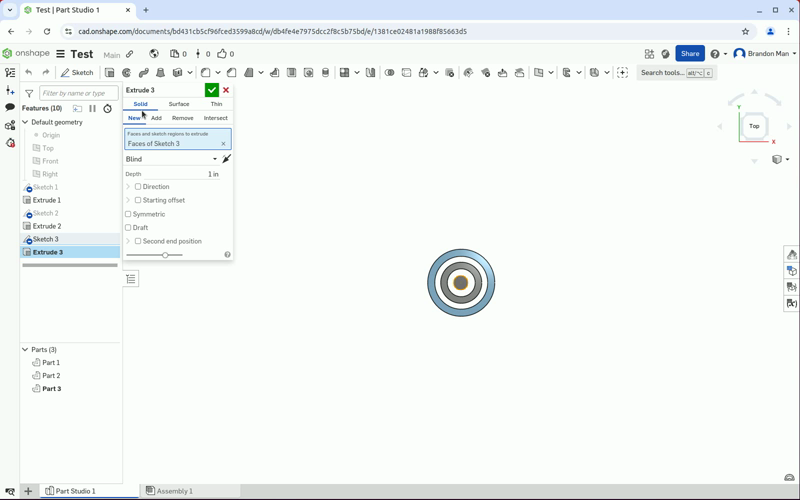
mouse_move(137, 120)
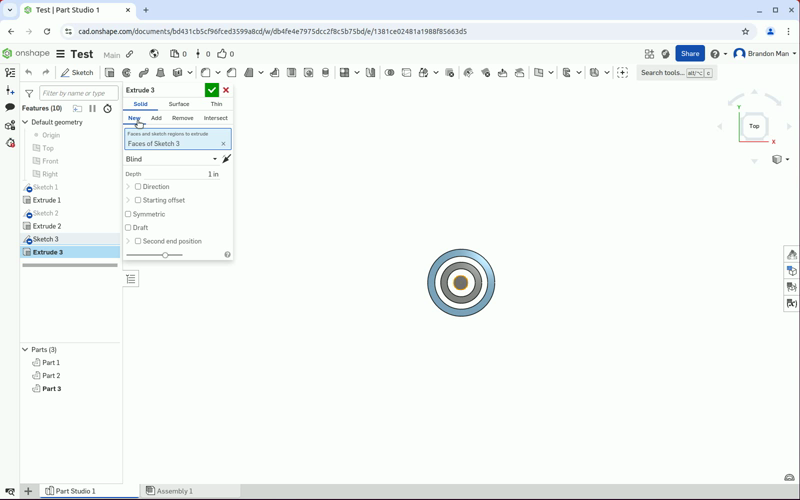
click(137, 120)
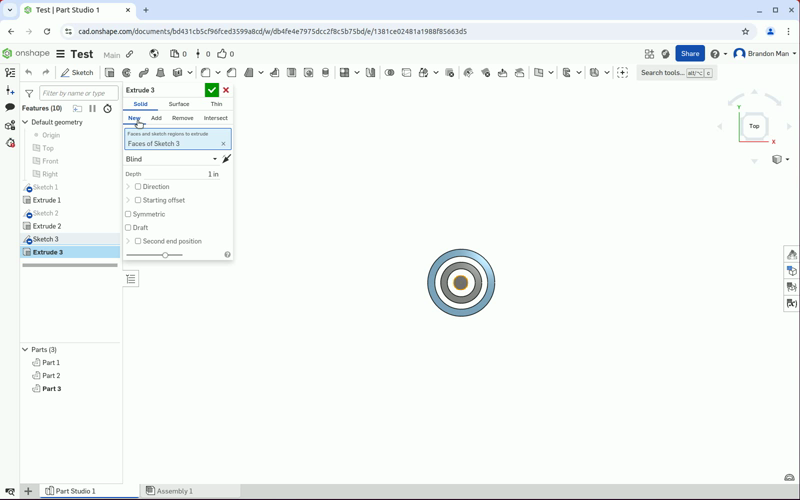
key(tab, 4)
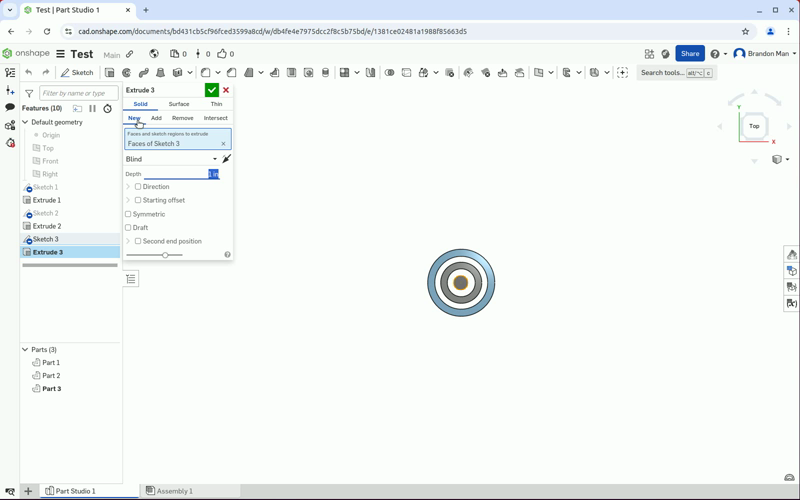
text(3.37)
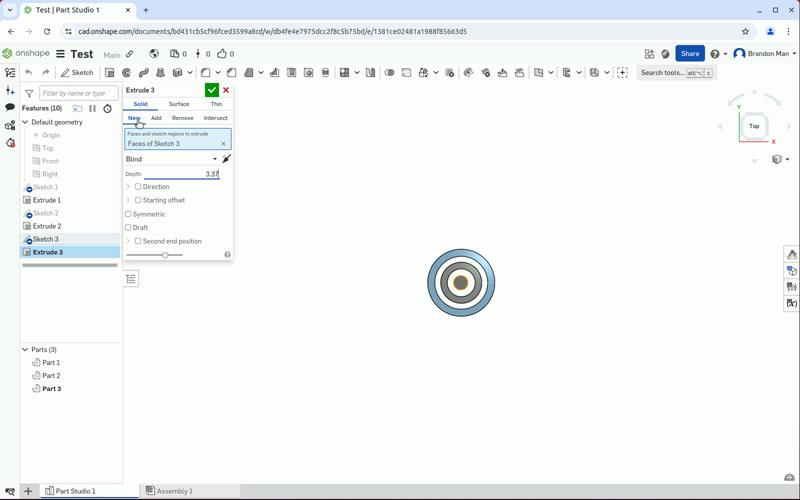
key(enter)
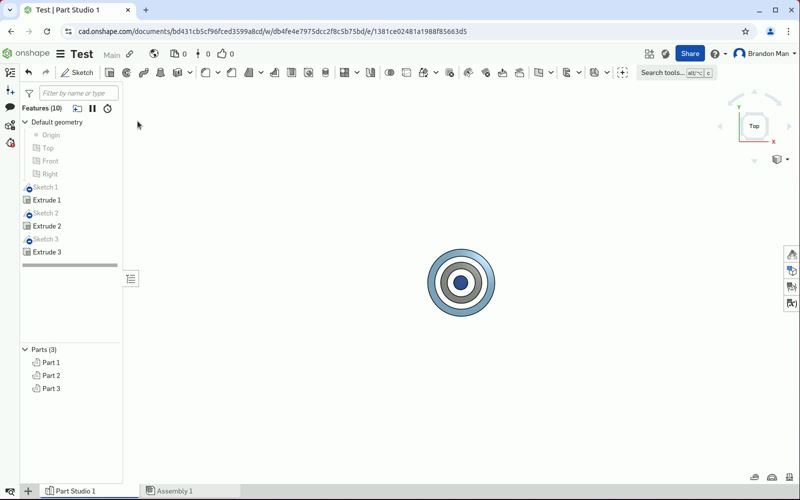
key(shift+h)
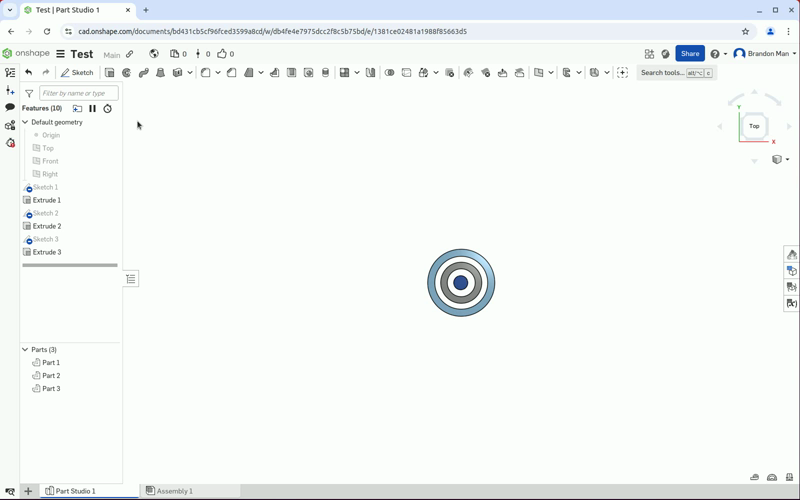
key(shift+h)
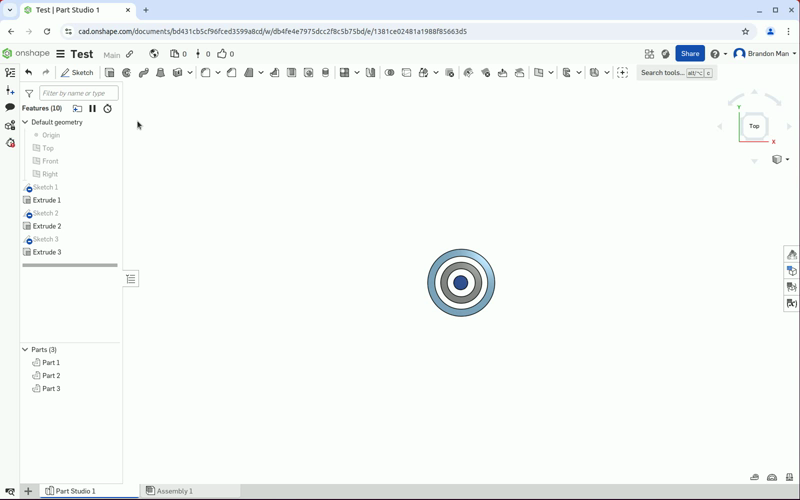
mouse_move(73, 189)
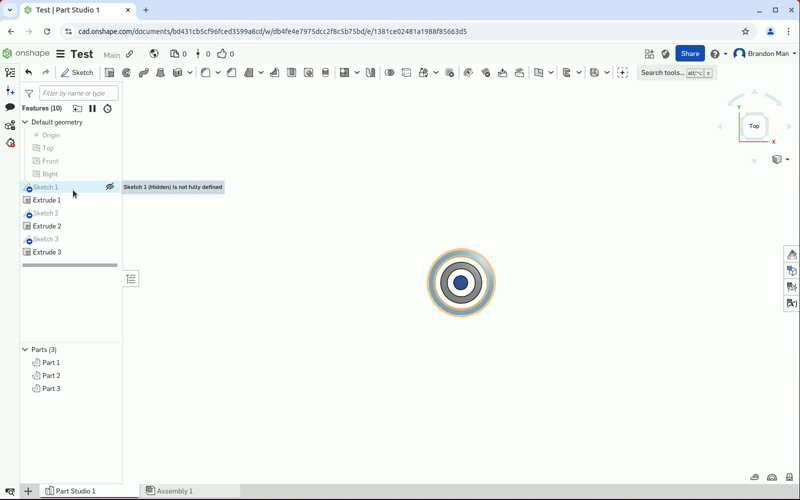
click(73, 189)
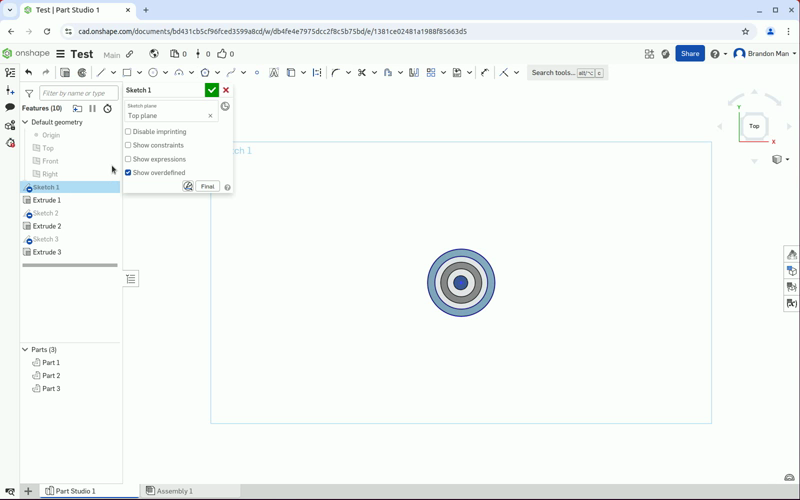
mouse_move(229, 92)
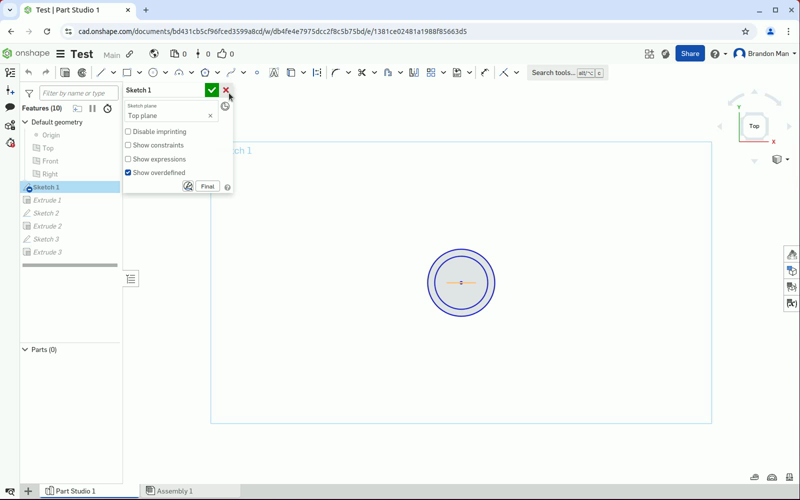
click(229, 92)
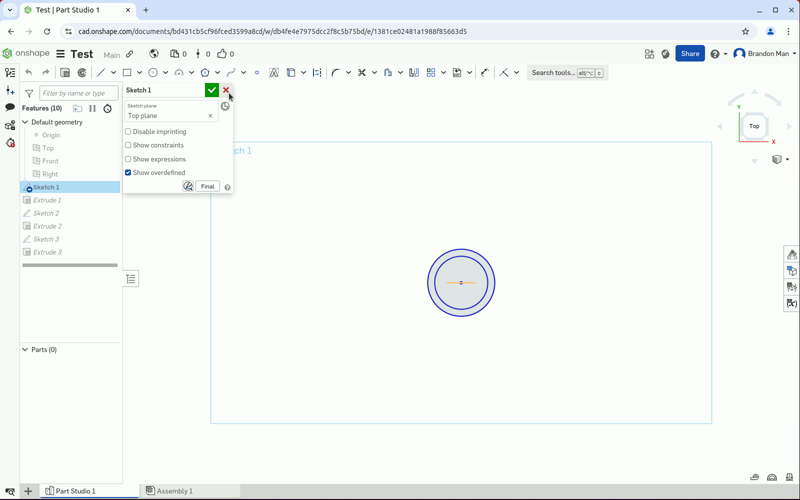
key(shift+s)
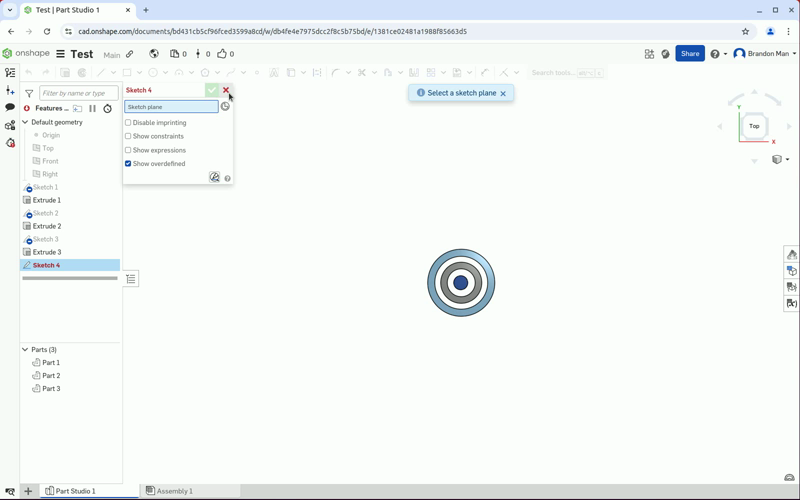
mouse_move(73, 150)
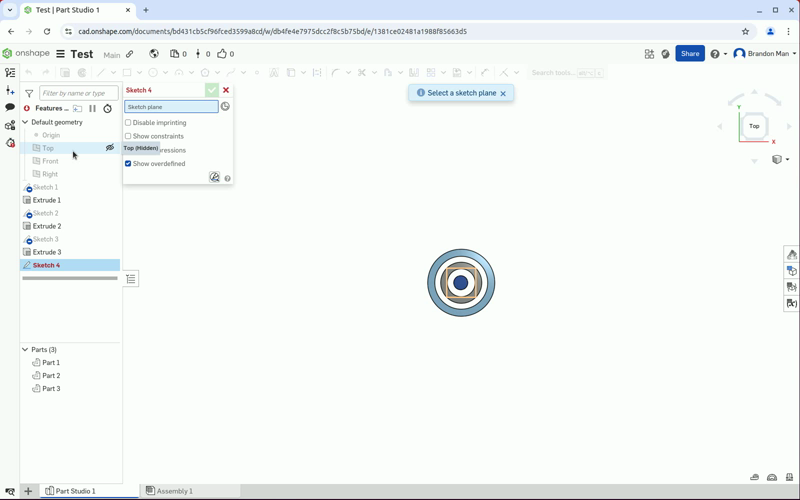
click(73, 150)
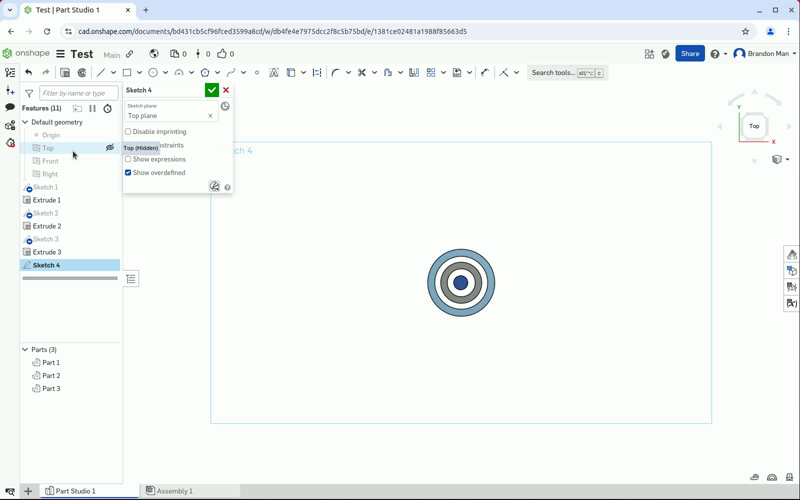
mouse_move(73, 352)
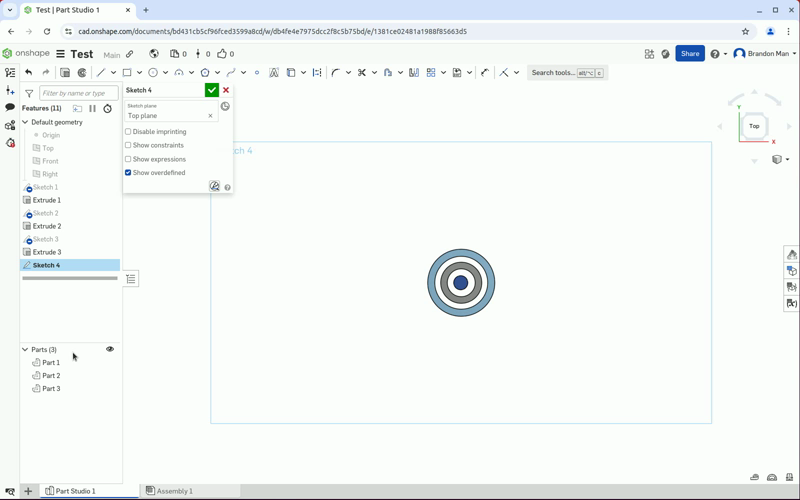
key(y)
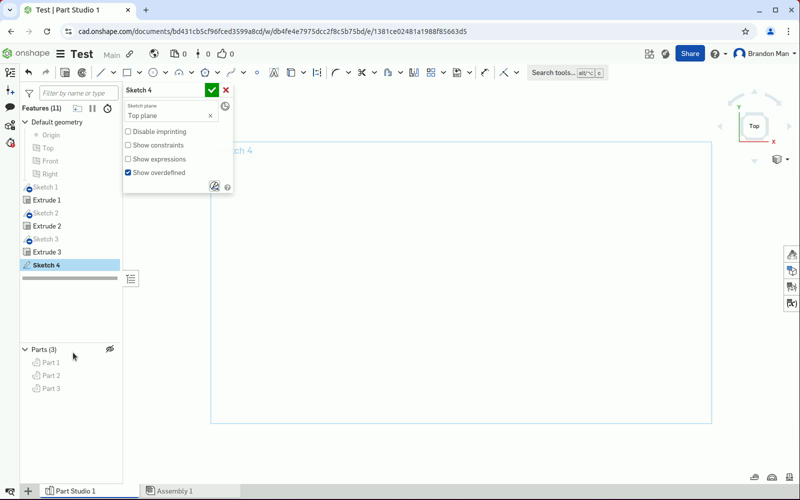
key(c)
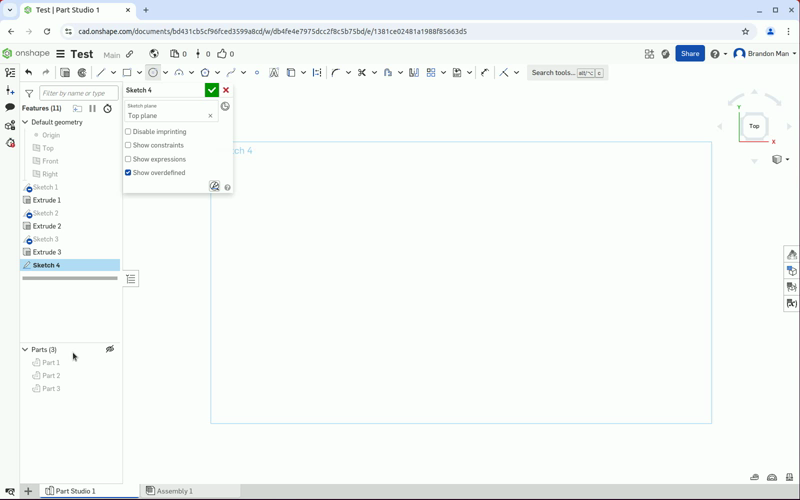
key_down(shift)
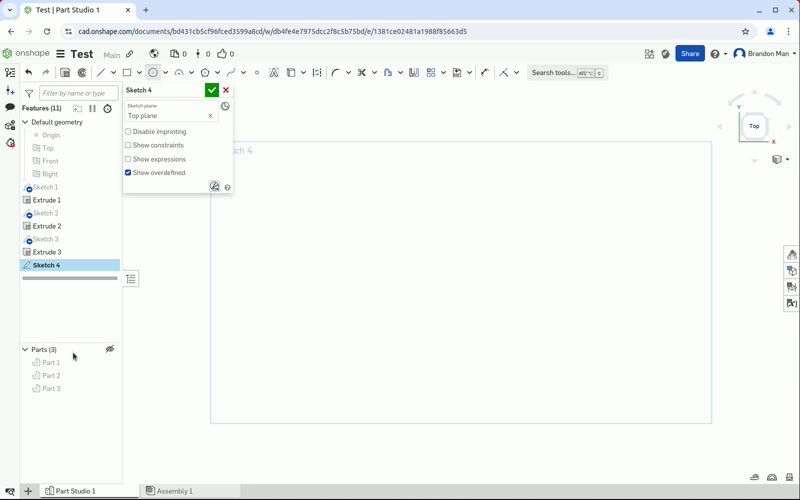
mouse_move(540, 282)
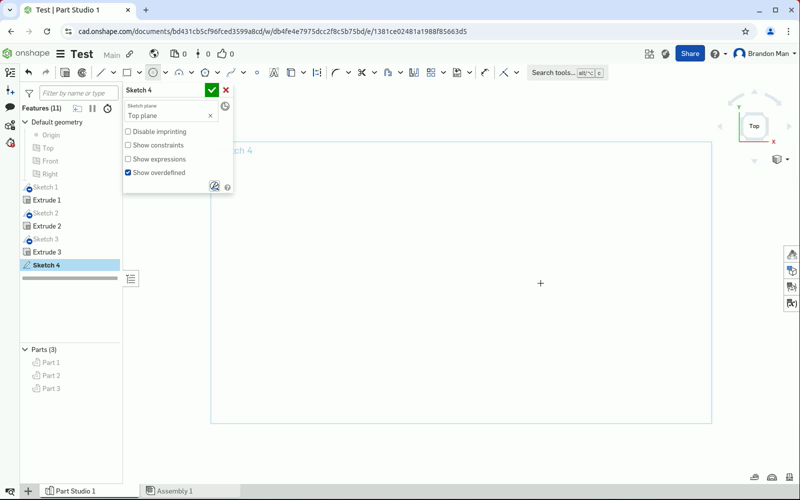
click(540, 282)
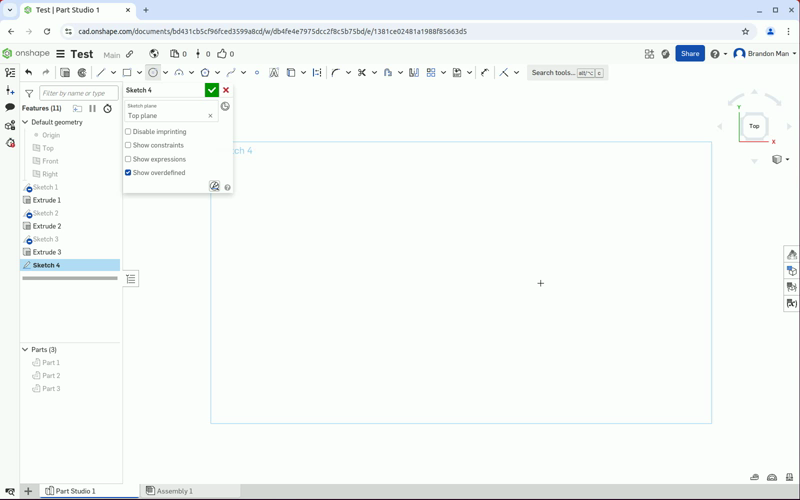
key_up(shift)
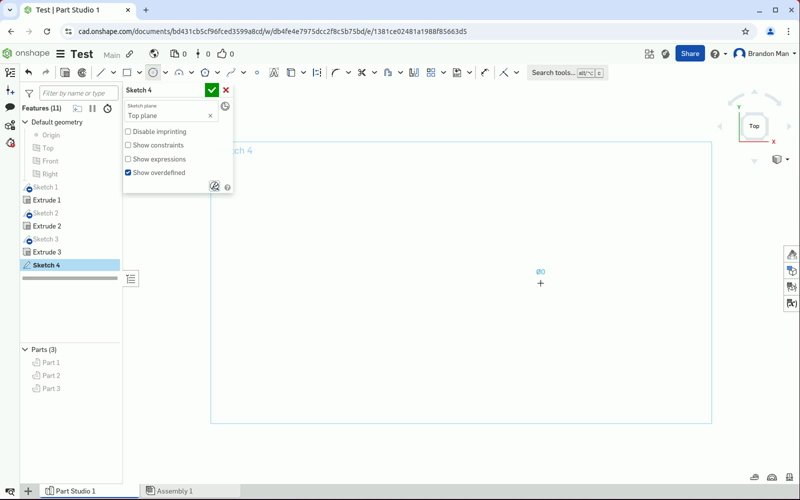
mouse_move(574, 282)
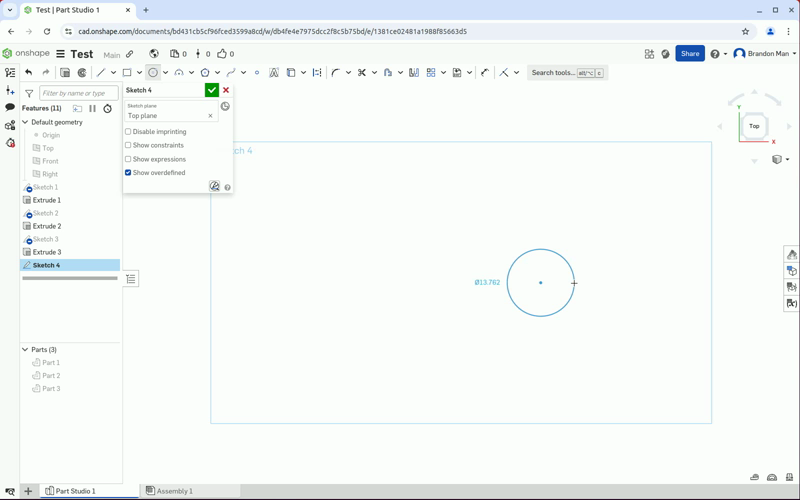
click(574, 282)
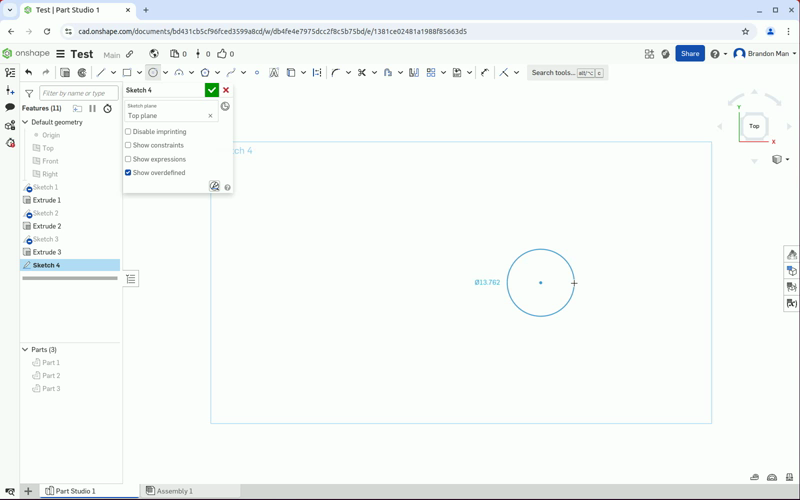
key(esc)
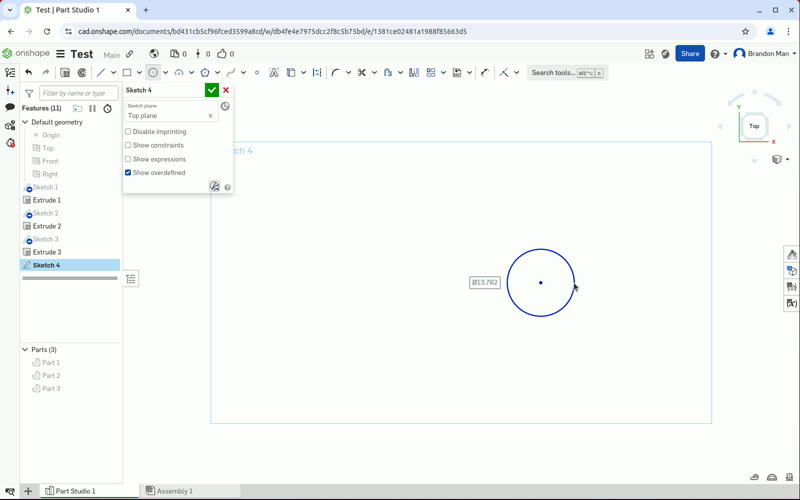
key(c)
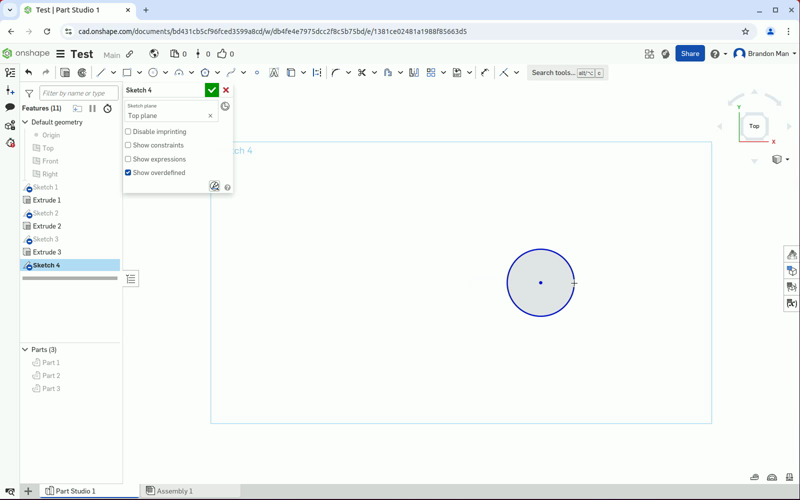
key_down(shift)
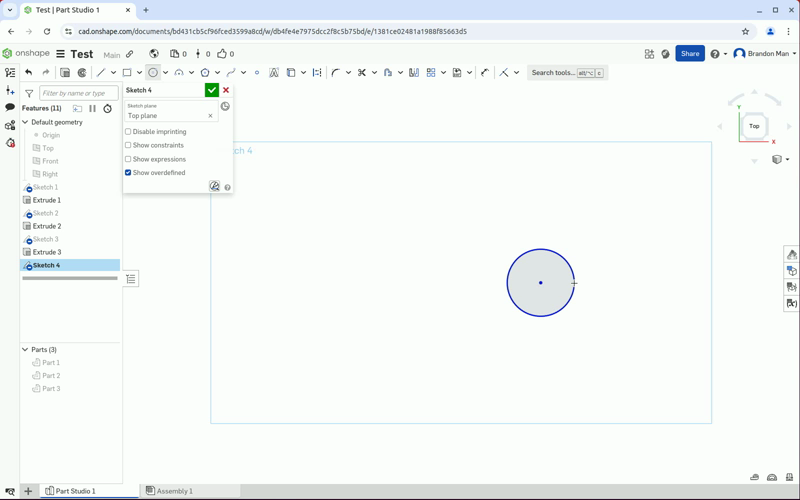
mouse_move(540, 282)
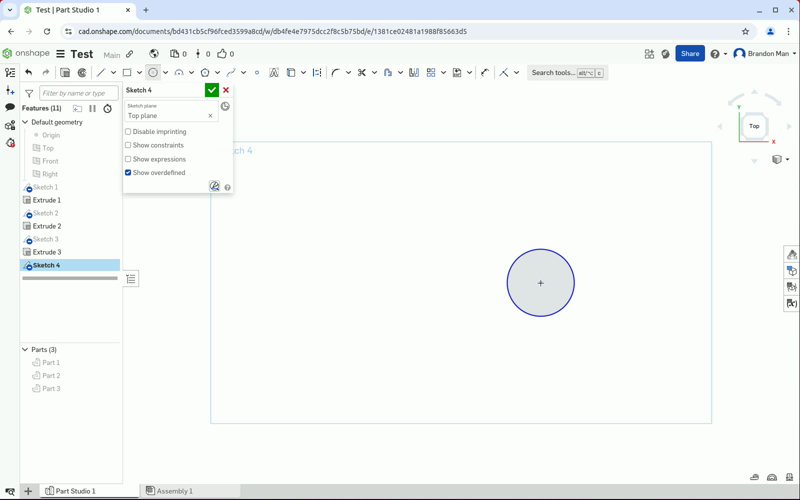
click(540, 282)
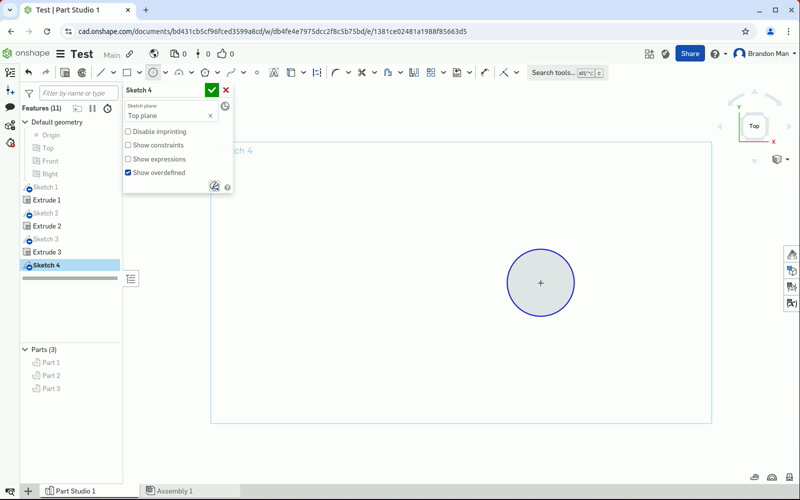
key_up(shift)
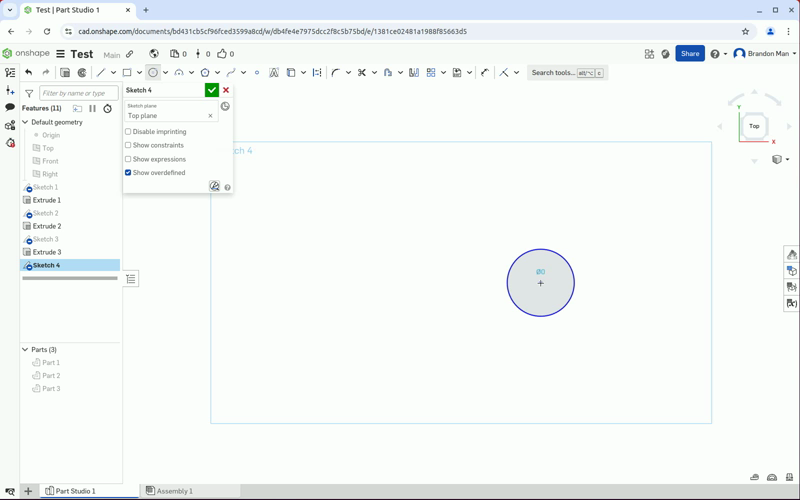
mouse_move(567, 282)
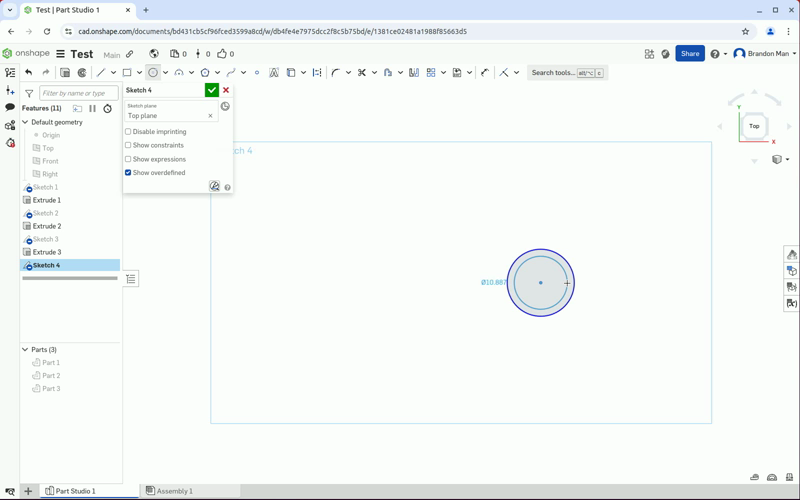
click(567, 282)
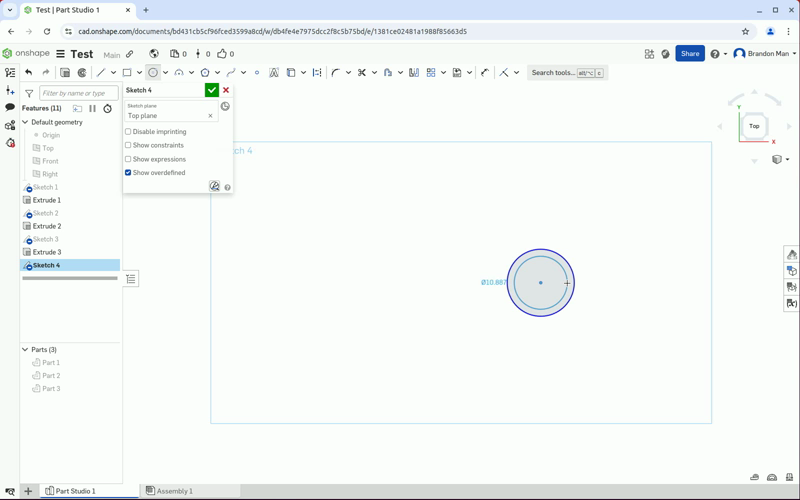
key(esc)
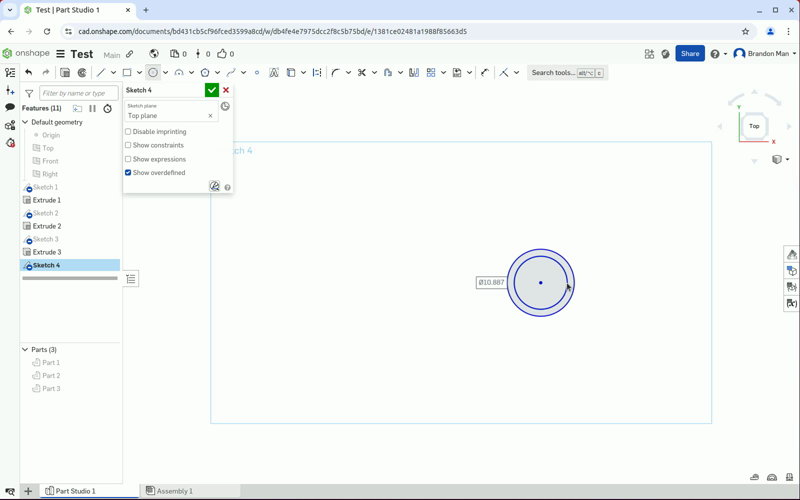
mouse_move(523, 260)
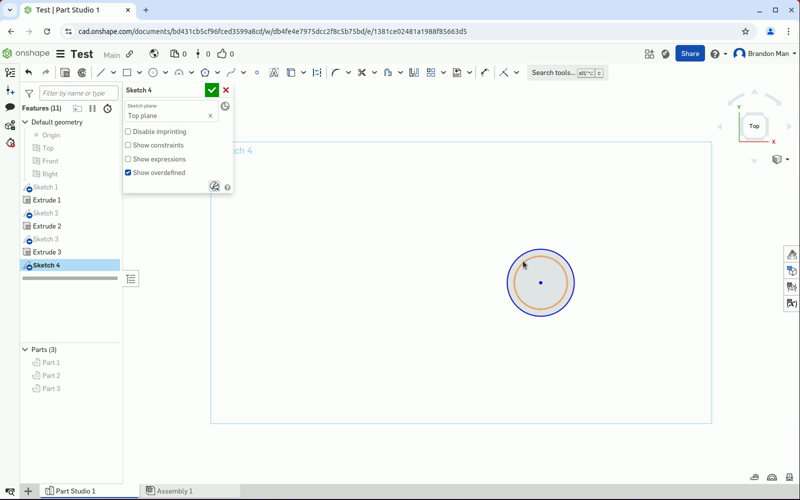
scroll(6)
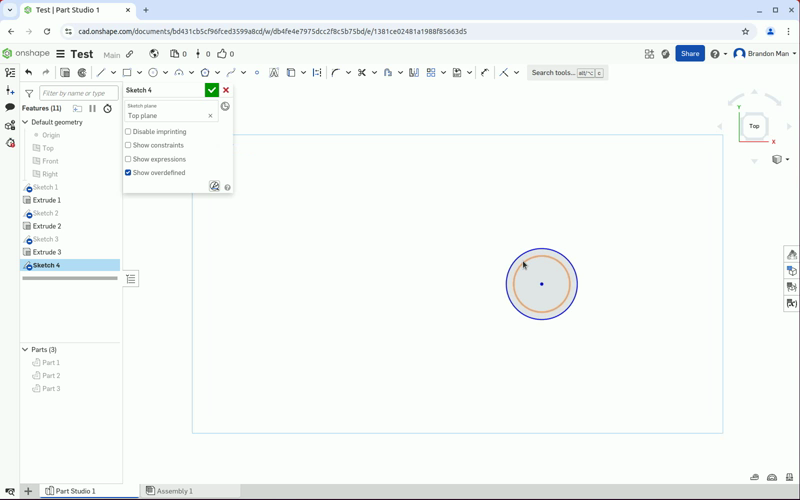
scroll(6)
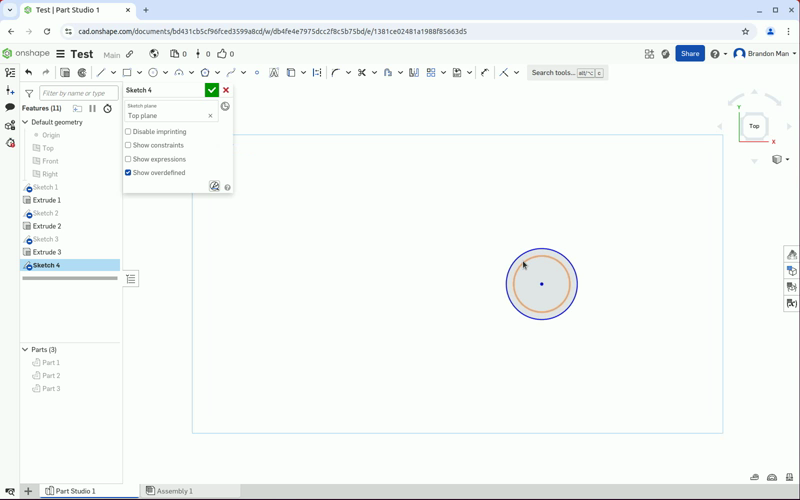
scroll(6)
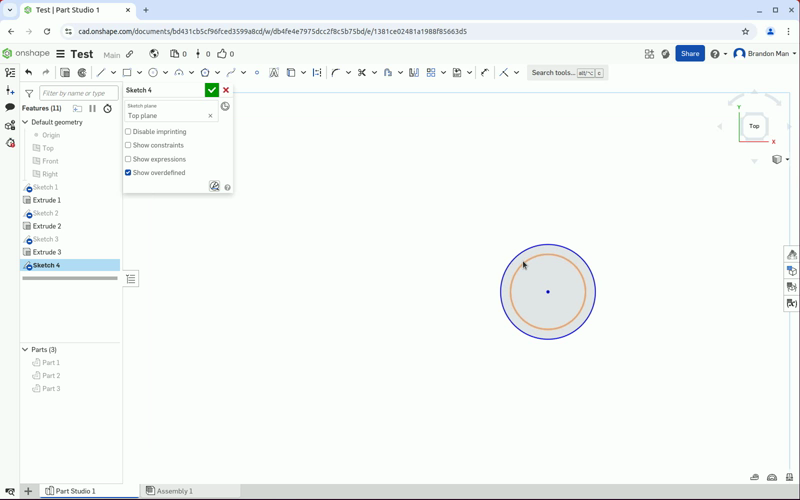
scroll(6)
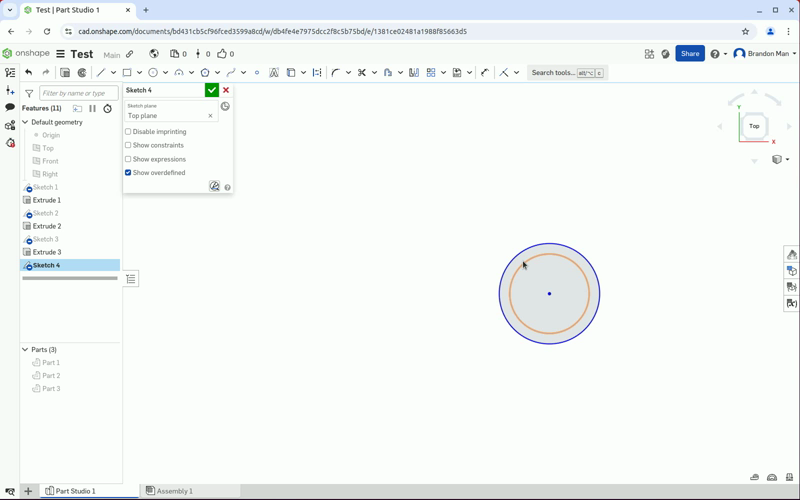
scroll(6)
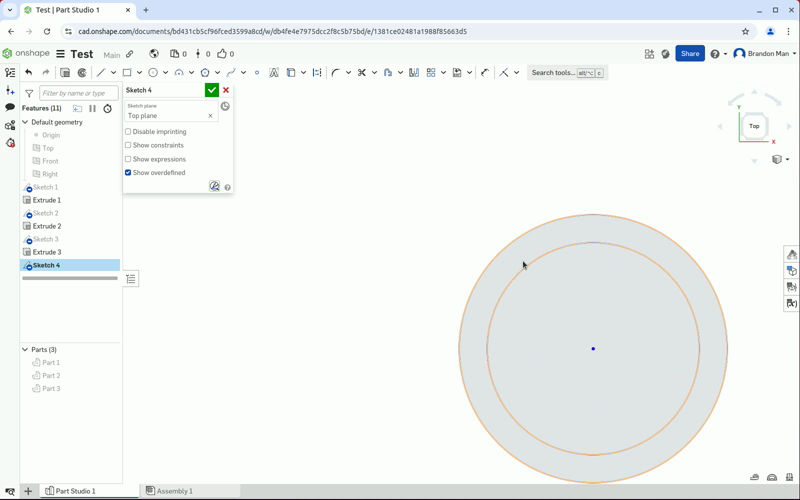
scroll(6)
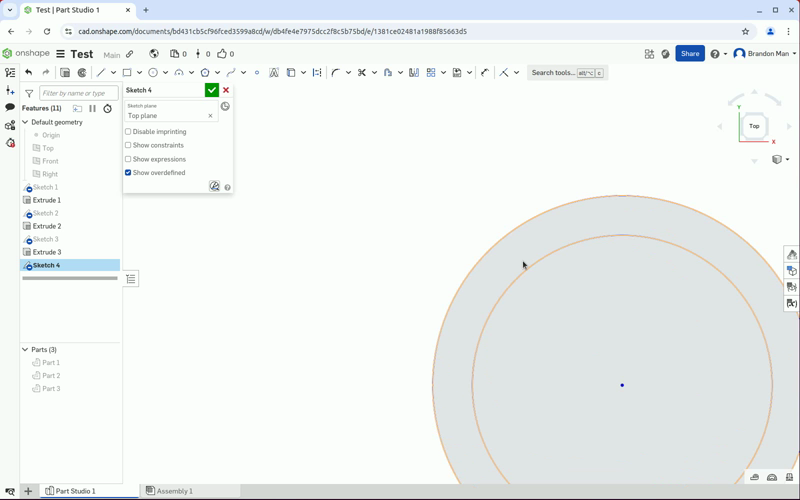
scroll(6)
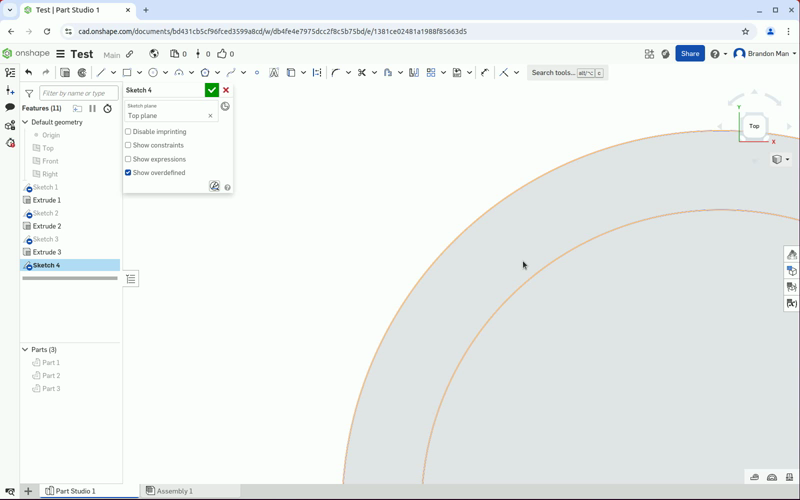
click(523, 260)
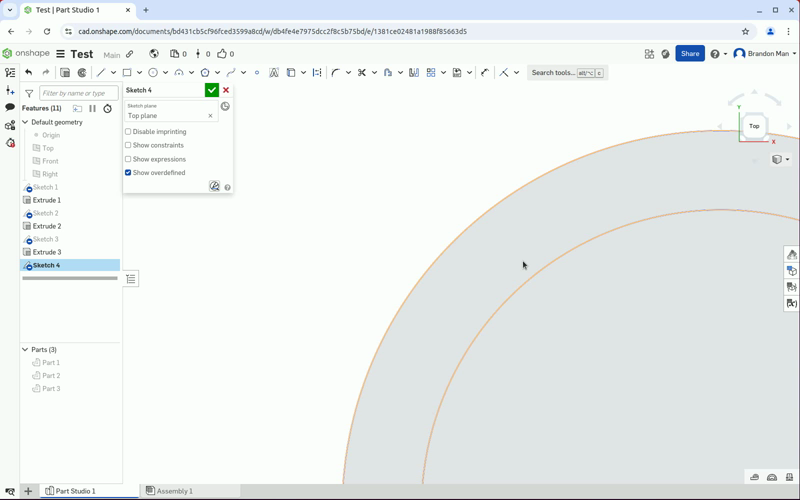
scroll(-6)
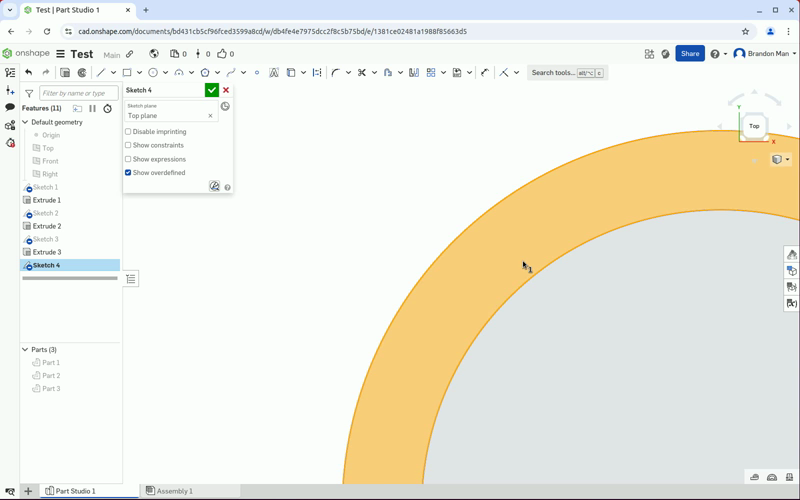
scroll(-6)
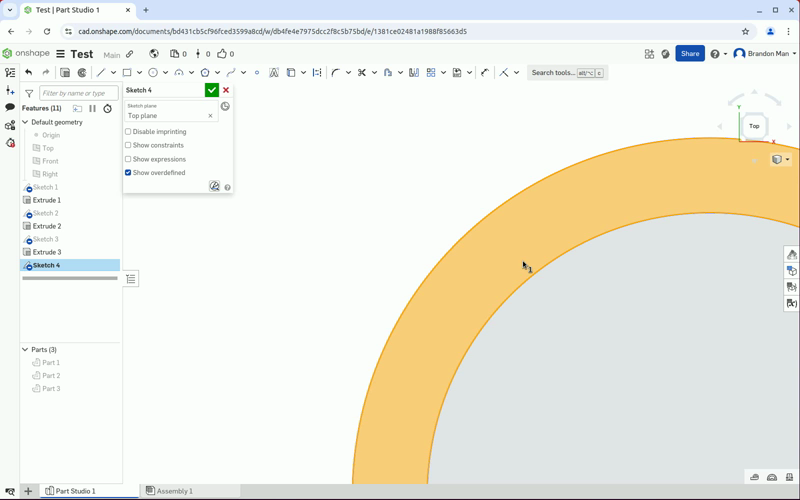
scroll(-6)
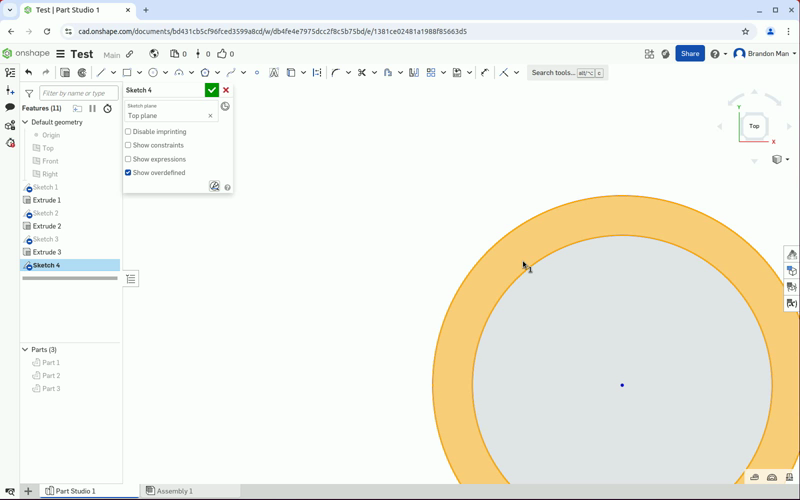
scroll(-6)
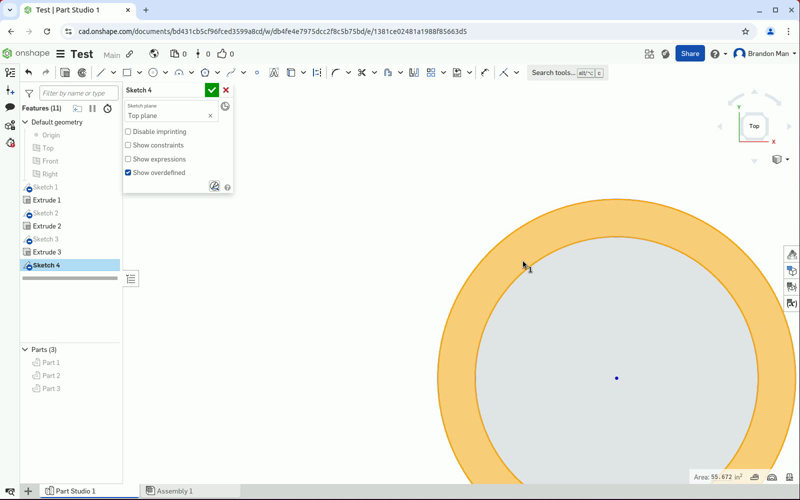
scroll(-6)
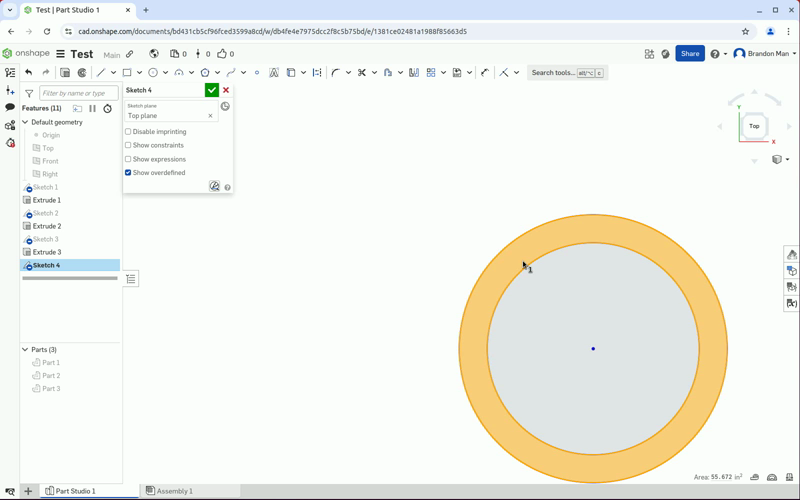
scroll(-6)
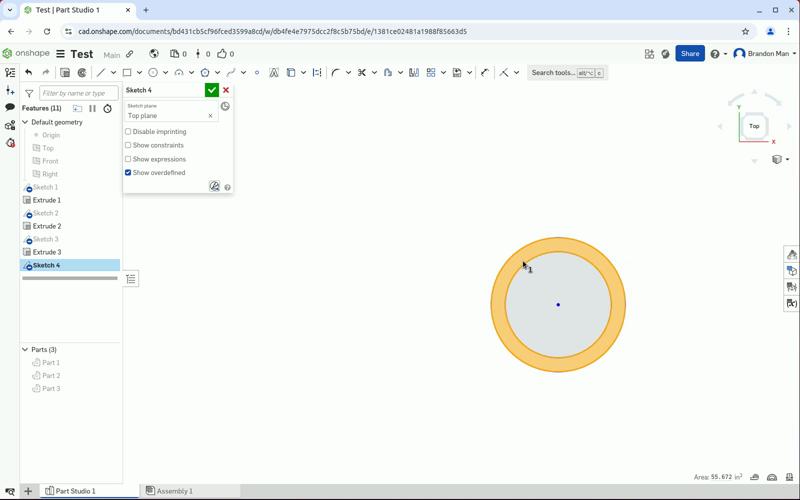
scroll(-6)
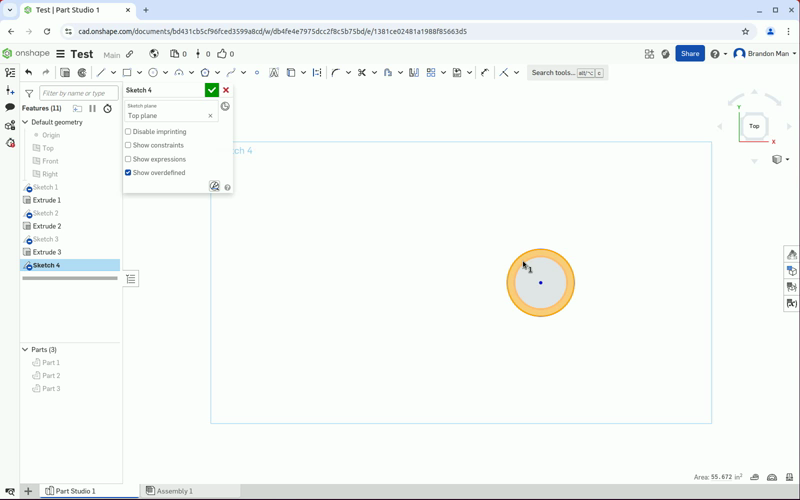
mouse_move(73, 352)
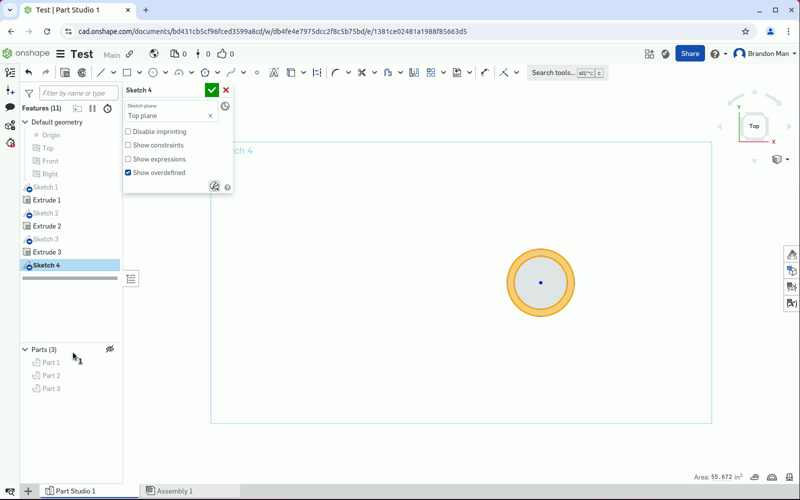
key(shift+y)
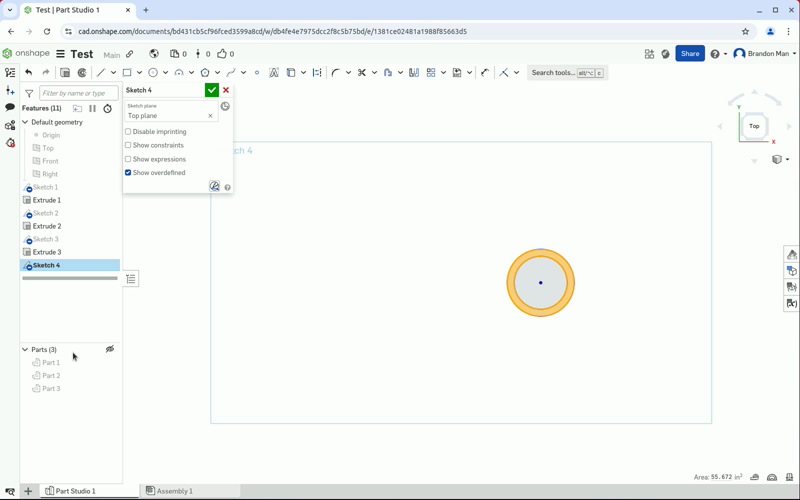
key(shift+e)
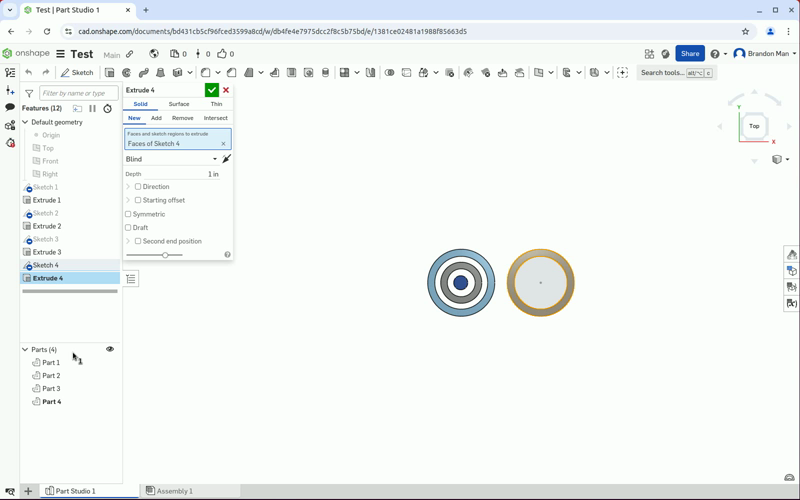
mouse_move(143, 106)
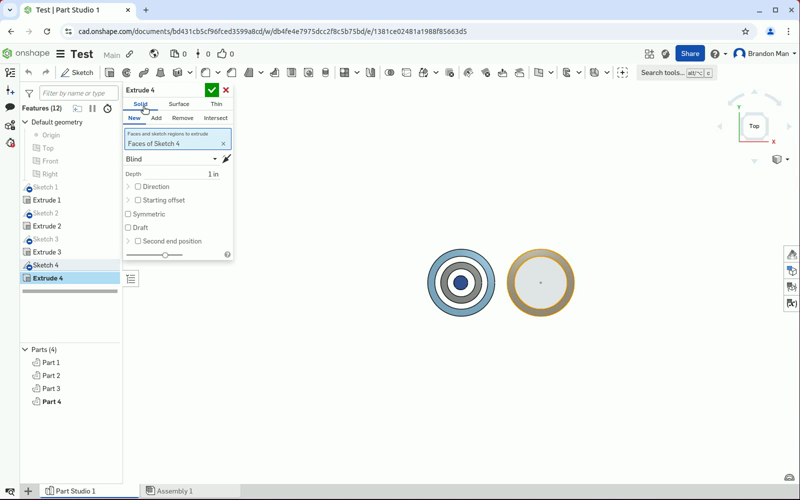
click(143, 106)
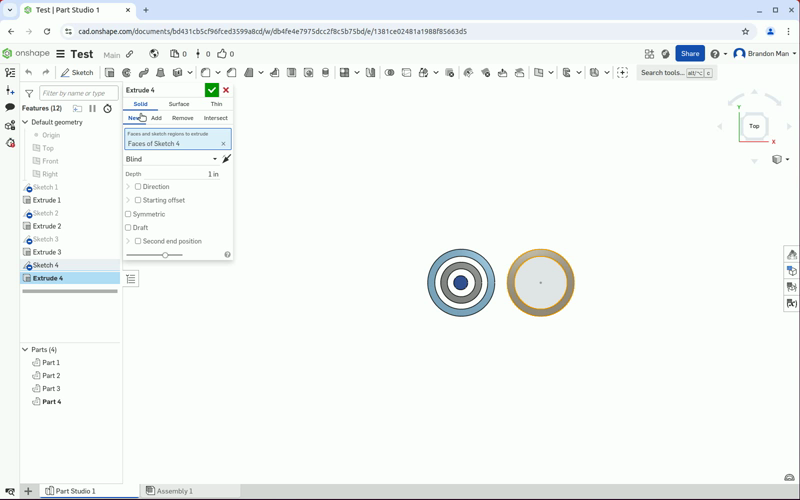
mouse_move(137, 120)
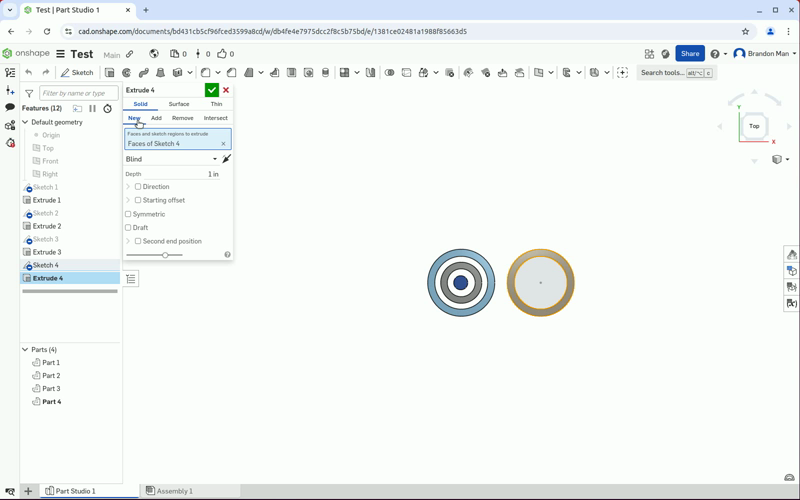
click(137, 120)
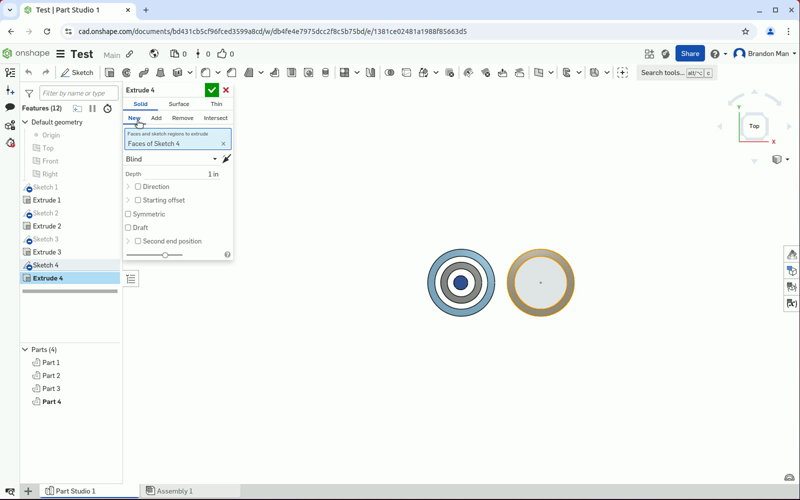
key(tab, 4)
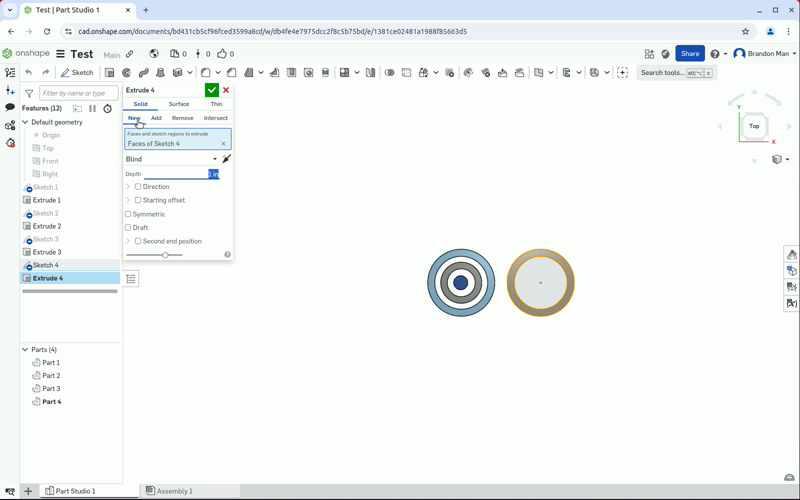
text(1.444)
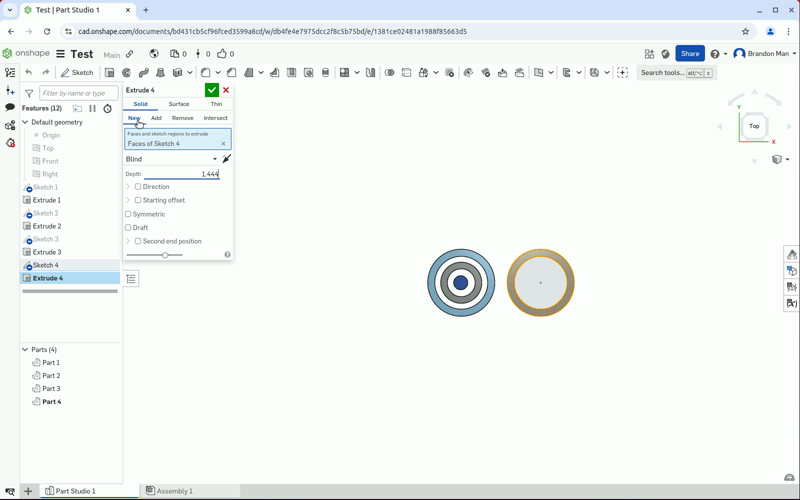
key(enter)
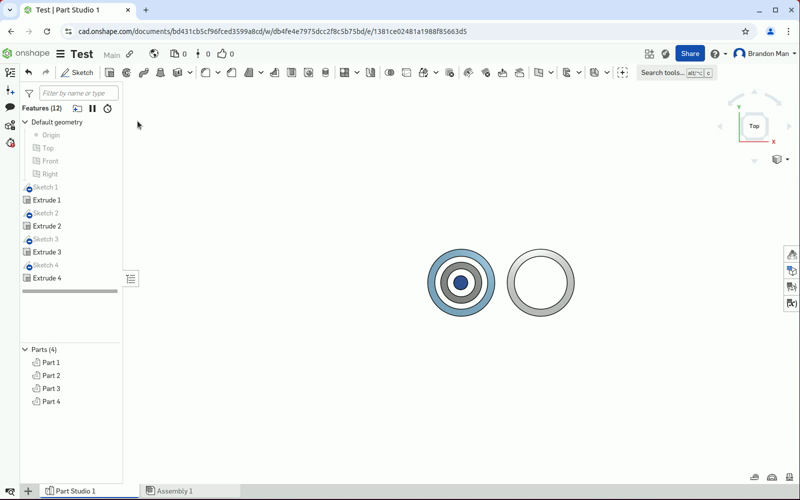
key(shift+h)
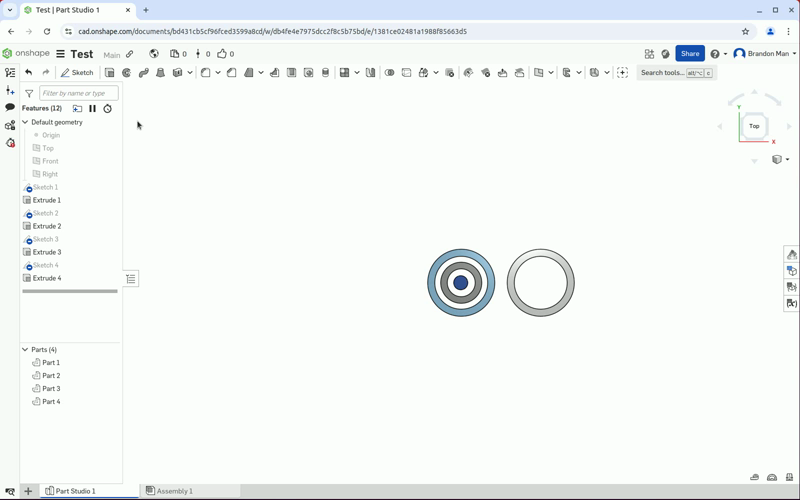
key(shift+h)
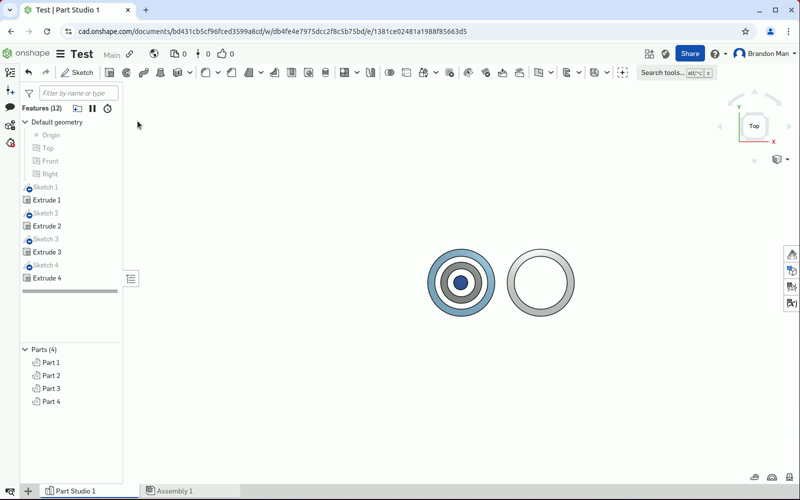
mouse_move(73, 189)
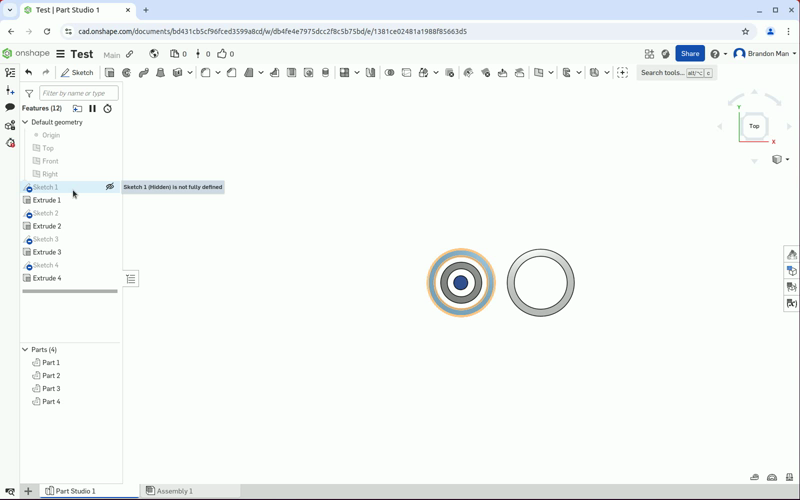
click(73, 189)
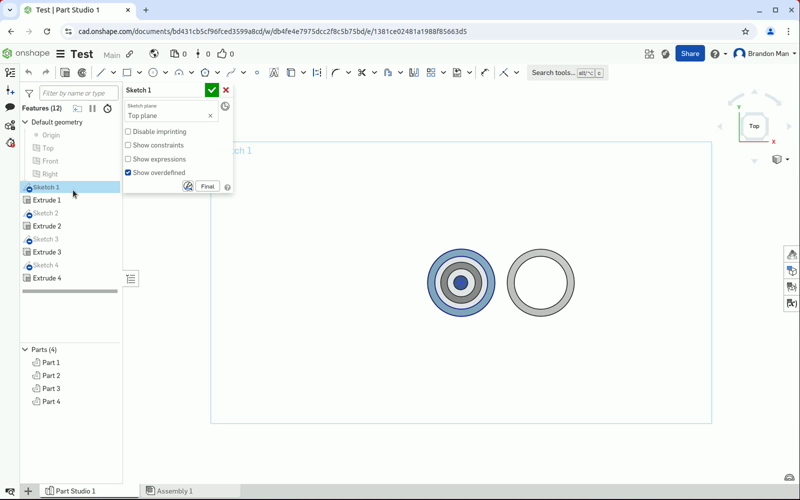
mouse_move(229, 92)
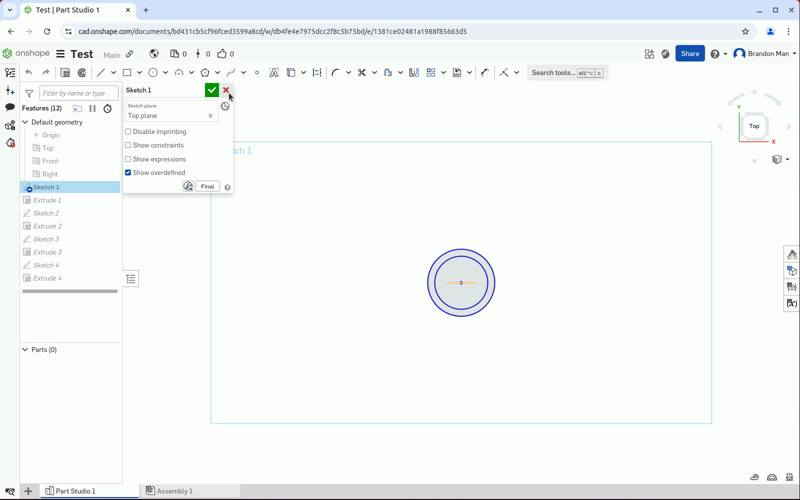
click(229, 92)
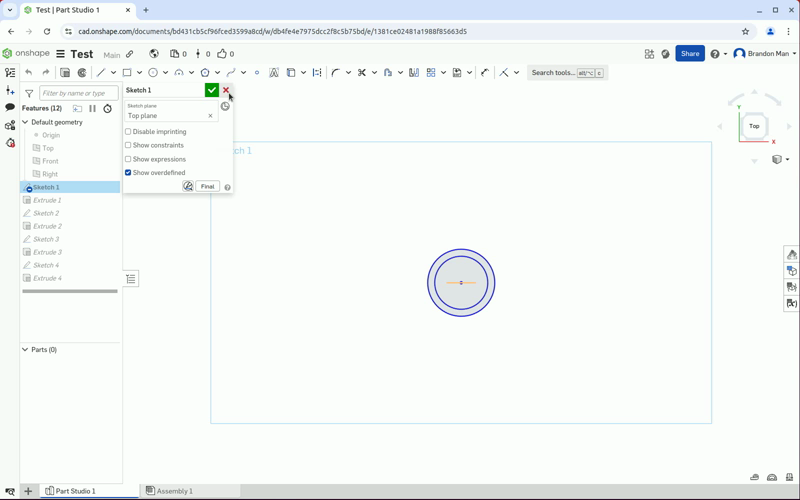
key(shift+s)
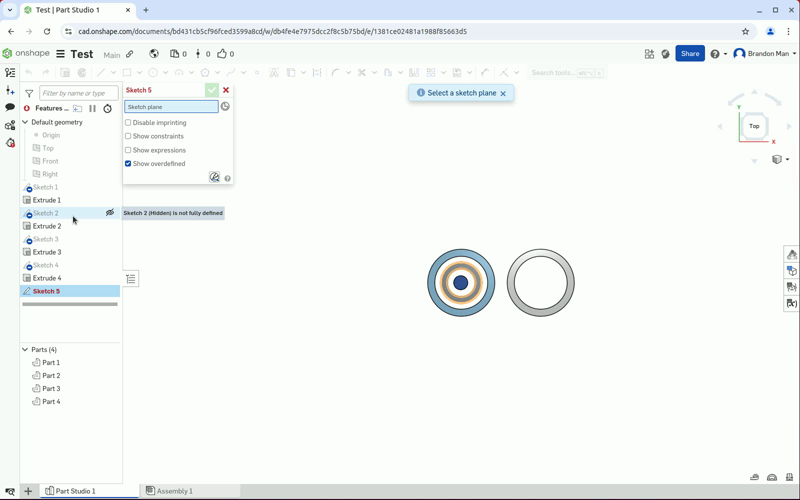
scroll(3)
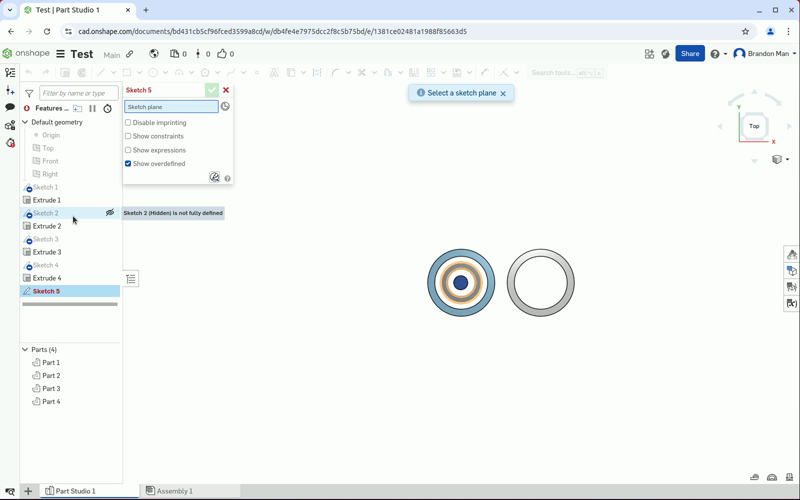
mouse_move(73, 150)
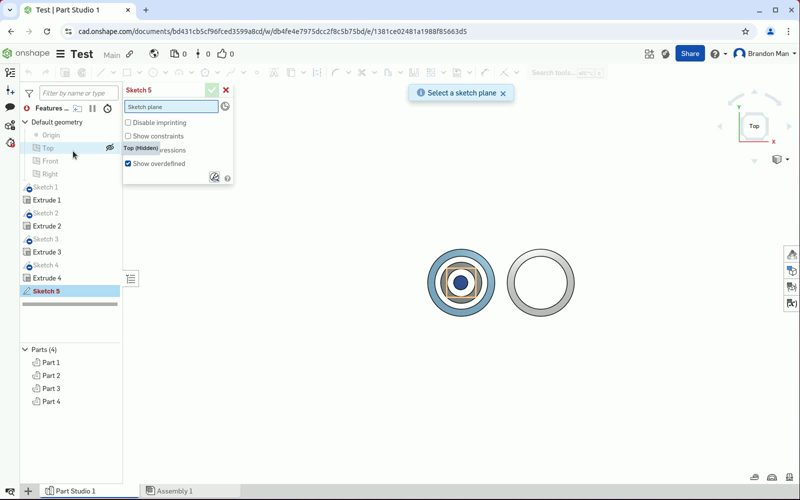
click(73, 150)
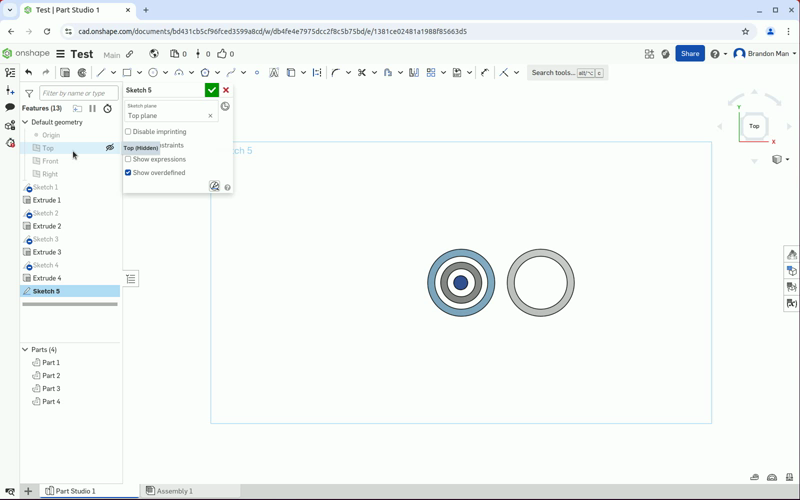
mouse_move(73, 352)
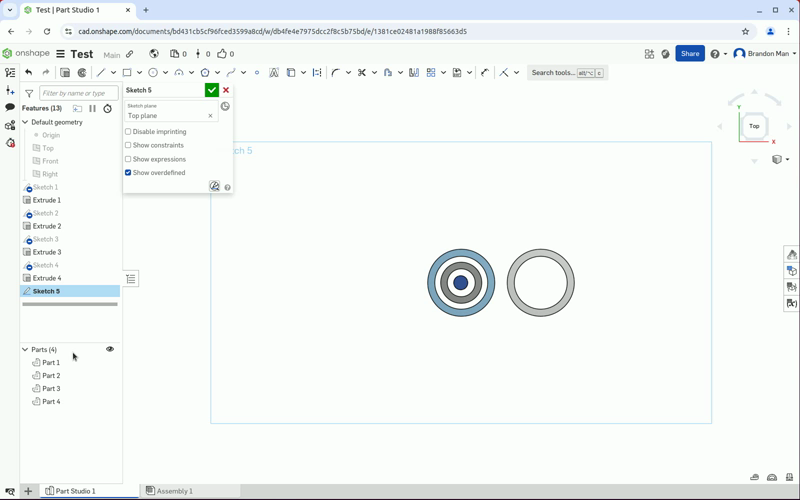
key(y)
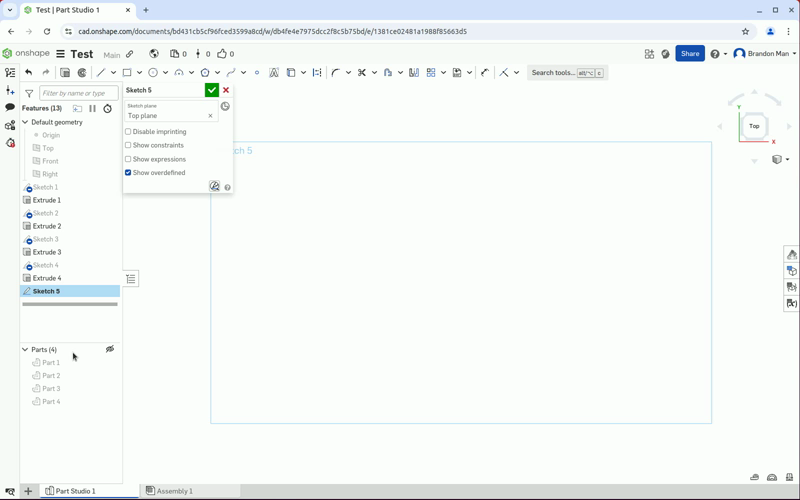
key(c)
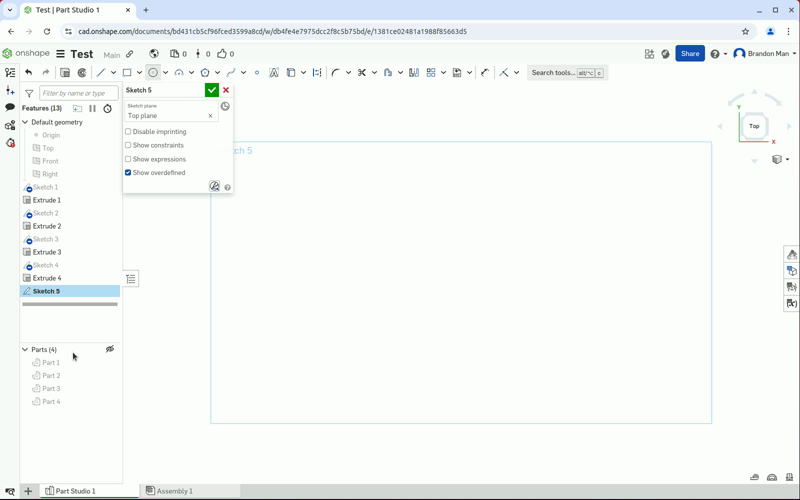
key_down(shift)
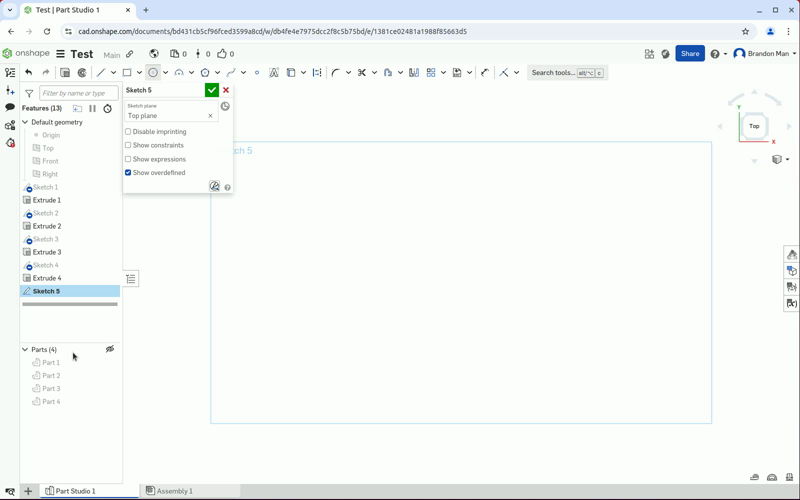
mouse_move(540, 282)
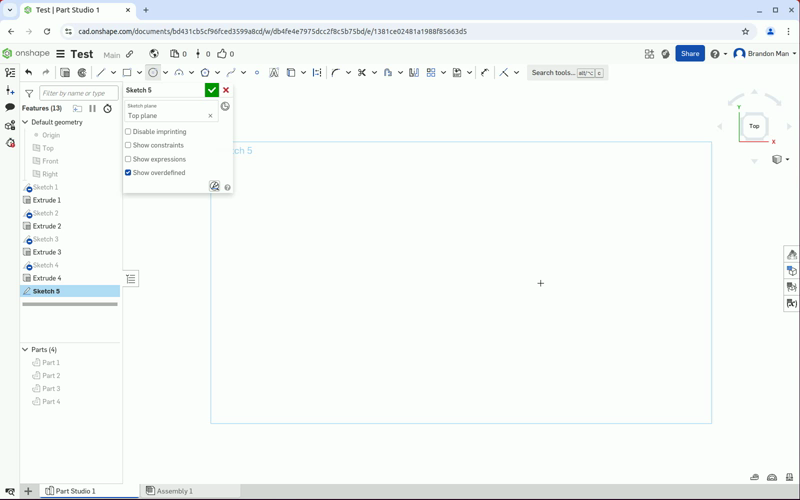
click(540, 282)
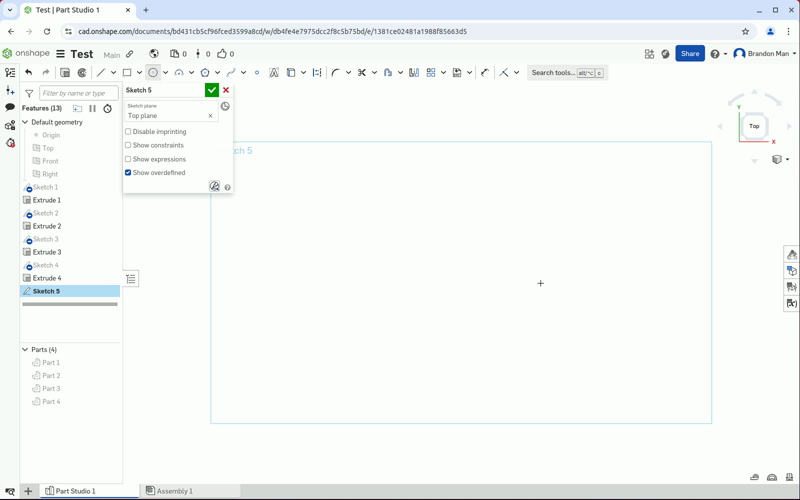
key_up(shift)
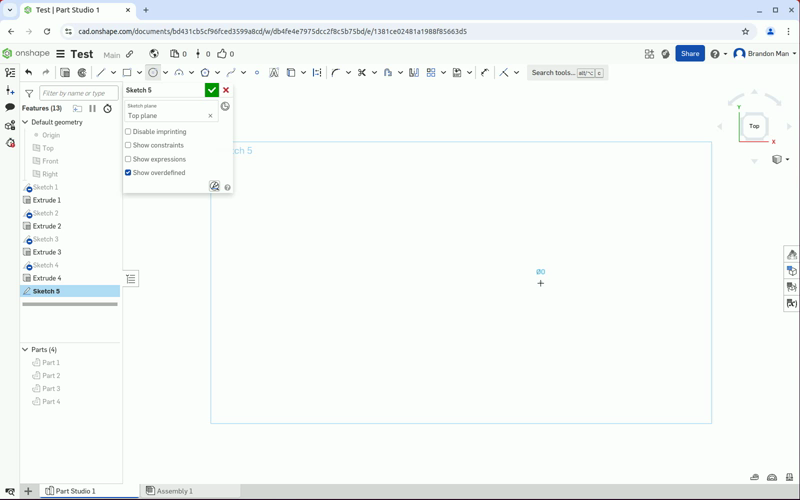
mouse_move(561, 282)
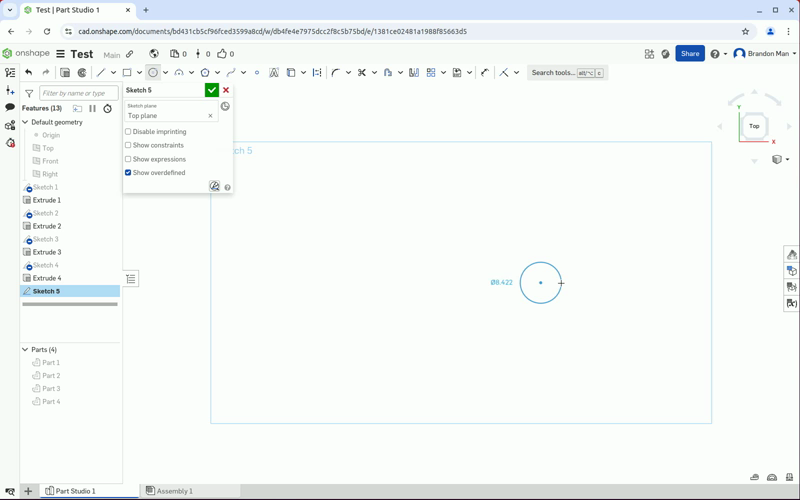
click(561, 282)
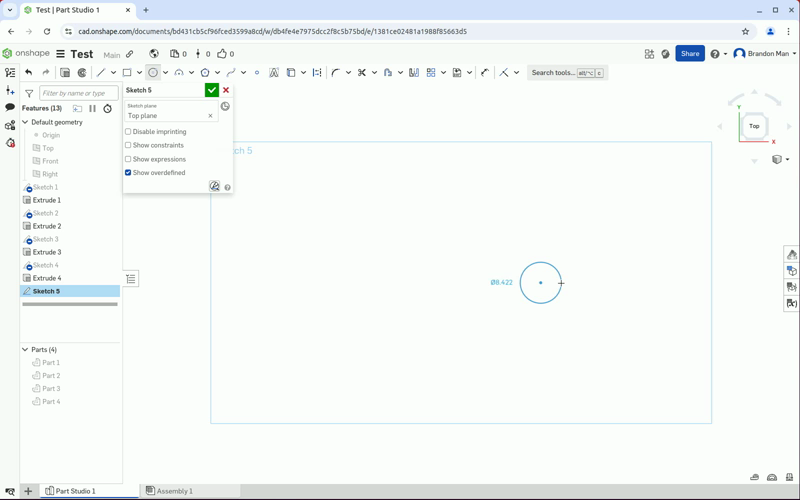
key(esc)
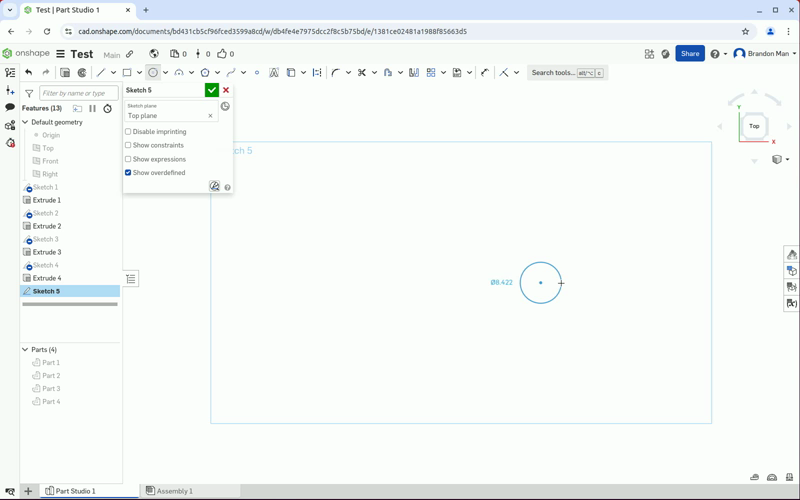
key(c)
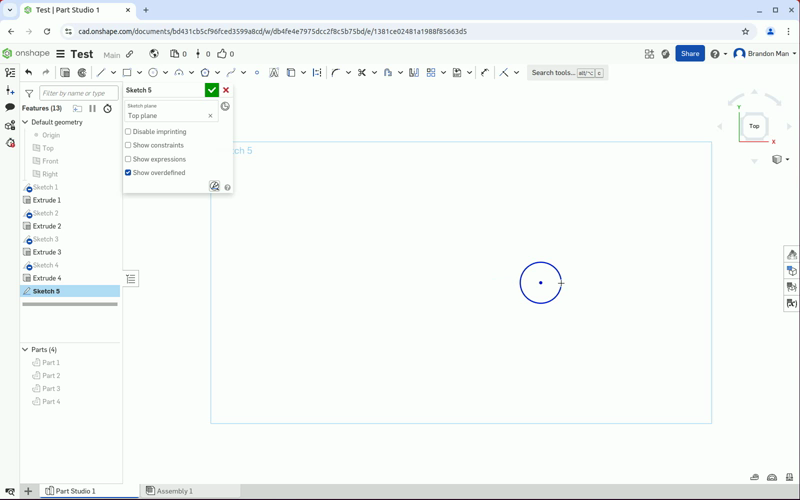
key_down(shift)
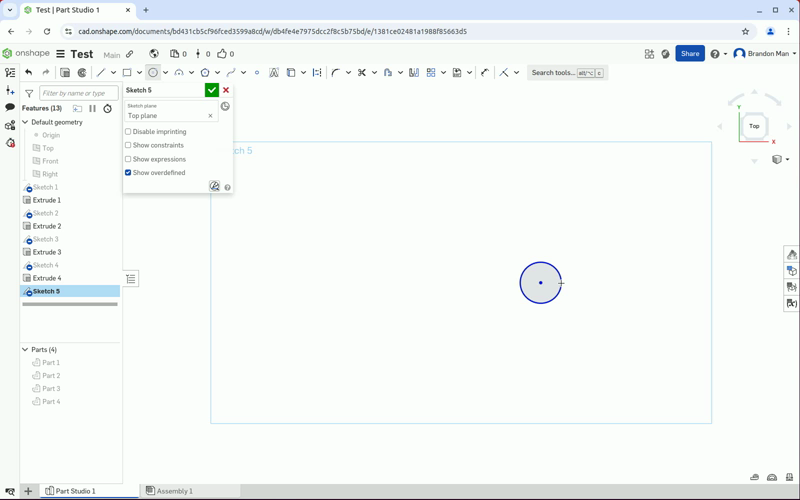
mouse_move(540, 282)
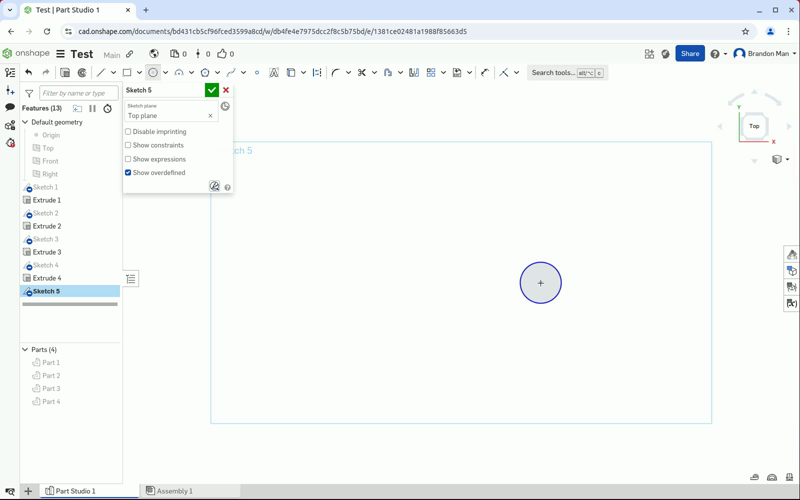
click(540, 282)
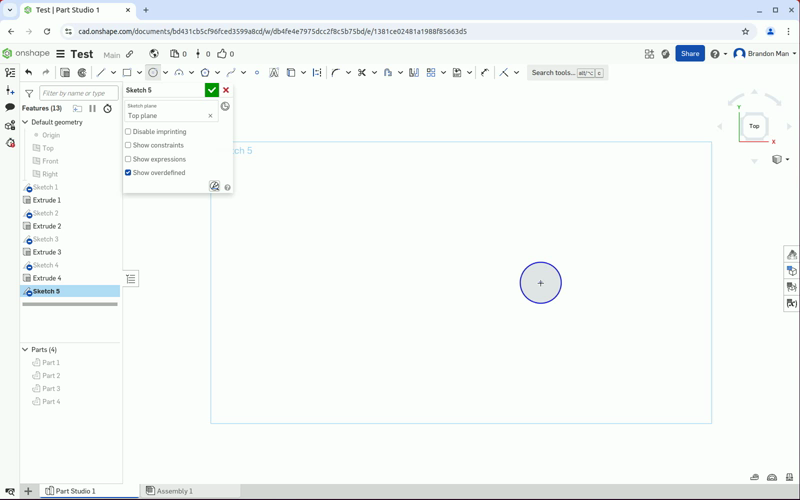
key_up(shift)
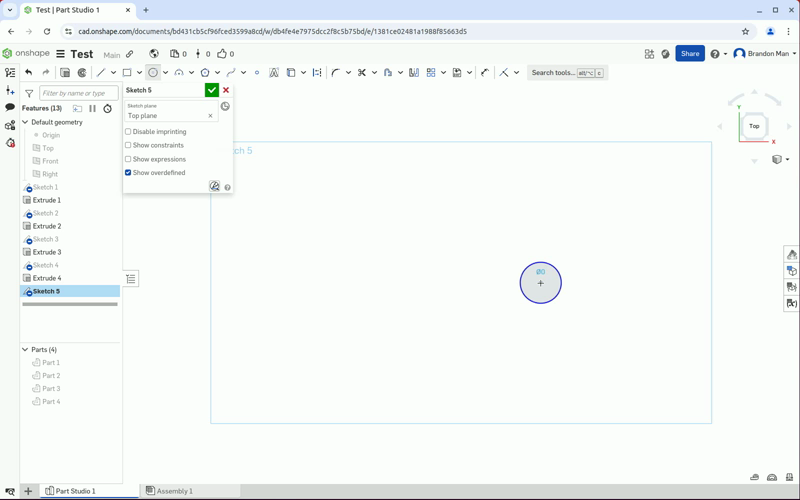
mouse_move(554, 282)
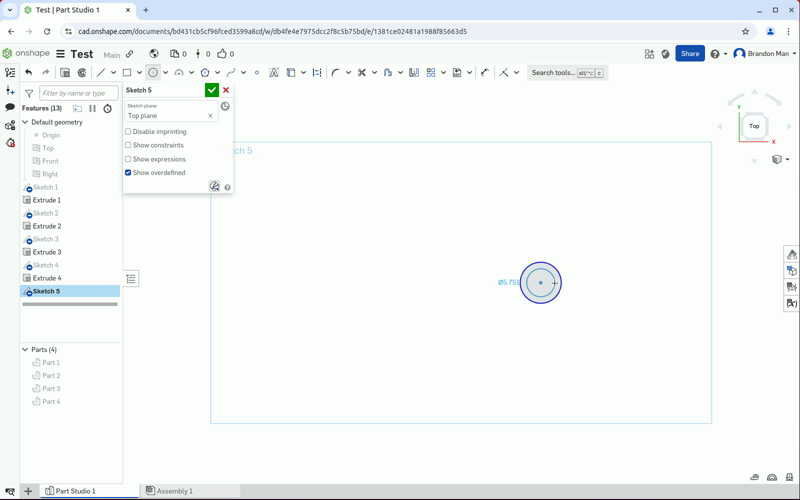
click(554, 282)
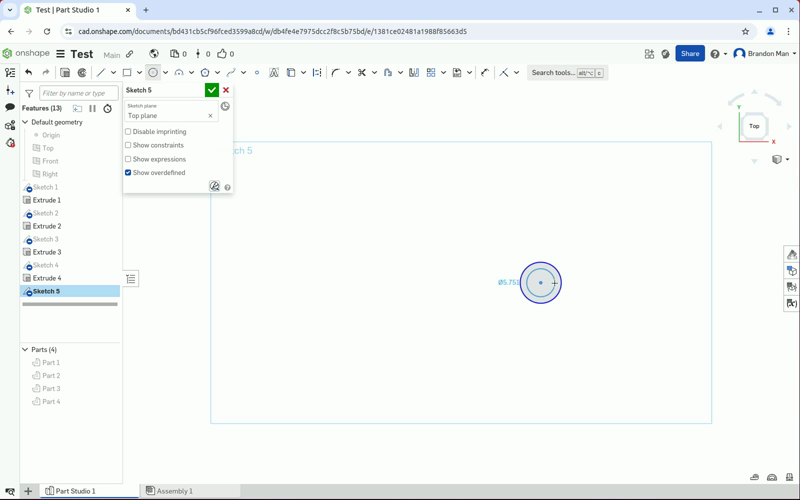
key(esc)
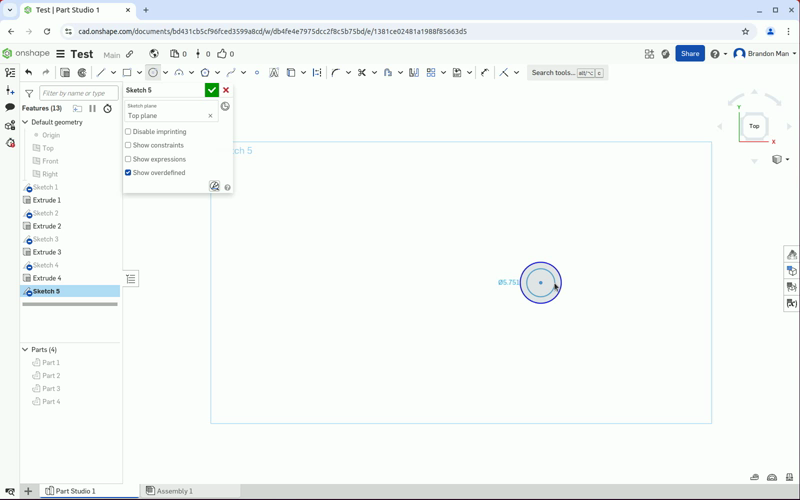
mouse_move(537, 301)
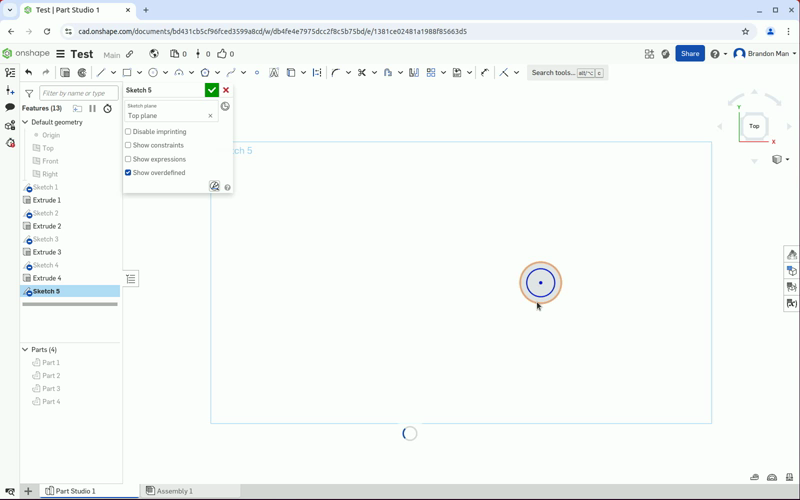
scroll(6)
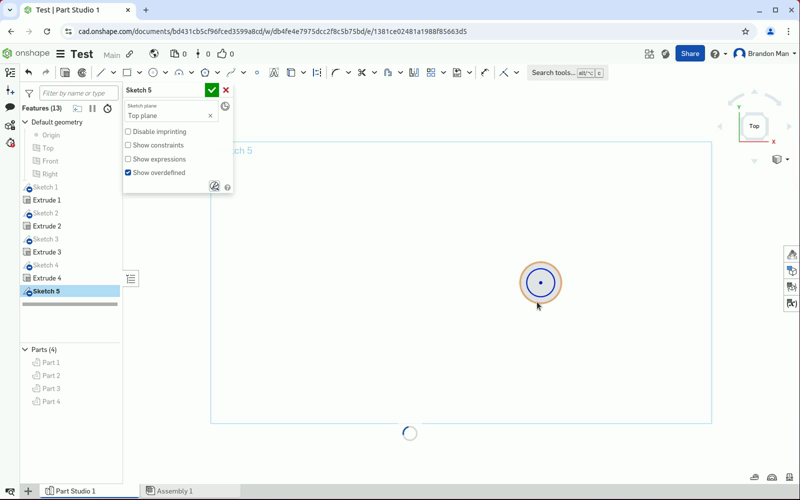
scroll(6)
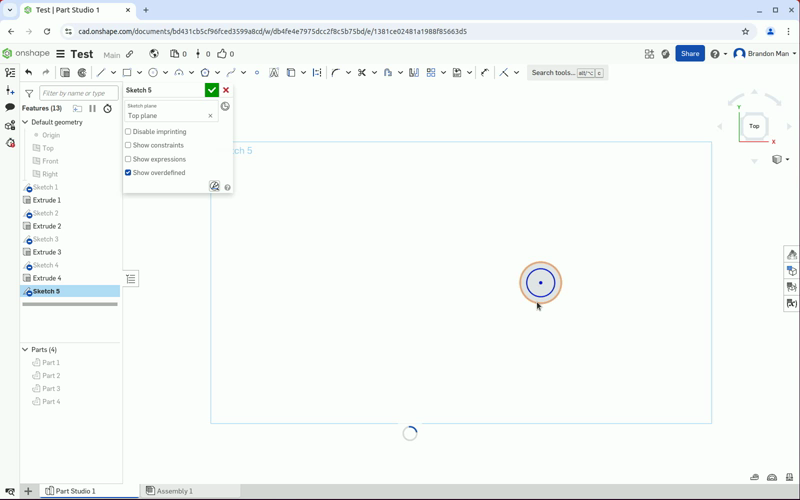
scroll(6)
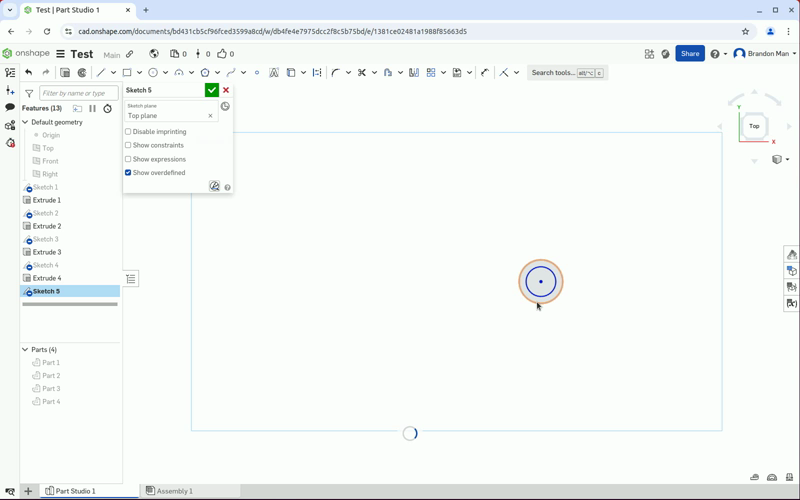
scroll(6)
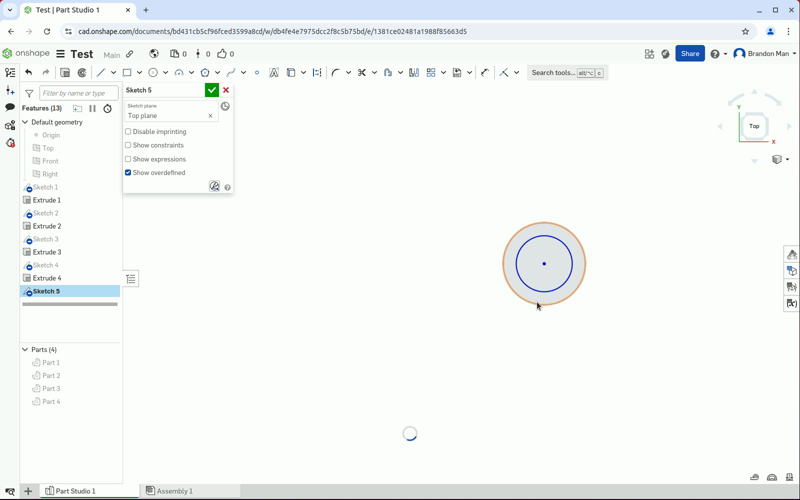
scroll(6)
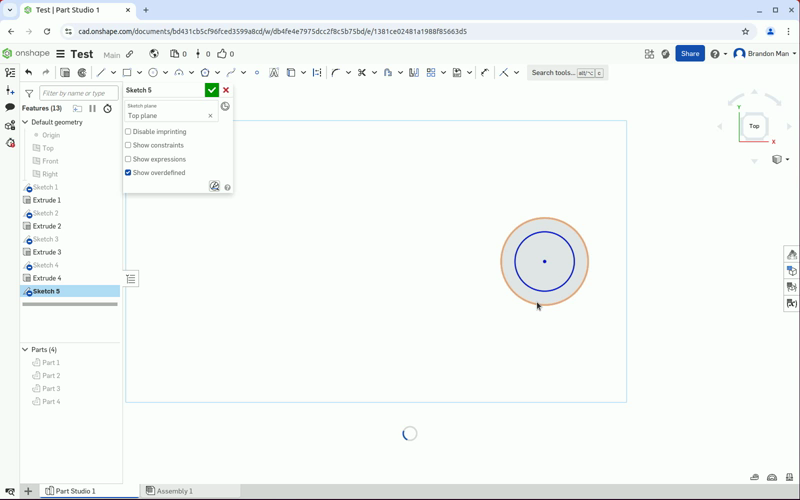
scroll(6)
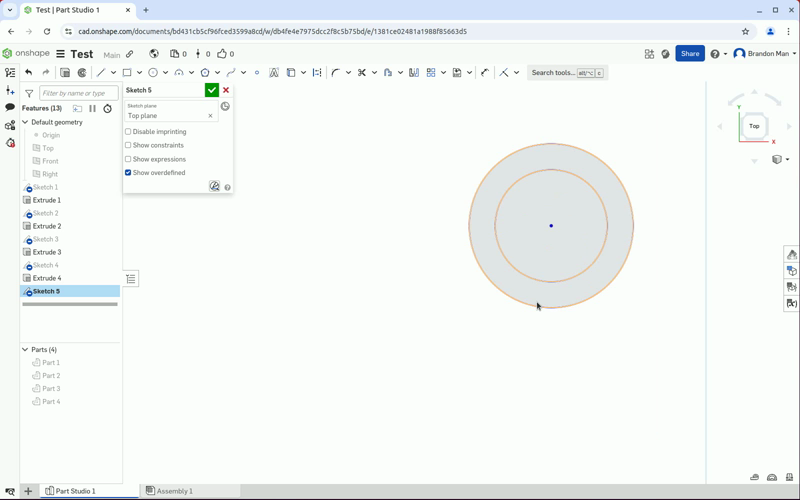
scroll(6)
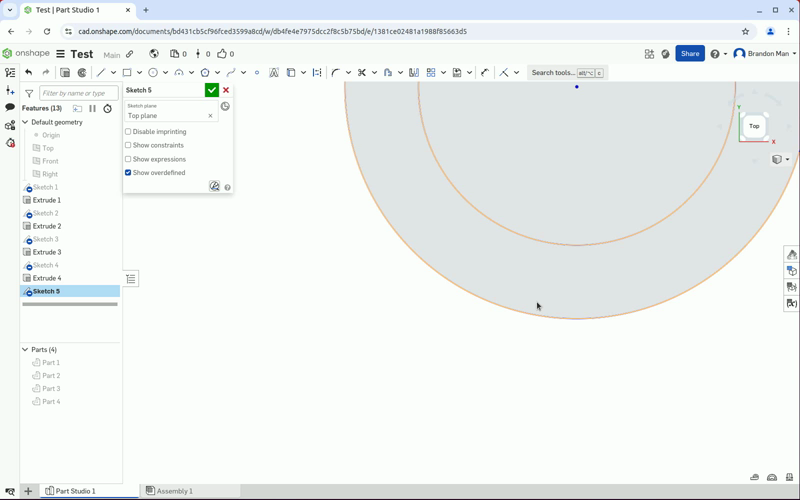
click(537, 301)
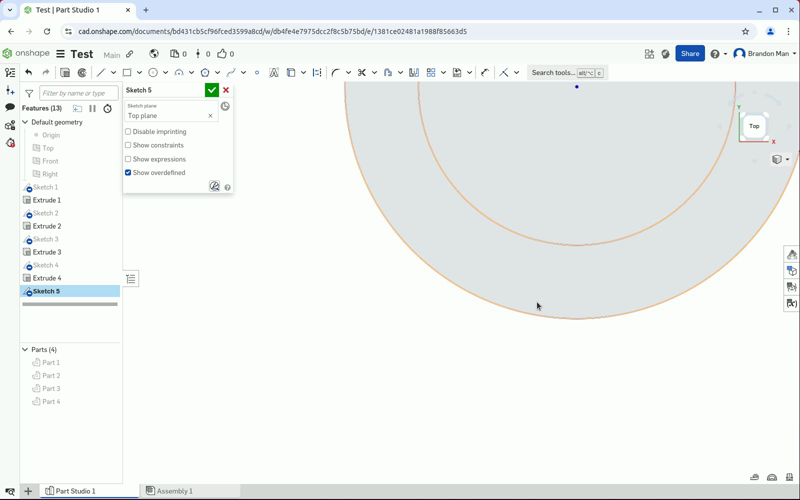
scroll(-6)
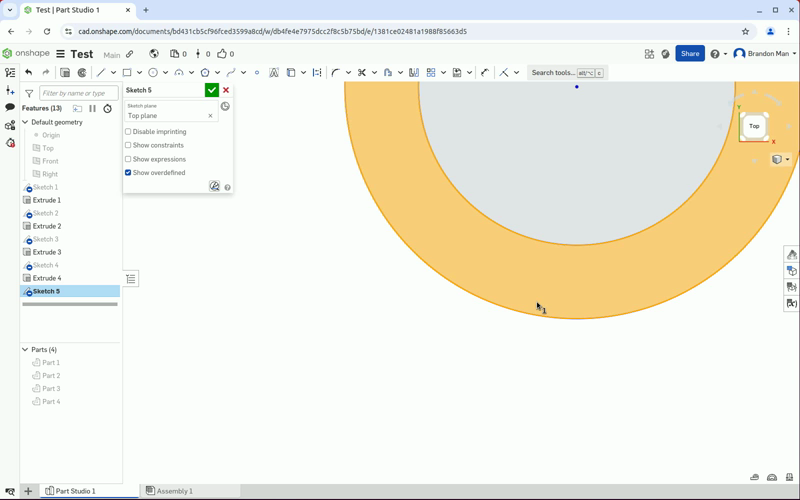
scroll(-6)
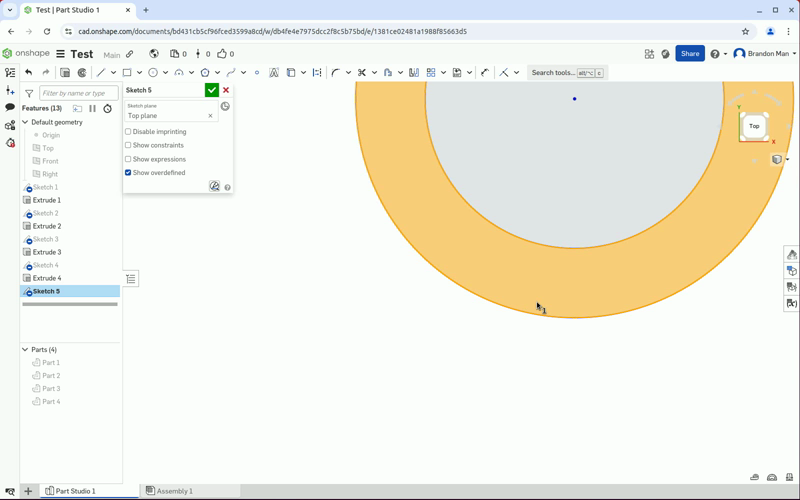
scroll(-6)
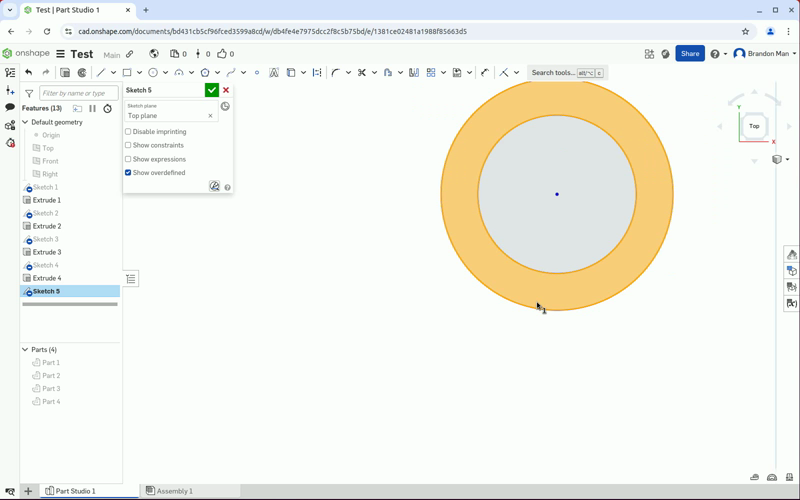
scroll(-6)
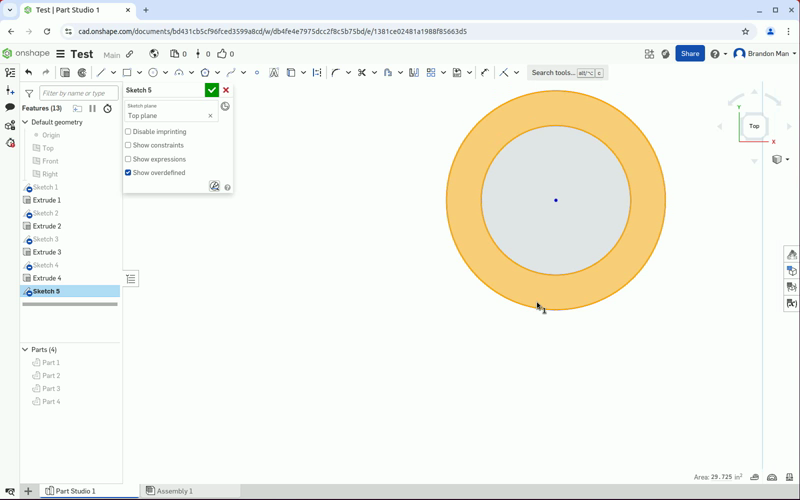
scroll(-6)
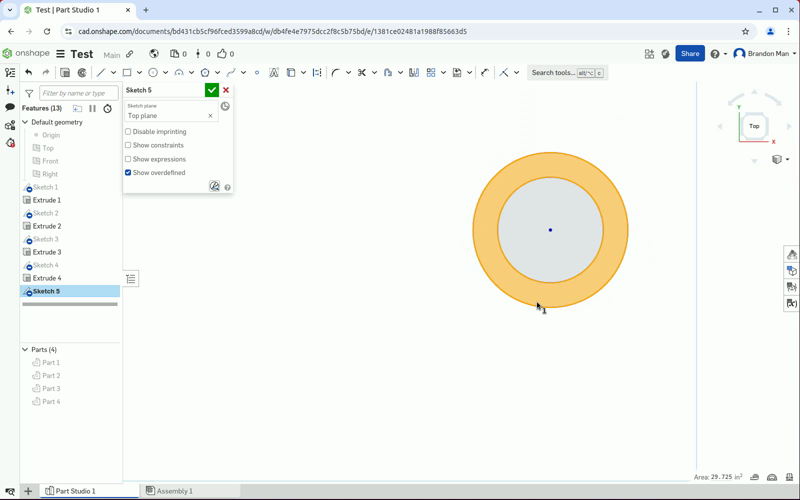
scroll(-6)
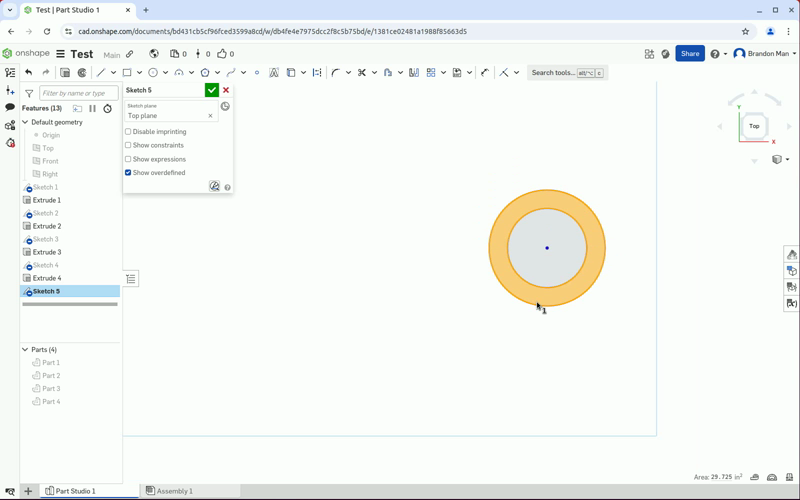
scroll(-6)
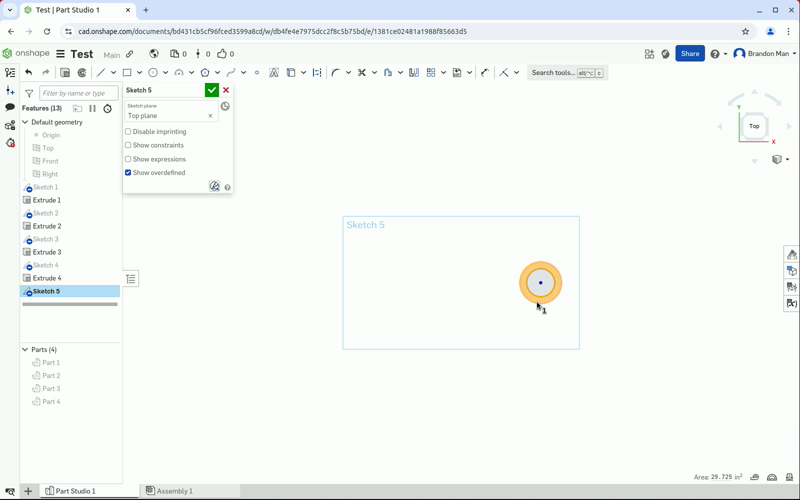
mouse_move(73, 352)
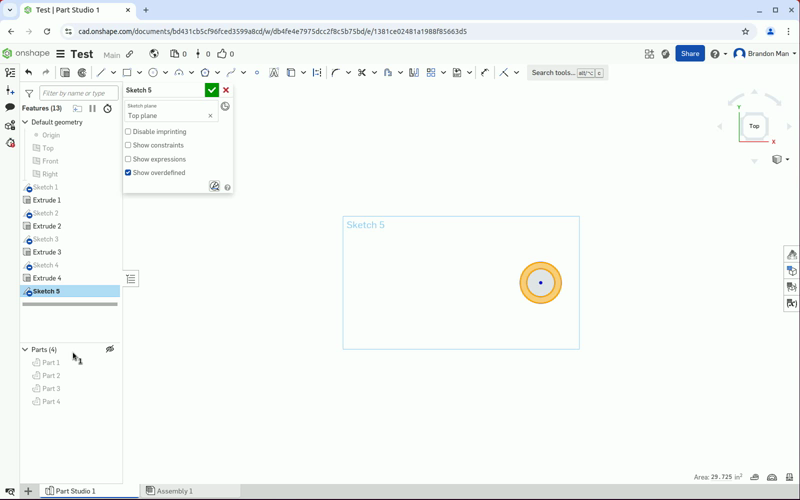
key(shift+y)
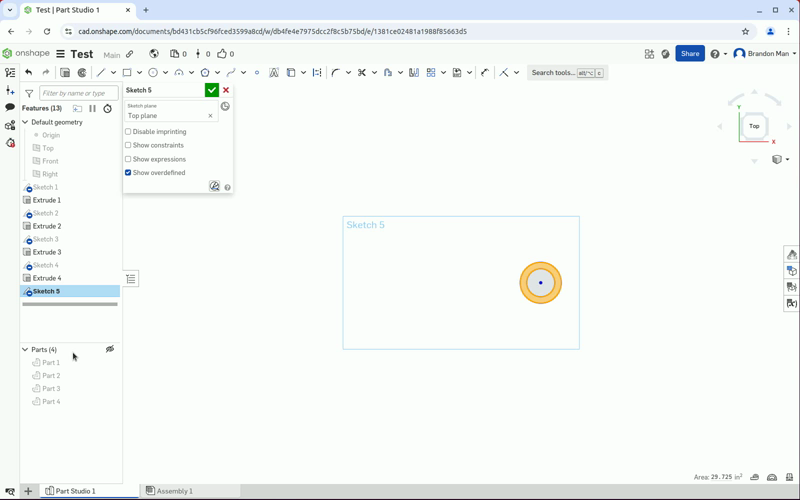
key(shift+e)
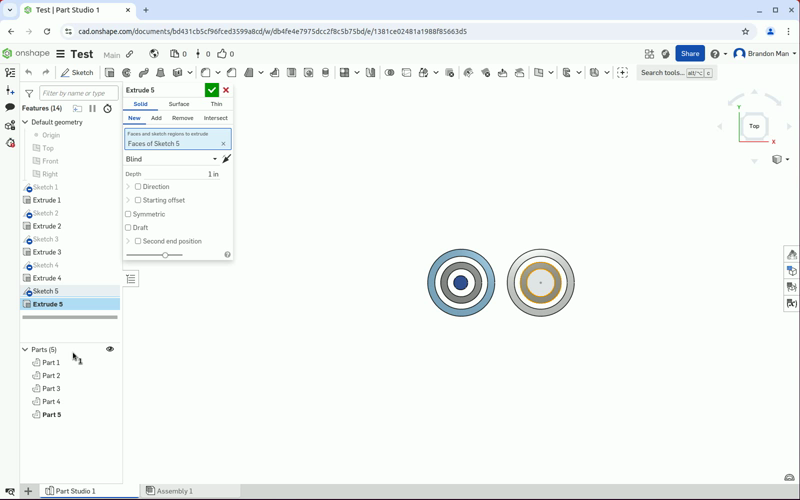
mouse_move(143, 106)
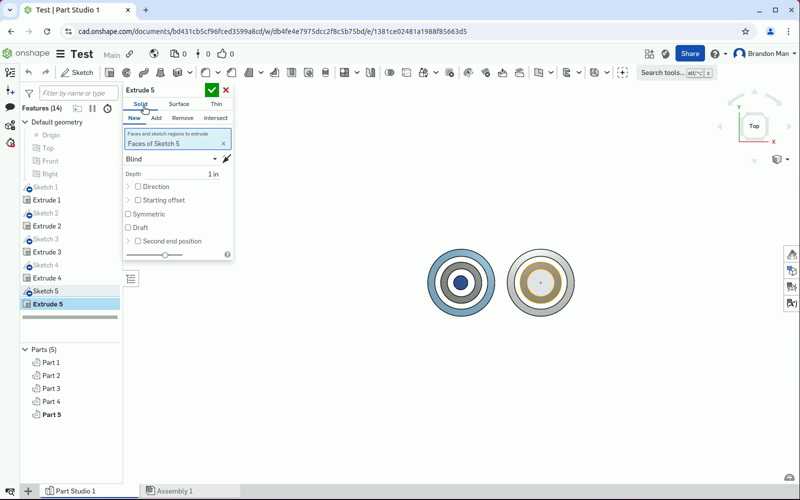
click(143, 106)
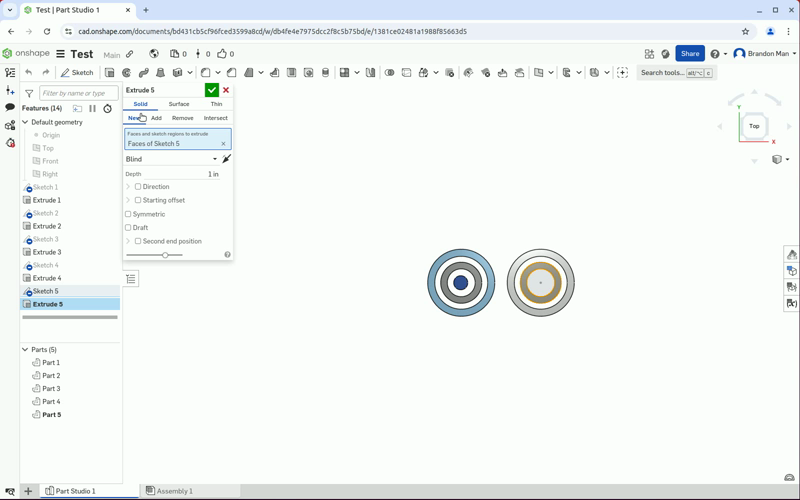
mouse_move(137, 120)
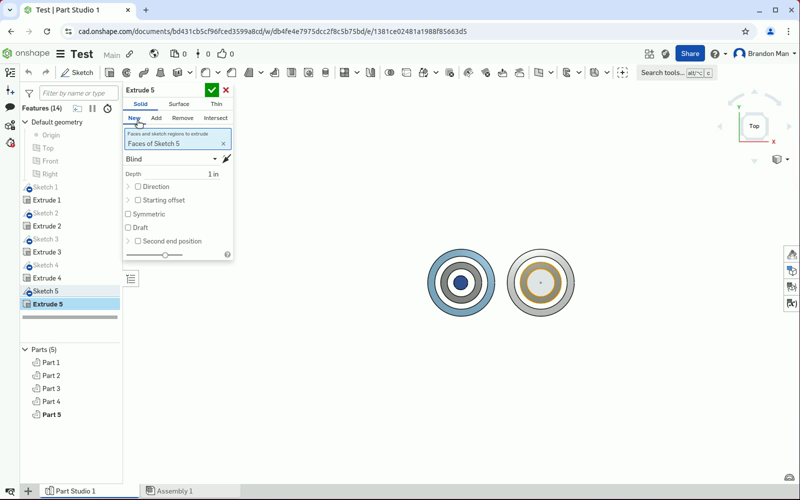
click(137, 120)
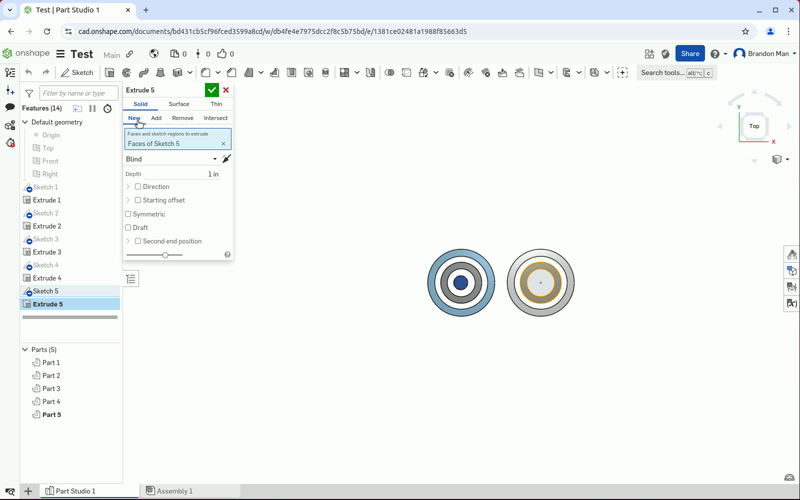
key(tab, 4)
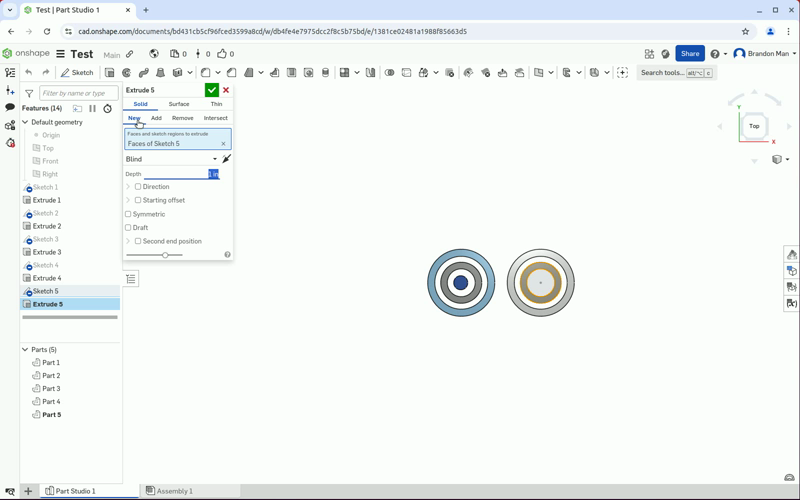
text(1.926)
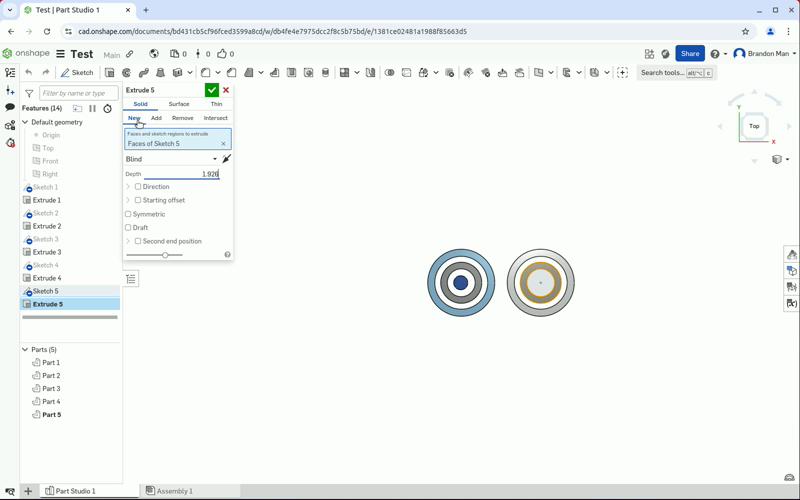
key(enter)
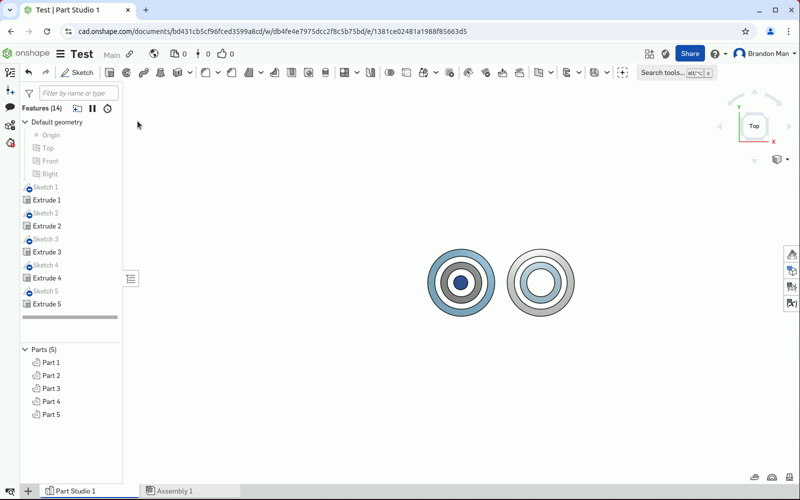
key(shift+h)
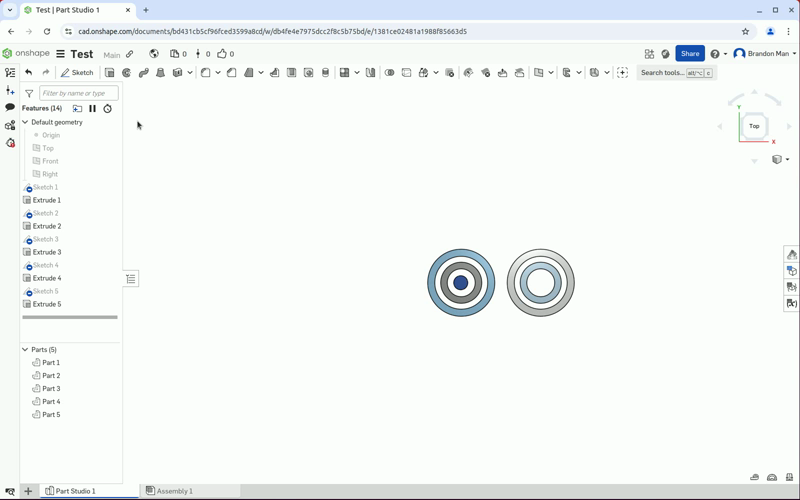
key(shift+h)
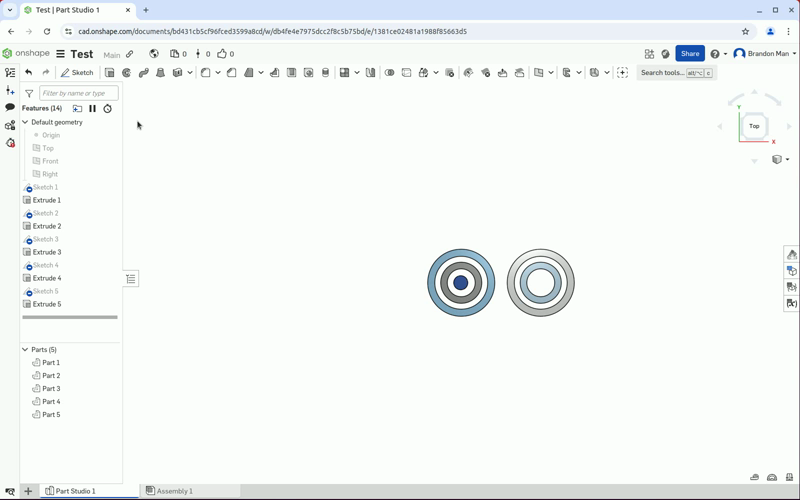
mouse_move(73, 189)
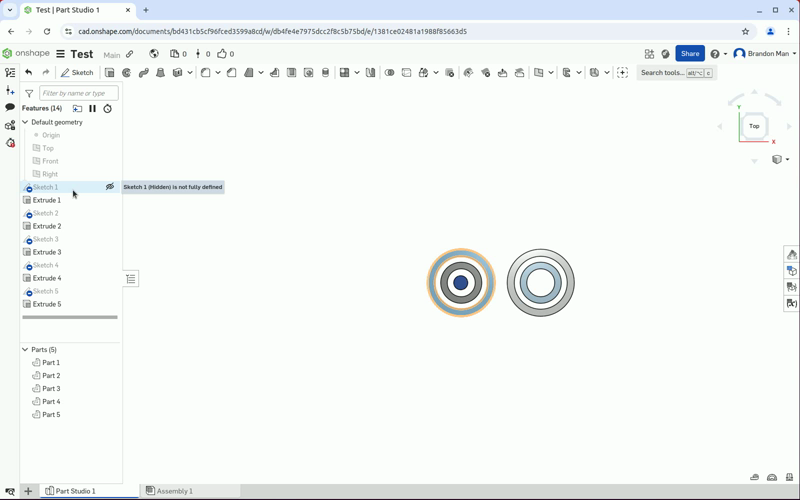
click(73, 189)
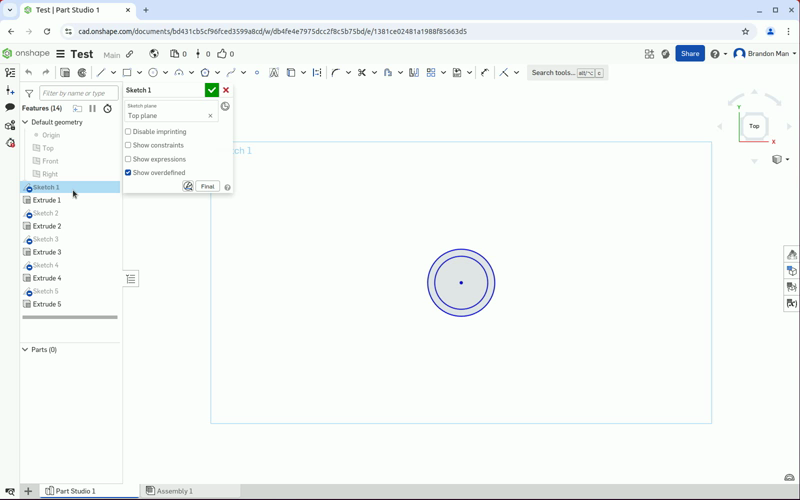
mouse_move(229, 92)
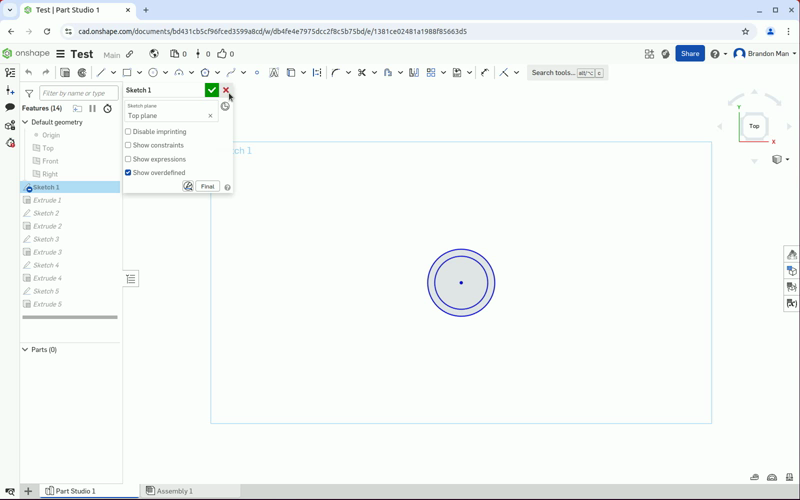
click(229, 92)
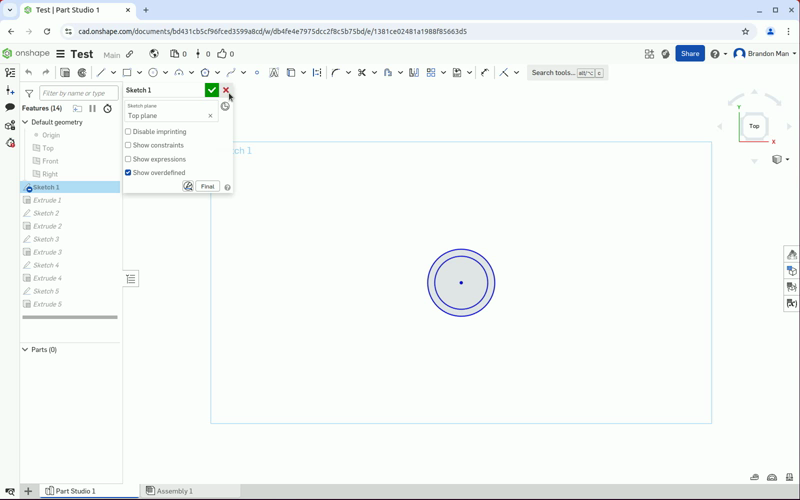
key(shift+s)
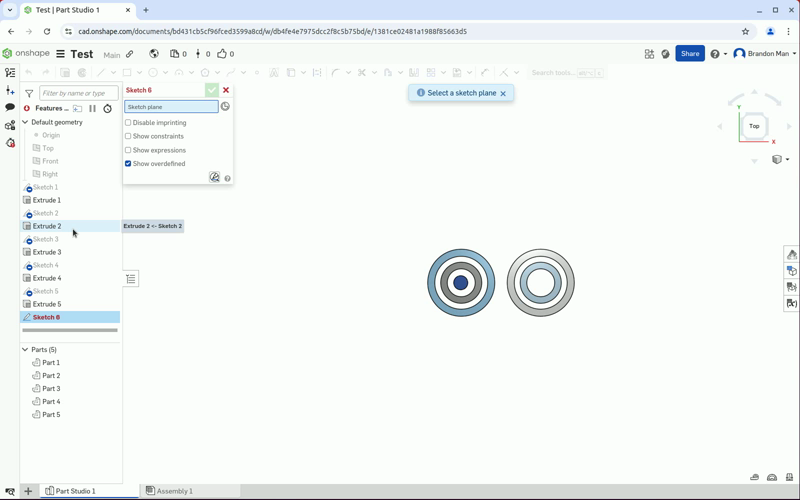
scroll(3)
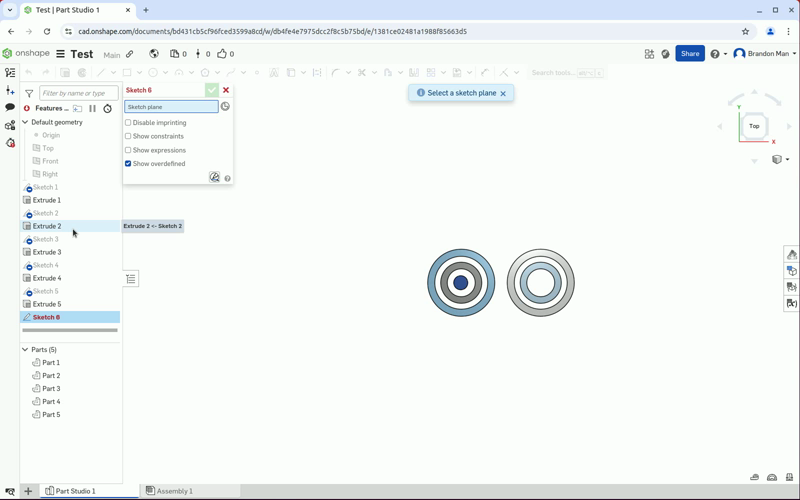
mouse_move(73, 150)
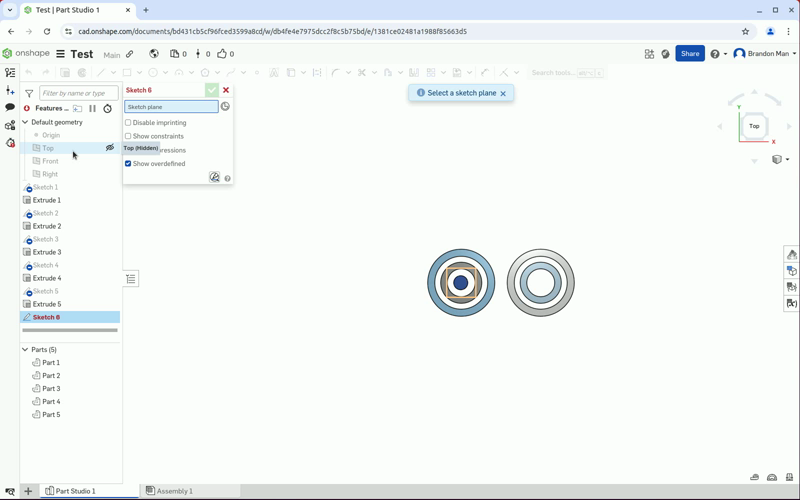
click(73, 150)
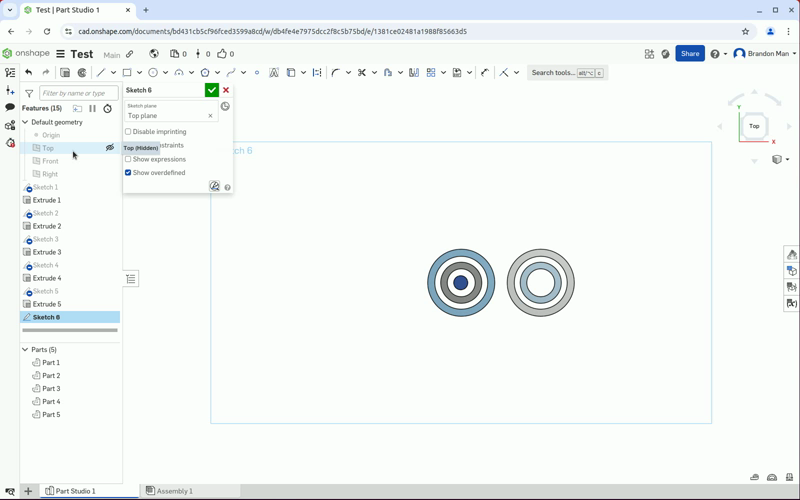
mouse_move(73, 352)
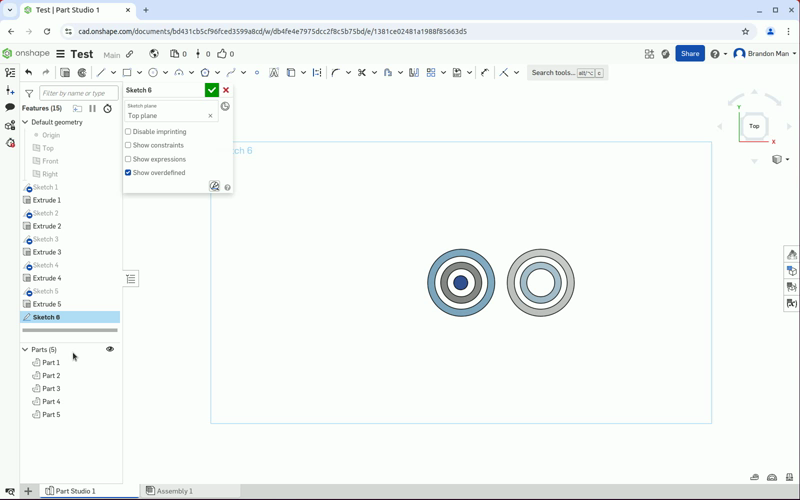
key(y)
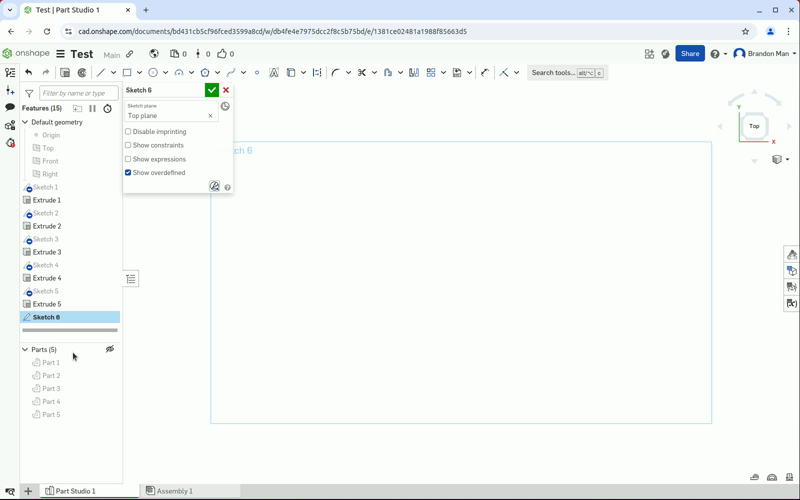
key(c)
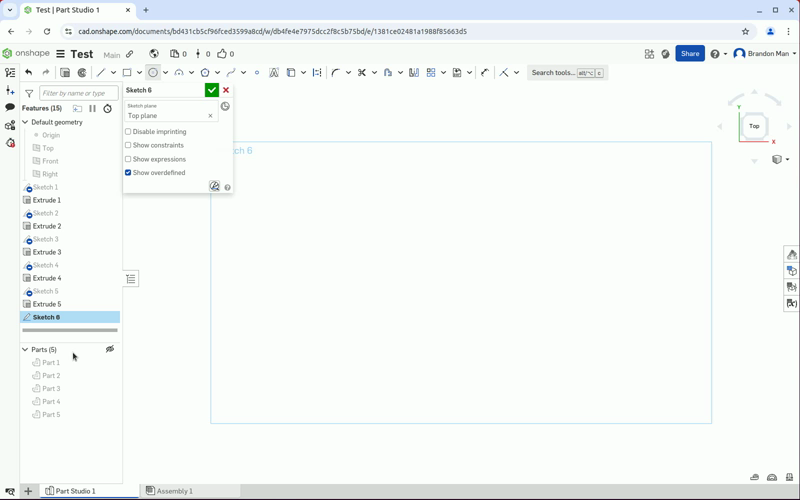
key_down(shift)
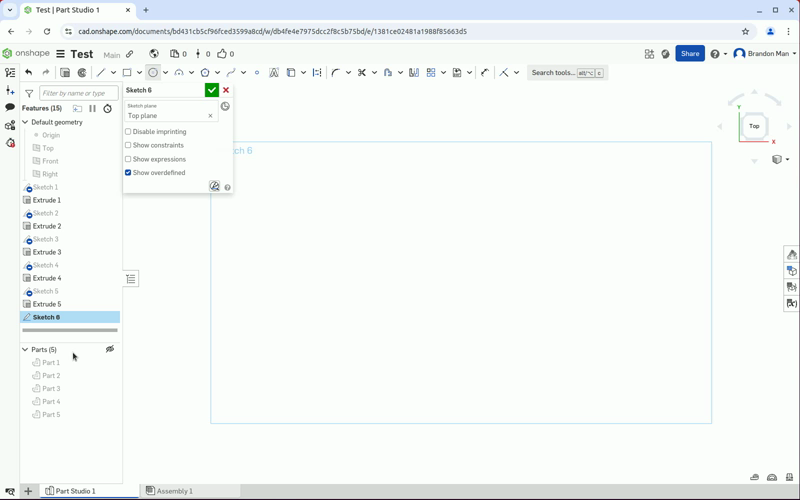
mouse_move(540, 282)
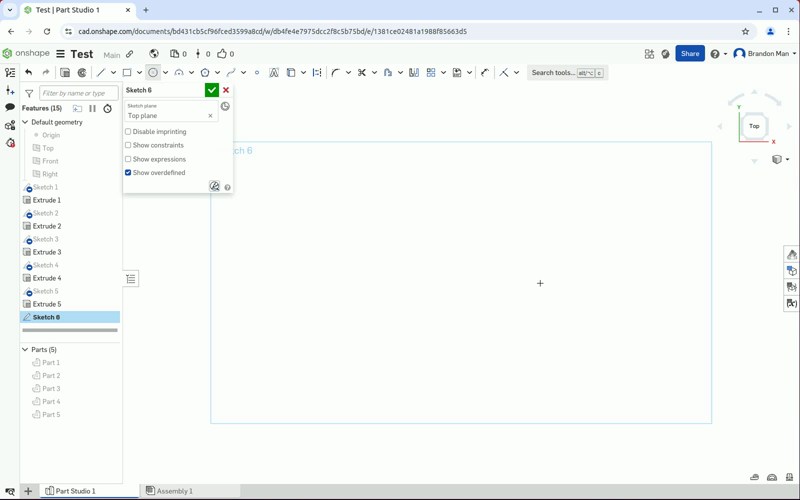
click(540, 282)
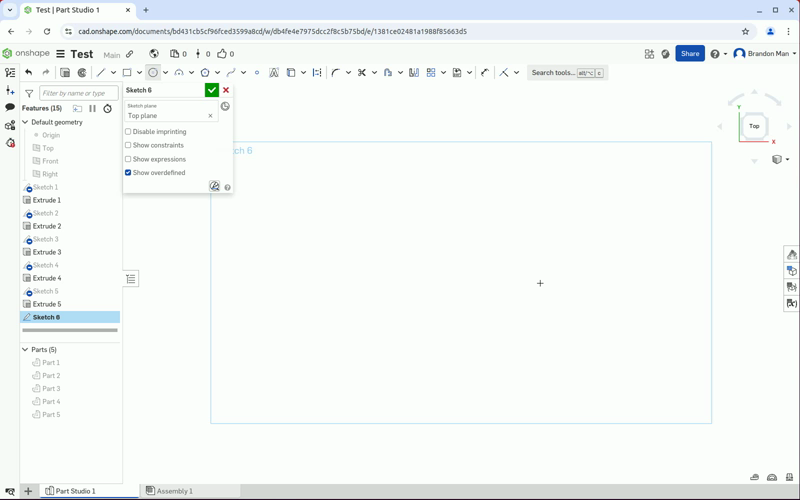
key_up(shift)
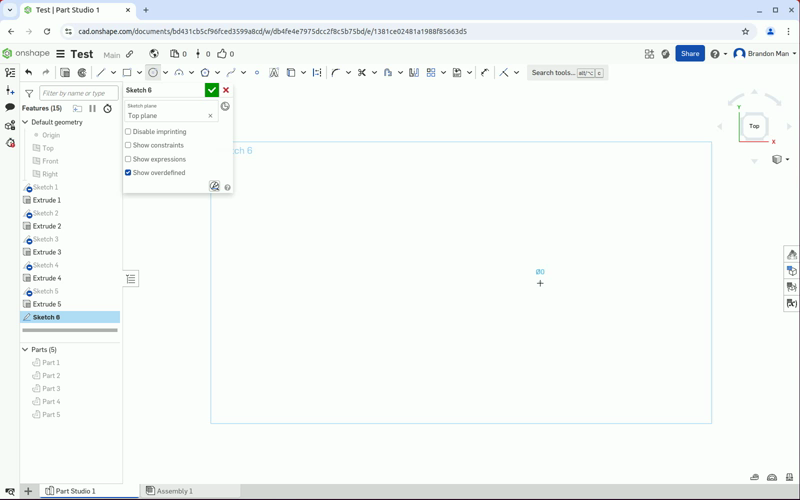
mouse_move(547, 282)
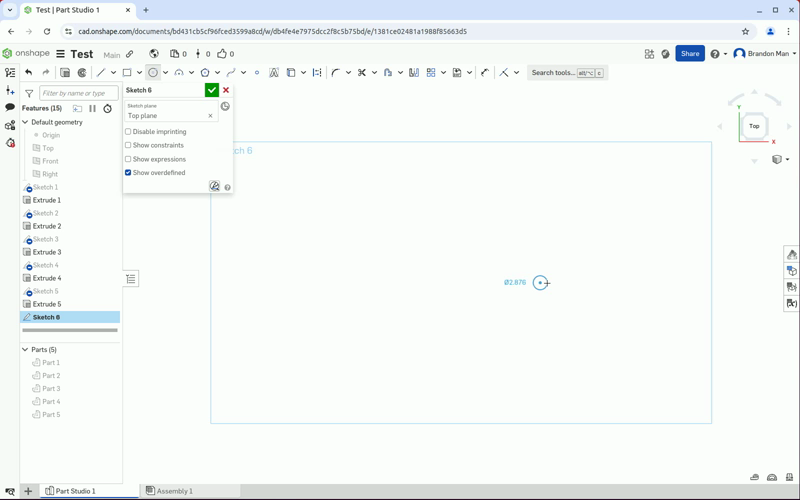
click(547, 282)
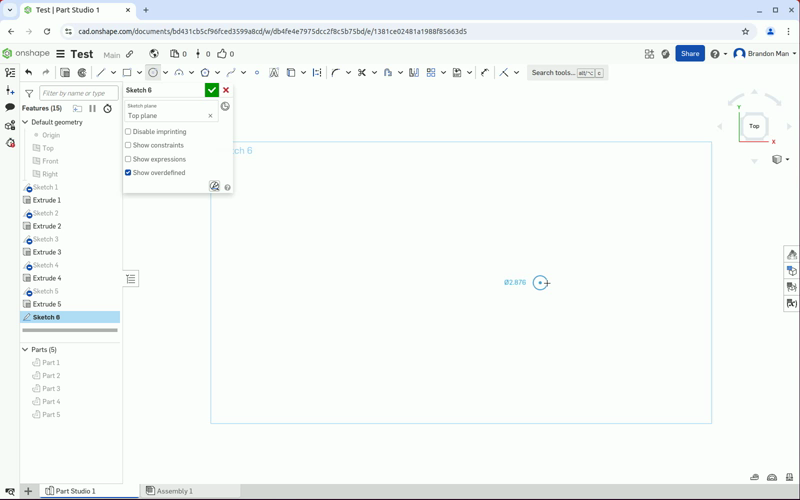
key(esc)
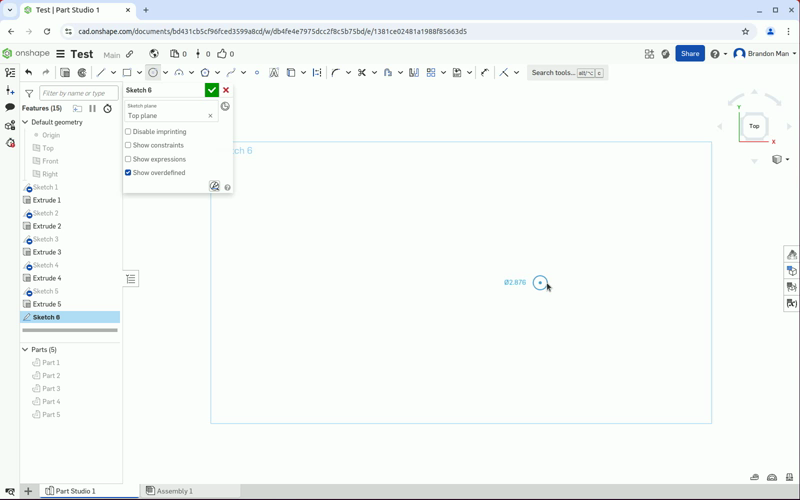
mouse_move(535, 282)
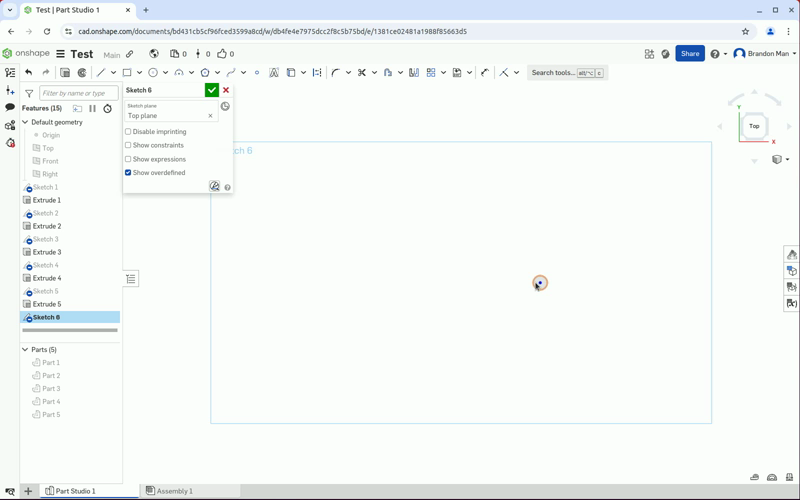
scroll(6)
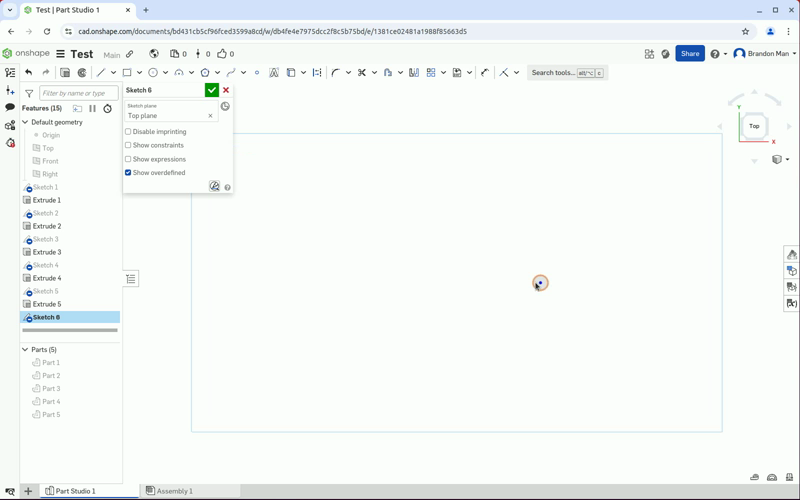
scroll(6)
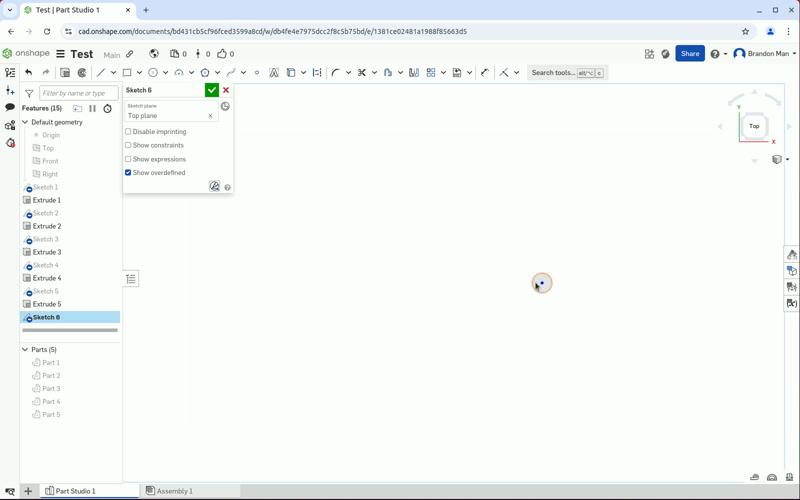
scroll(6)
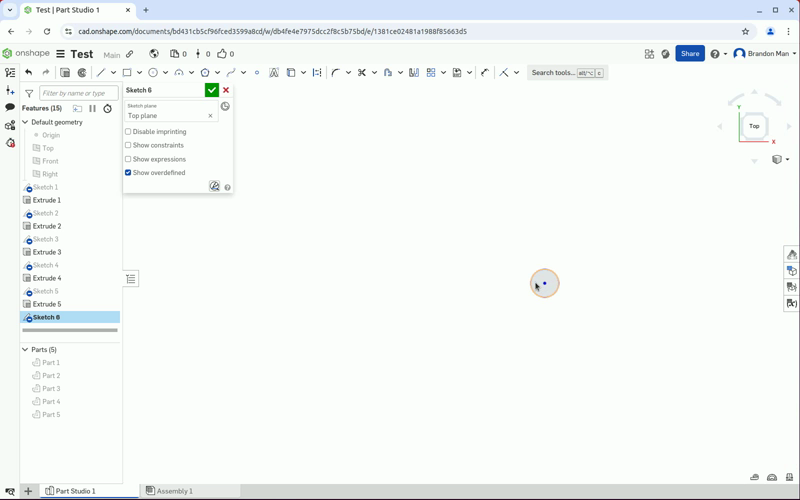
scroll(6)
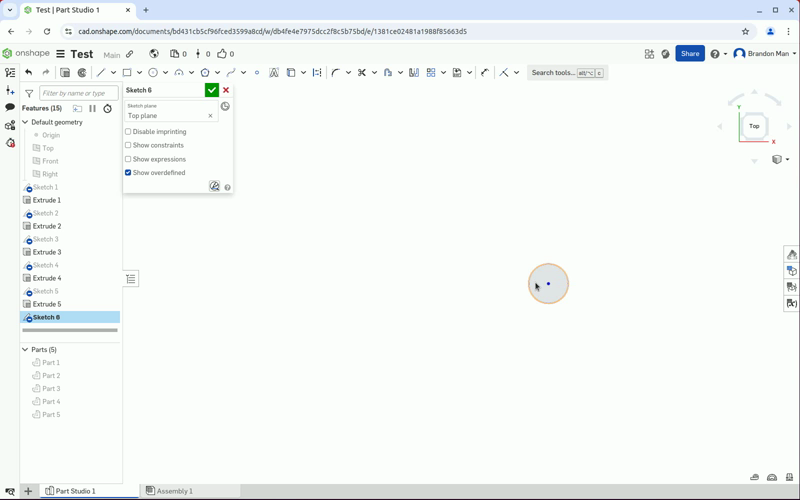
scroll(6)
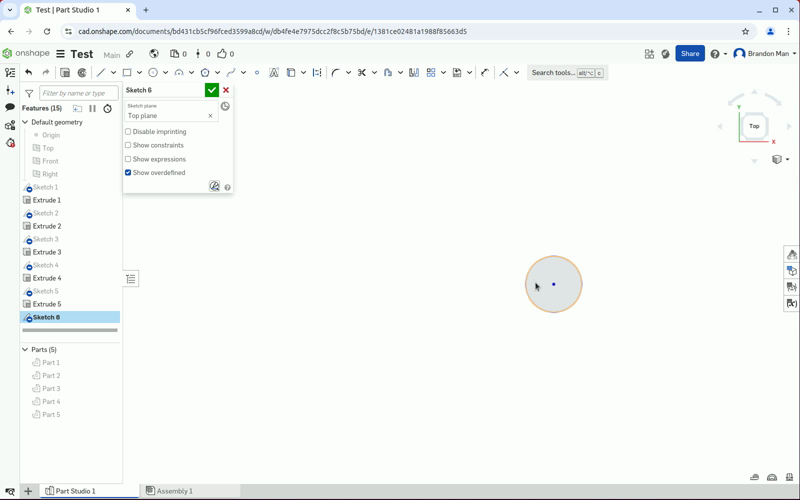
scroll(6)
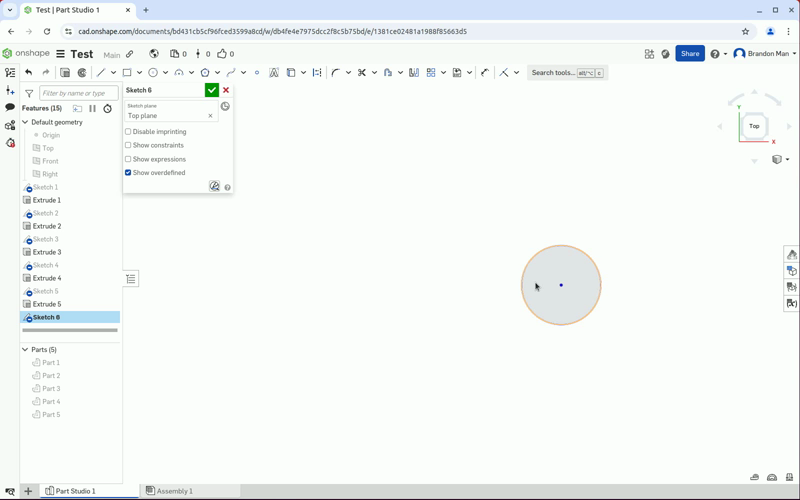
scroll(6)
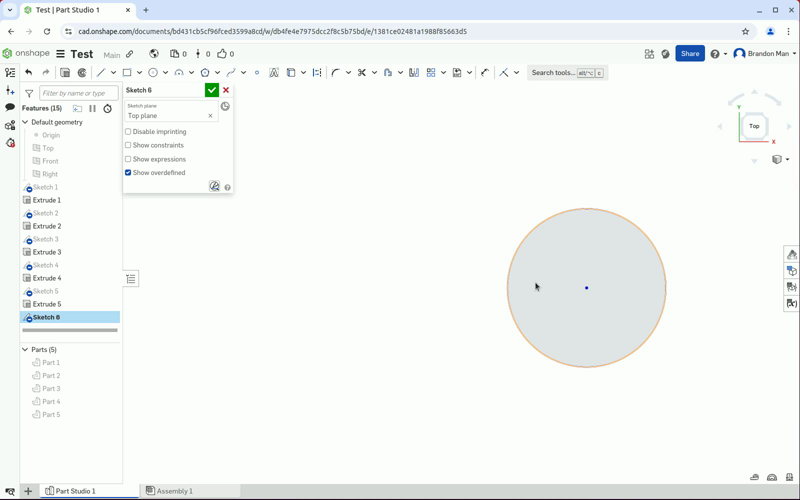
click(535, 282)
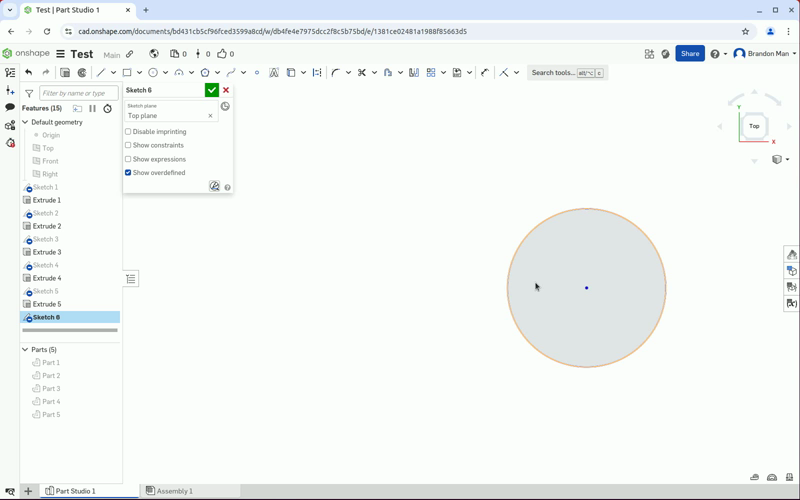
scroll(-6)
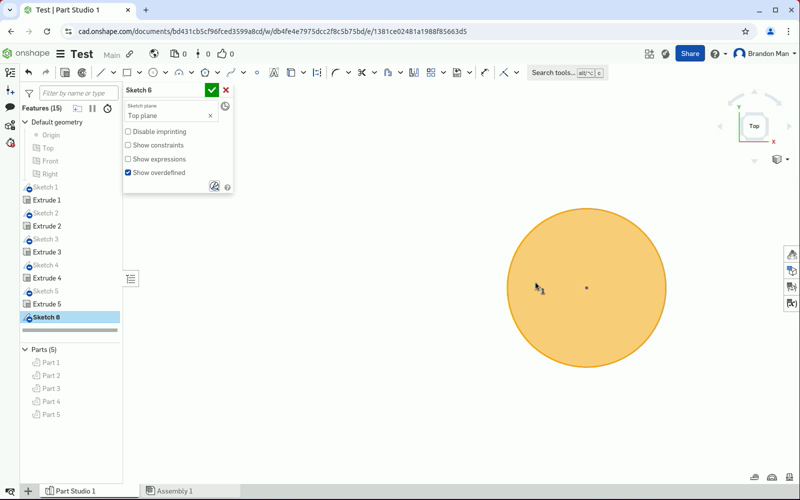
scroll(-6)
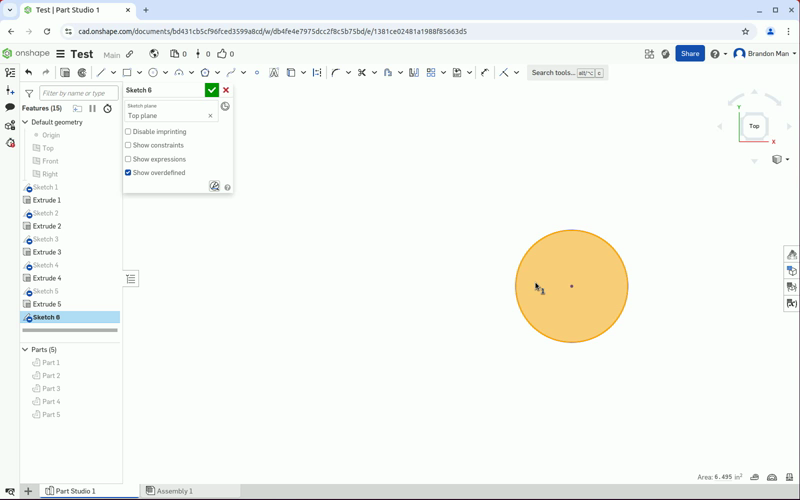
scroll(-6)
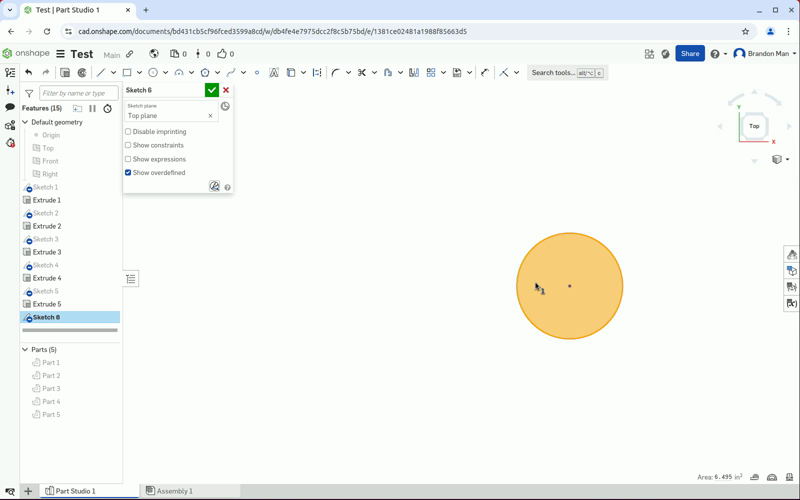
scroll(-6)
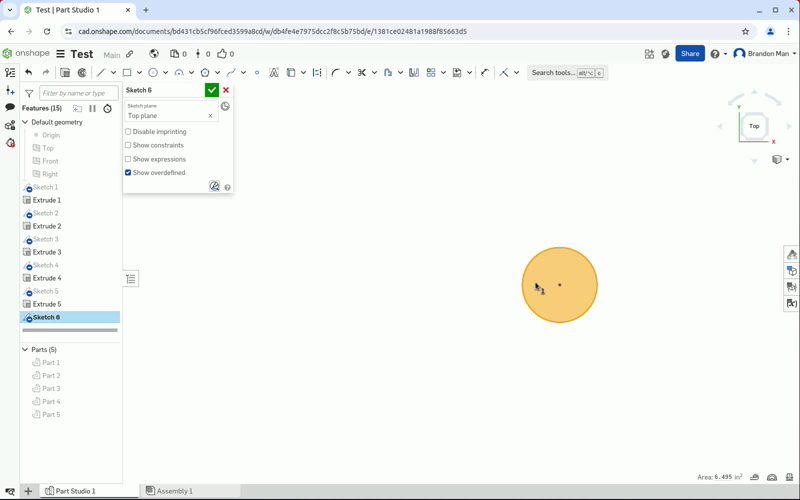
scroll(-6)
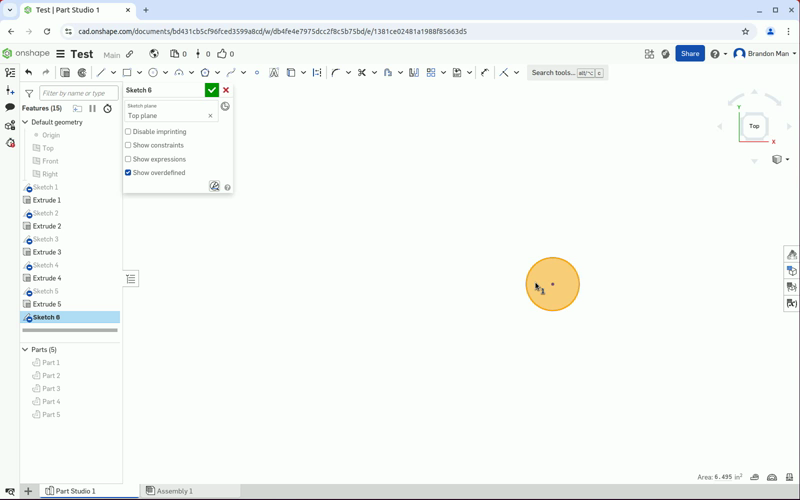
scroll(-6)
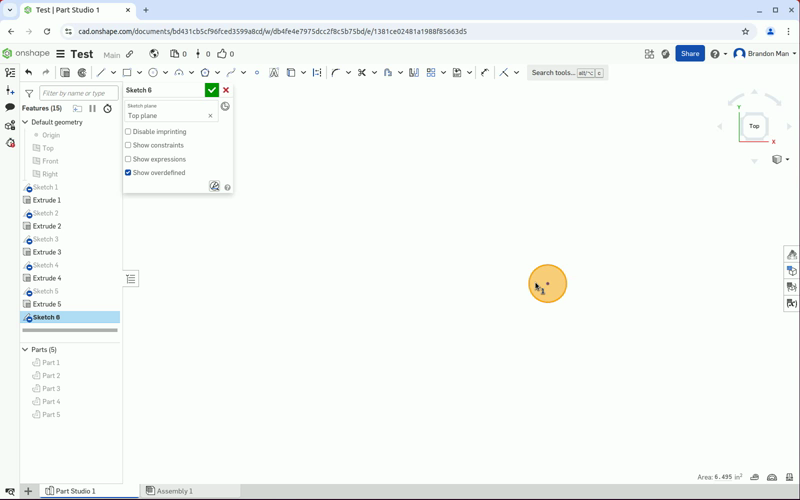
scroll(-6)
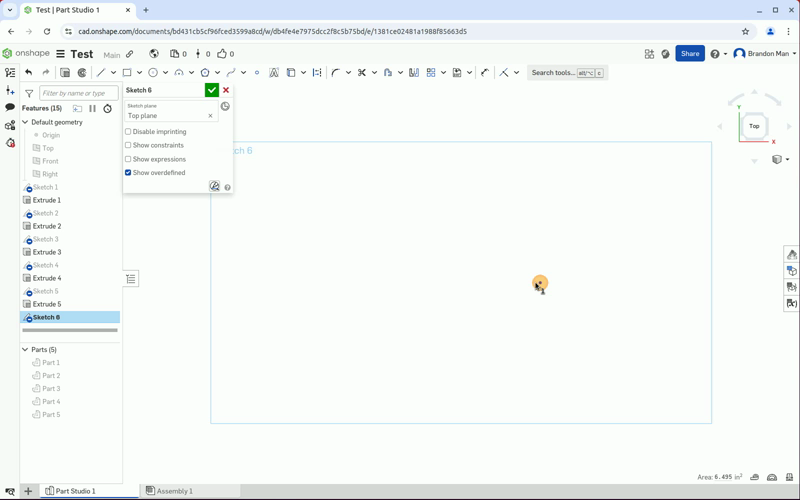
mouse_move(73, 352)
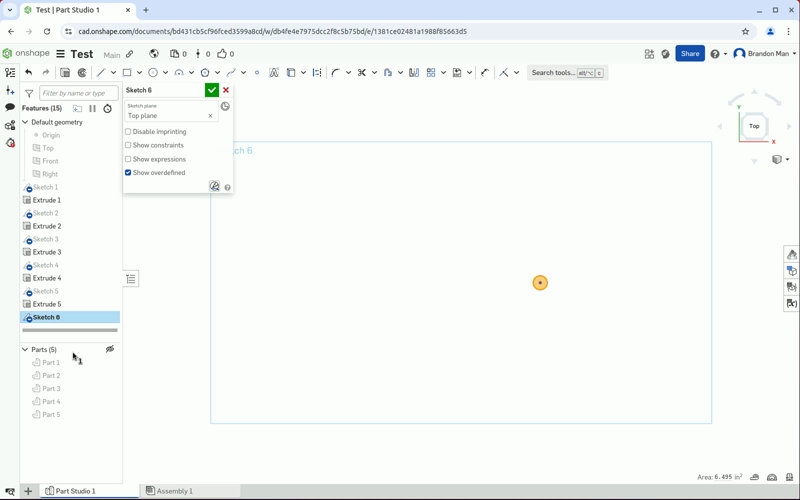
key(shift+y)
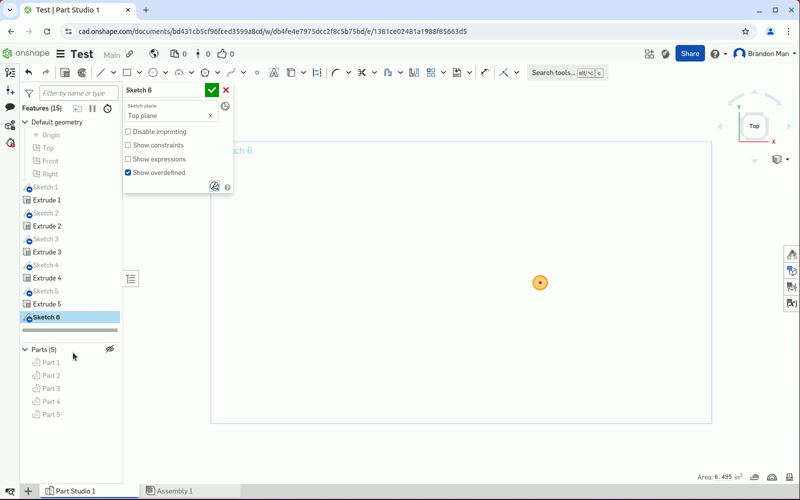
key(shift+e)
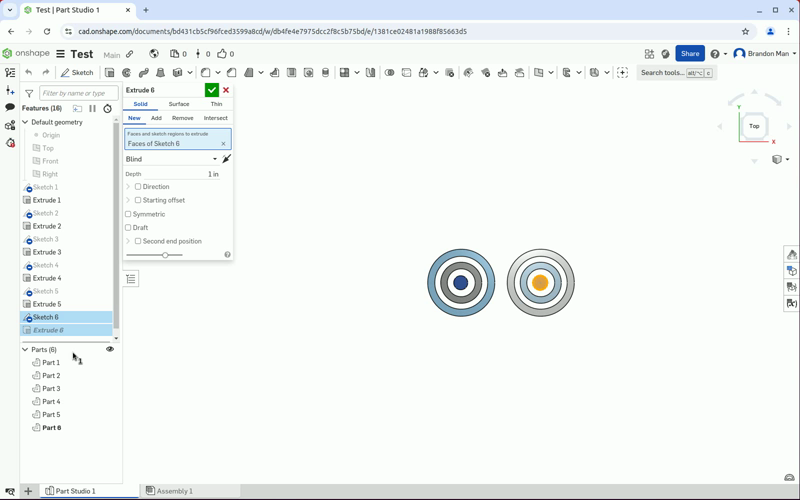
mouse_move(143, 106)
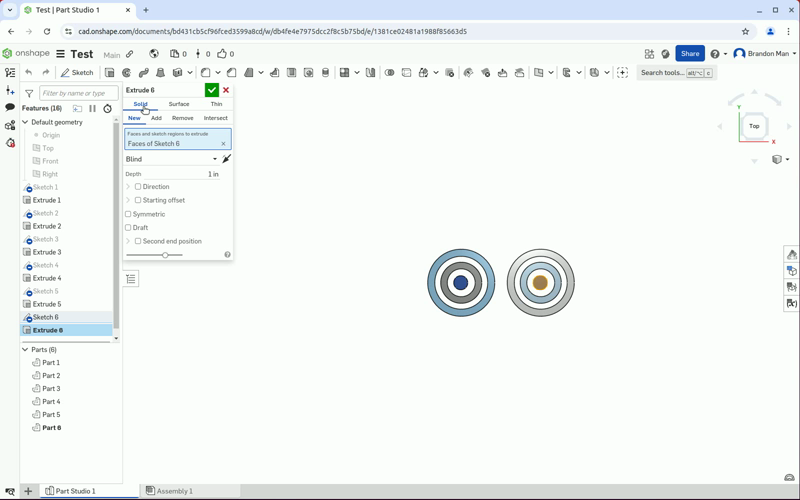
click(143, 106)
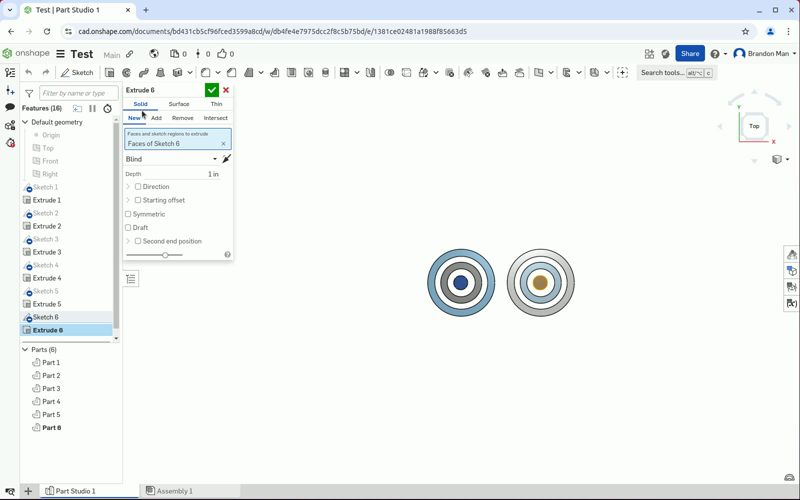
mouse_move(137, 120)
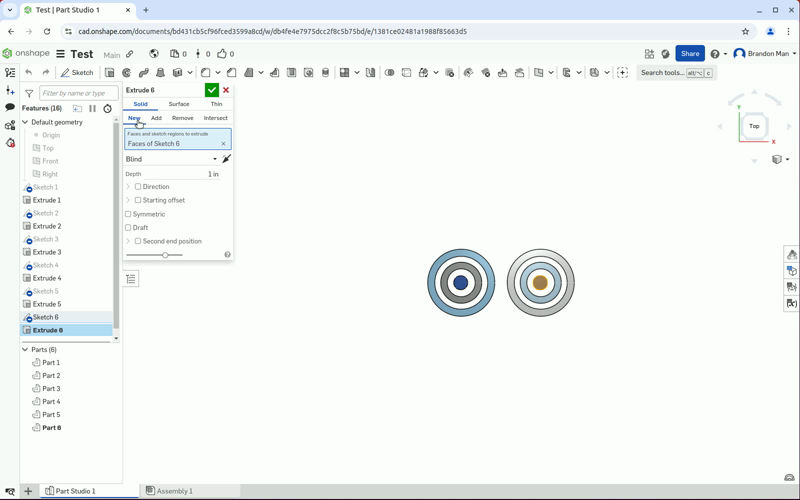
click(137, 120)
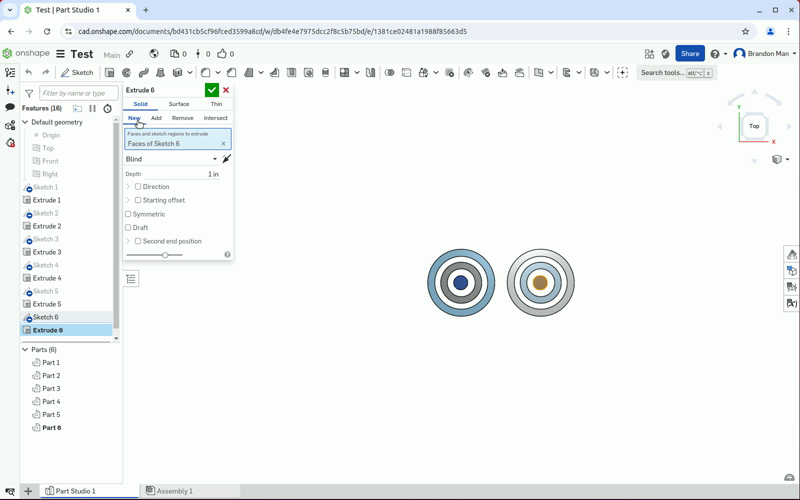
key(tab, 4)
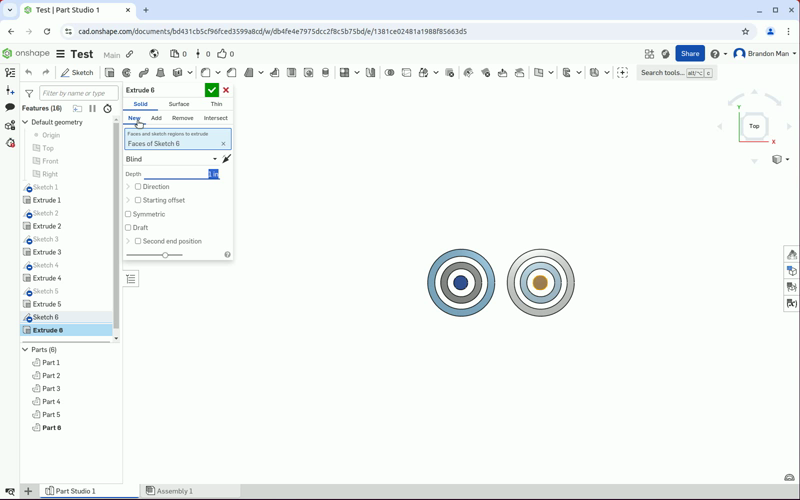
text(3.37)
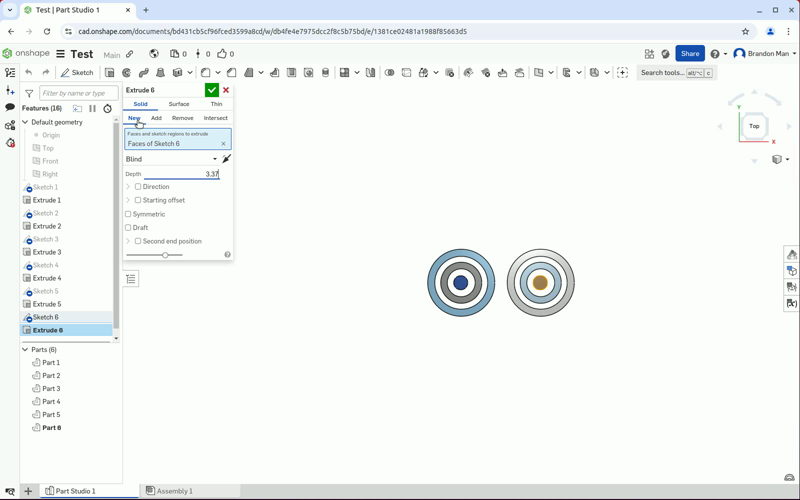
key(enter)
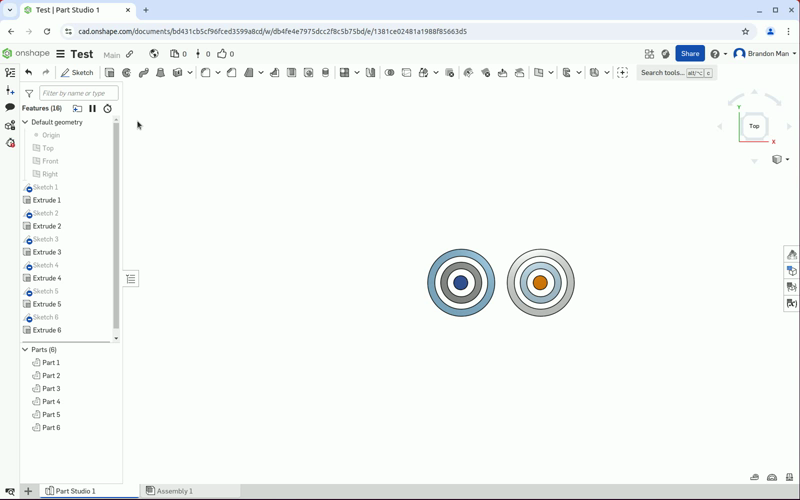
key(shift+h)
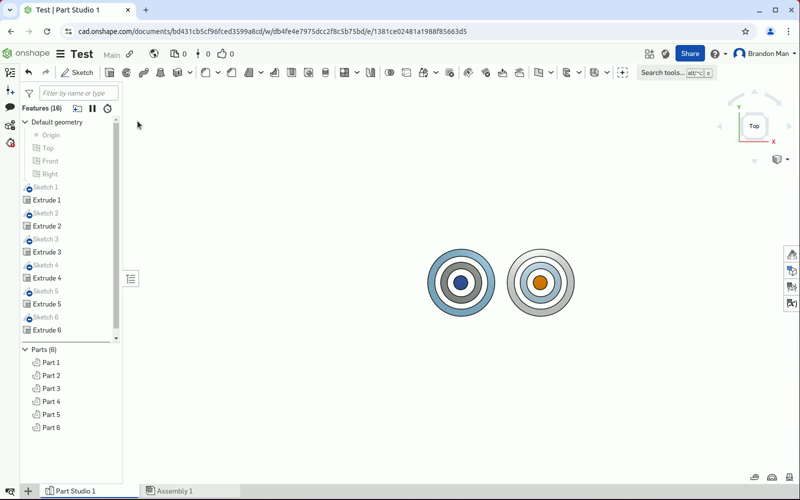
key(shift+h)
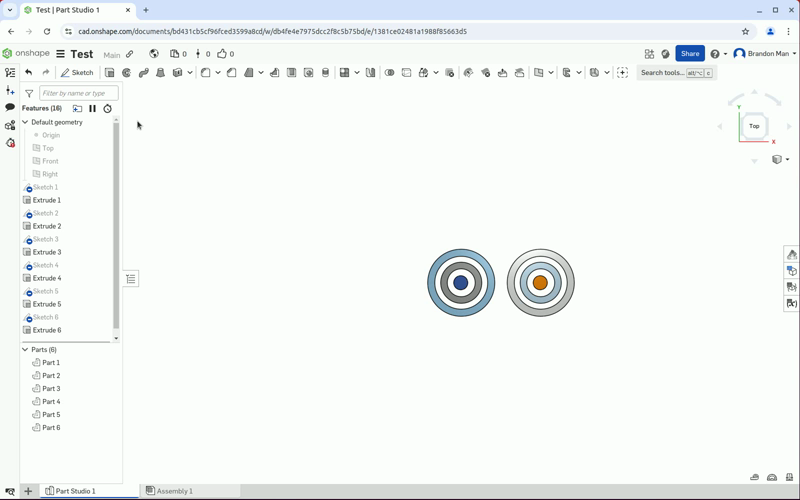
mouse_move(69, 189)
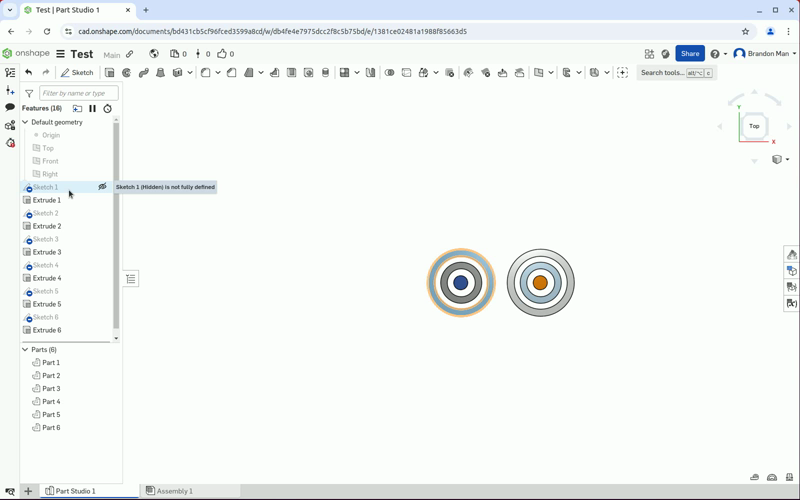
click(69, 189)
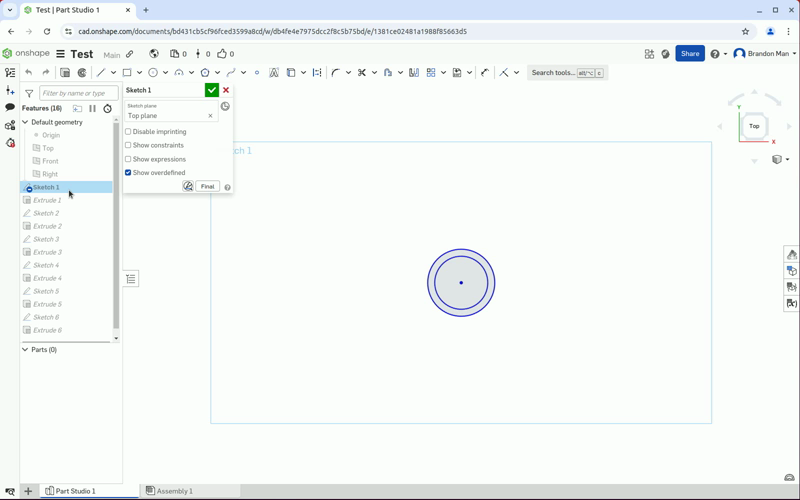
mouse_move(229, 92)
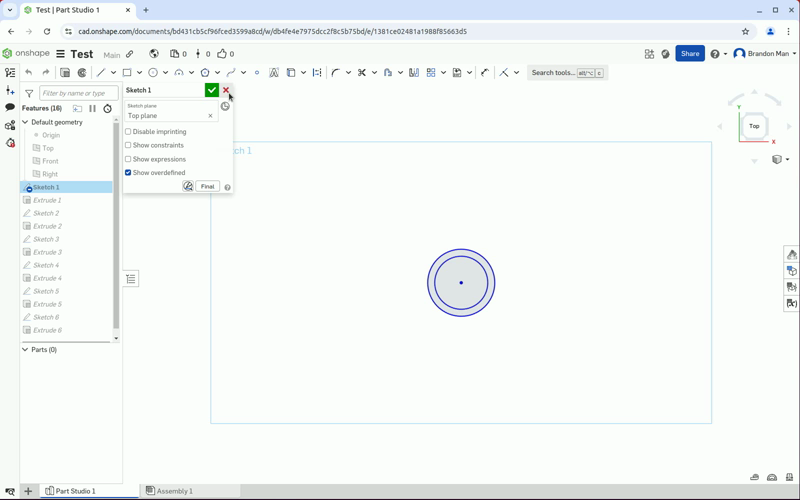
click(229, 92)
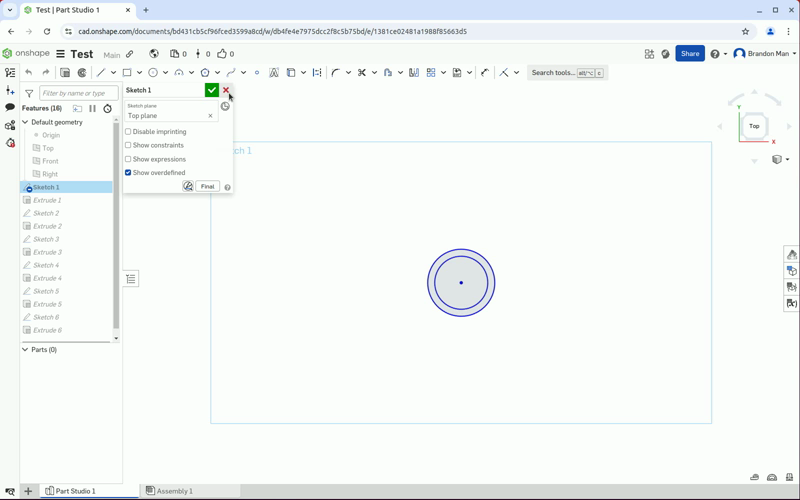
key(shift+s)
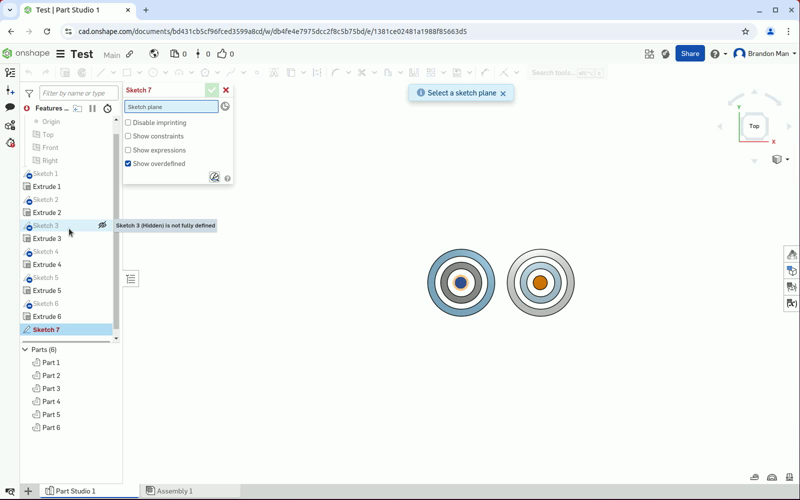
scroll(3)
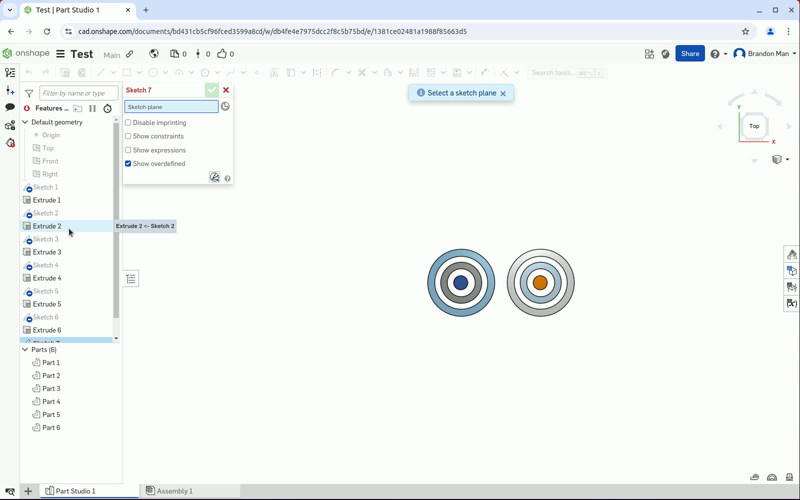
mouse_move(69, 150)
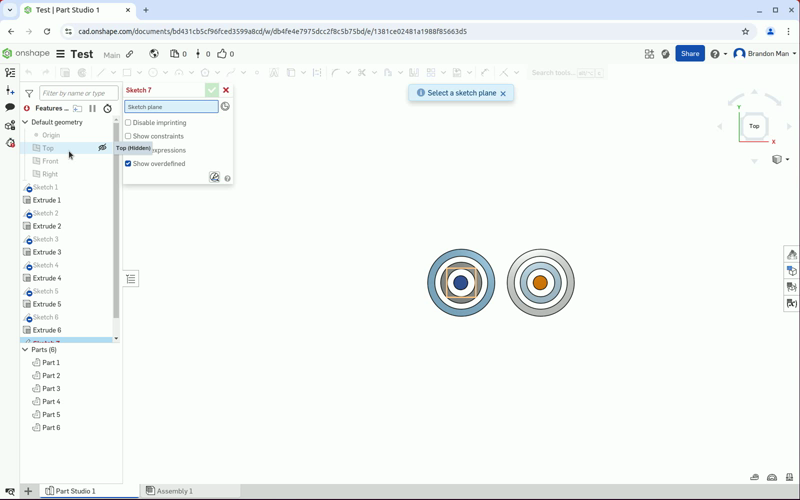
click(69, 150)
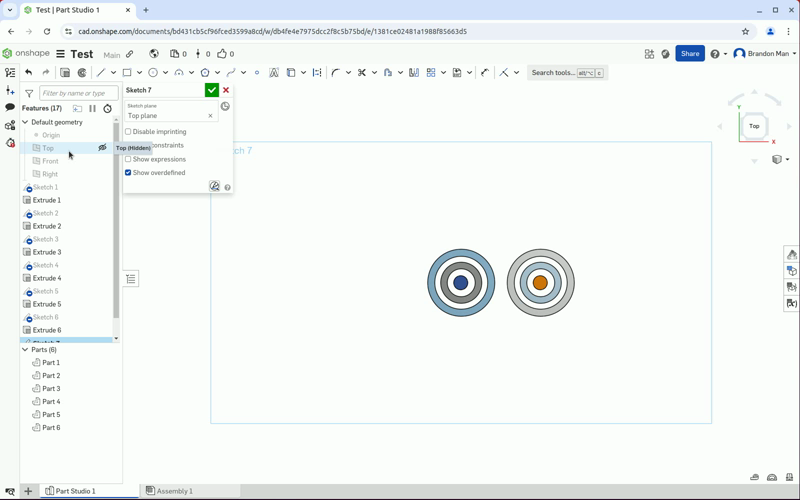
mouse_move(73, 352)
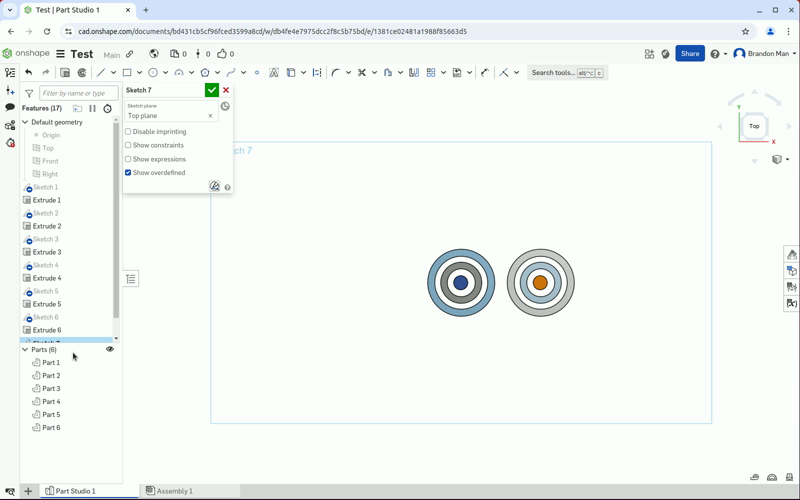
key(y)
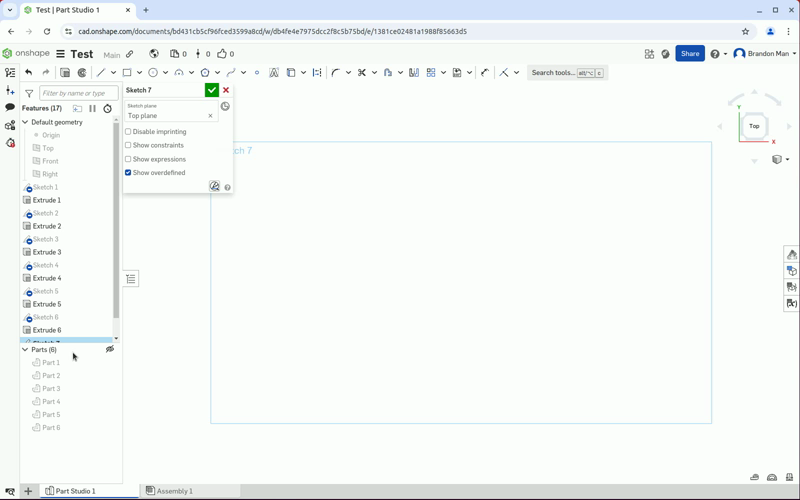
key(l)
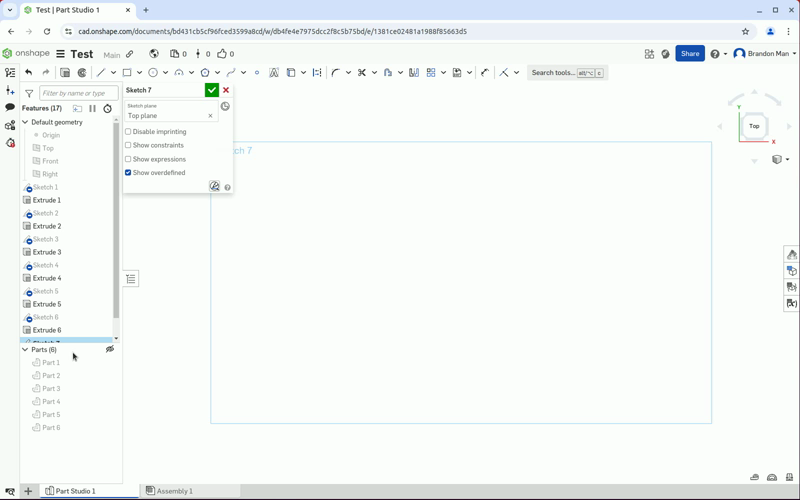
key_down(shift)
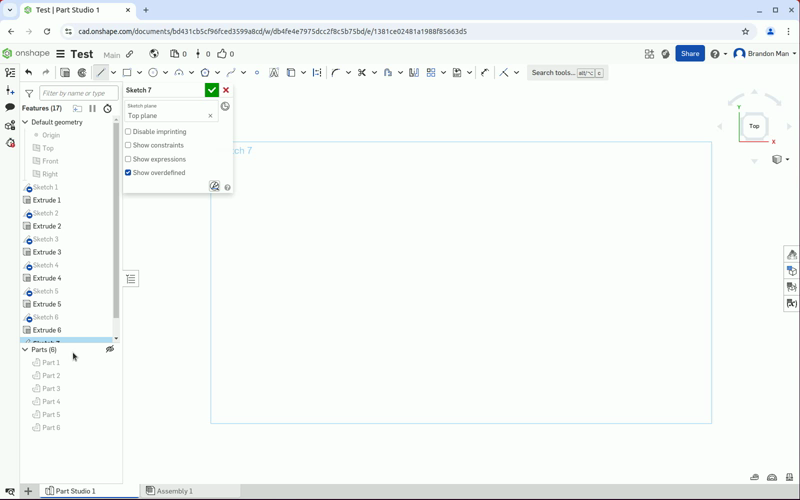
mouse_move(538, 315)
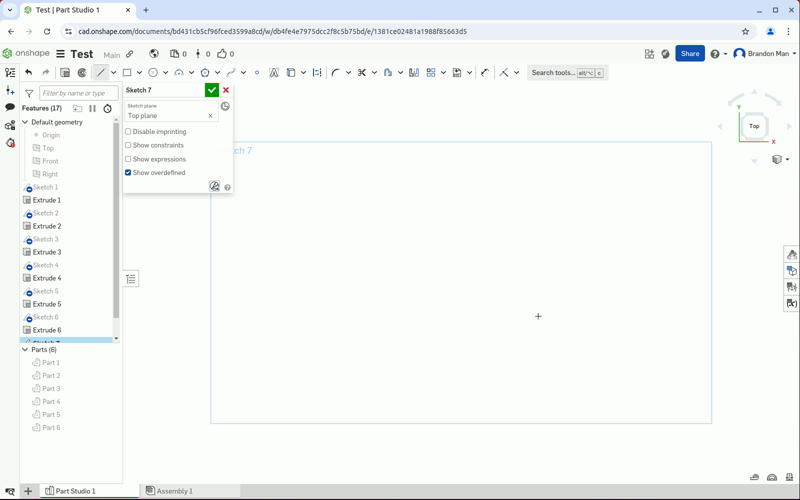
click(538, 315)
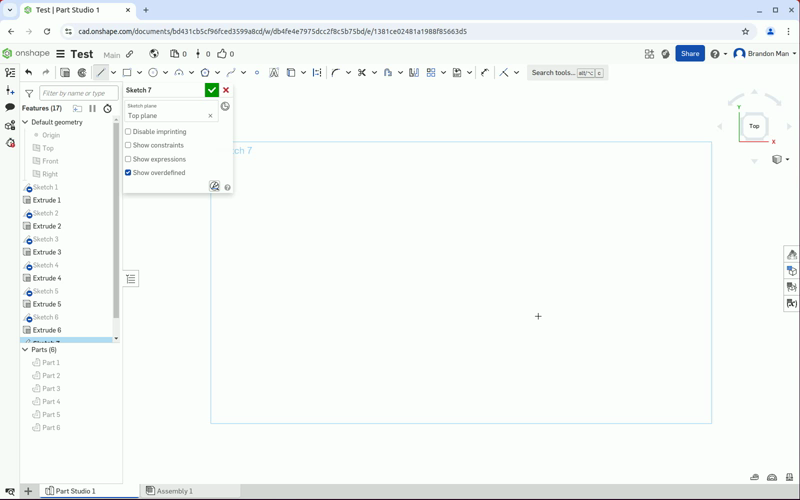
key_up(shift)
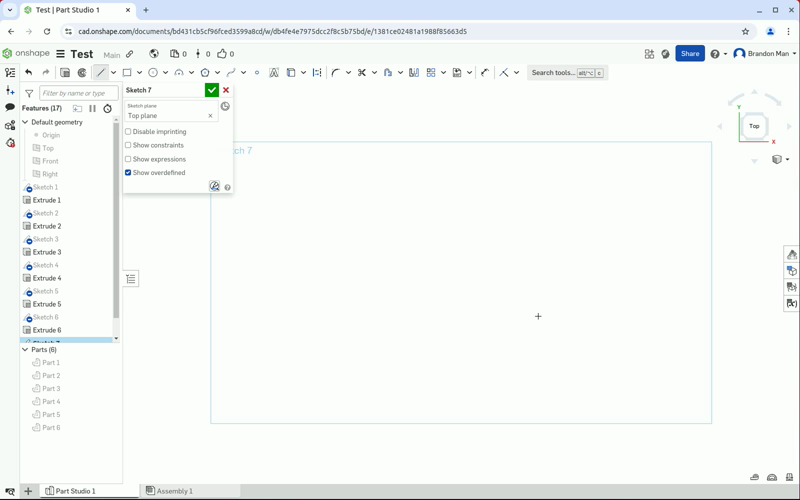
key_down(shift)
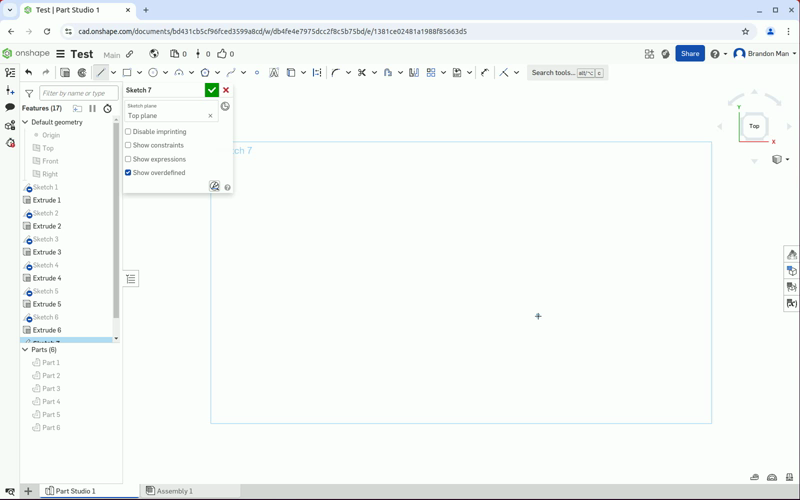
mouse_move(568, 315)
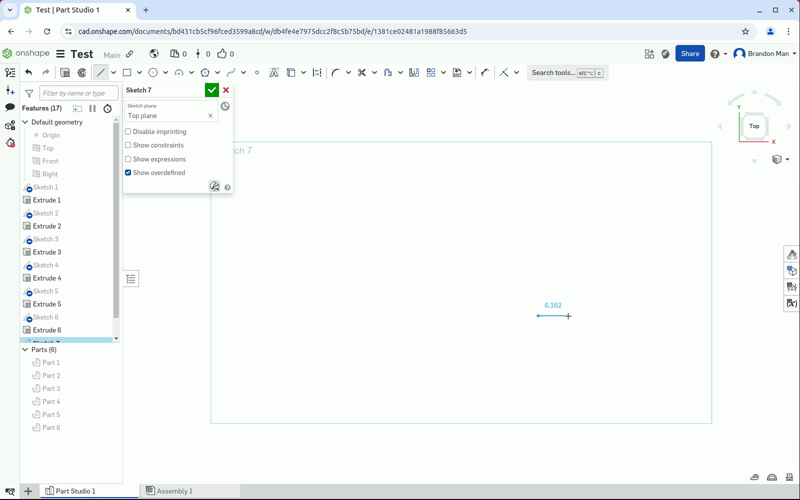
mouse_move(542, 315)
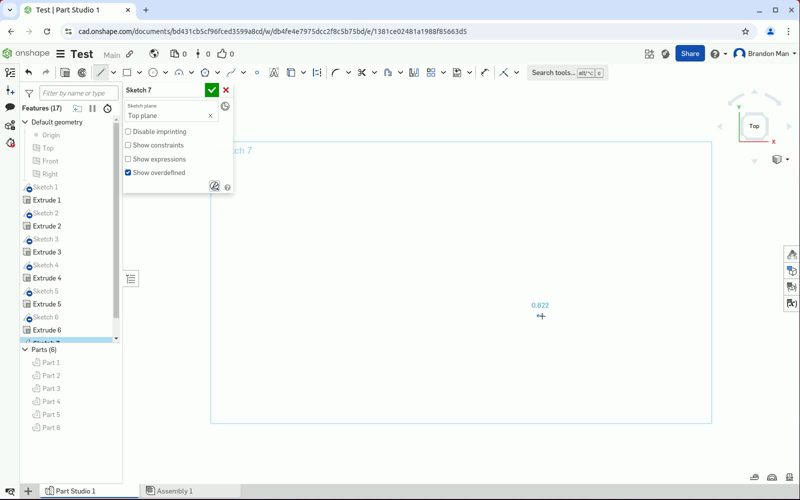
scroll(6)
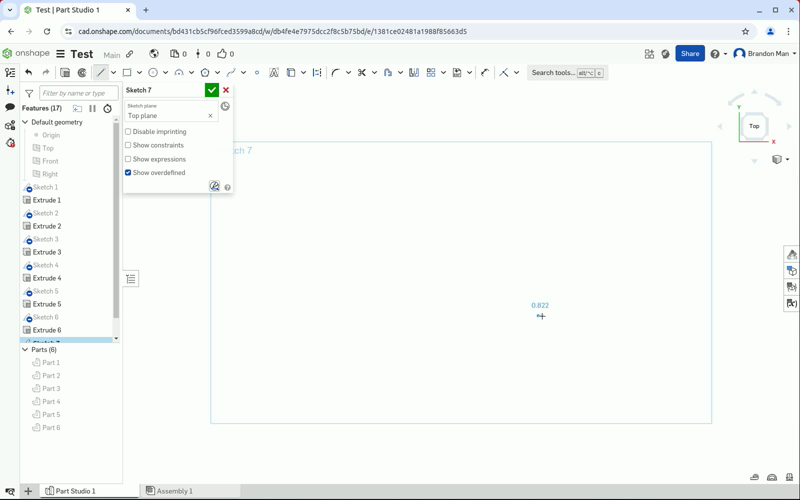
scroll(6)
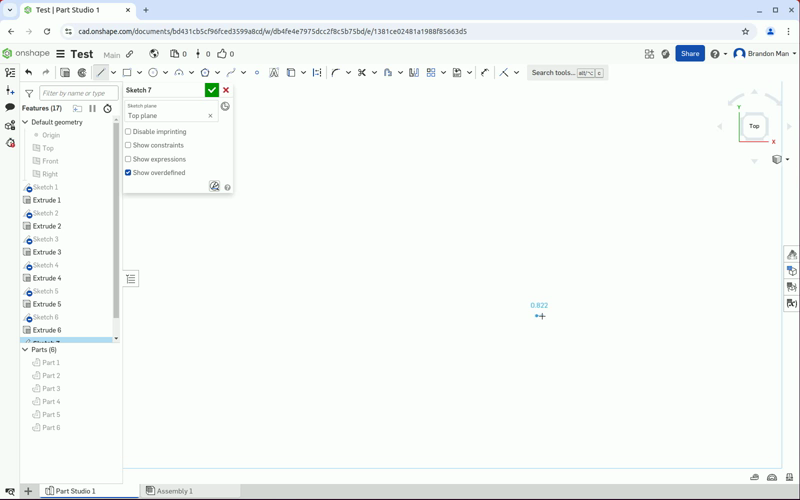
scroll(6)
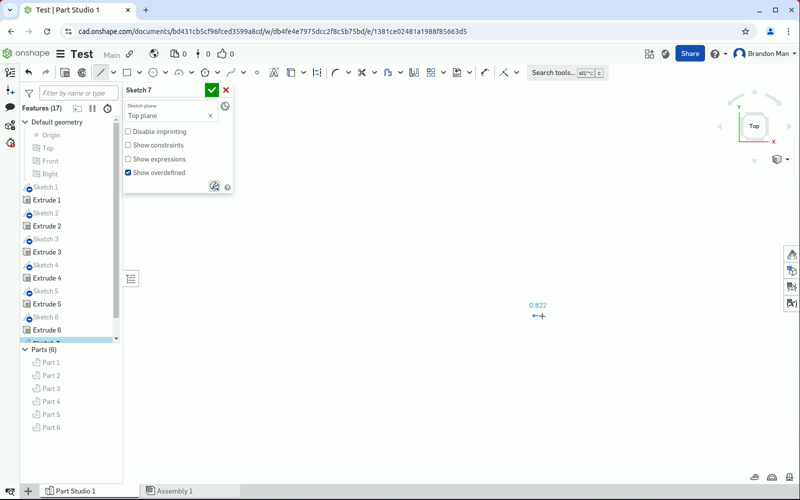
scroll(6)
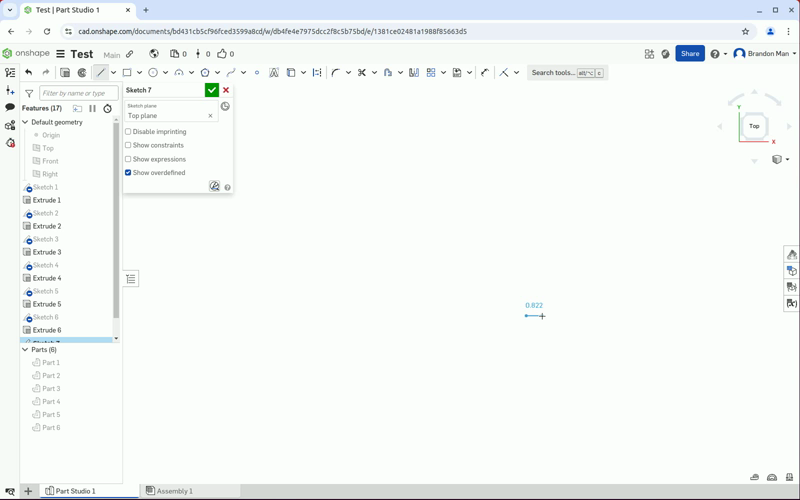
scroll(6)
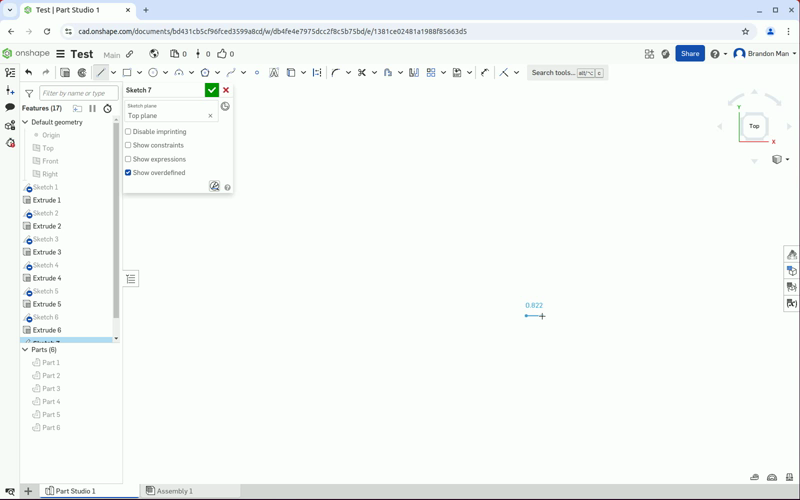
scroll(6)
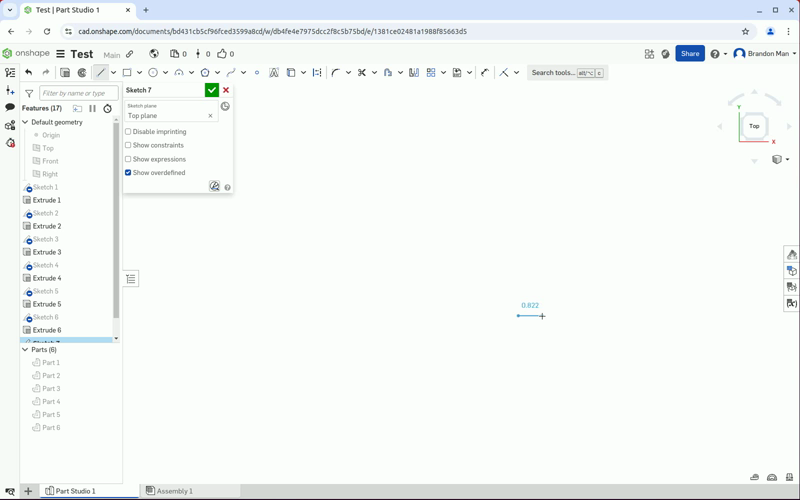
scroll(6)
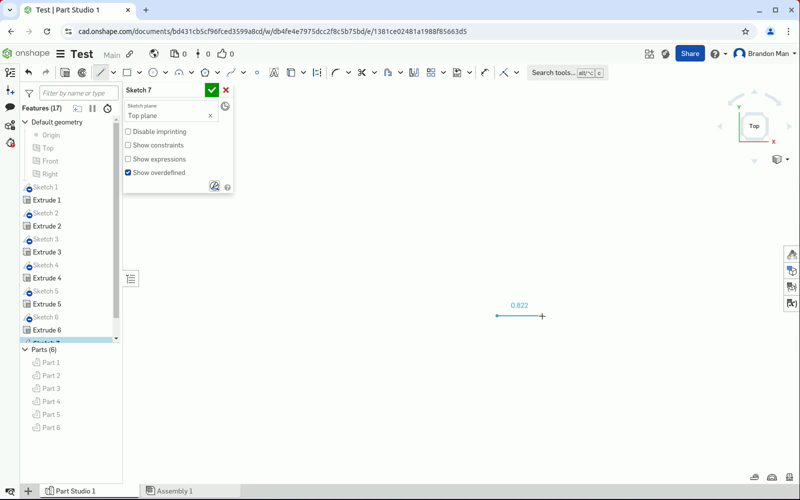
click(542, 315)
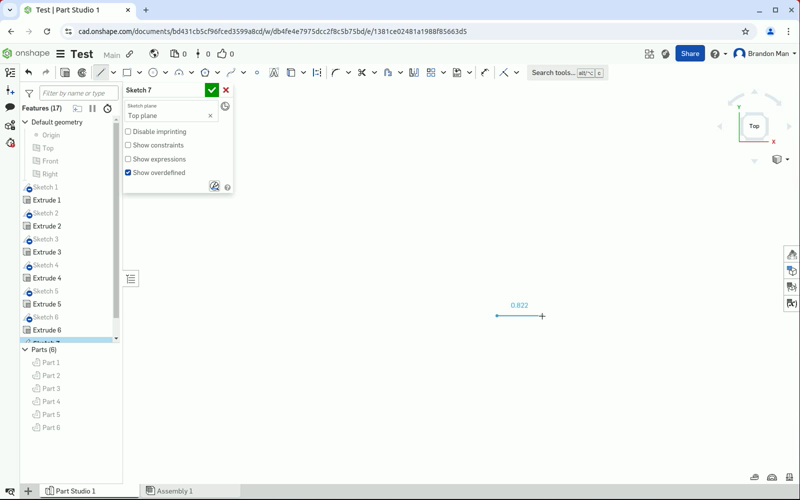
scroll(-6)
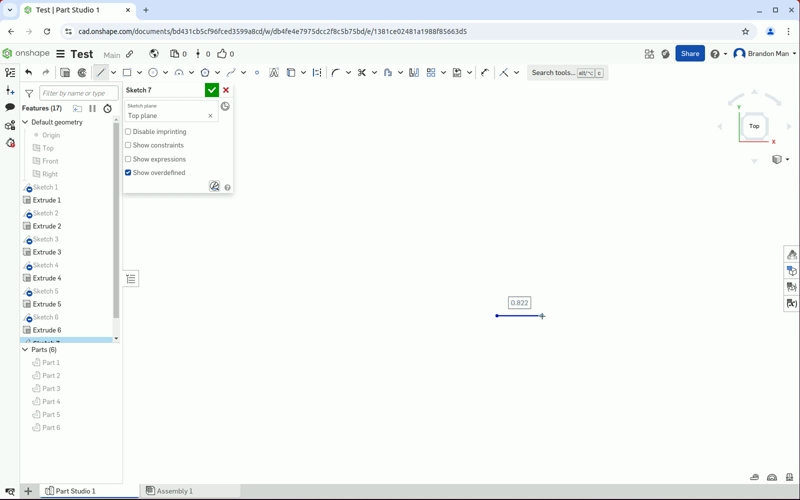
scroll(-6)
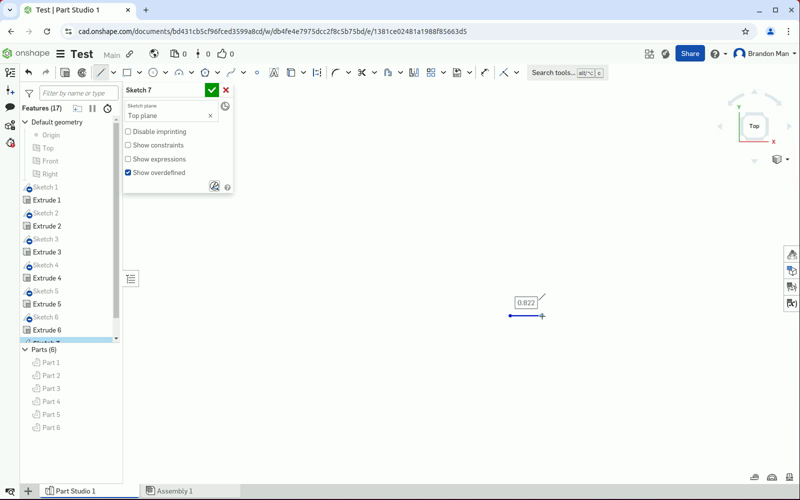
scroll(-6)
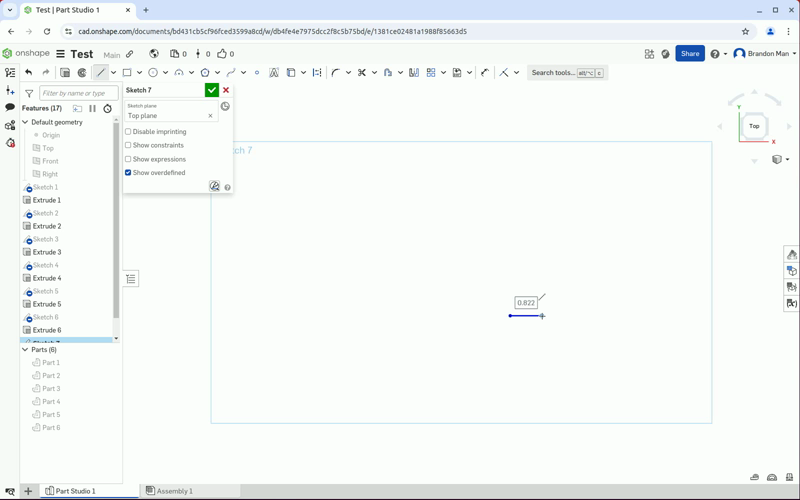
scroll(-6)
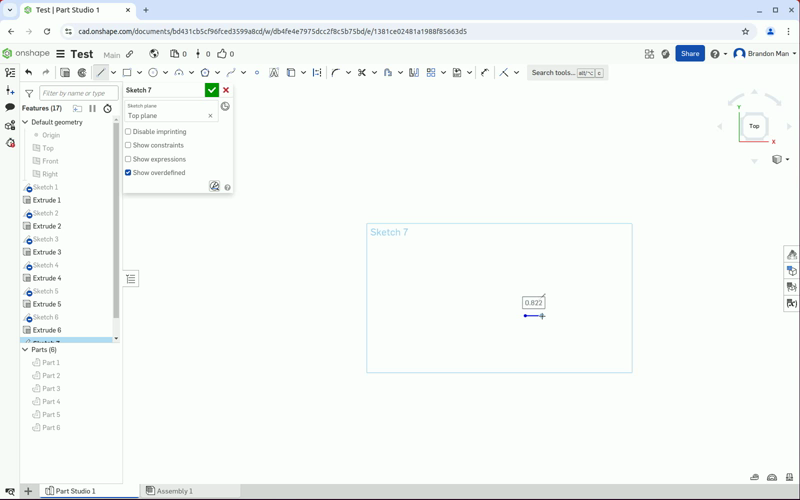
scroll(-6)
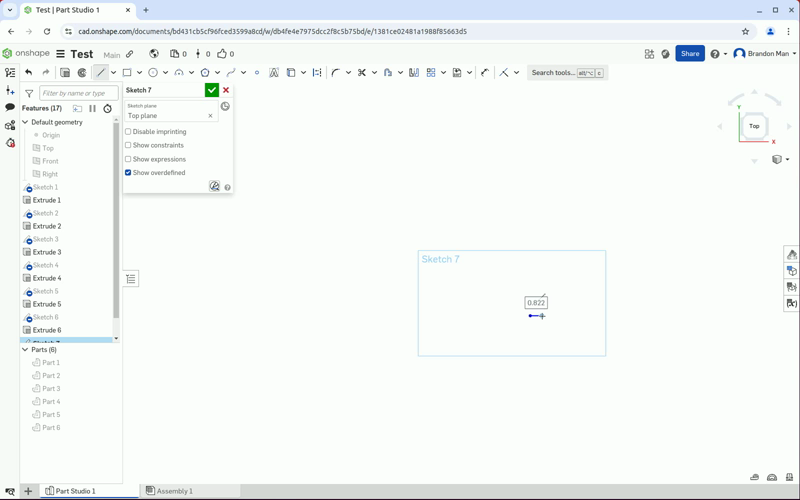
scroll(-6)
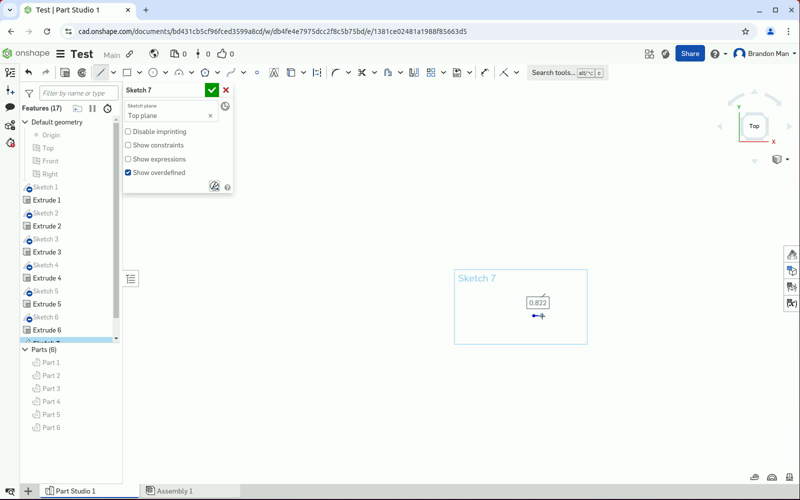
scroll(-6)
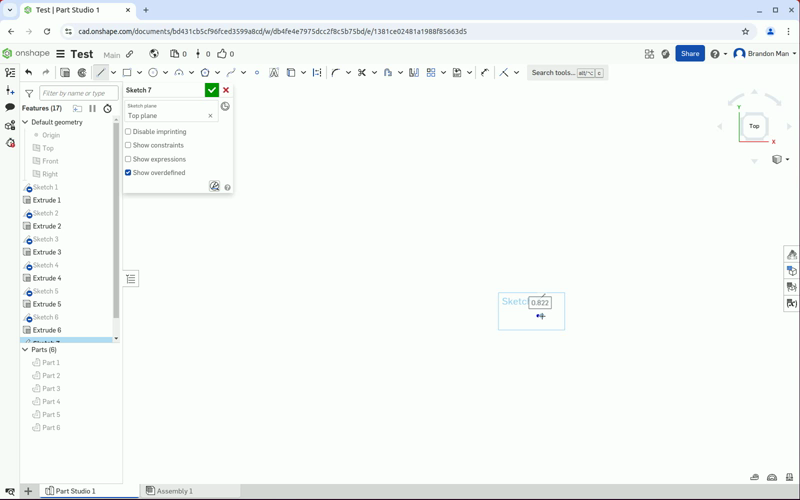
key_up(shift)
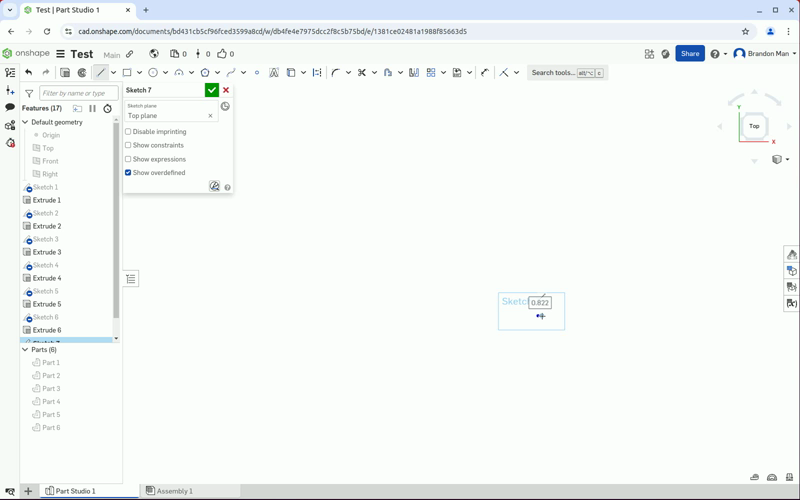
key_down(shift)
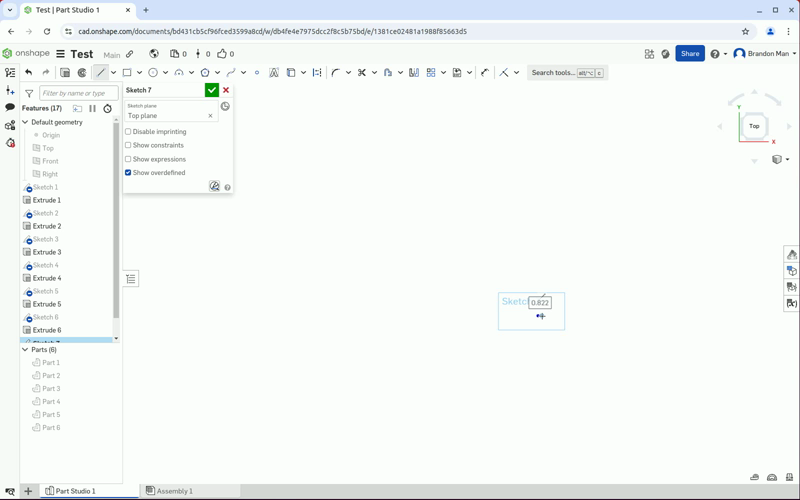
mouse_move(572, 315)
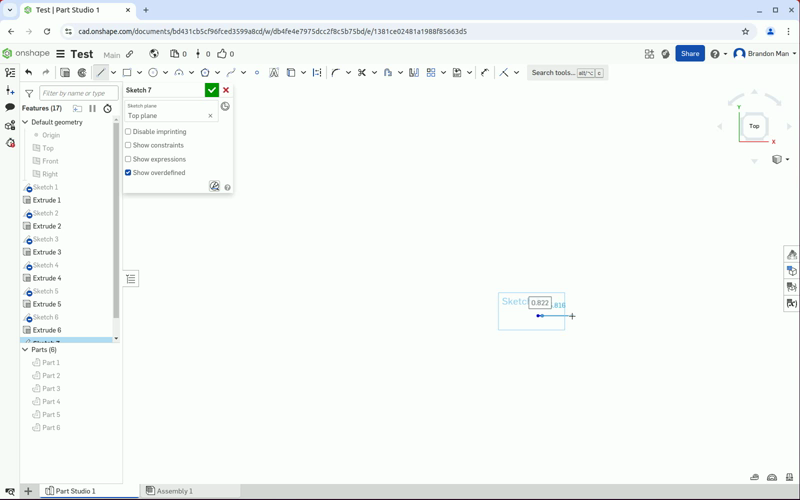
mouse_move(542, 282)
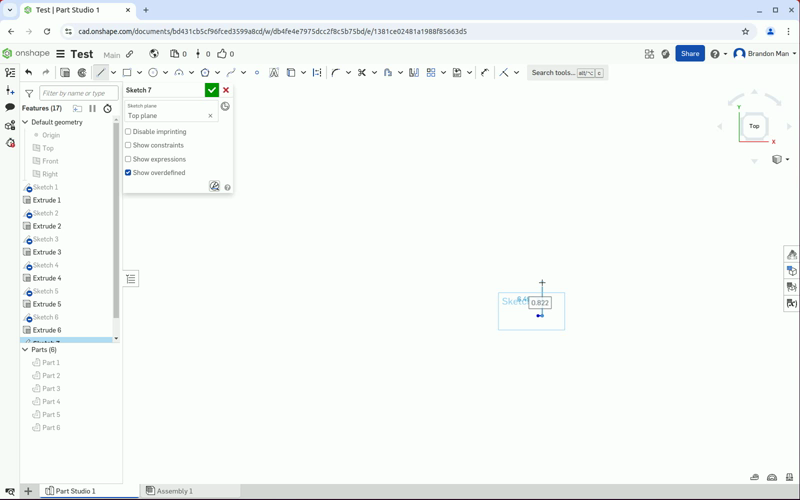
click(542, 282)
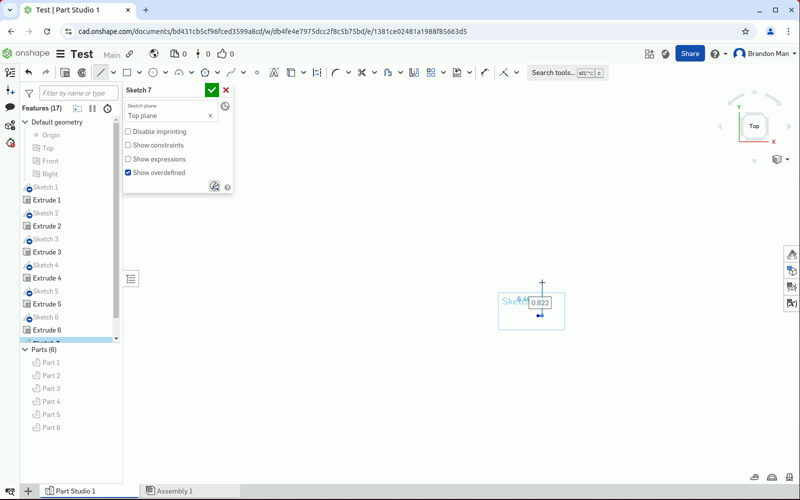
key_up(shift)
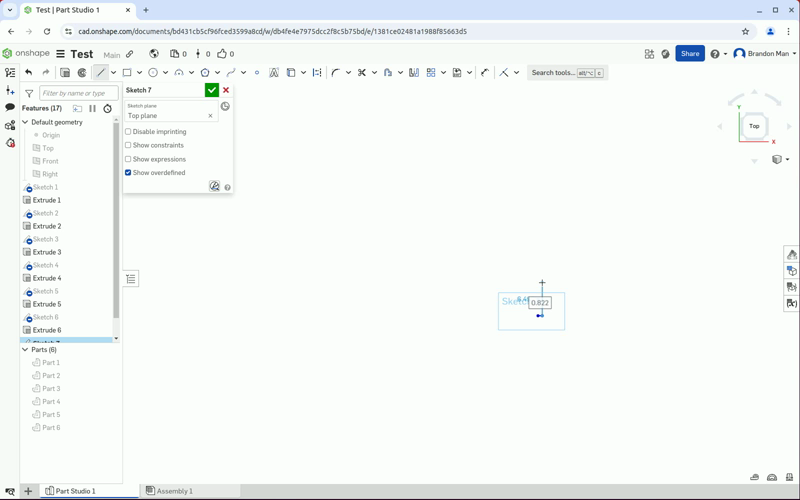
key_down(shift)
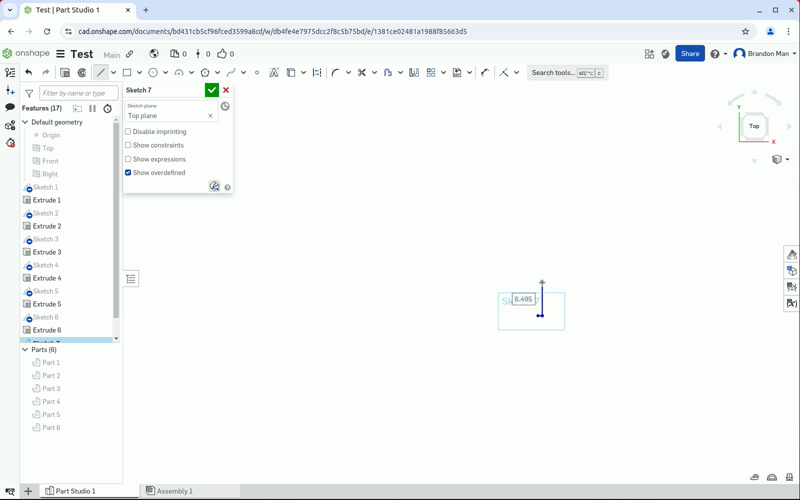
mouse_move(572, 282)
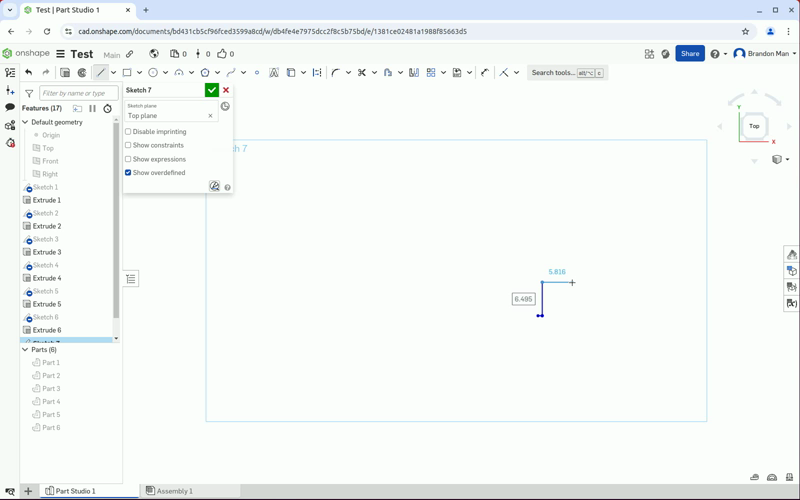
mouse_move(538, 282)
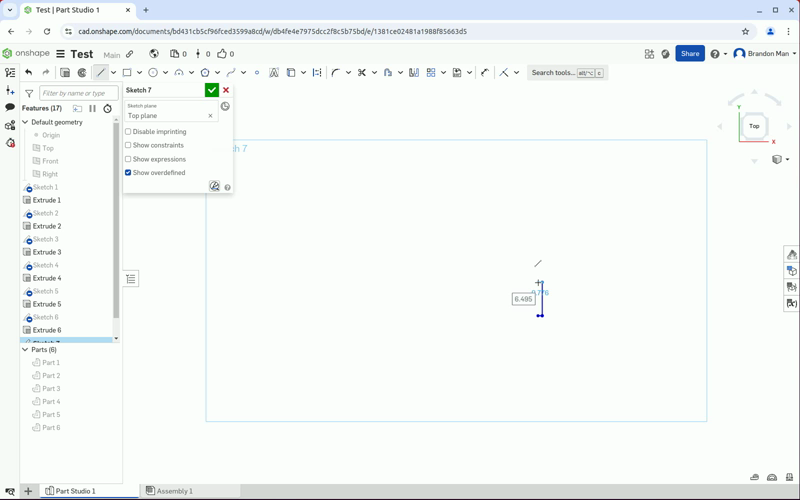
scroll(6)
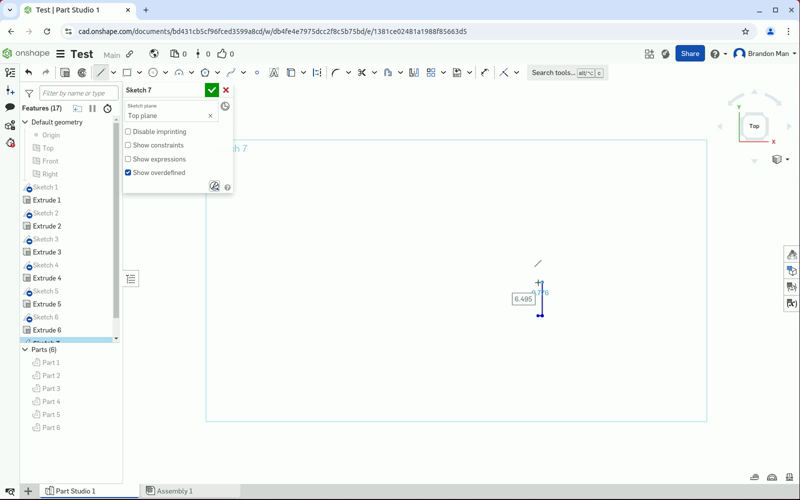
scroll(6)
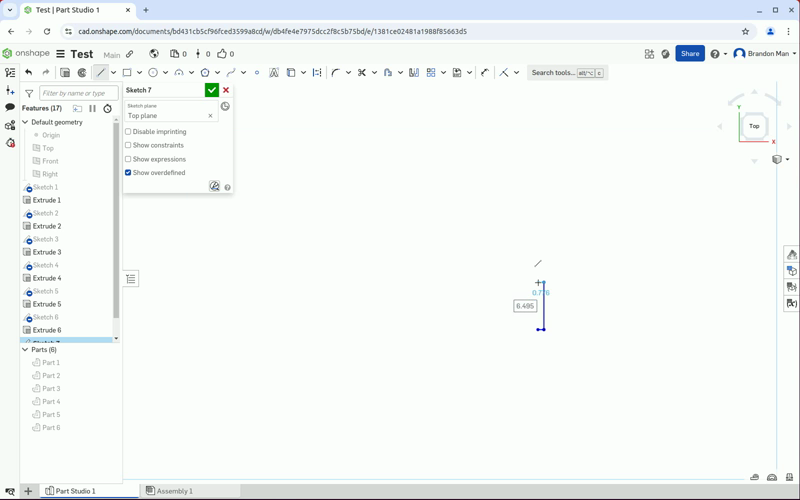
scroll(6)
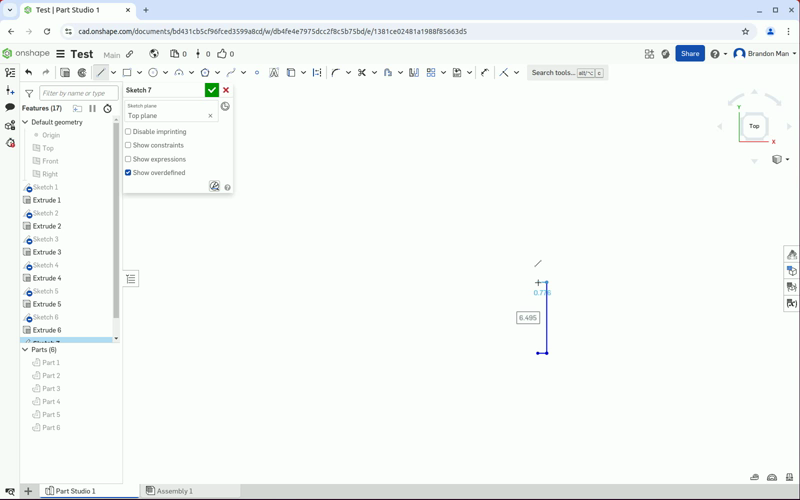
scroll(6)
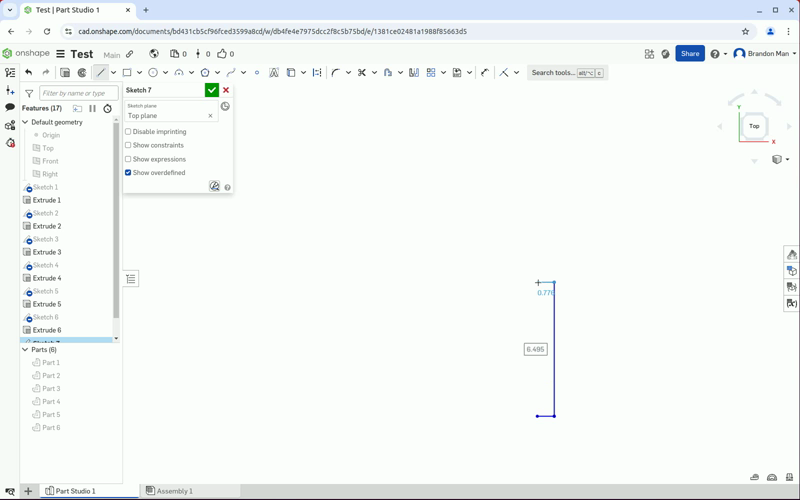
scroll(6)
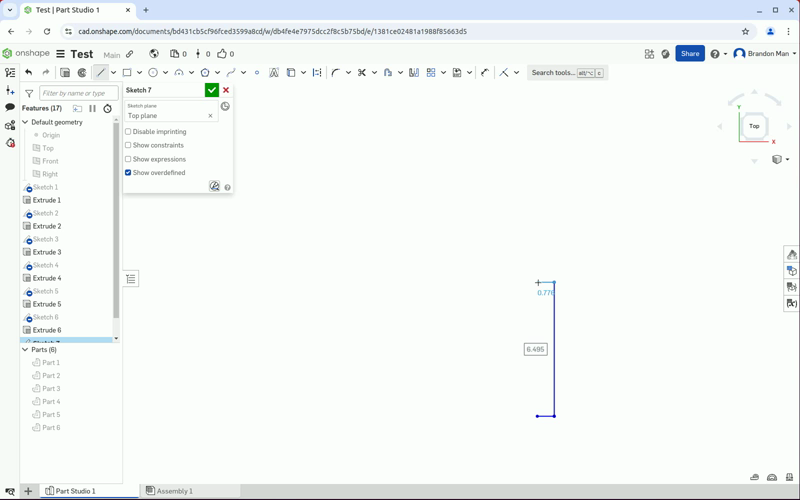
scroll(6)
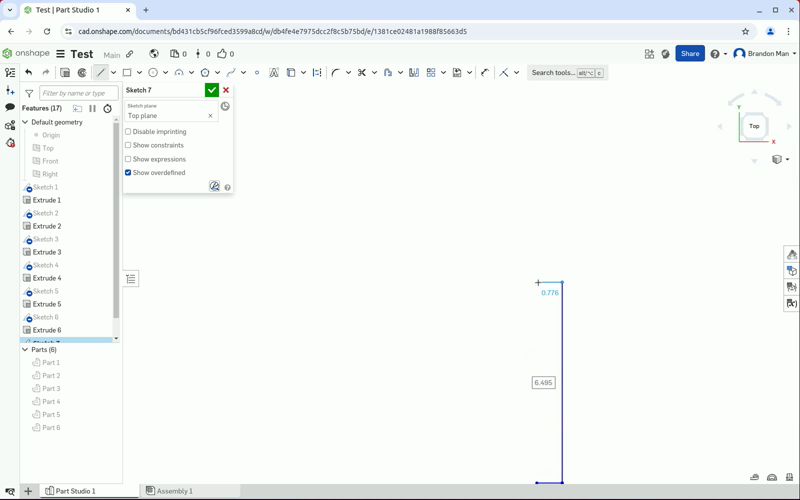
scroll(6)
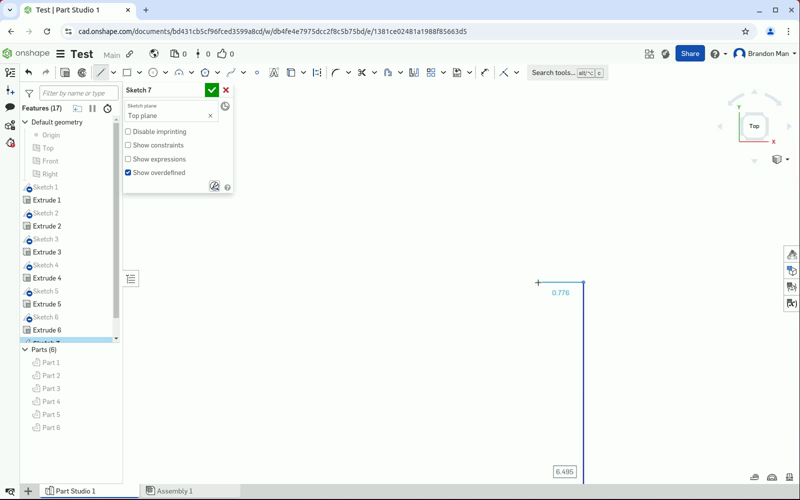
click(538, 282)
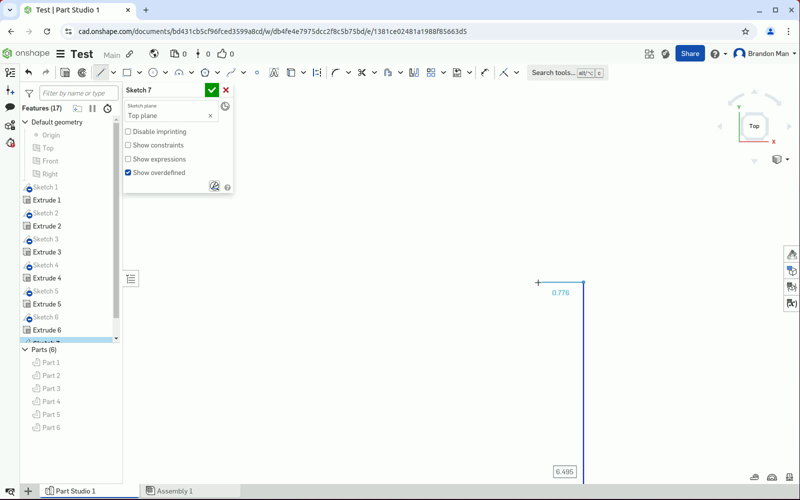
scroll(-6)
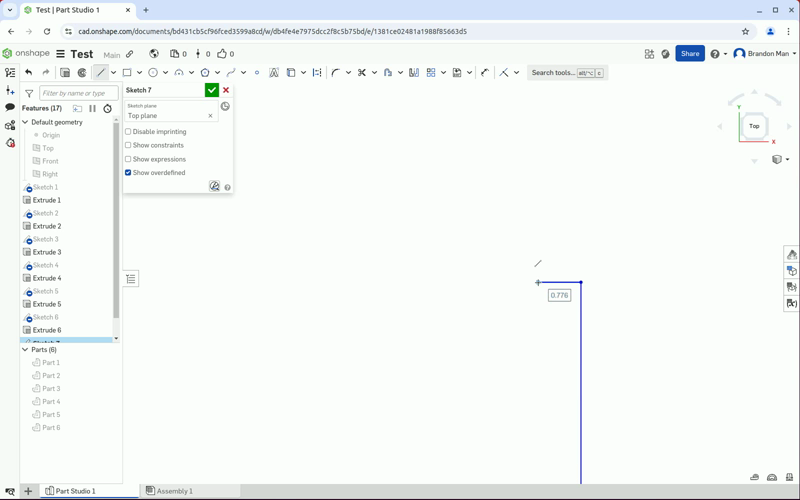
scroll(-6)
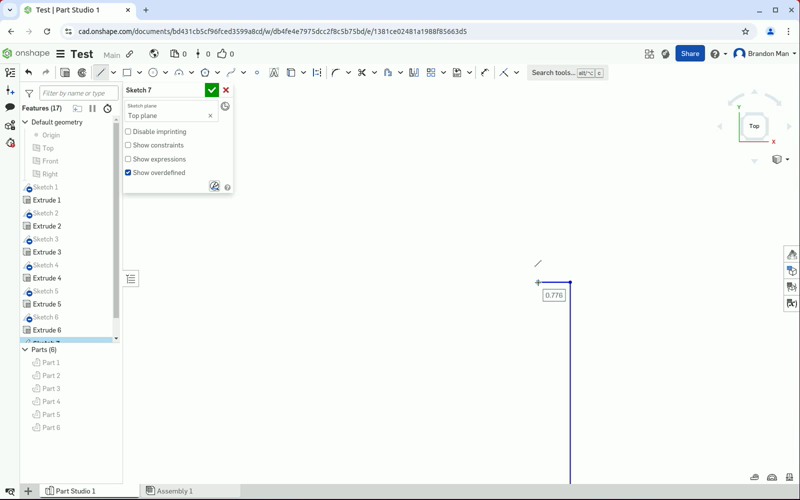
scroll(-6)
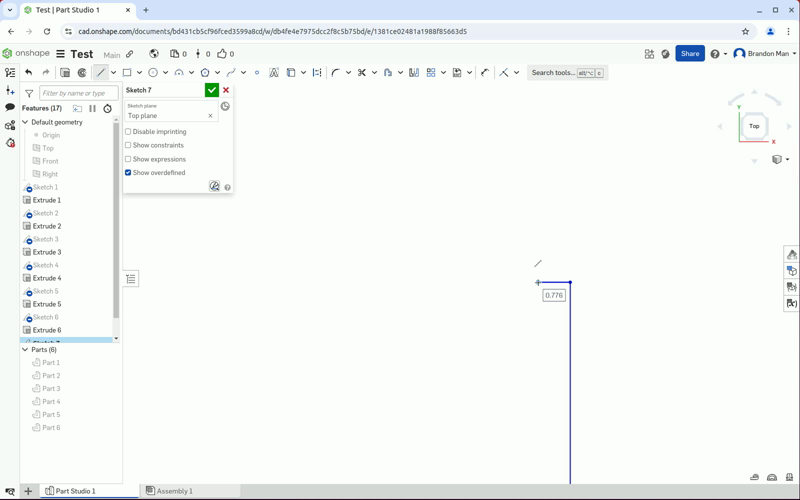
scroll(-6)
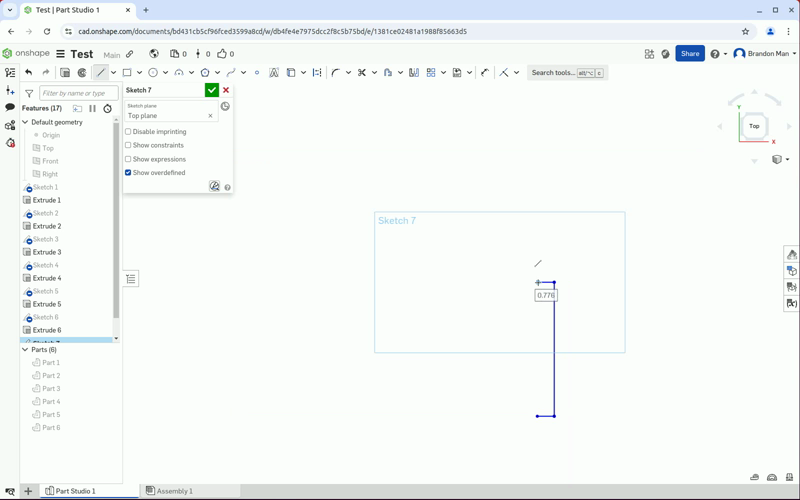
scroll(-6)
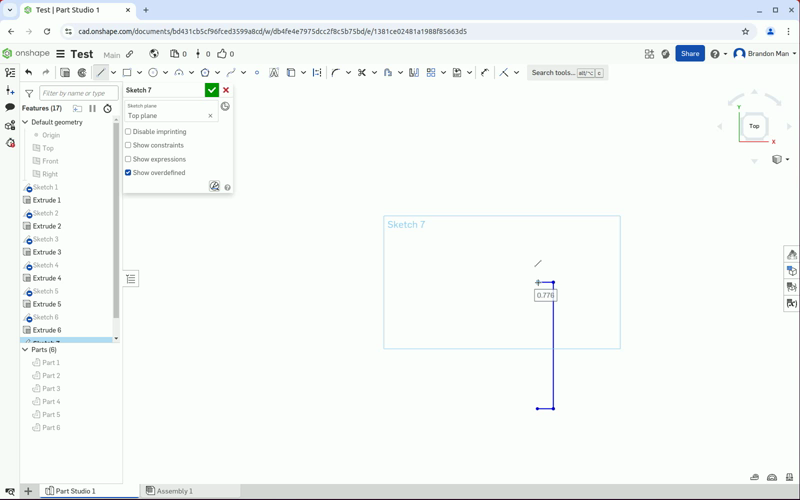
scroll(-6)
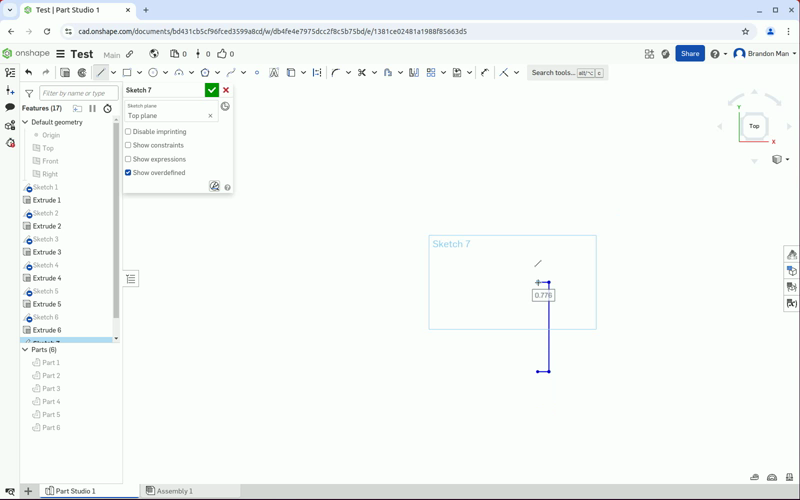
scroll(-6)
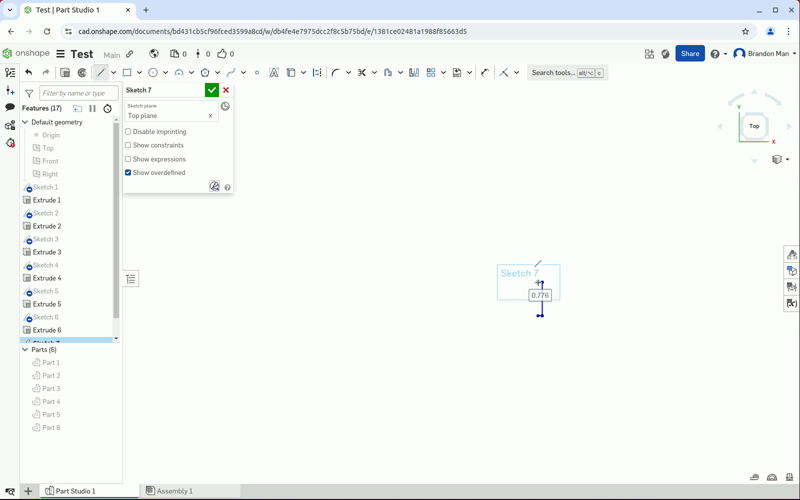
key_up(shift)
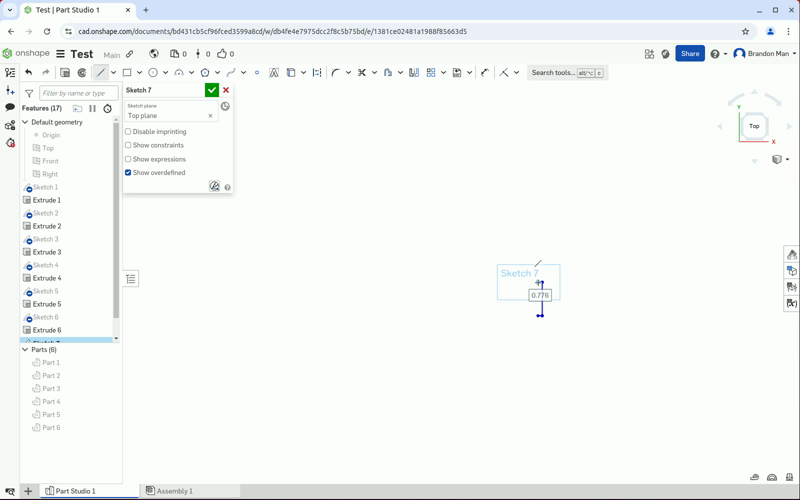
mouse_move(568, 282)
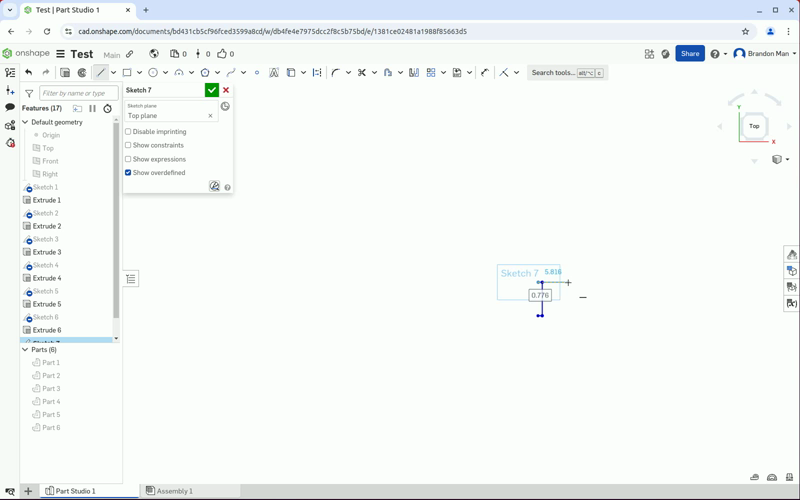
key_down(shift)
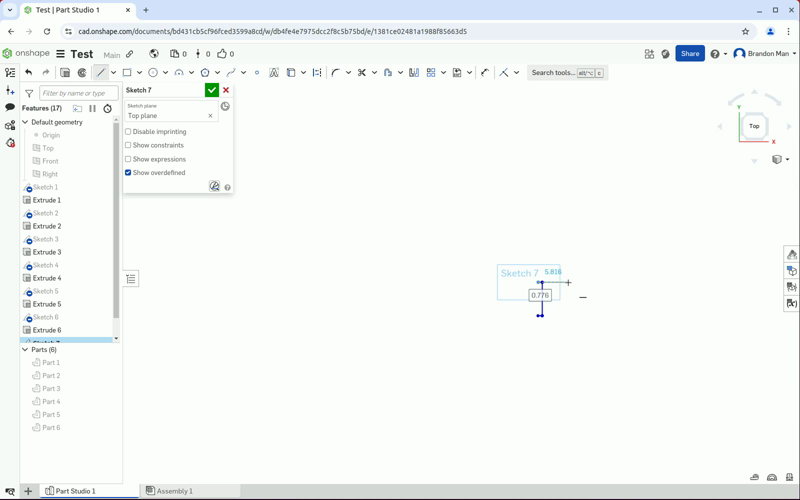
mouse_move(538, 315)
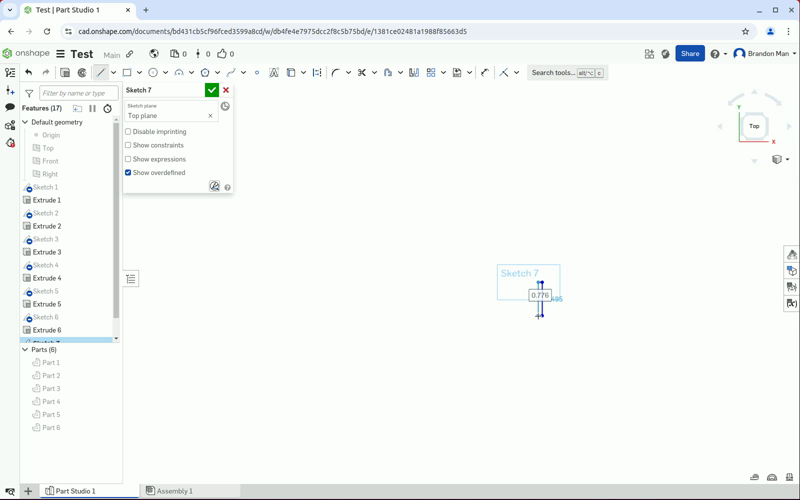
scroll(6)
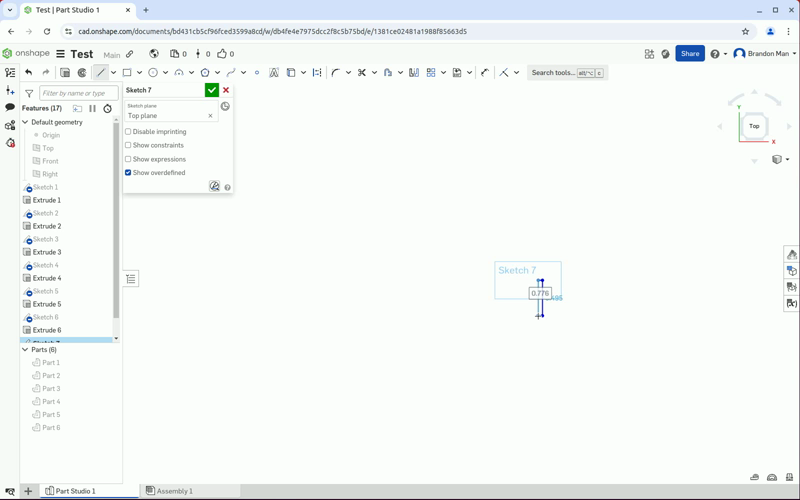
scroll(6)
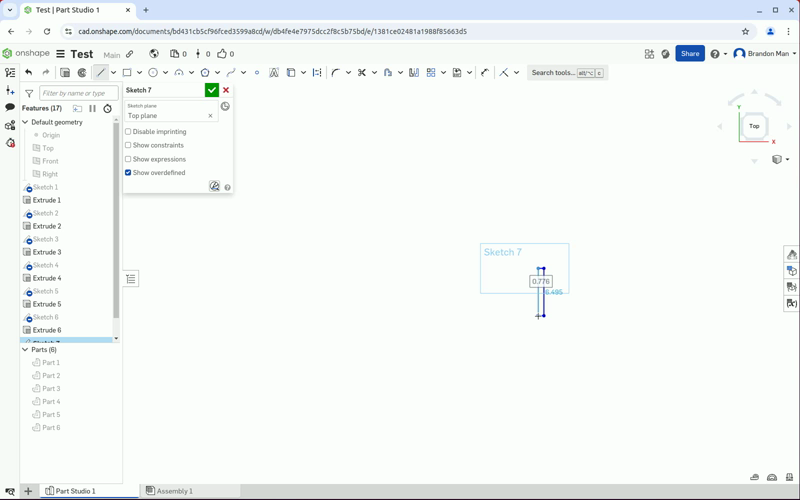
scroll(6)
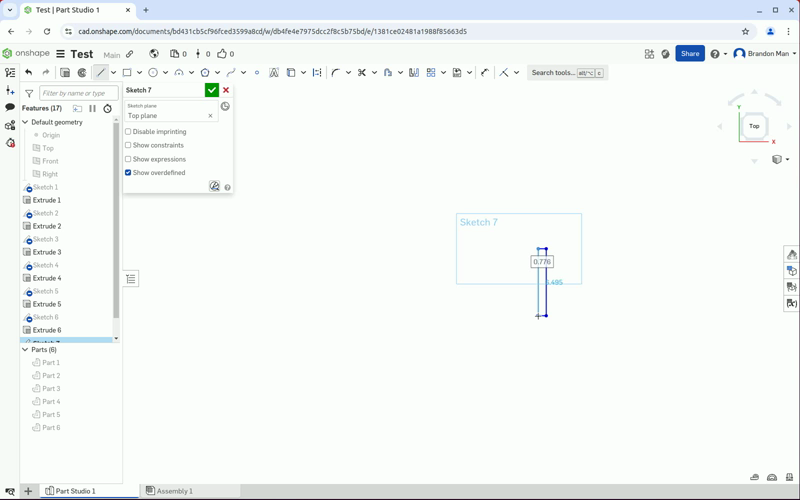
scroll(6)
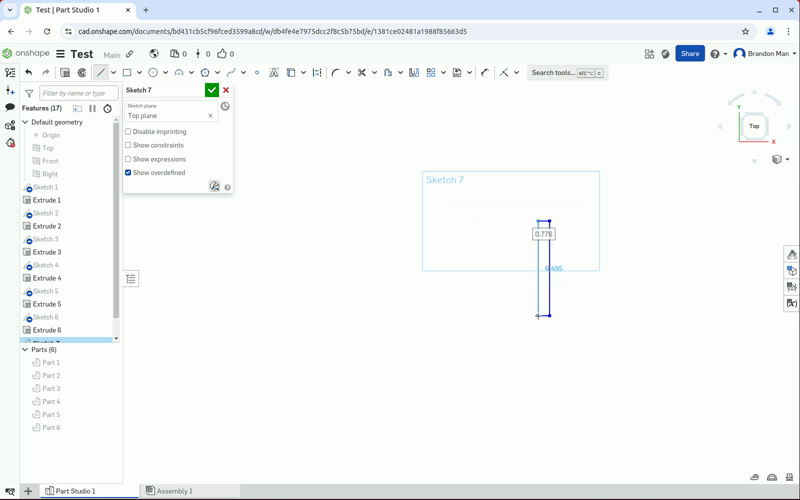
scroll(6)
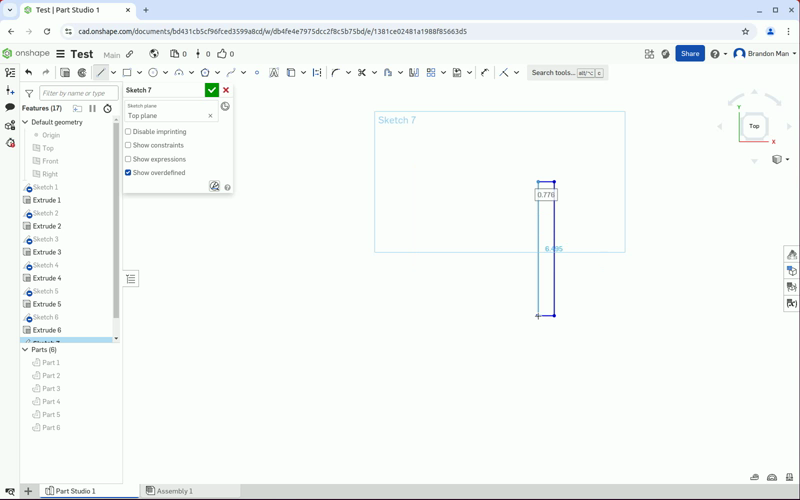
scroll(6)
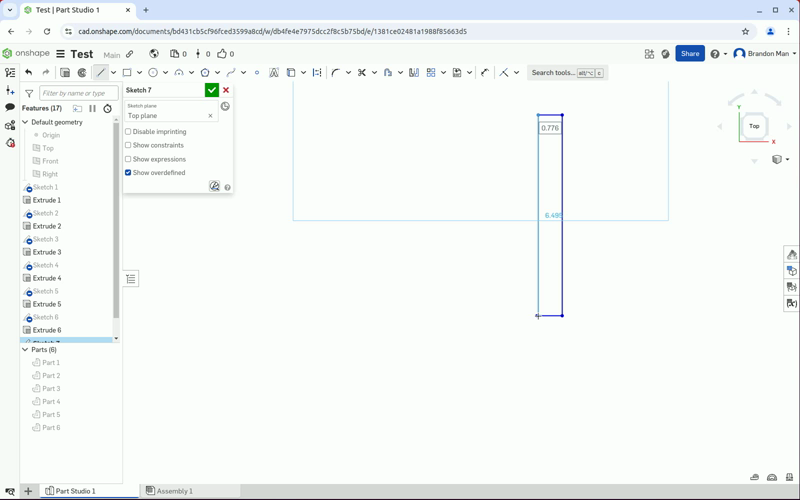
scroll(6)
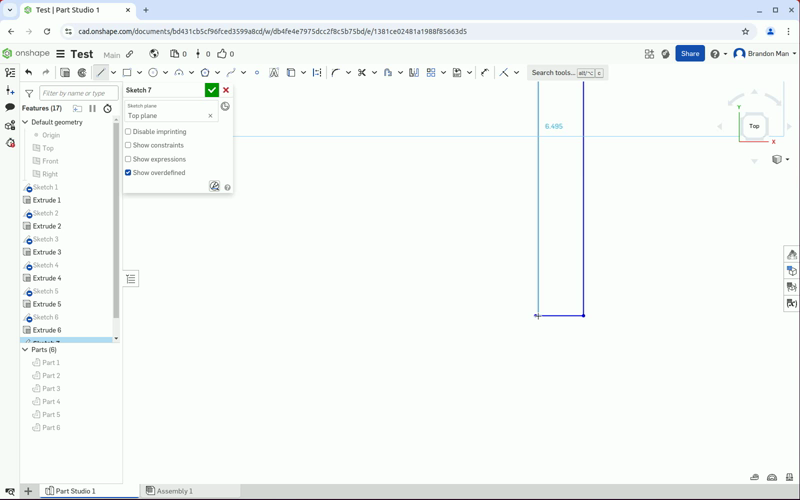
key_up(shift)
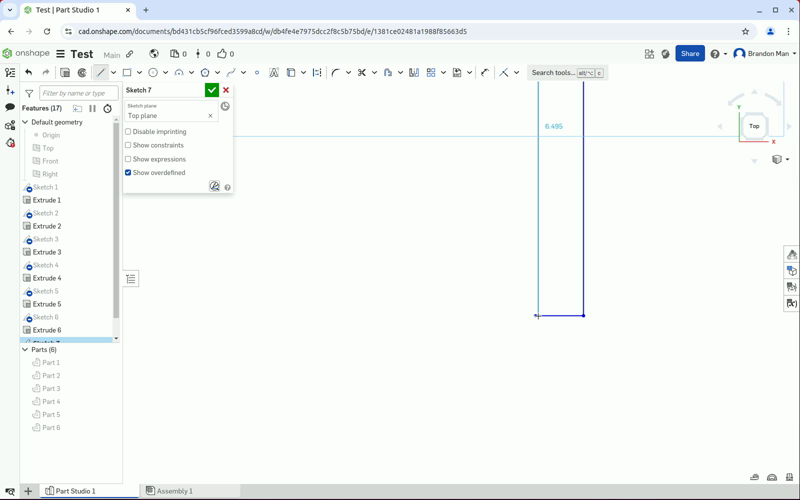
click(538, 315)
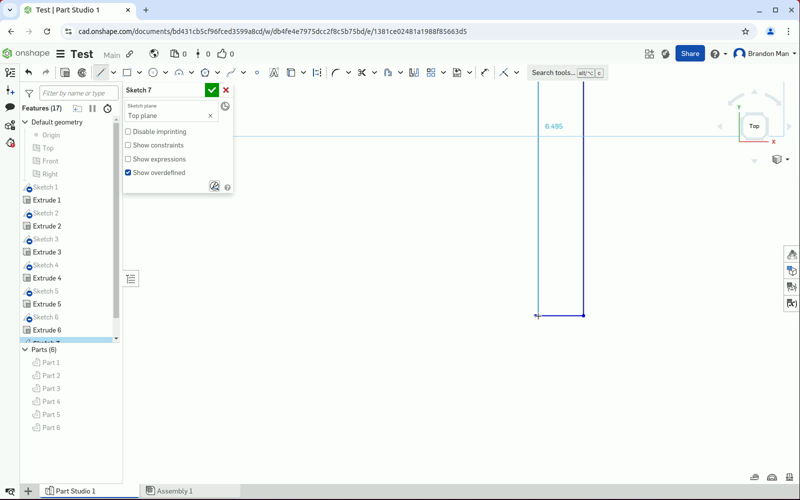
scroll(-6)
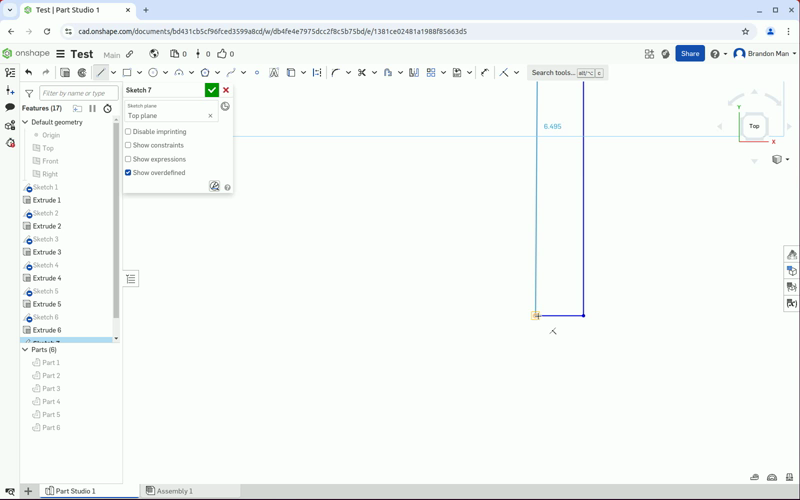
scroll(-6)
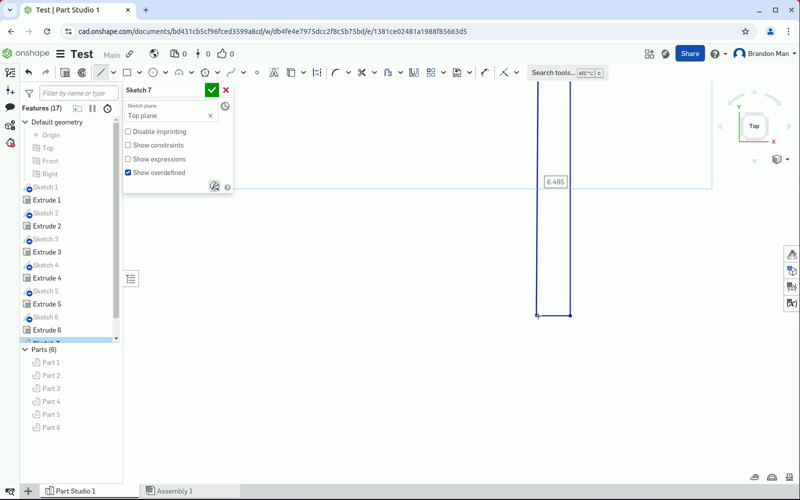
scroll(-6)
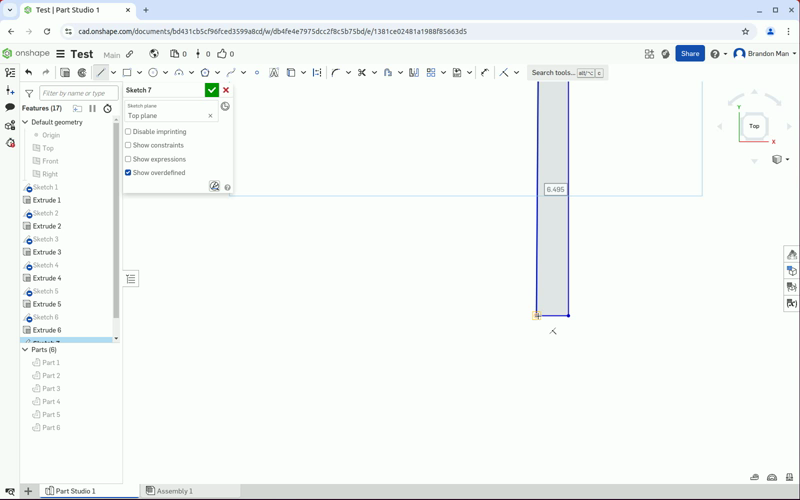
scroll(-6)
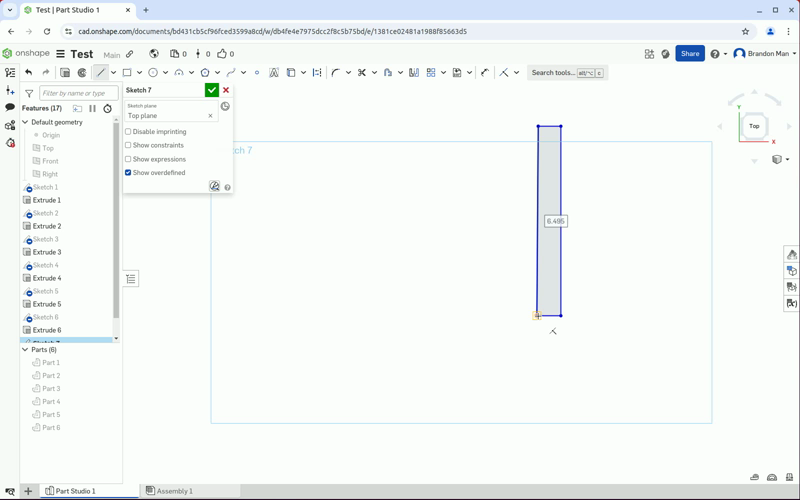
scroll(-6)
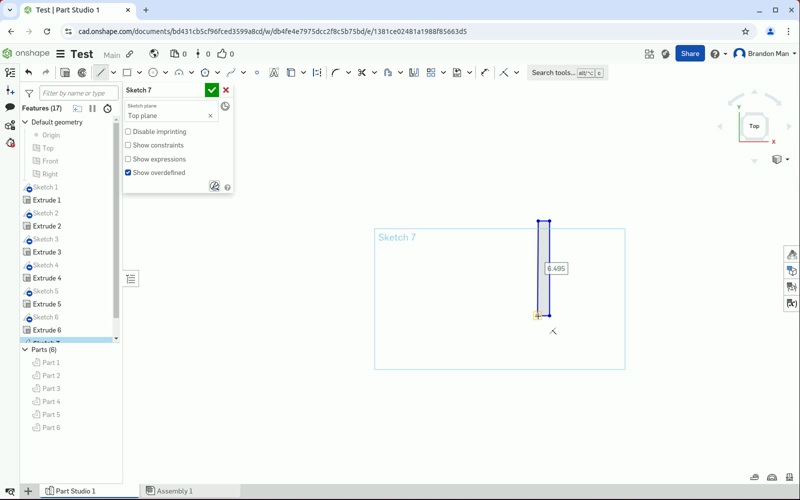
scroll(-6)
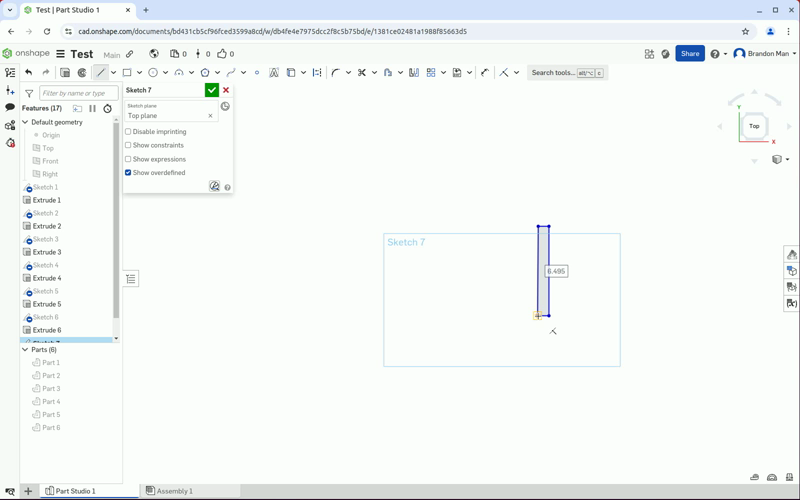
scroll(-6)
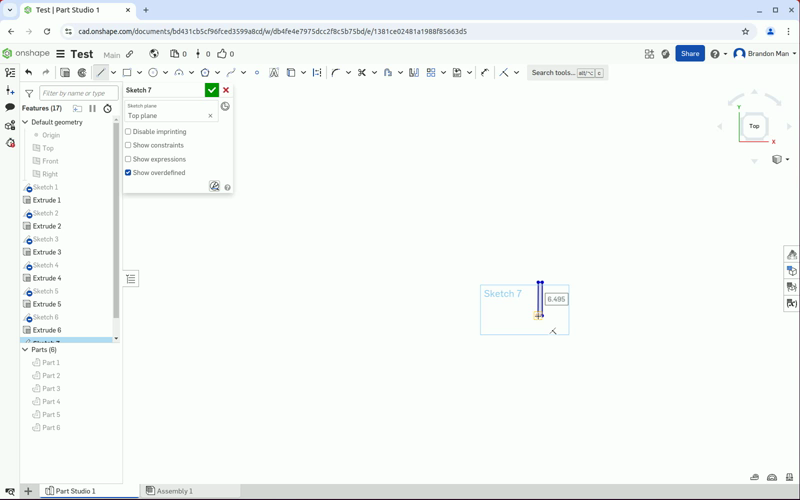
key(esc)
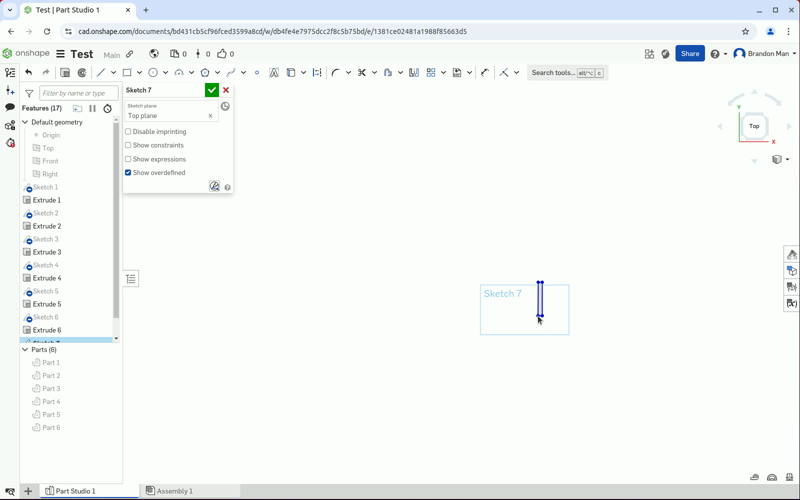
mouse_move(541, 307)
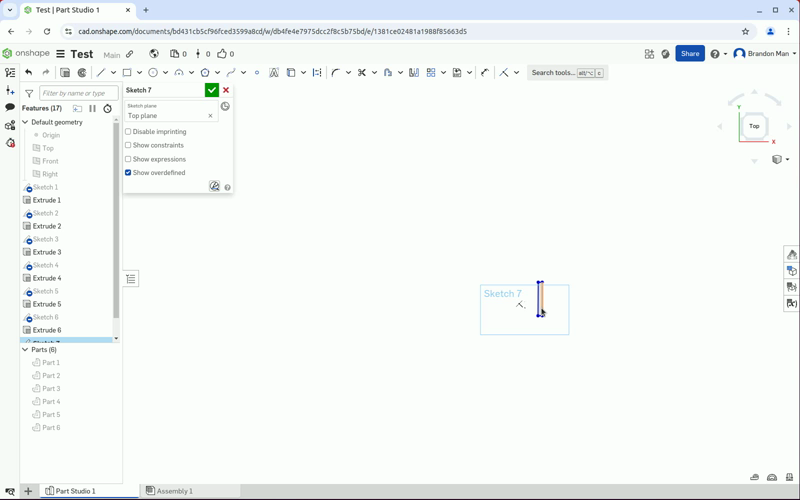
scroll(6)
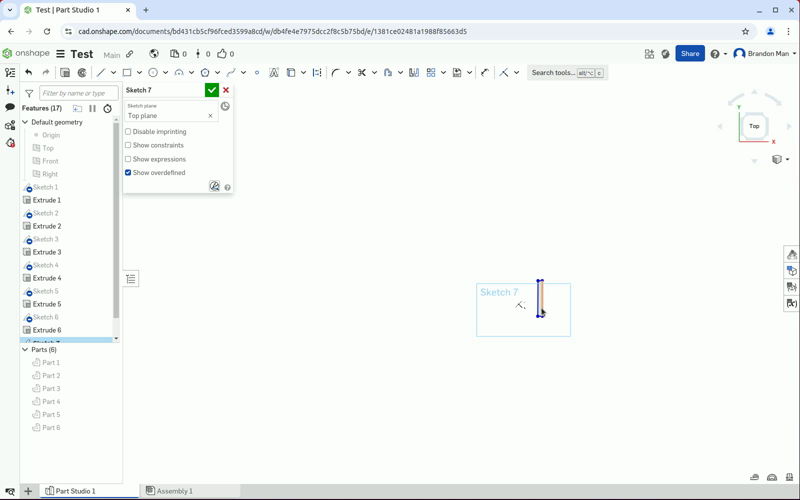
scroll(6)
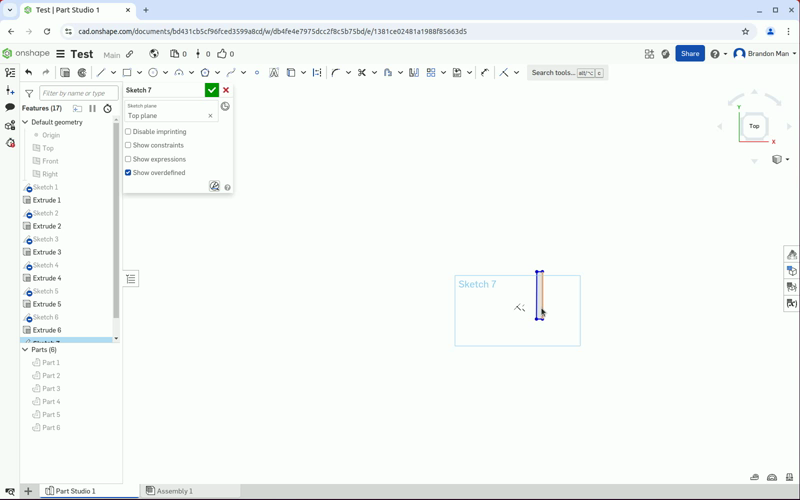
scroll(6)
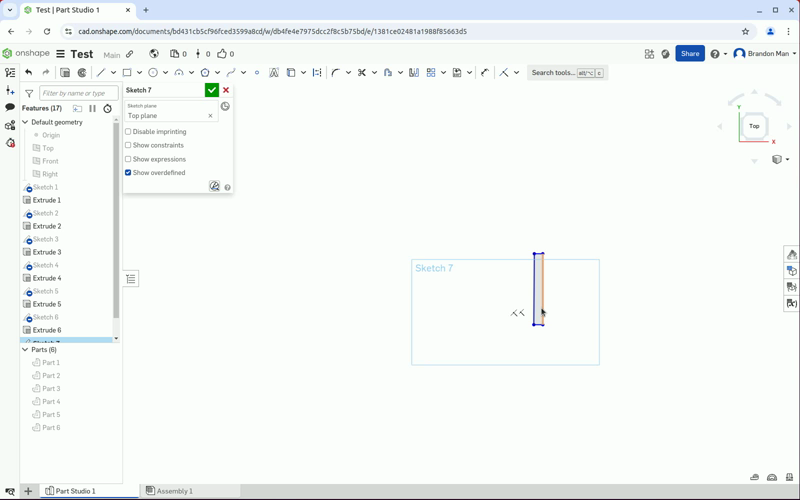
scroll(6)
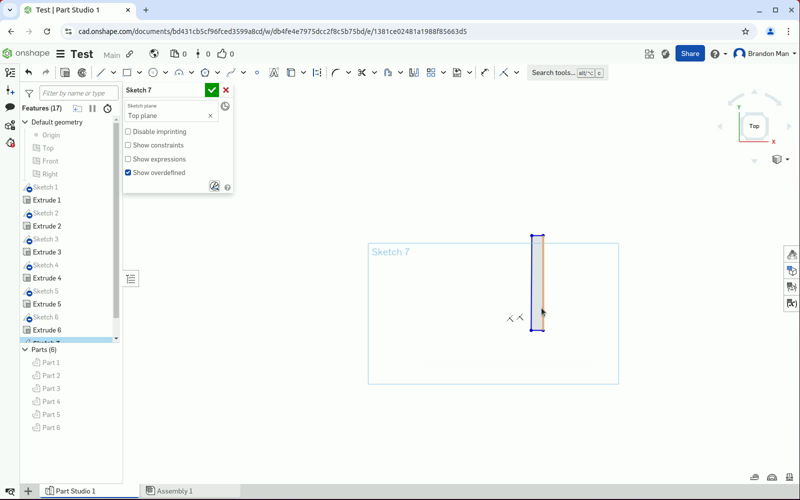
scroll(6)
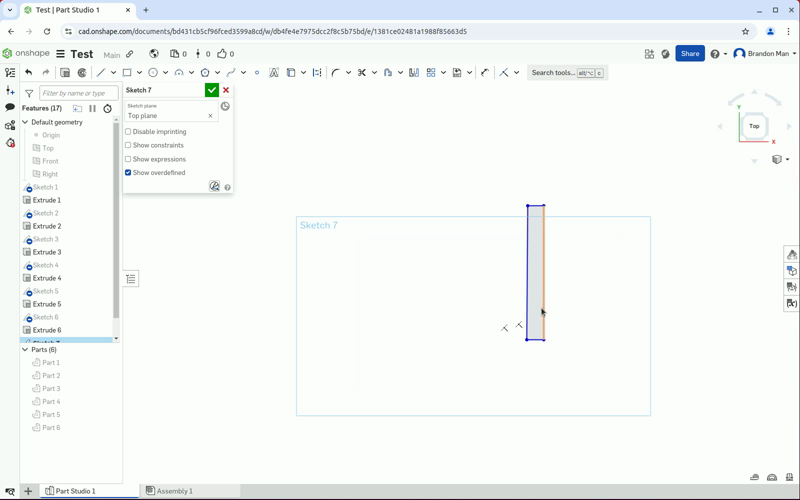
scroll(6)
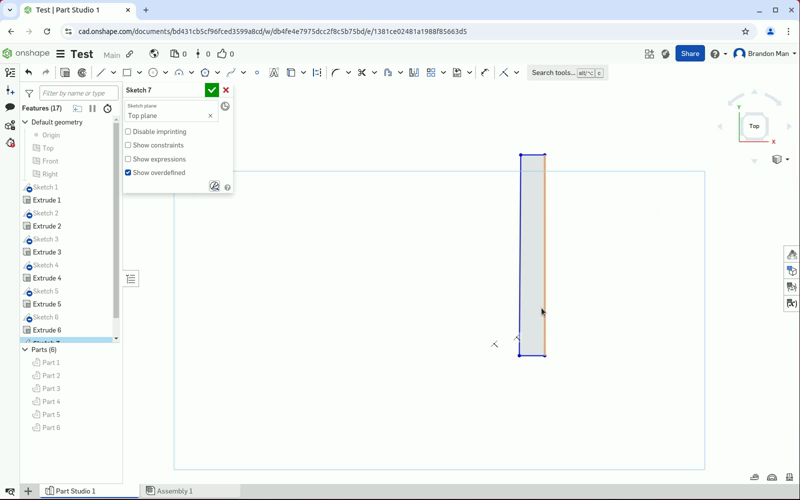
scroll(6)
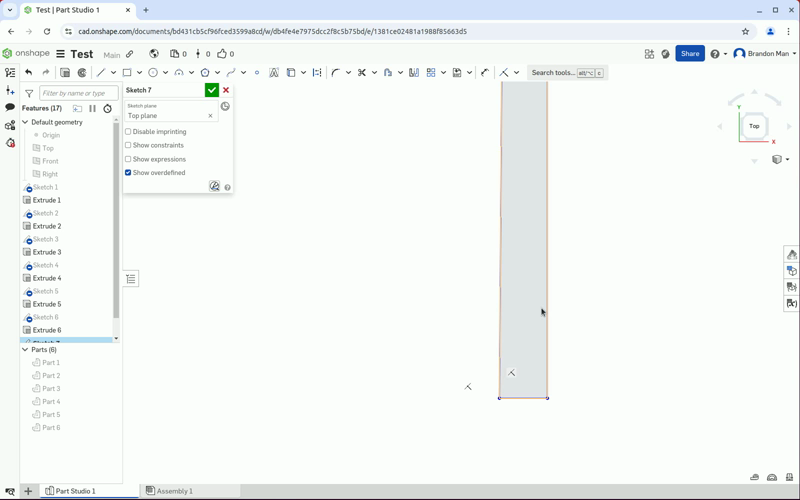
click(541, 307)
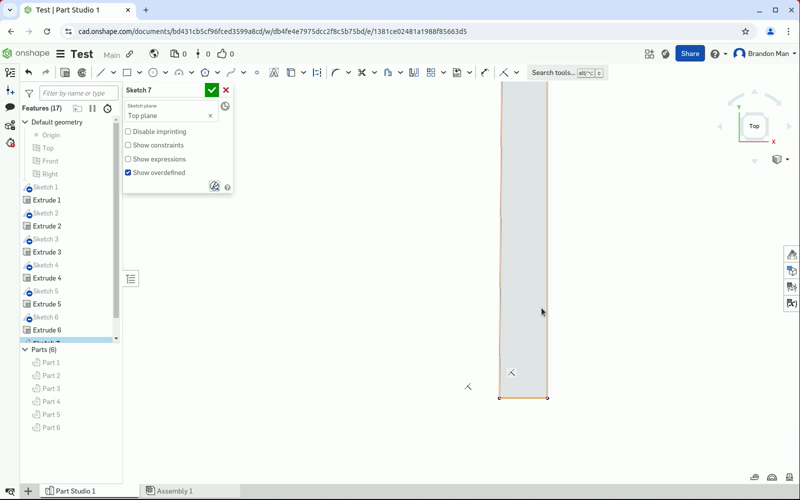
scroll(-6)
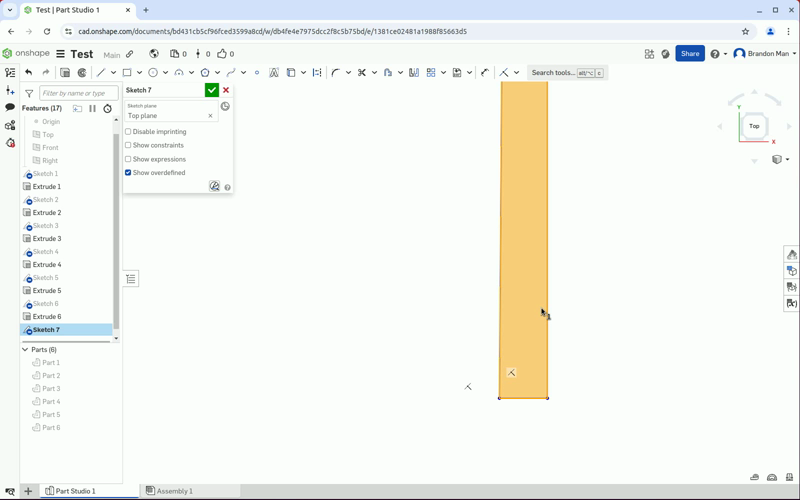
scroll(-6)
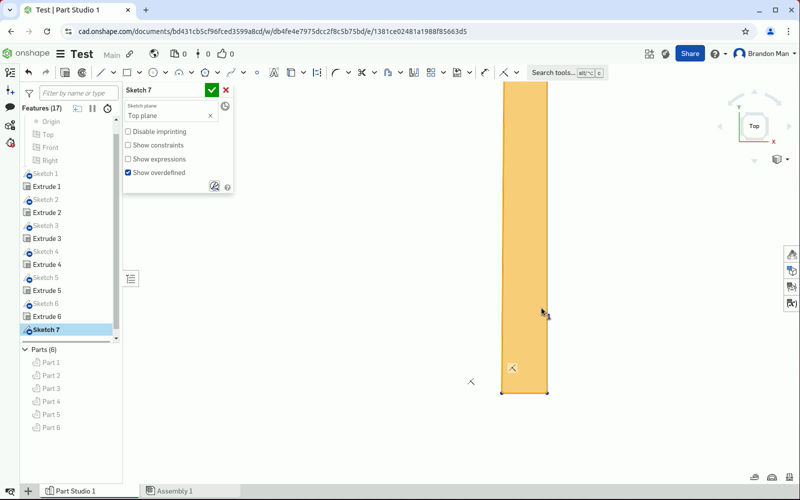
scroll(-6)
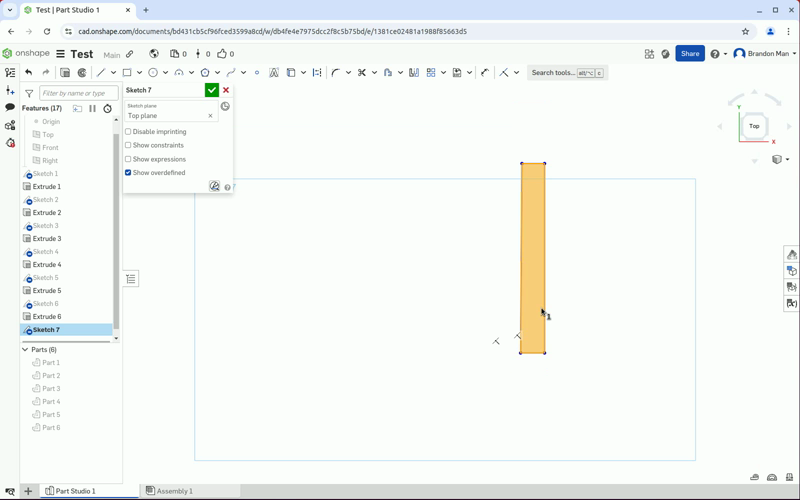
scroll(-6)
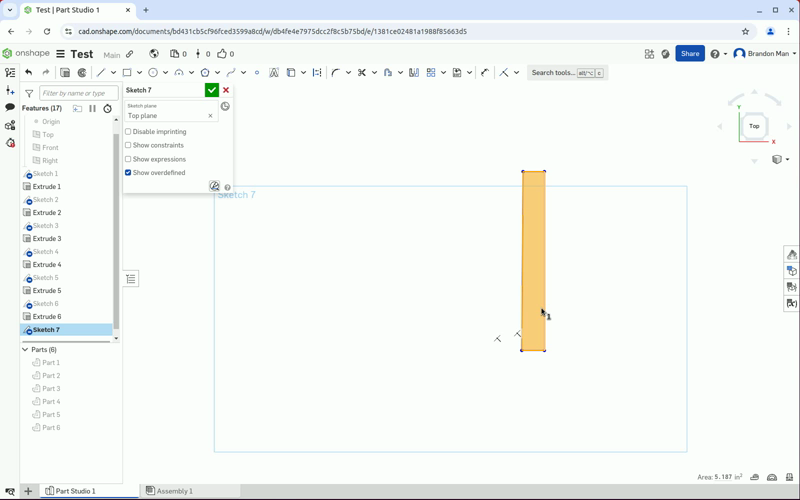
scroll(-6)
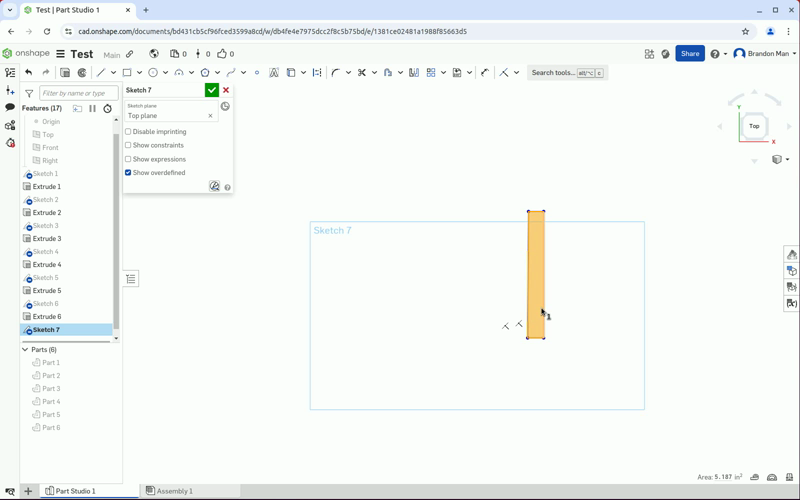
scroll(-6)
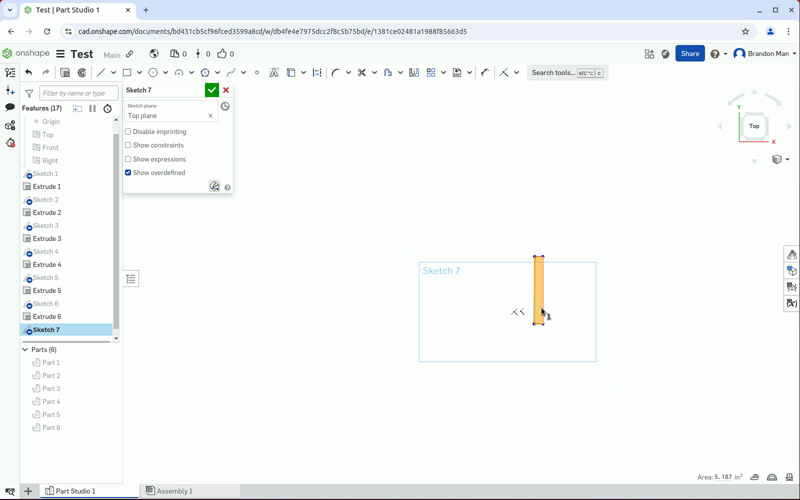
scroll(-6)
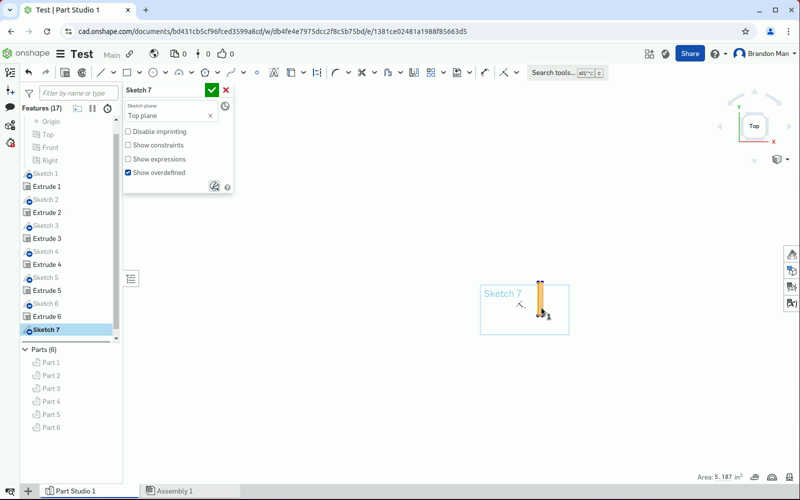
mouse_move(73, 352)
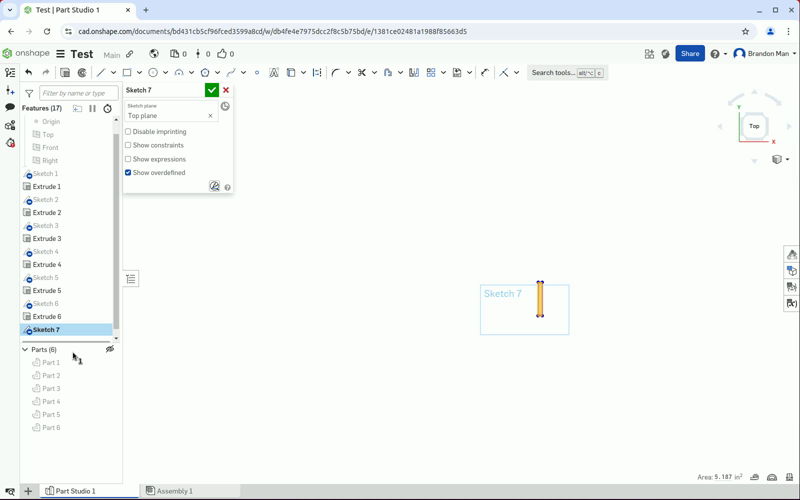
key(shift+y)
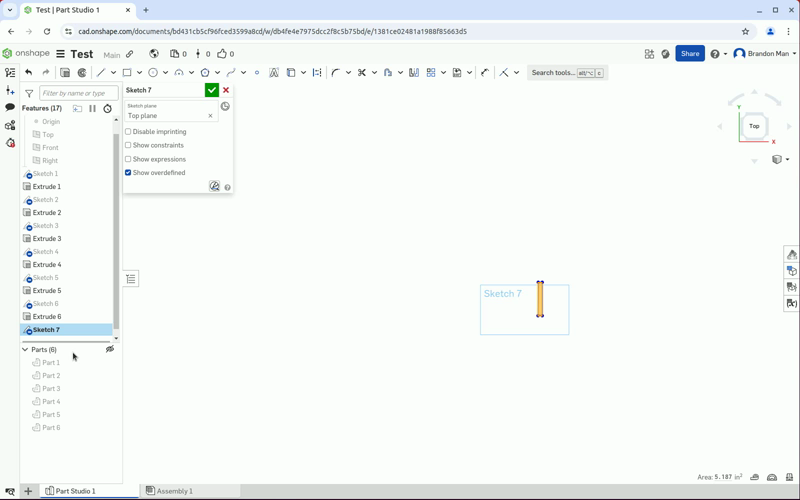
key(shift+e)
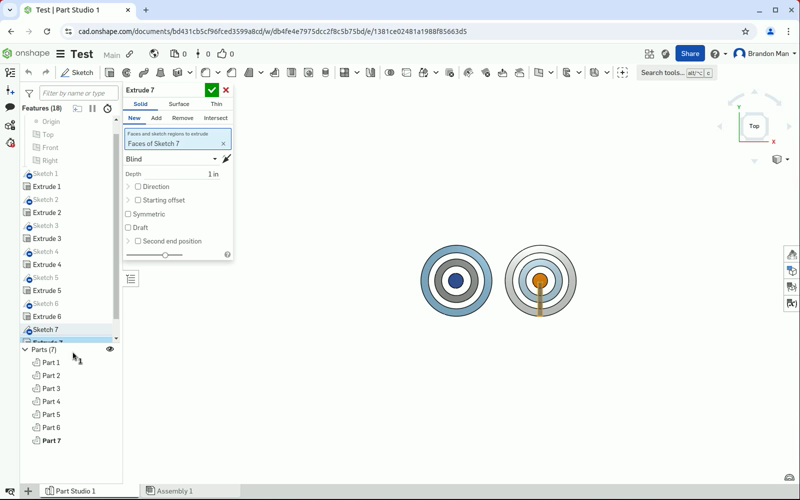
mouse_move(143, 106)
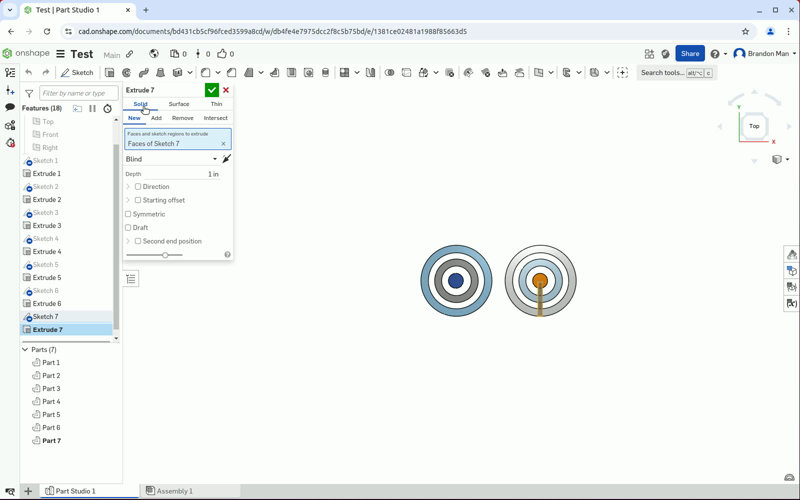
click(143, 106)
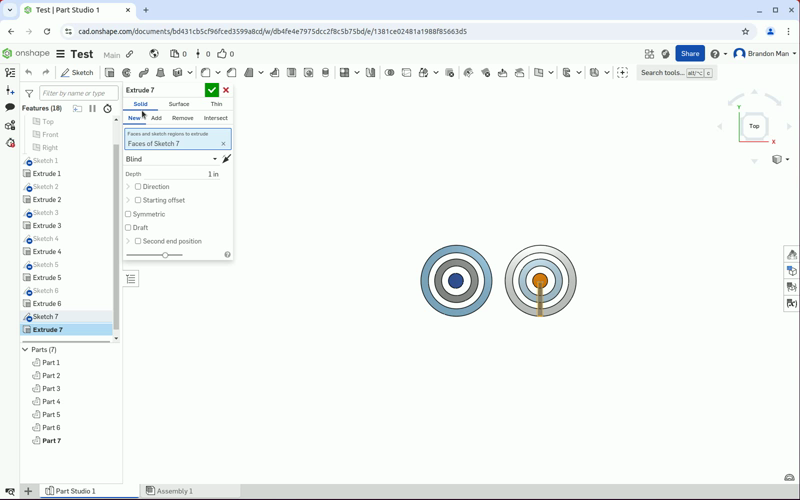
mouse_move(137, 120)
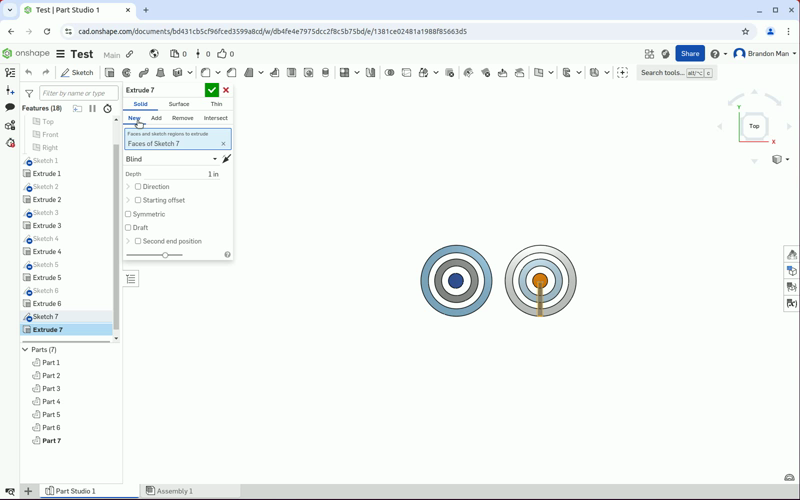
click(137, 120)
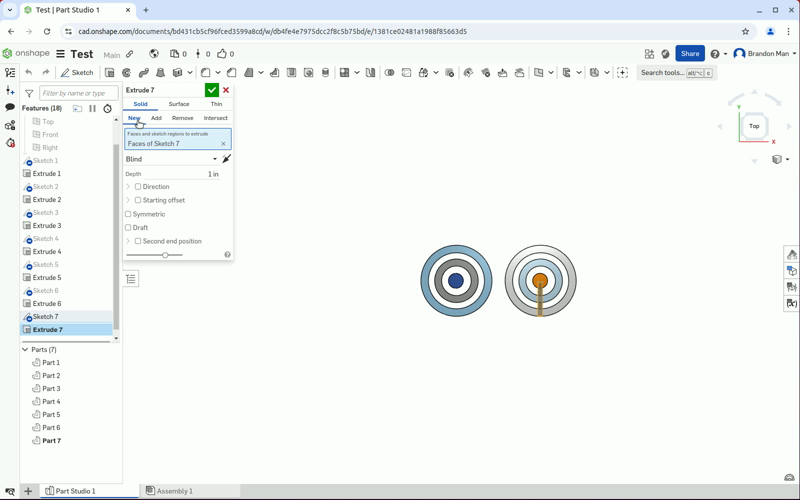
key(tab, 4)
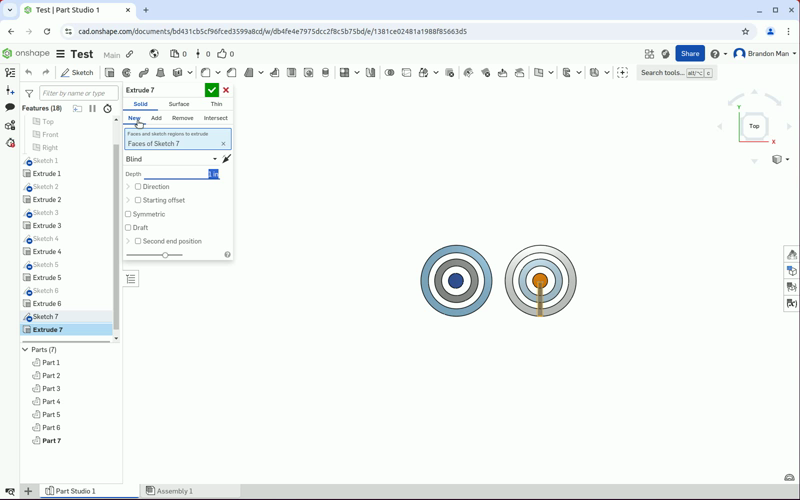
text(0.722)
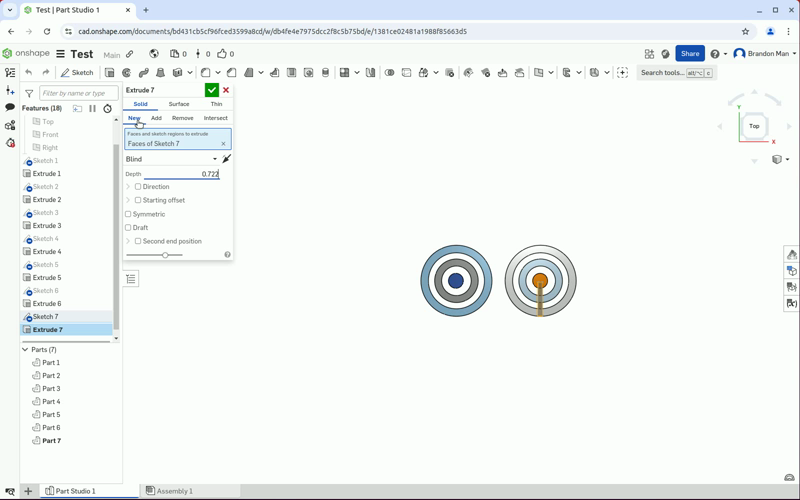
key(enter)
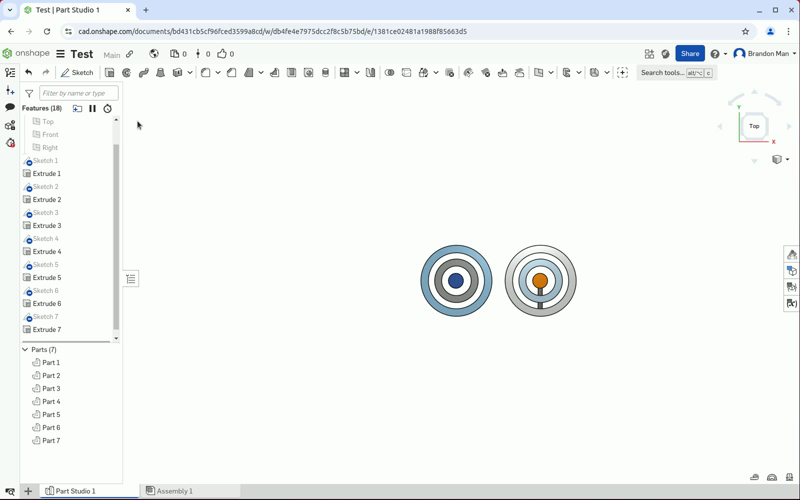
key(shift+h)
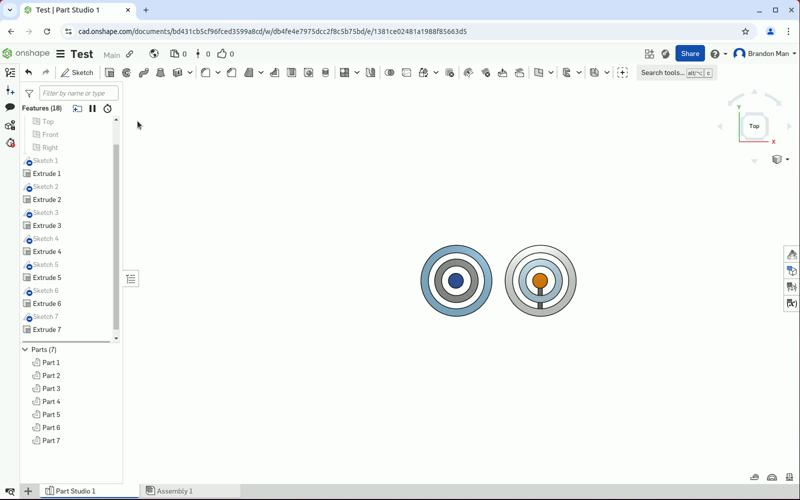
key(shift+h)
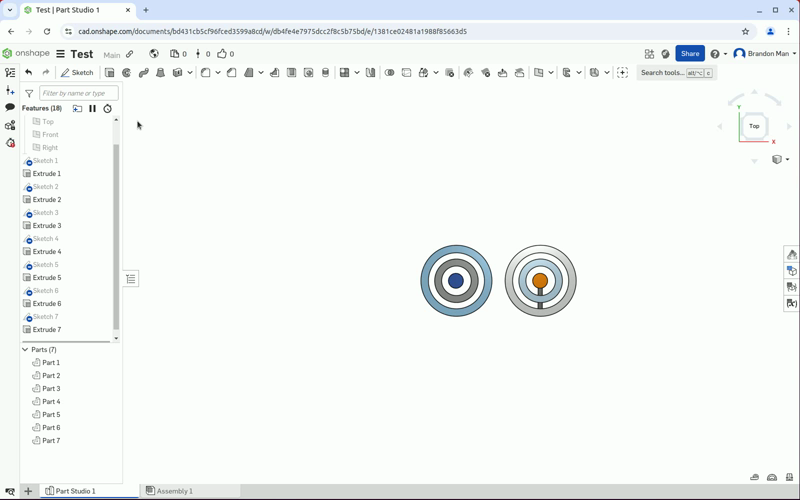
mouse_move(69, 163)
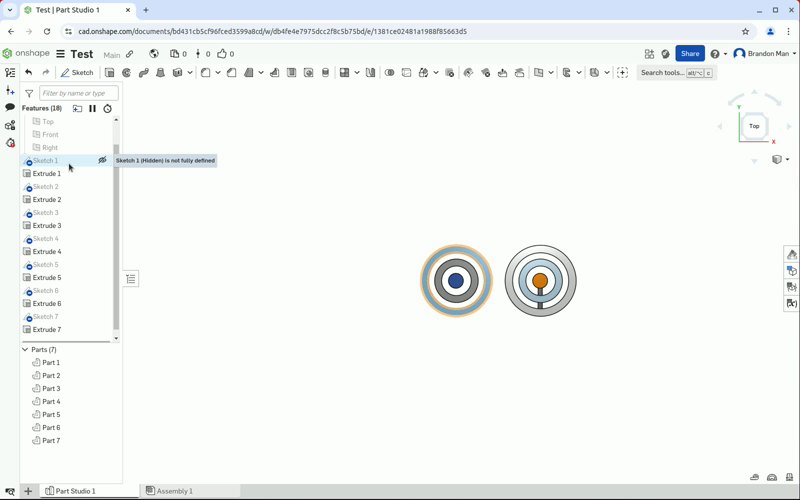
click(69, 163)
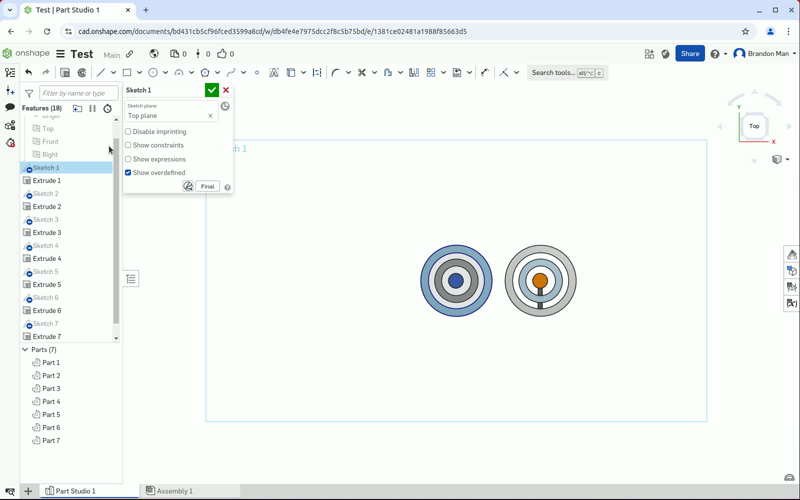
mouse_move(229, 92)
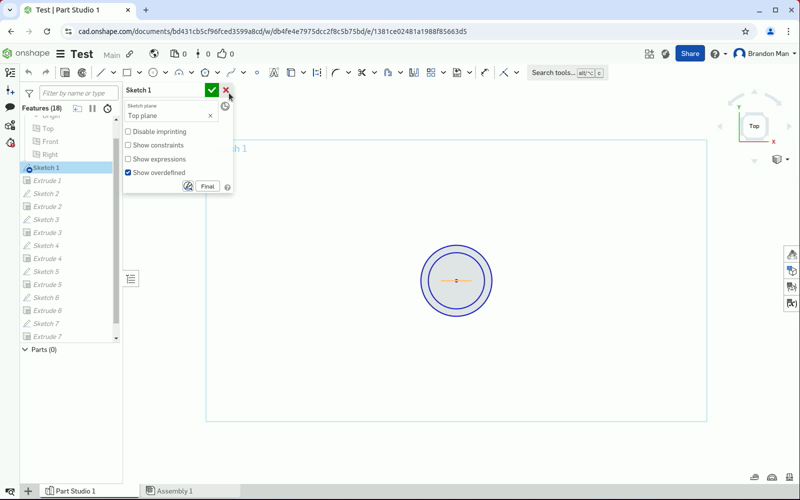
click(229, 92)
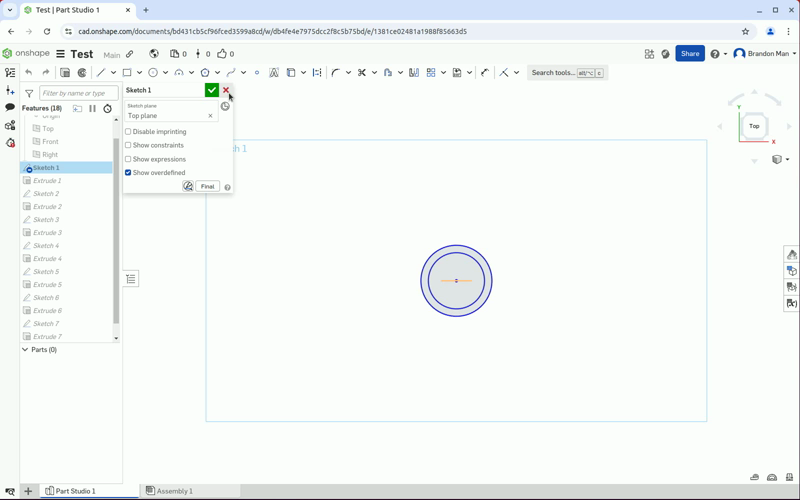
key(shift+s)
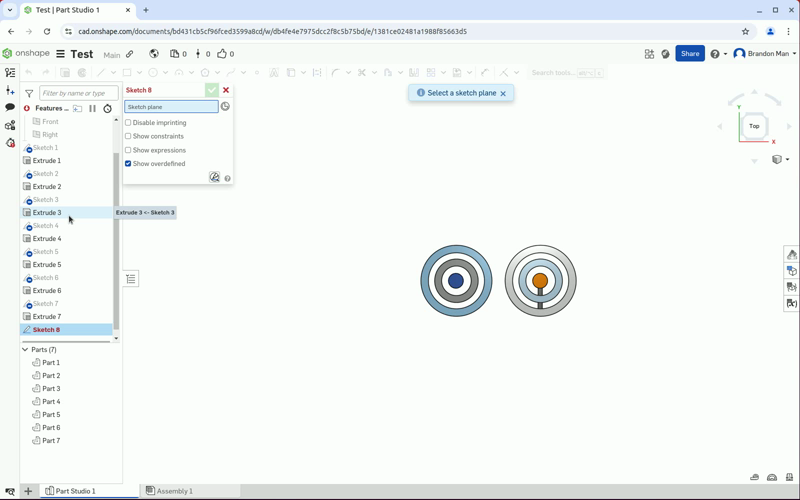
scroll(3)
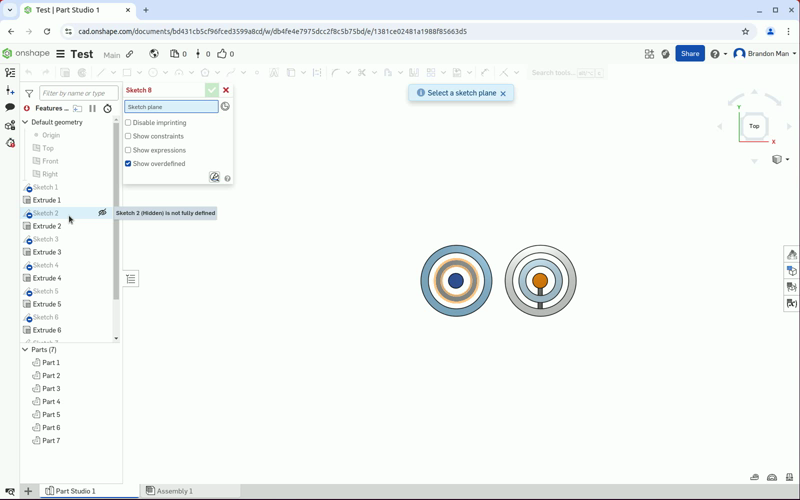
mouse_move(69, 150)
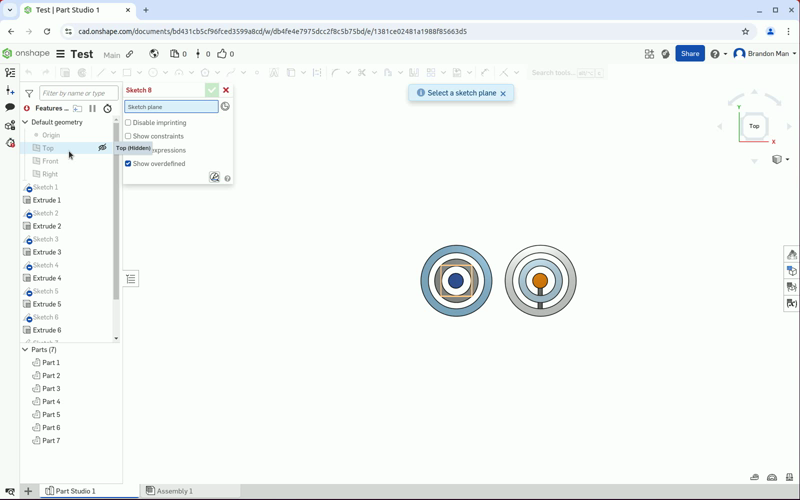
click(69, 150)
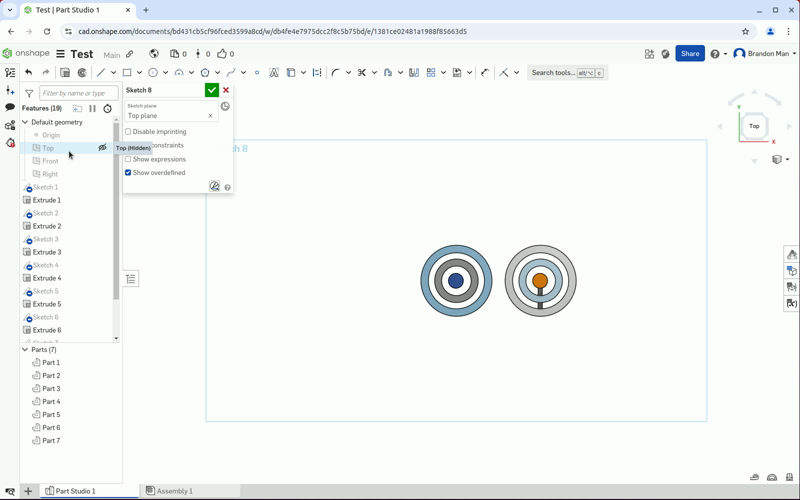
mouse_move(73, 352)
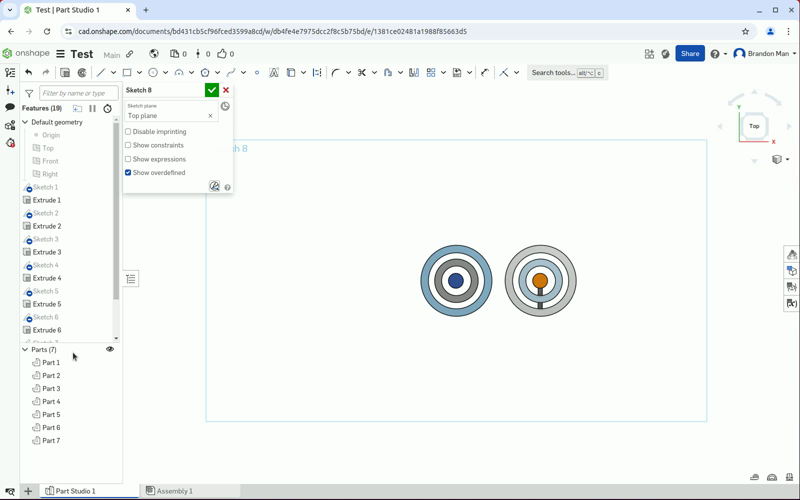
key(y)
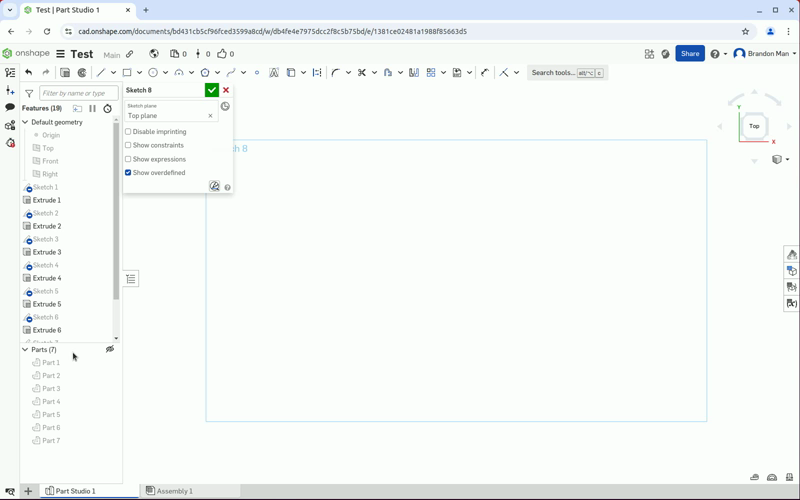
key(l)
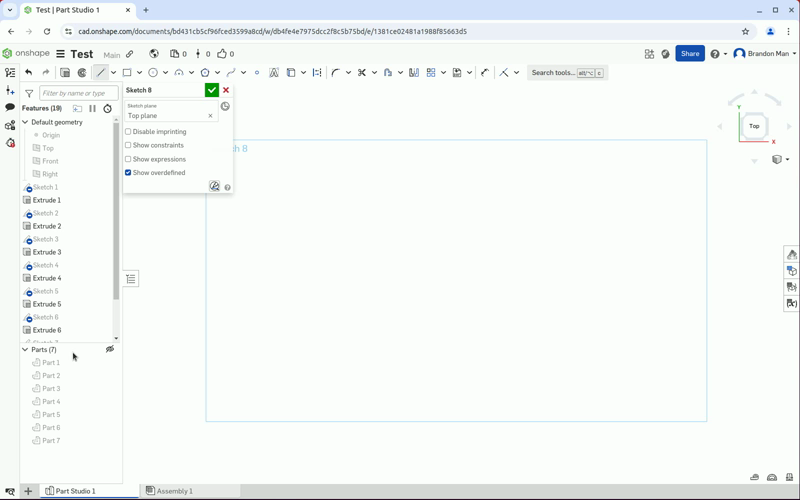
key_down(shift)
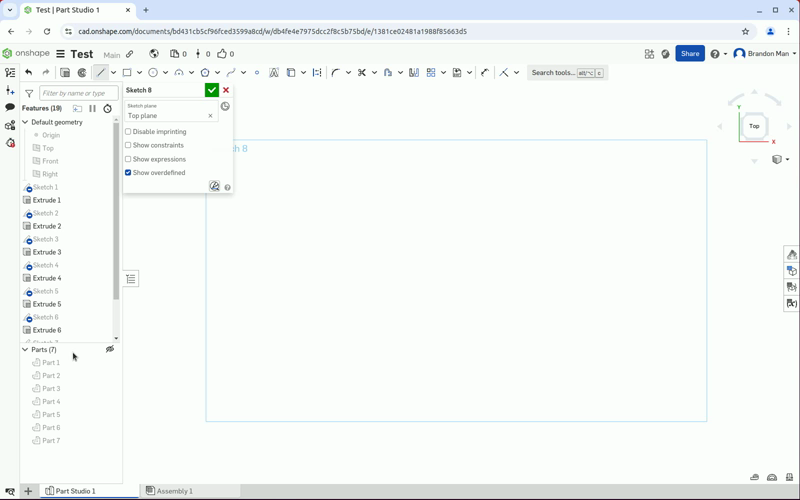
mouse_move(538, 282)
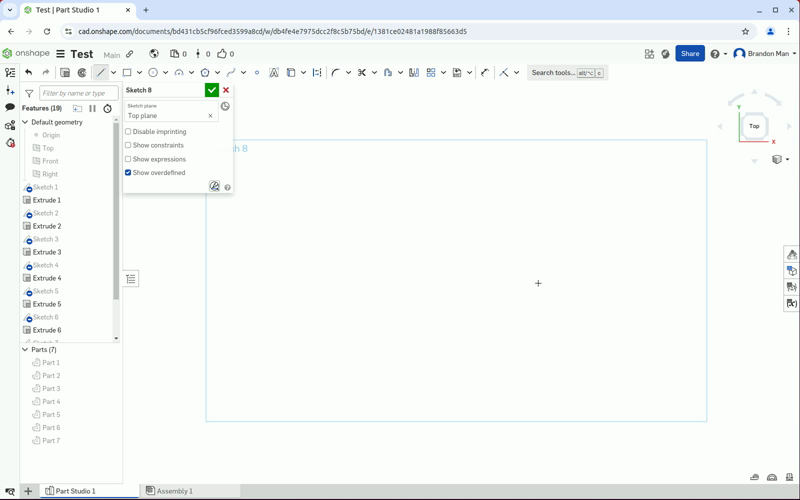
click(538, 282)
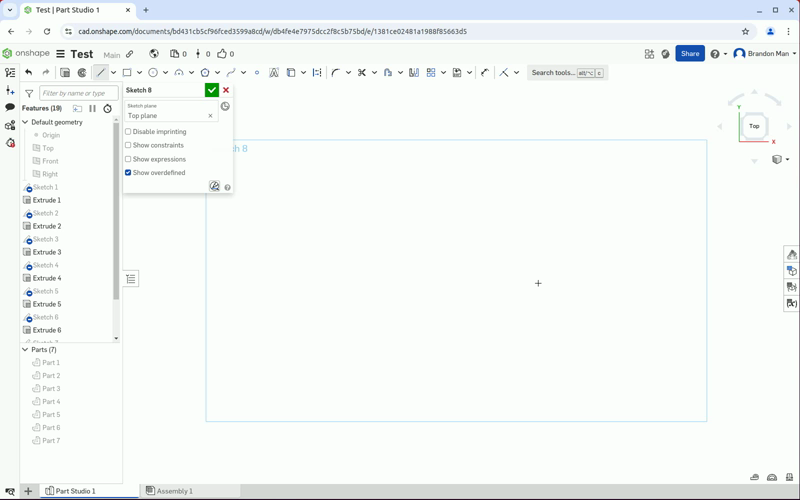
key_up(shift)
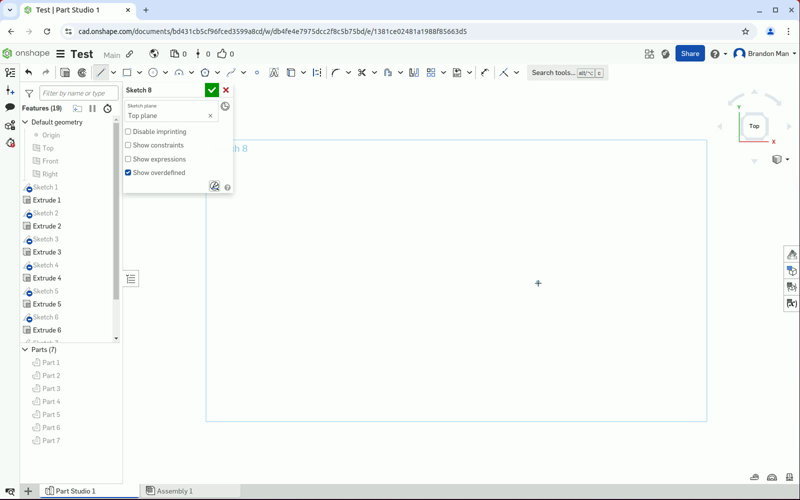
key_down(shift)
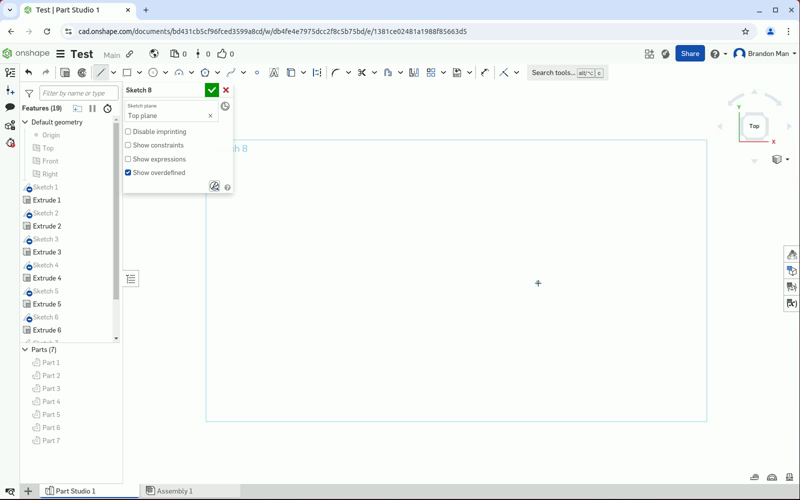
mouse_move(568, 282)
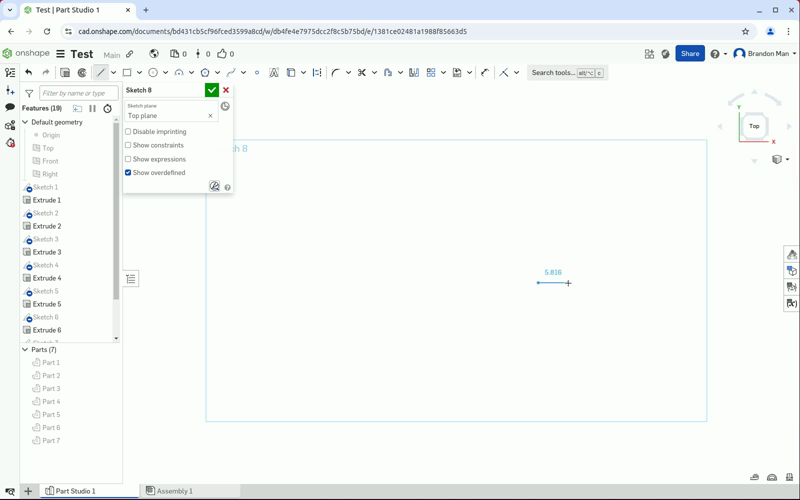
mouse_move(542, 282)
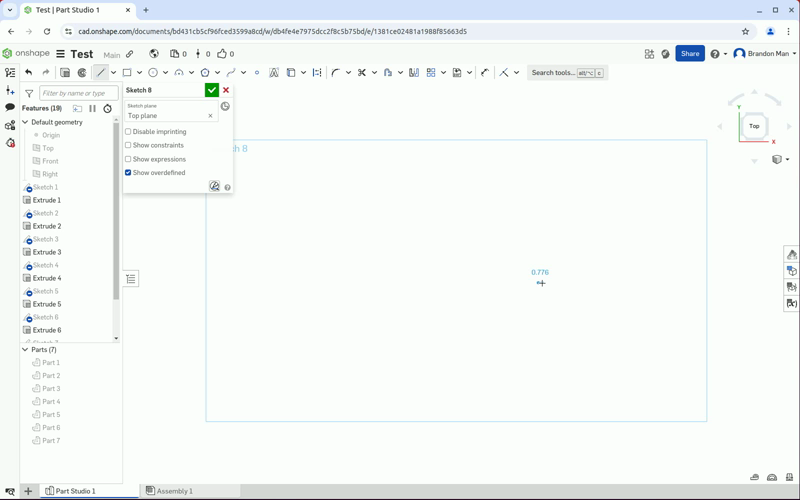
scroll(6)
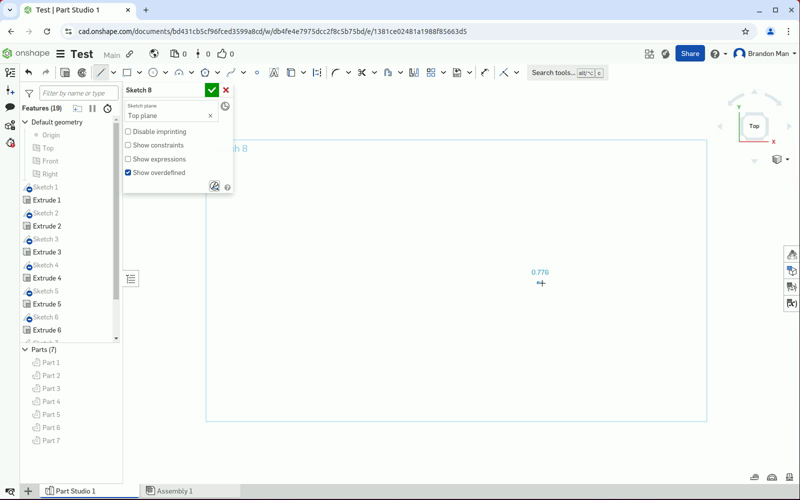
scroll(6)
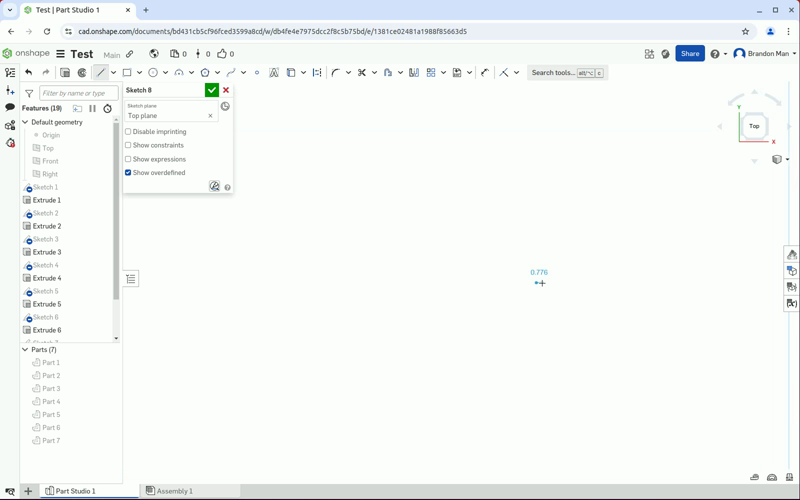
scroll(6)
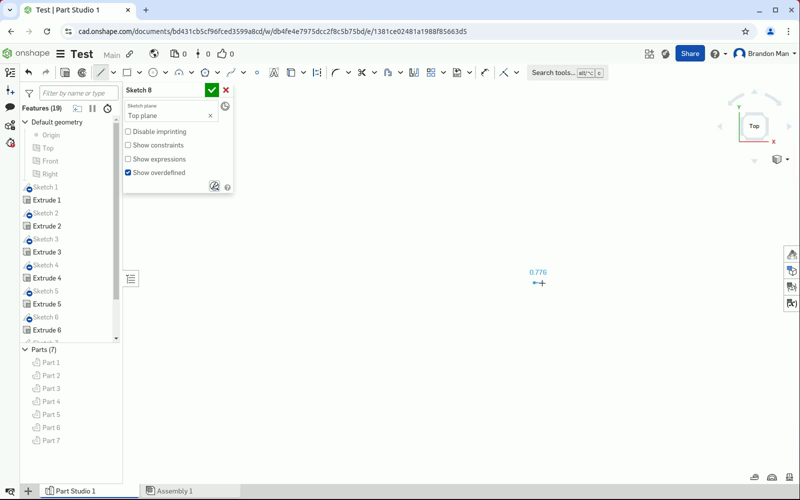
scroll(6)
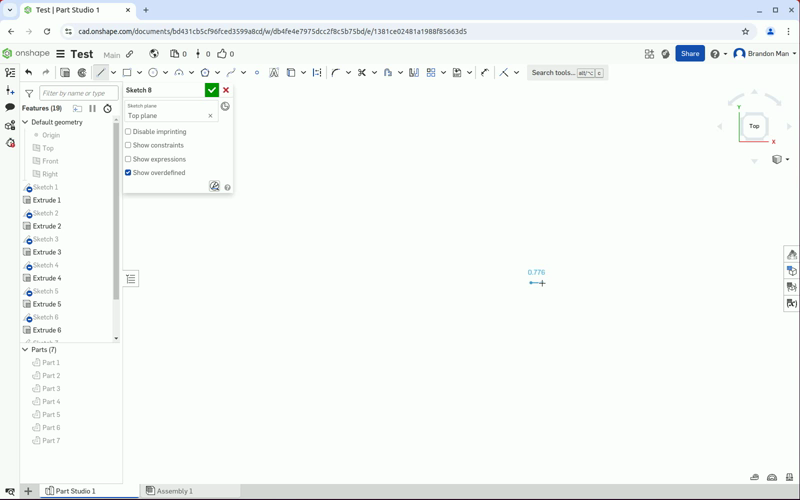
scroll(6)
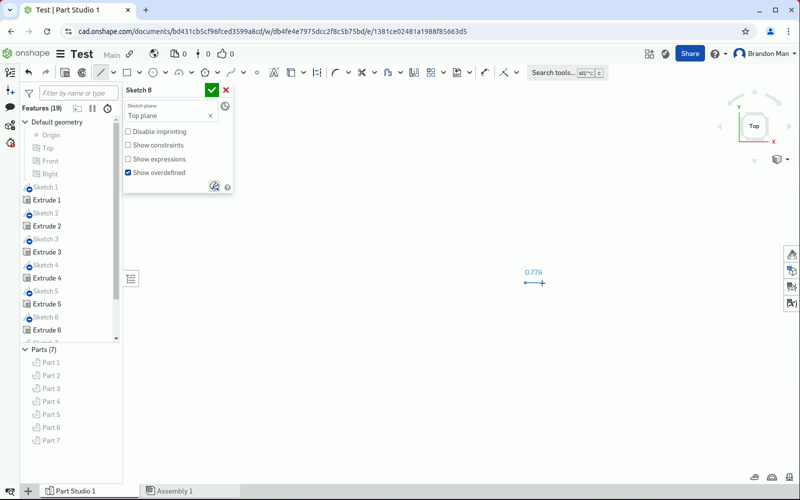
scroll(6)
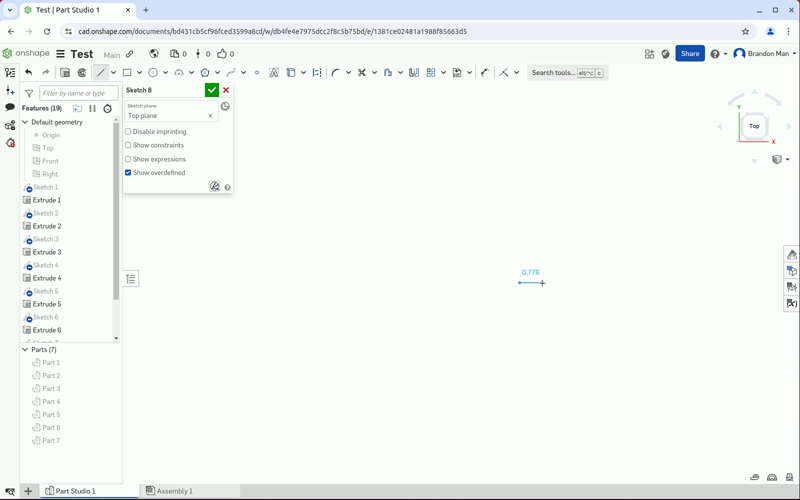
scroll(6)
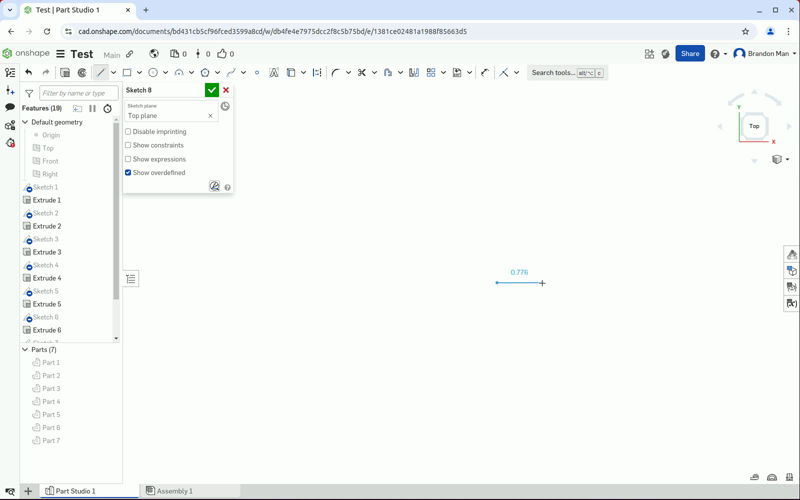
click(542, 282)
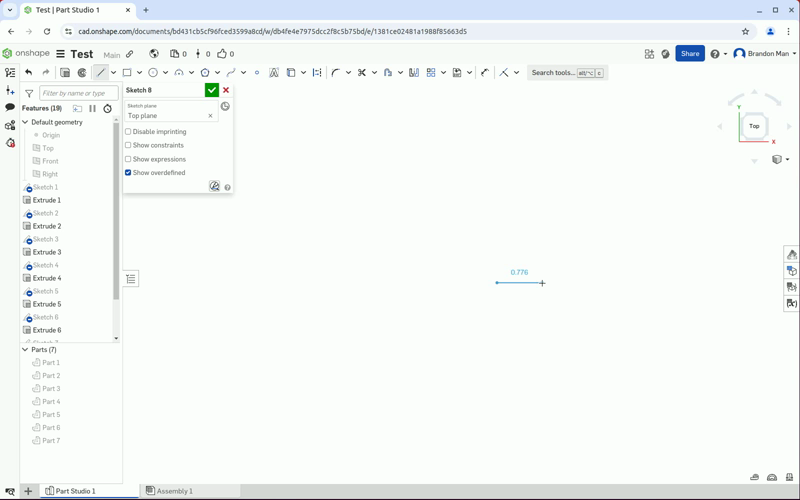
scroll(-6)
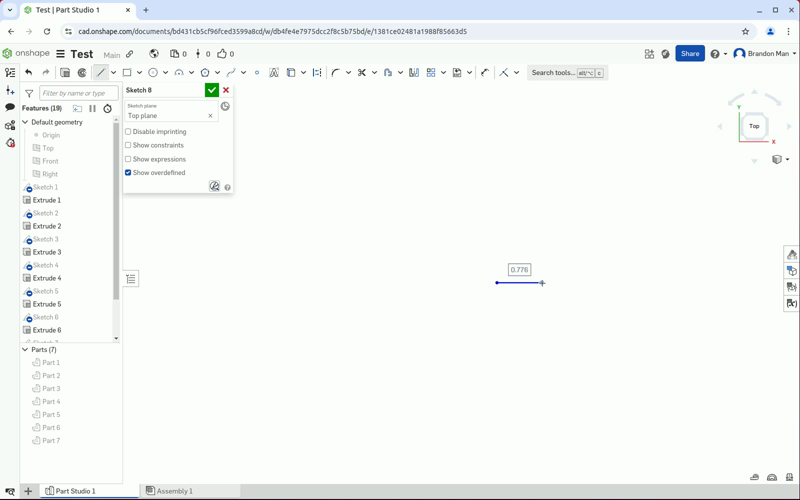
scroll(-6)
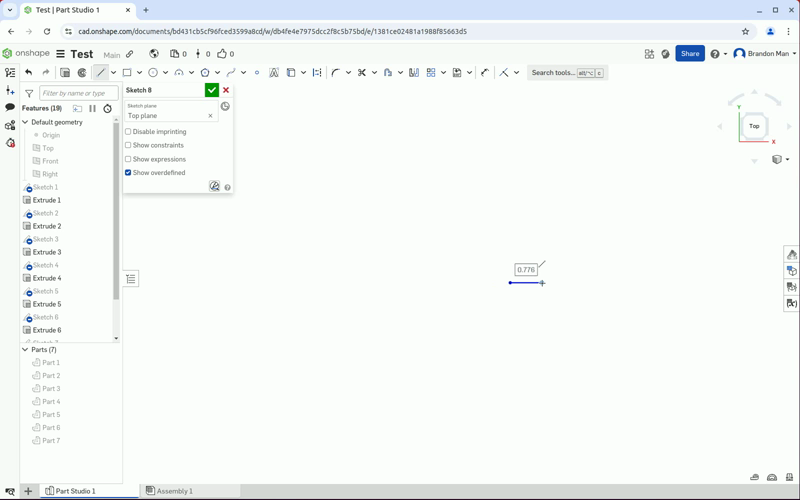
scroll(-6)
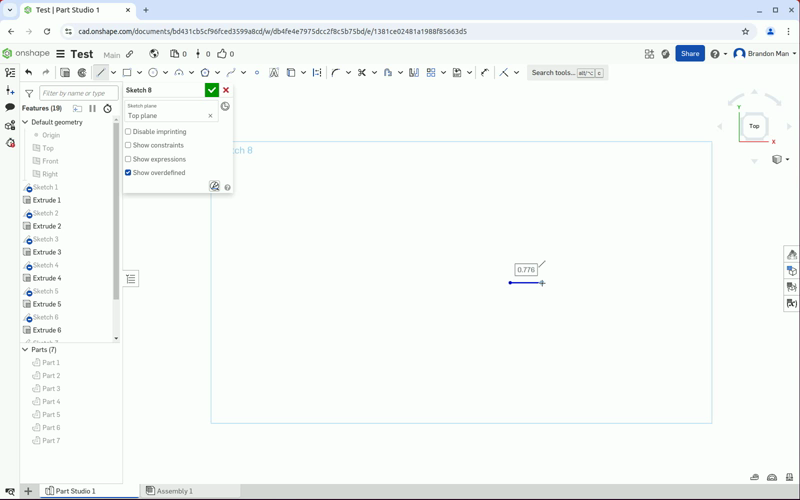
scroll(-6)
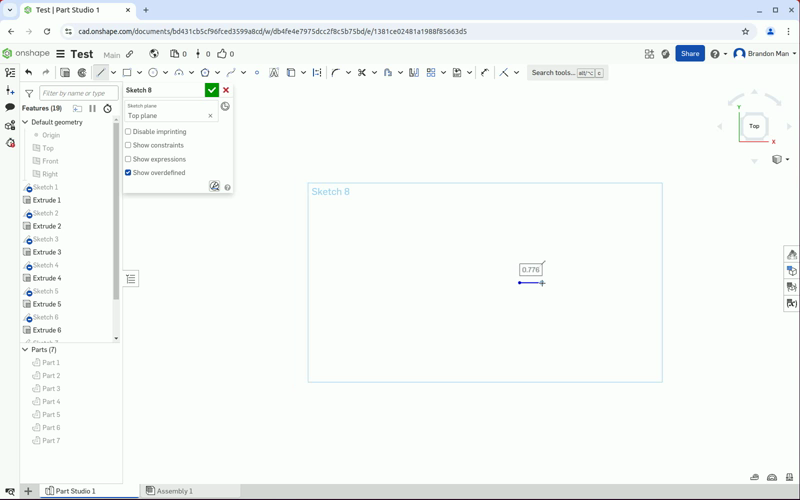
scroll(-6)
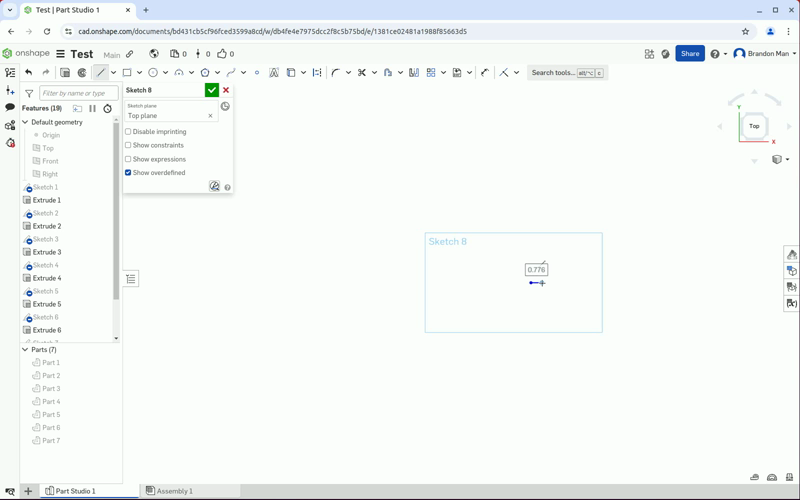
scroll(-6)
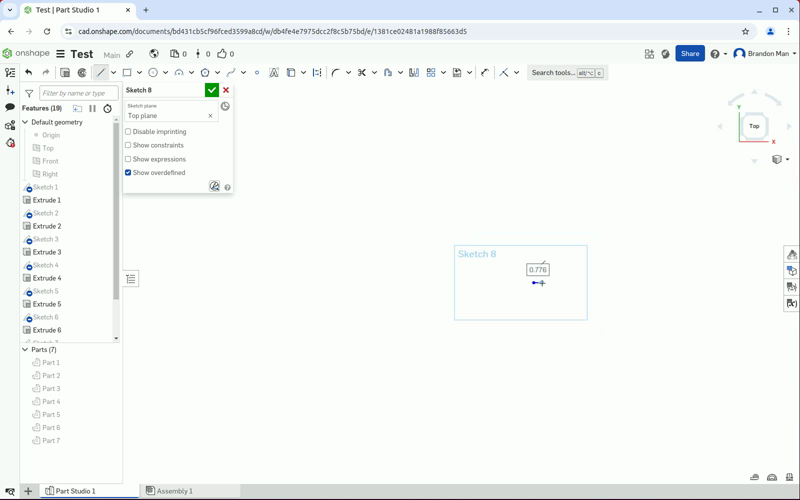
scroll(-6)
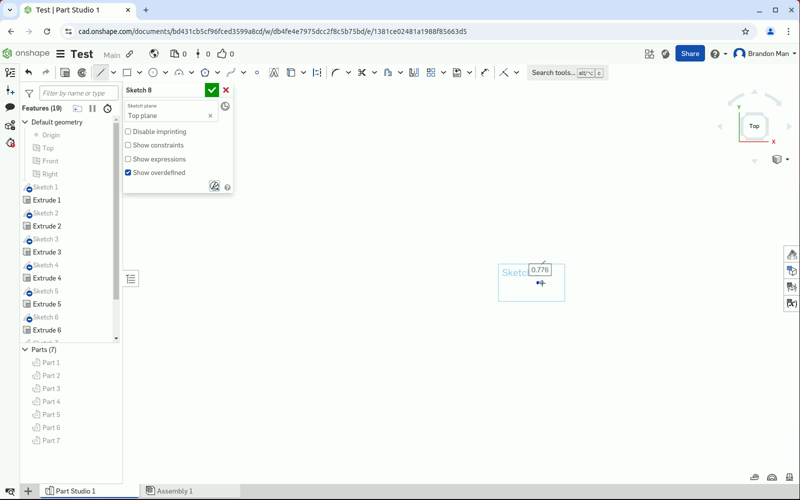
key_up(shift)
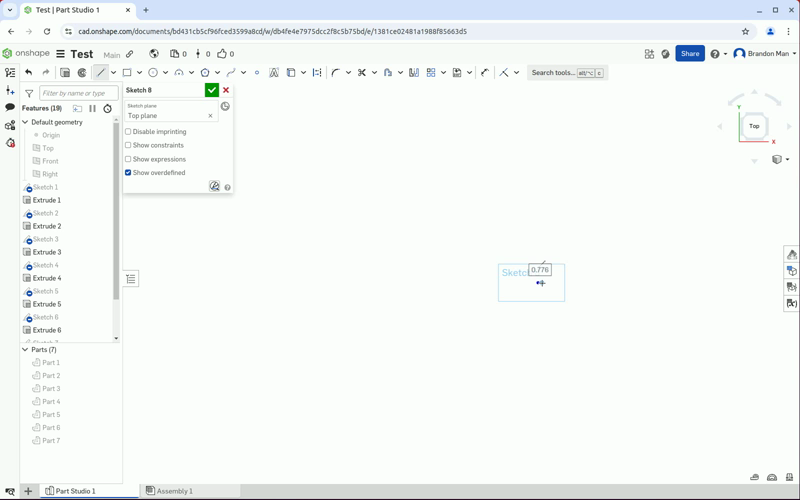
key_down(shift)
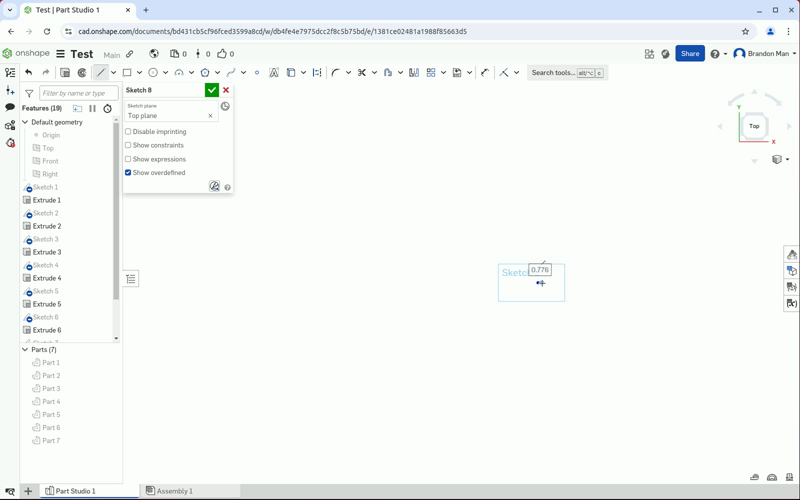
mouse_move(572, 282)
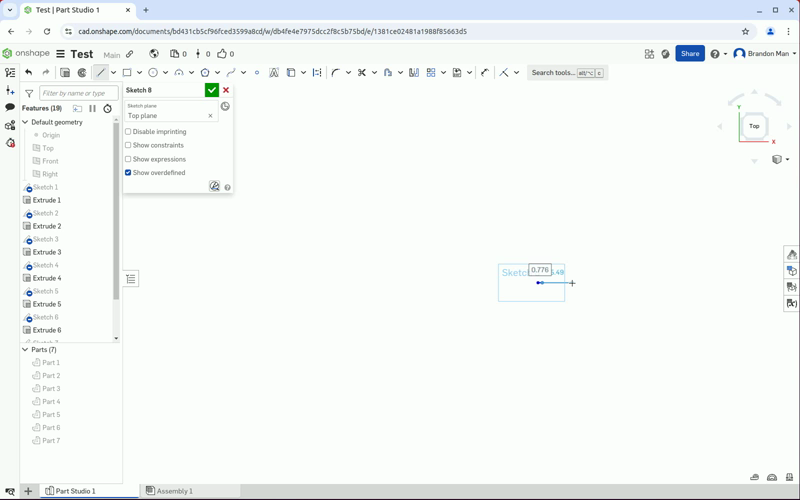
mouse_move(542, 249)
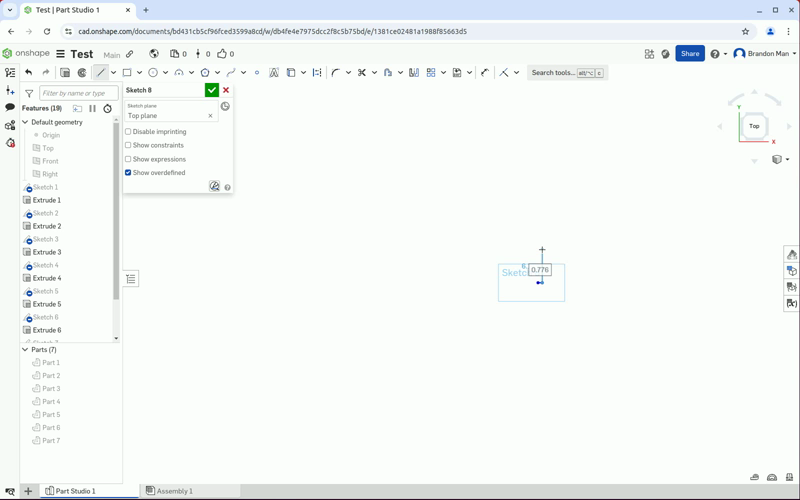
click(542, 249)
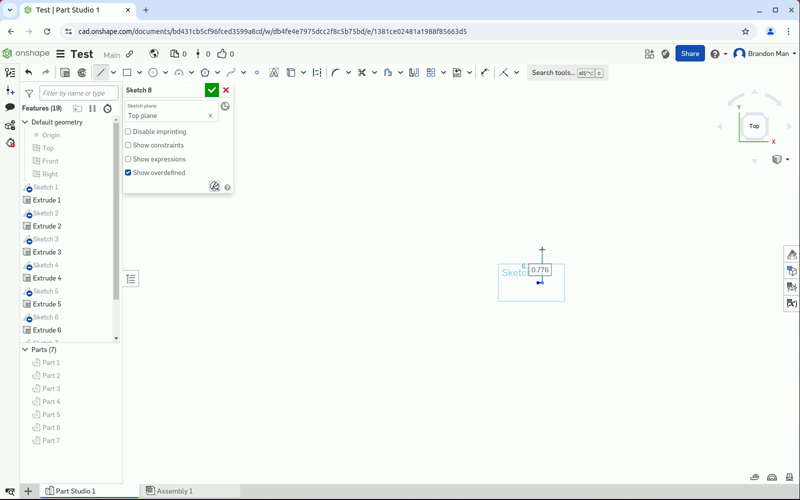
key_up(shift)
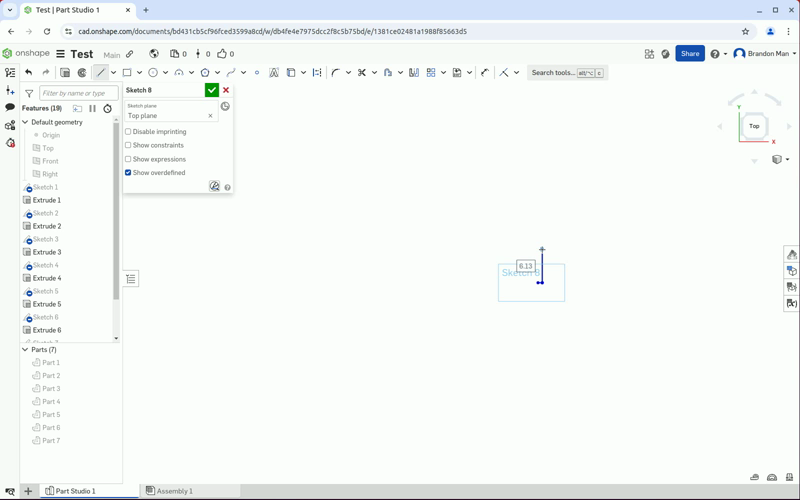
key_down(shift)
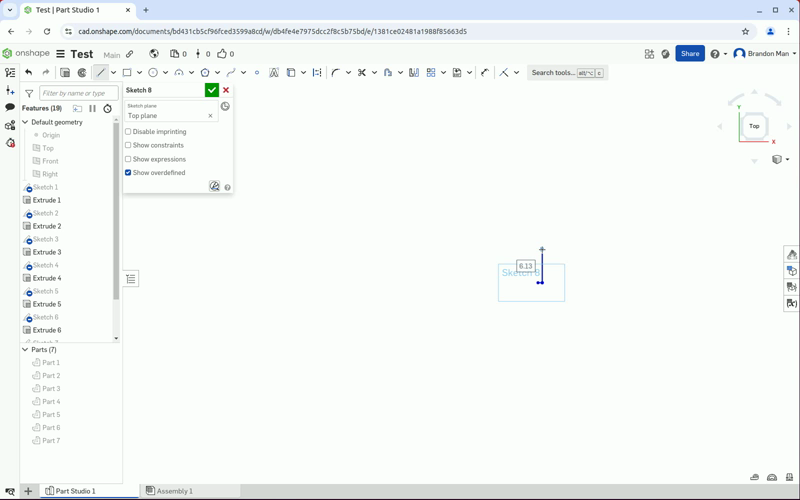
mouse_move(572, 249)
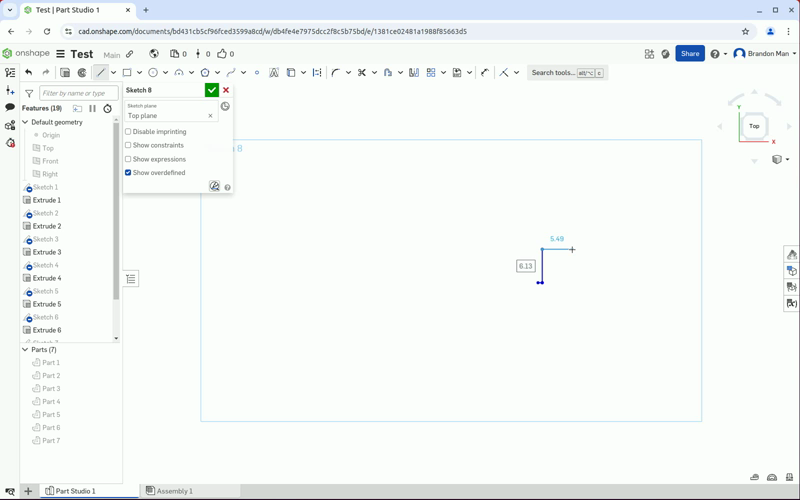
mouse_move(538, 249)
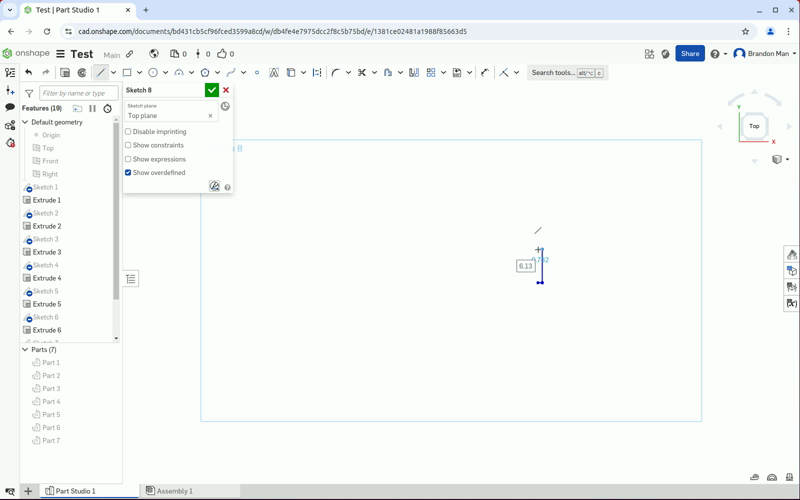
scroll(6)
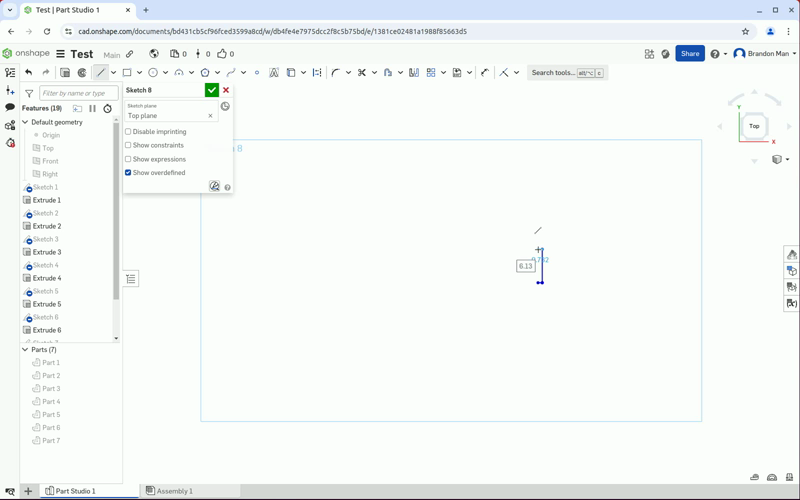
scroll(6)
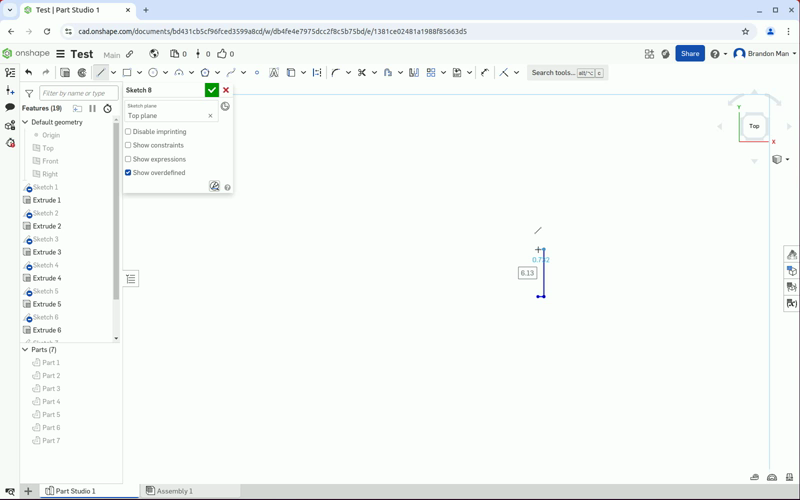
scroll(6)
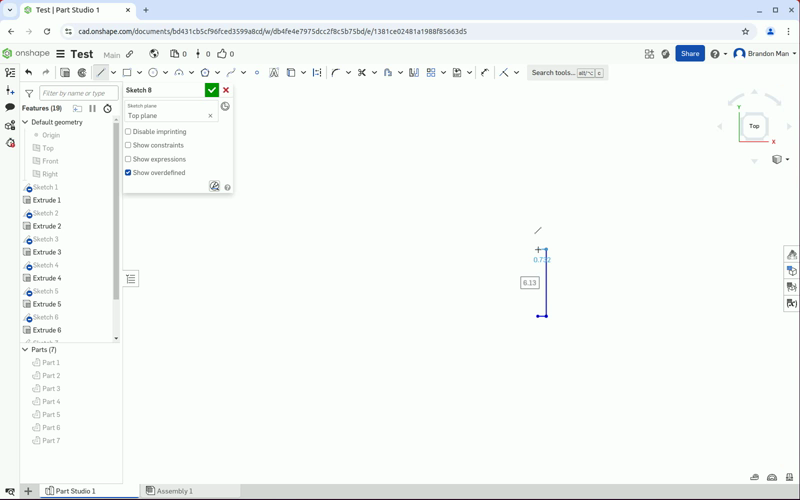
scroll(6)
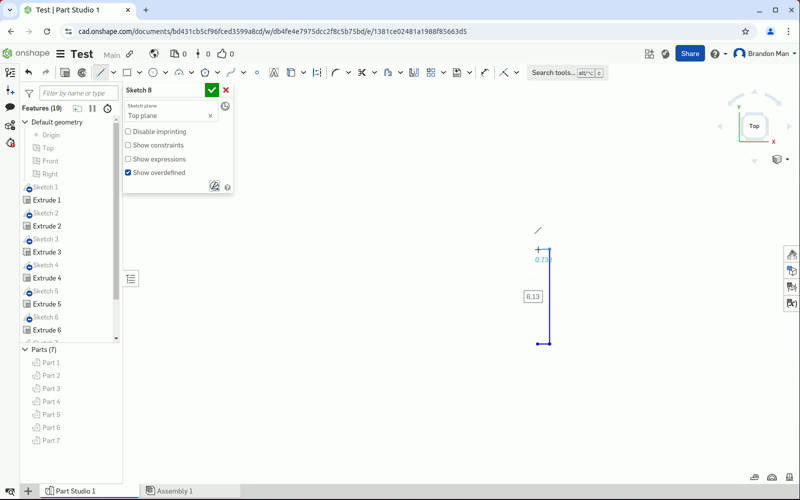
scroll(6)
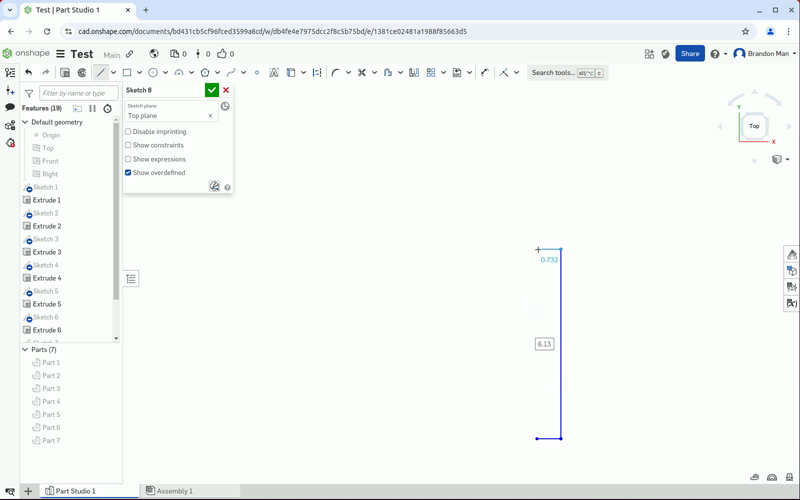
scroll(6)
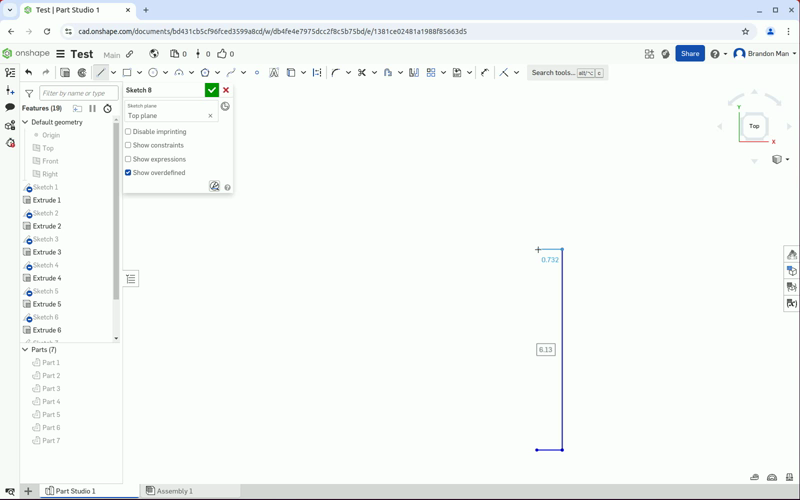
scroll(6)
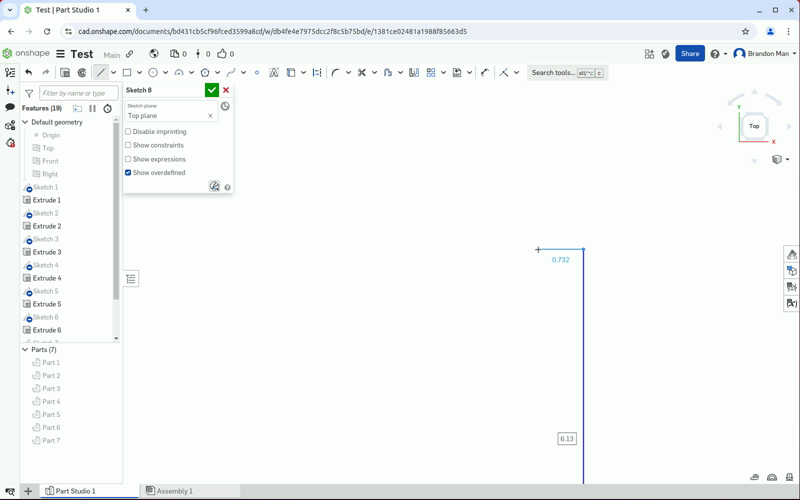
click(538, 249)
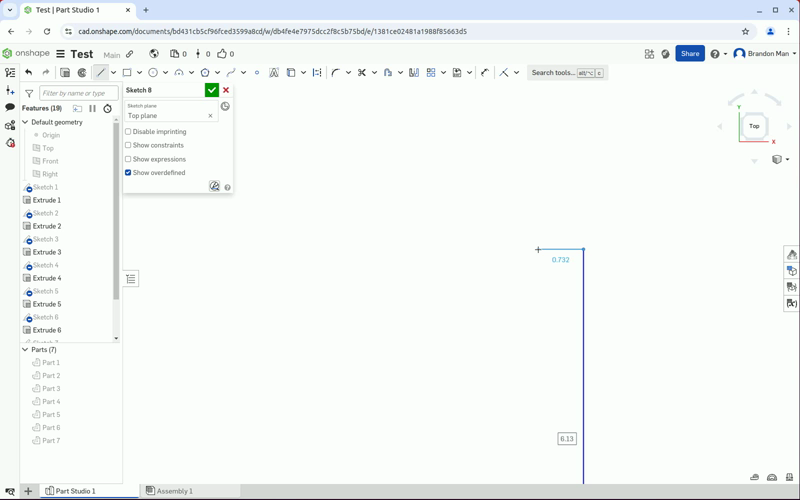
scroll(-6)
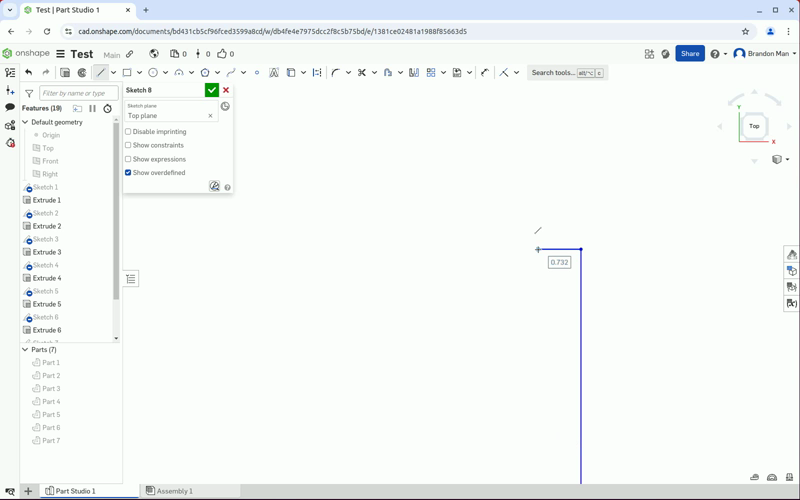
scroll(-6)
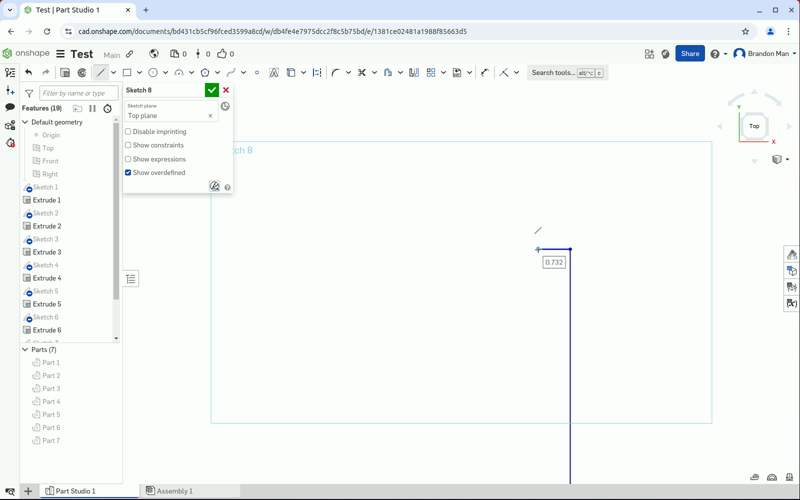
scroll(-6)
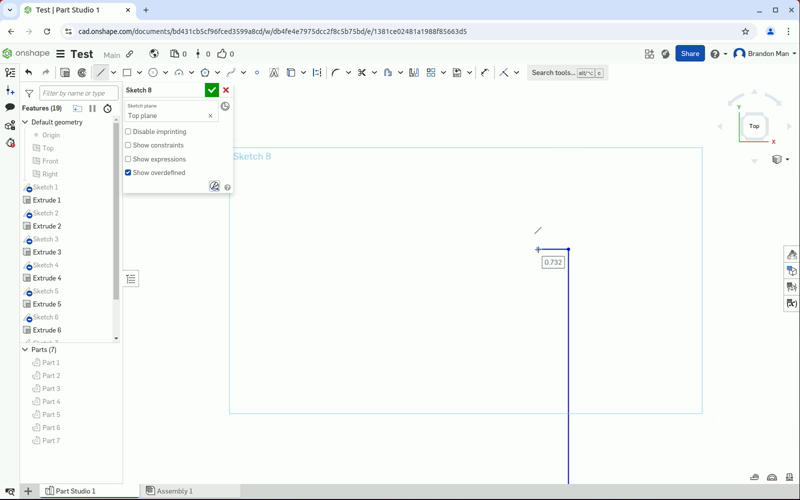
scroll(-6)
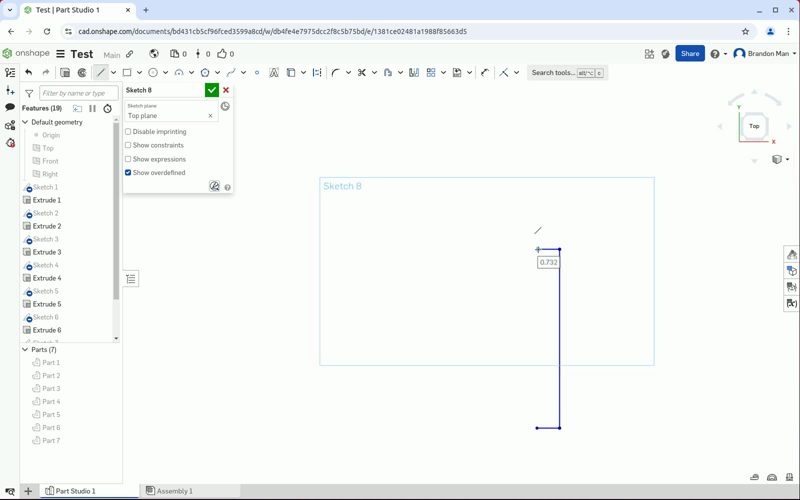
scroll(-6)
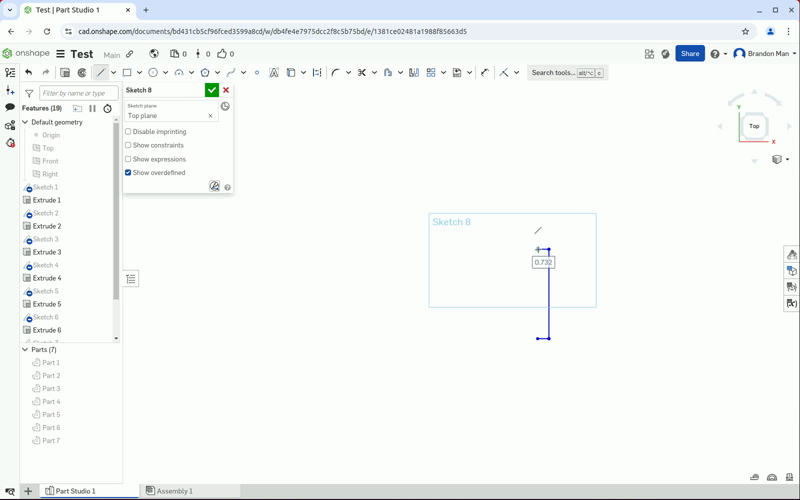
scroll(-6)
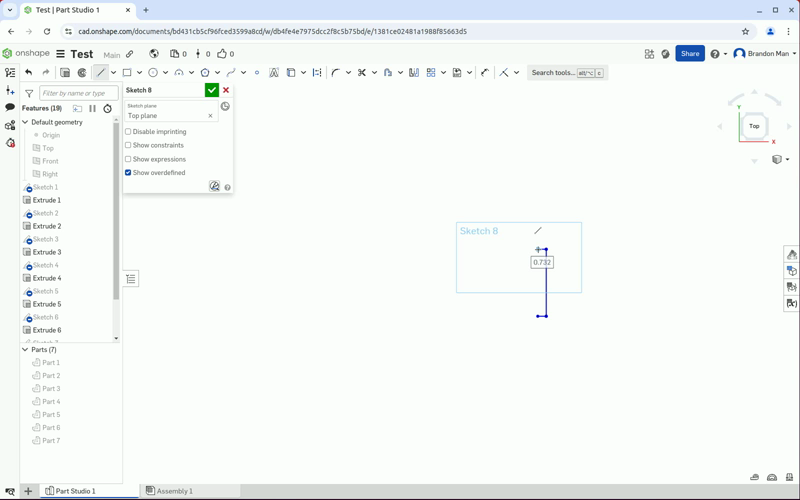
scroll(-6)
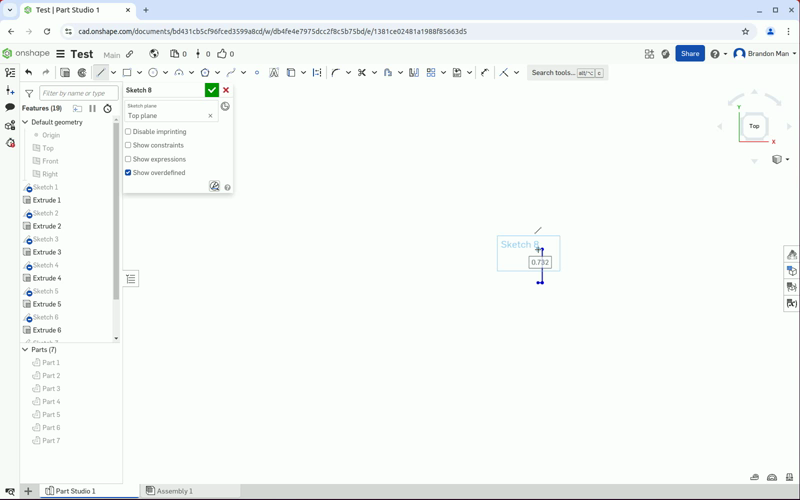
key_up(shift)
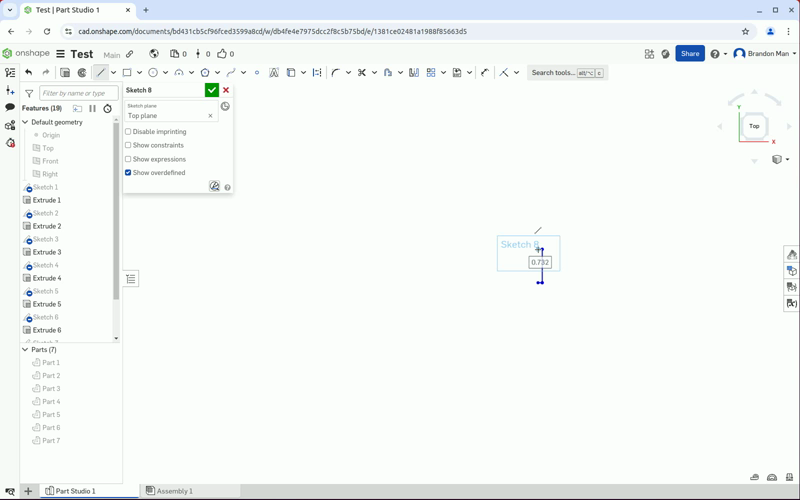
mouse_move(568, 249)
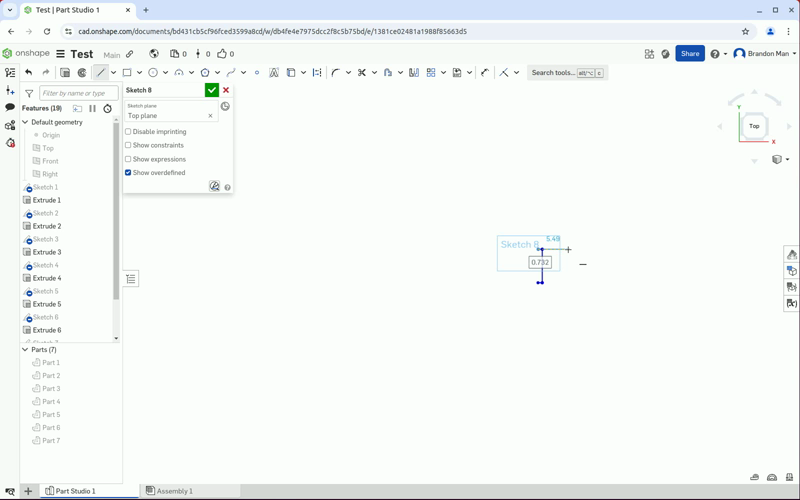
key_down(shift)
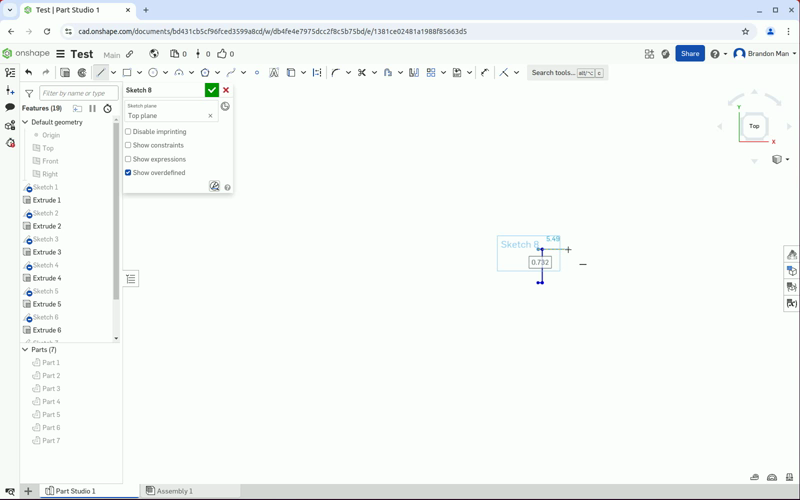
mouse_move(538, 282)
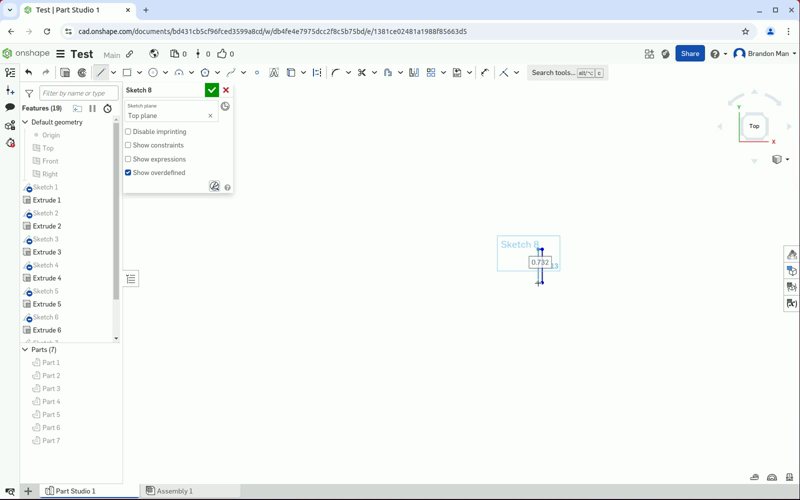
scroll(6)
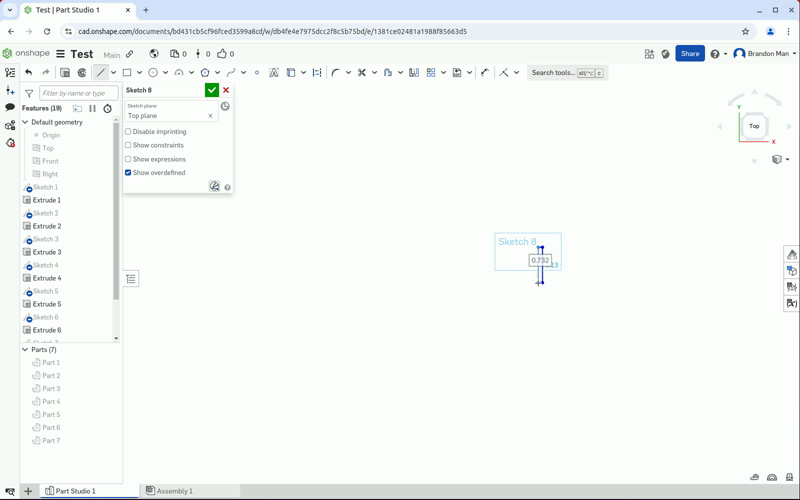
scroll(6)
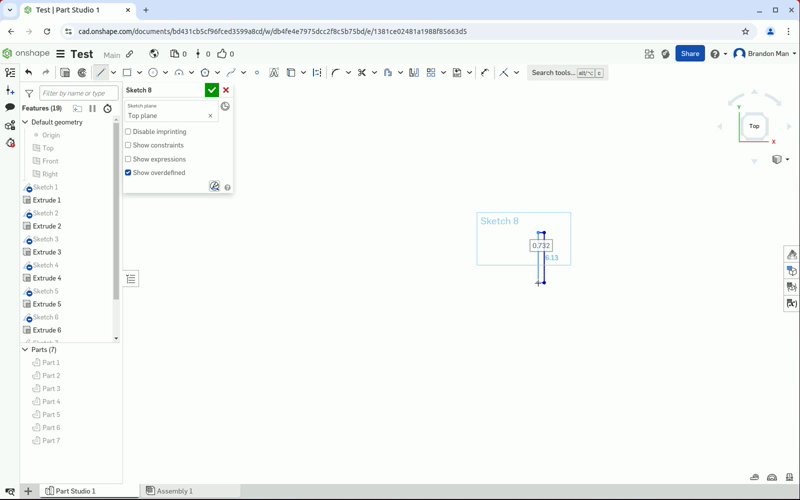
scroll(6)
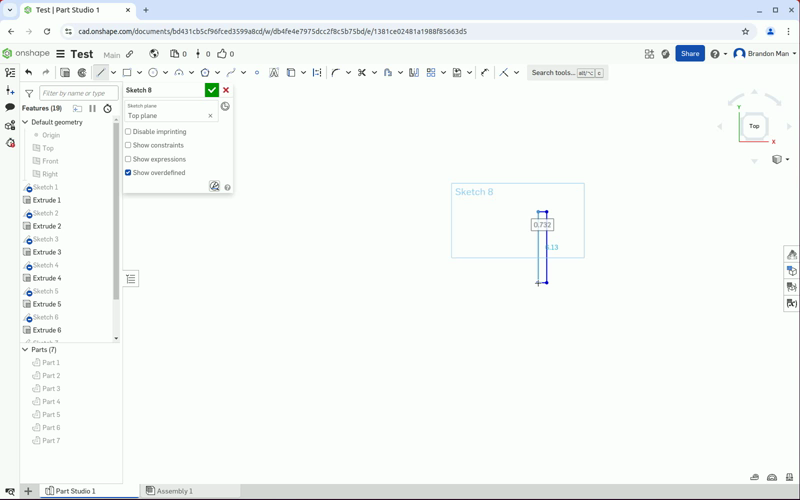
scroll(6)
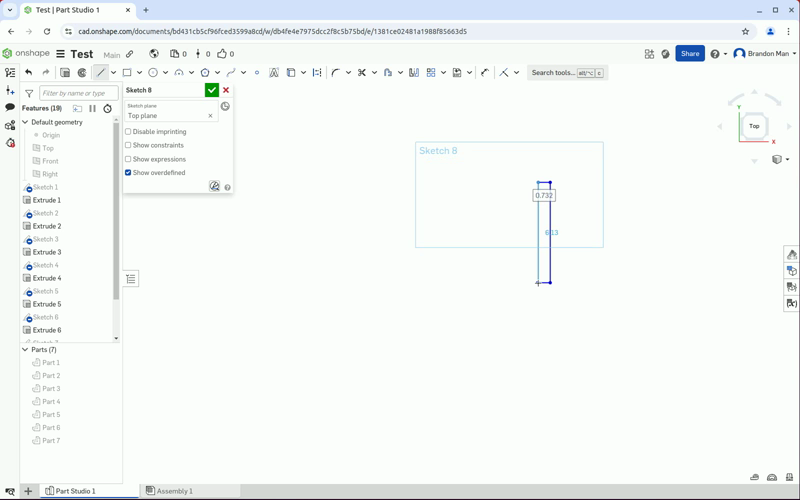
scroll(6)
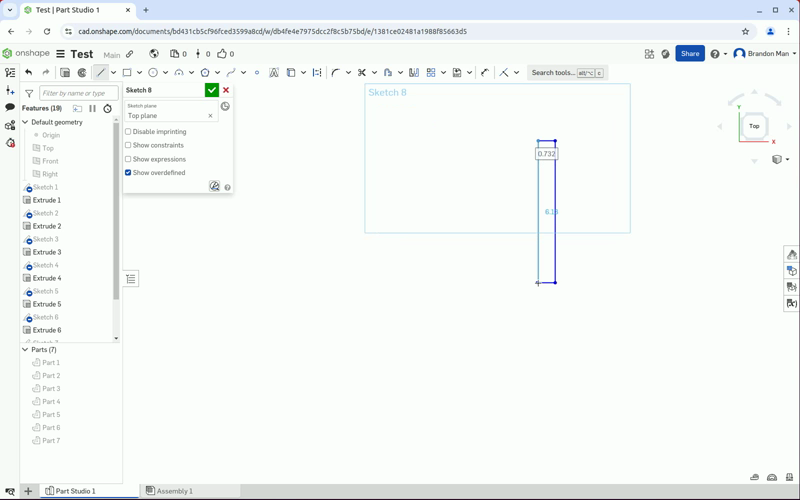
scroll(6)
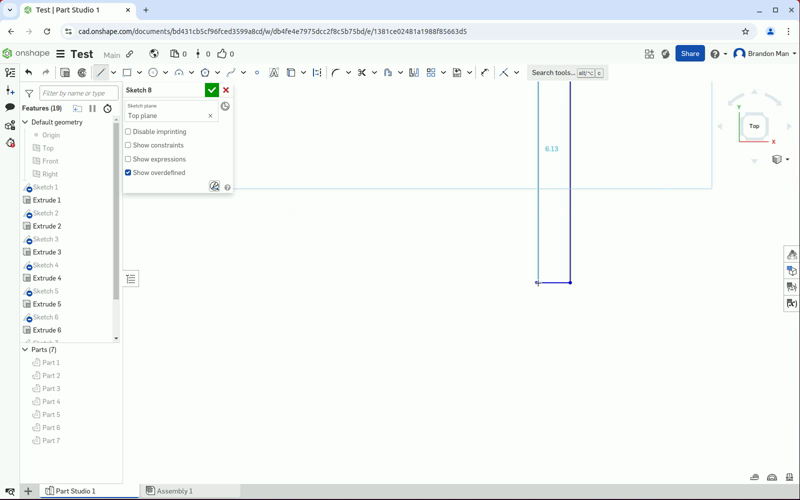
scroll(6)
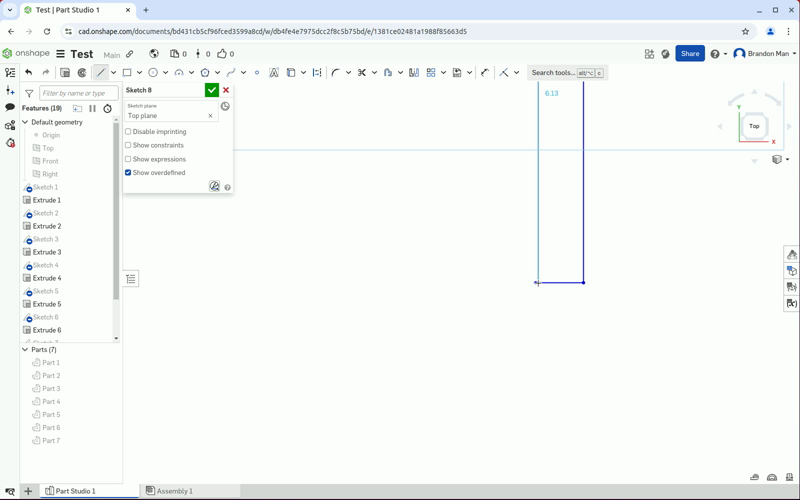
key_up(shift)
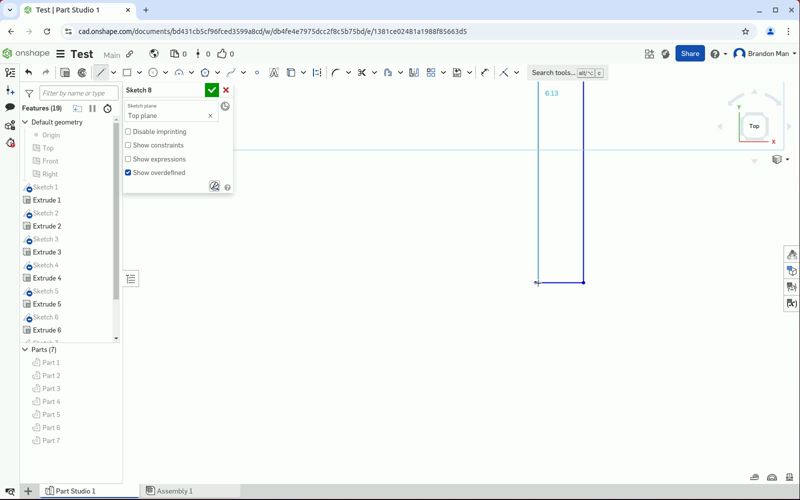
click(538, 282)
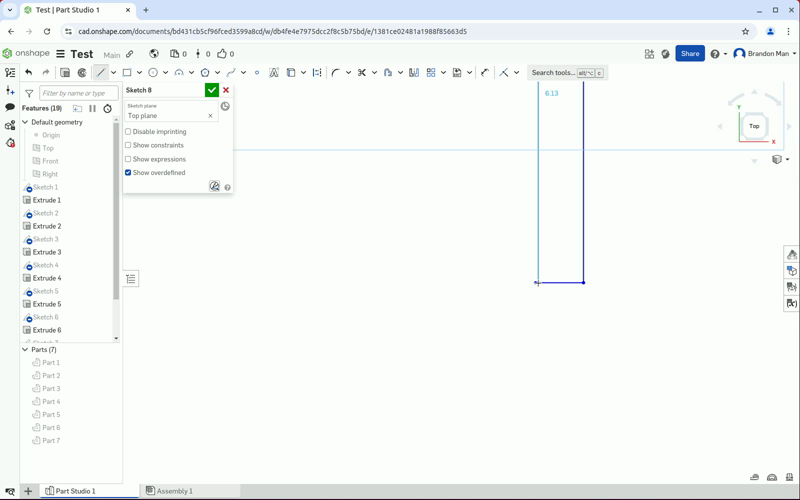
scroll(-6)
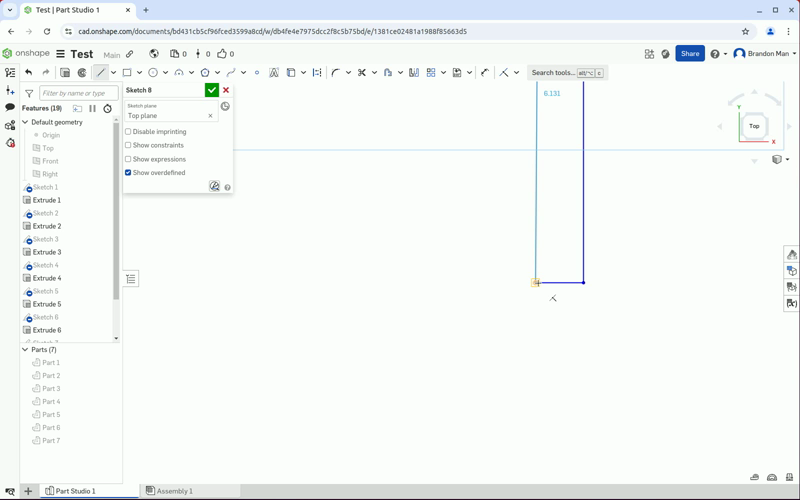
scroll(-6)
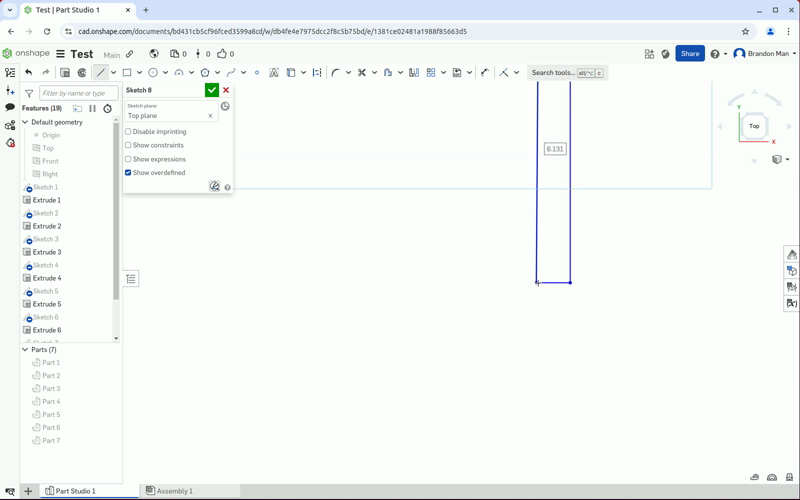
scroll(-6)
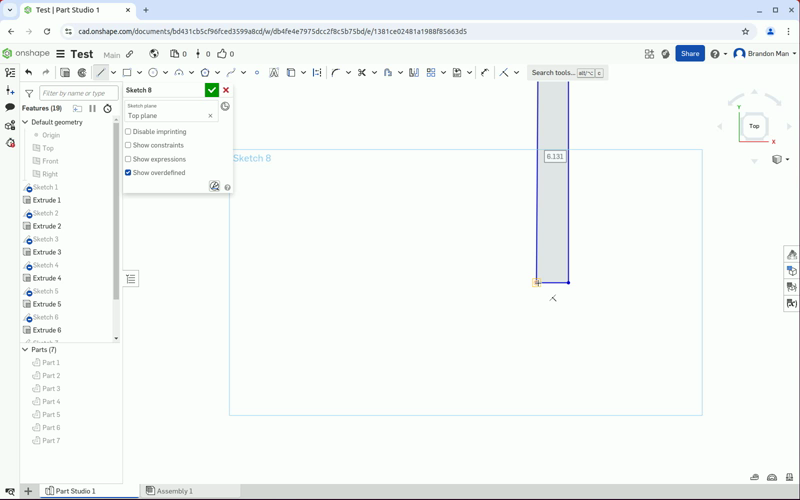
scroll(-6)
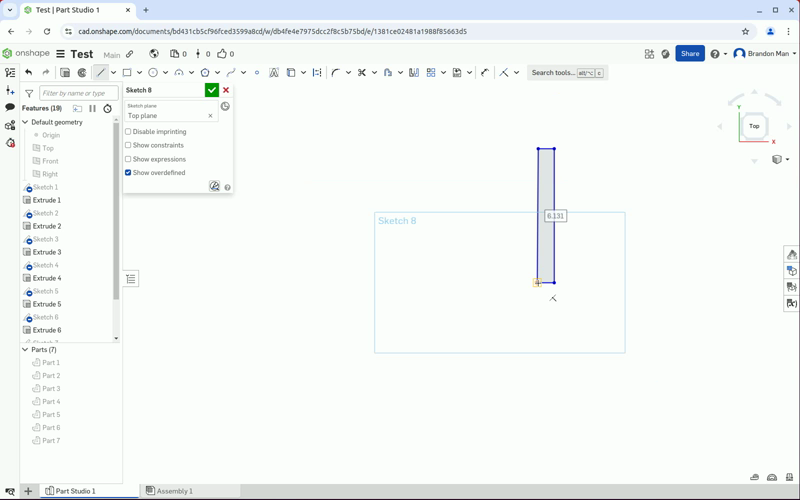
scroll(-6)
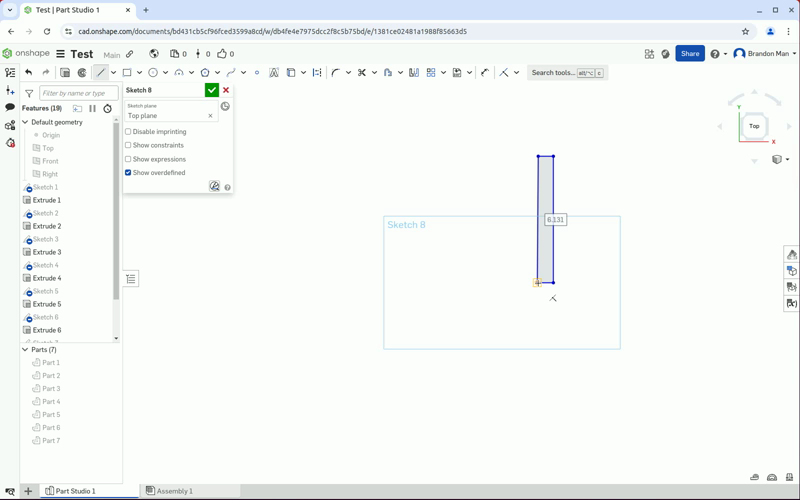
scroll(-6)
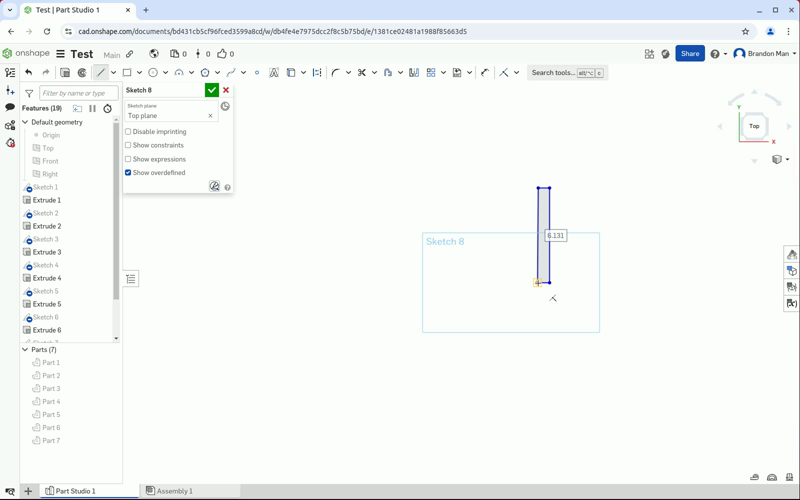
scroll(-6)
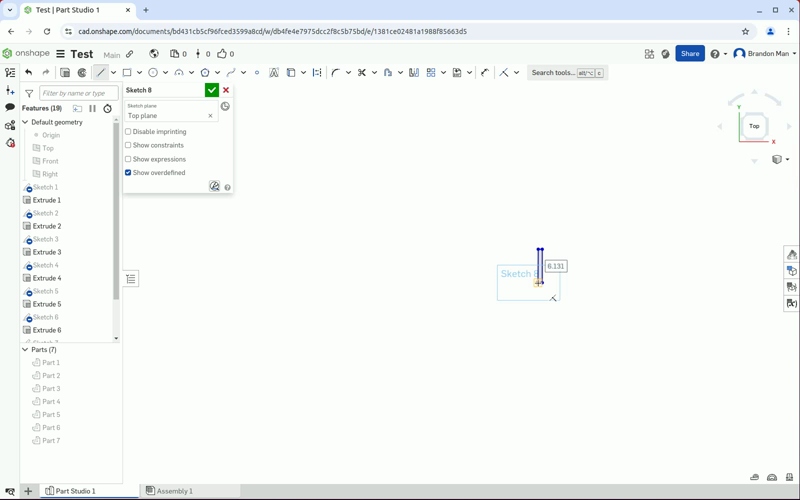
key(esc)
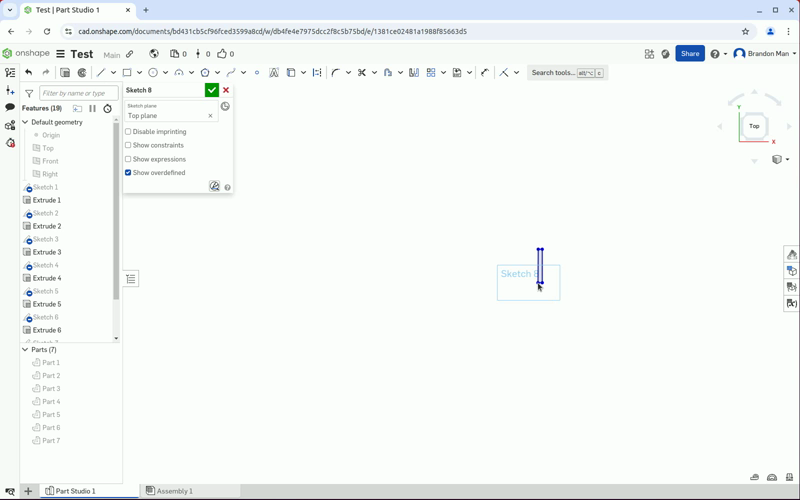
mouse_move(540, 250)
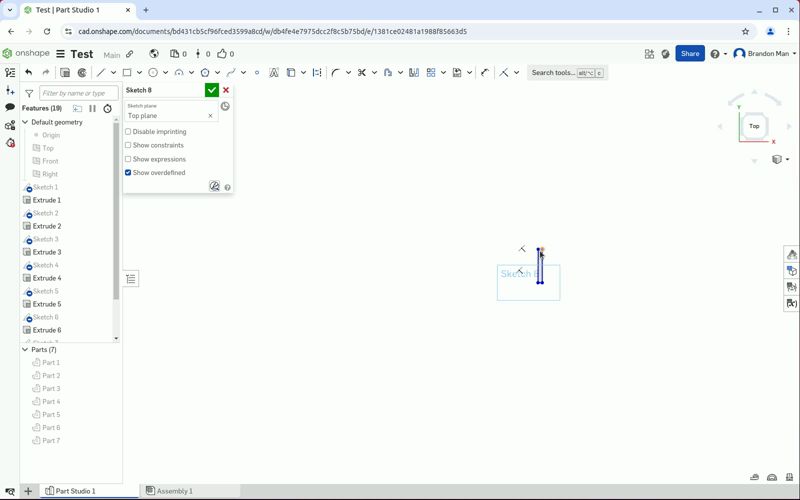
scroll(6)
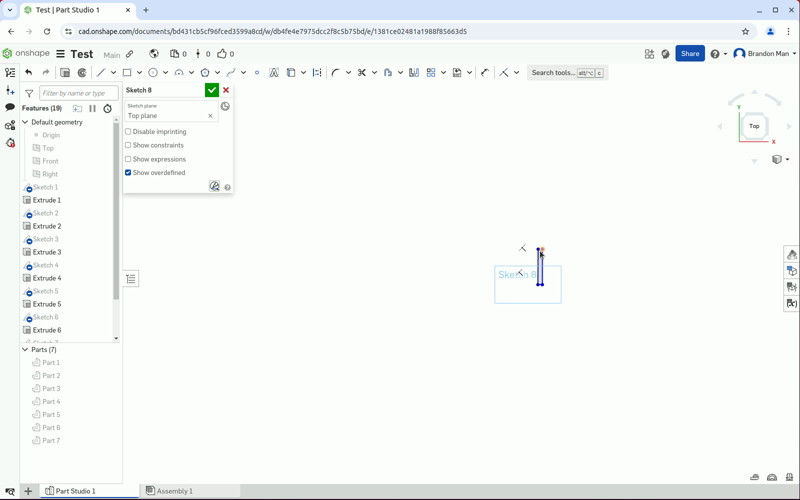
scroll(6)
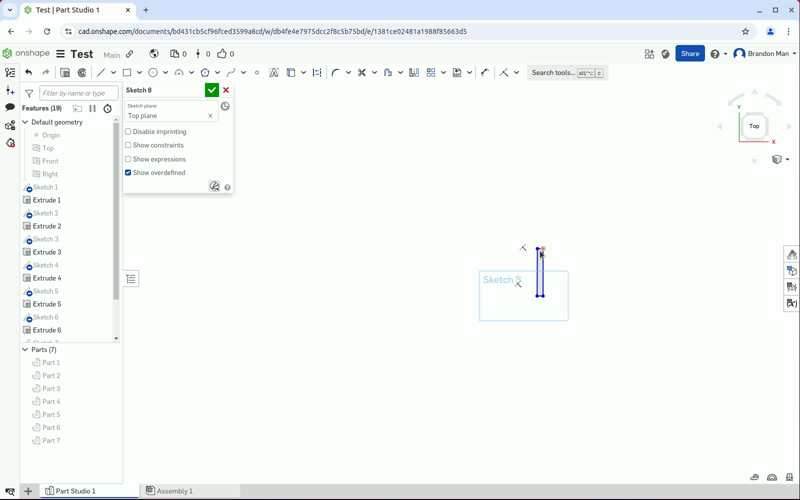
scroll(6)
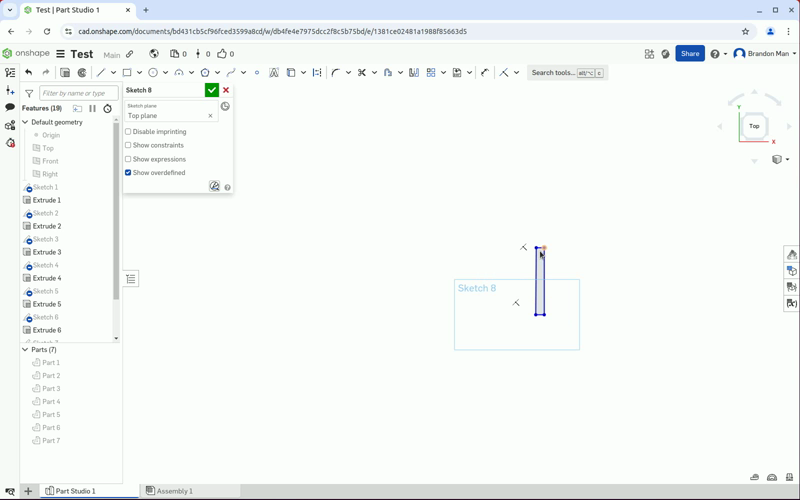
scroll(6)
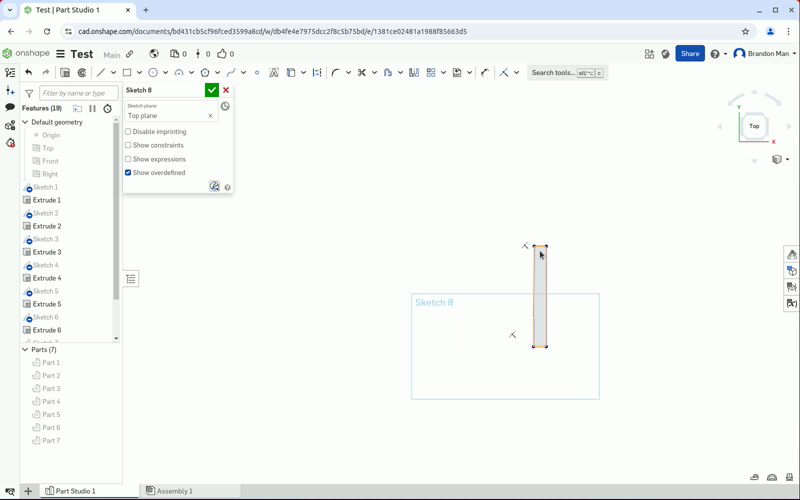
scroll(6)
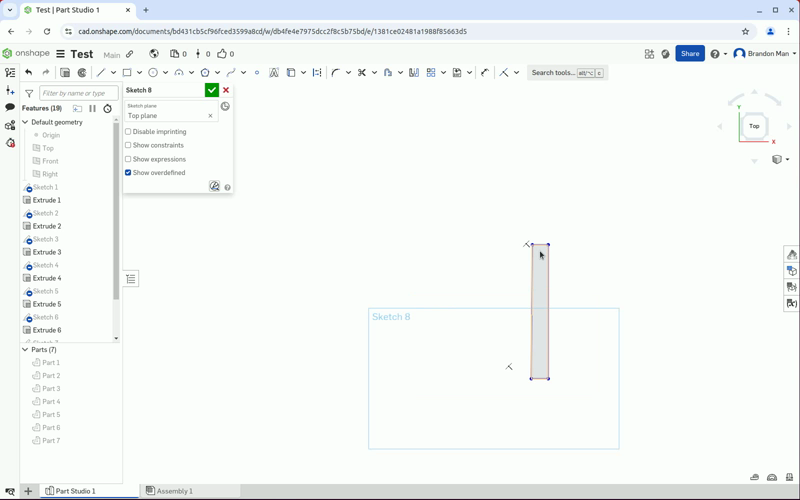
scroll(6)
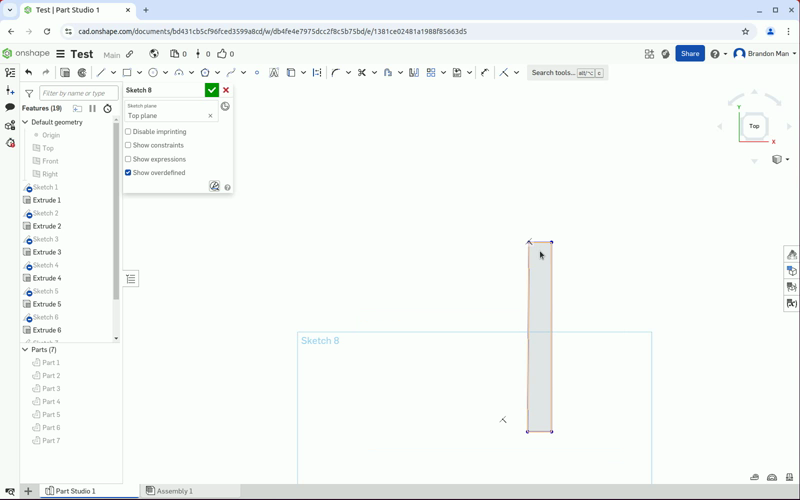
scroll(6)
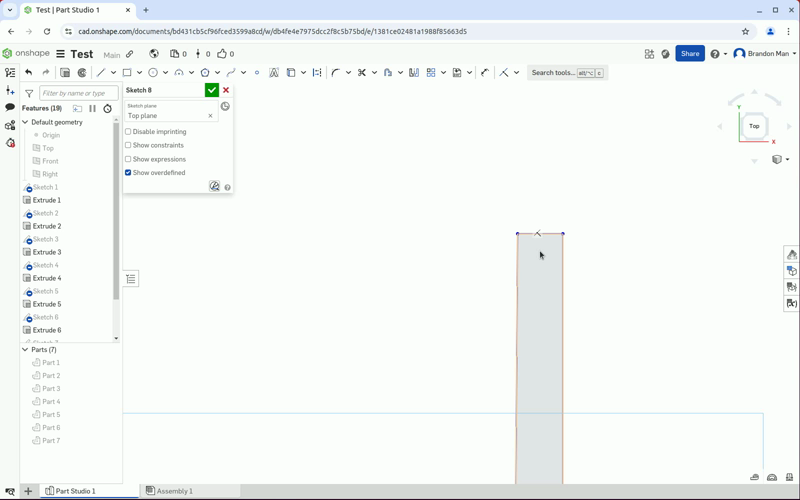
click(540, 250)
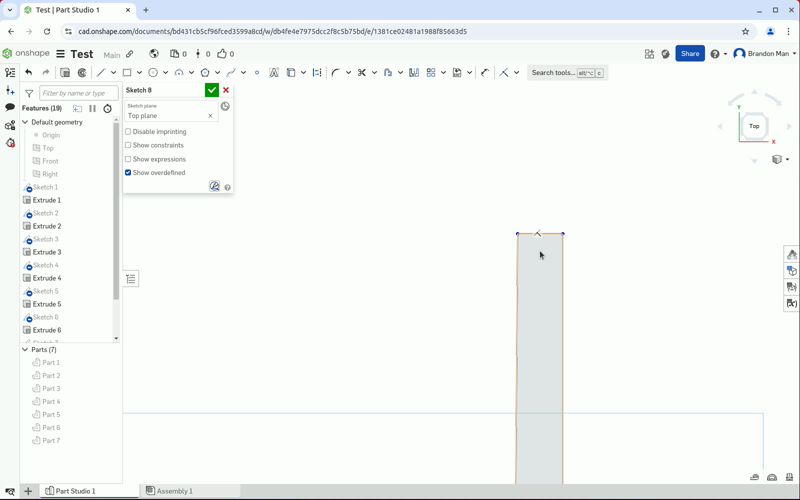
scroll(-6)
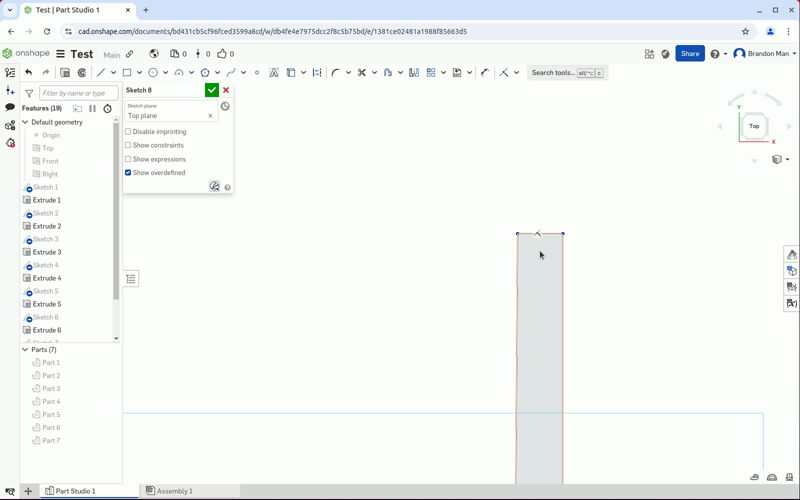
scroll(-6)
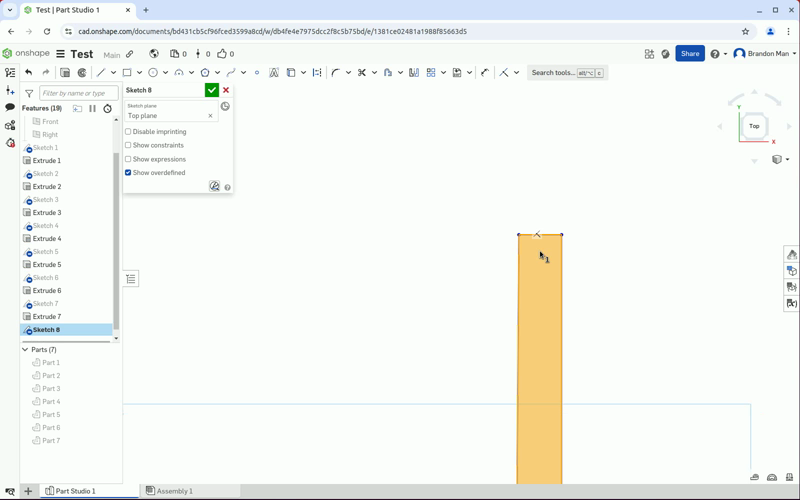
scroll(-6)
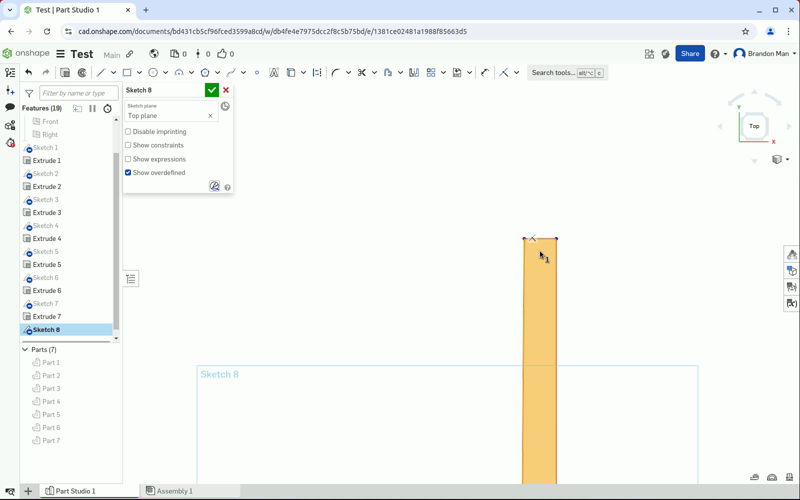
scroll(-6)
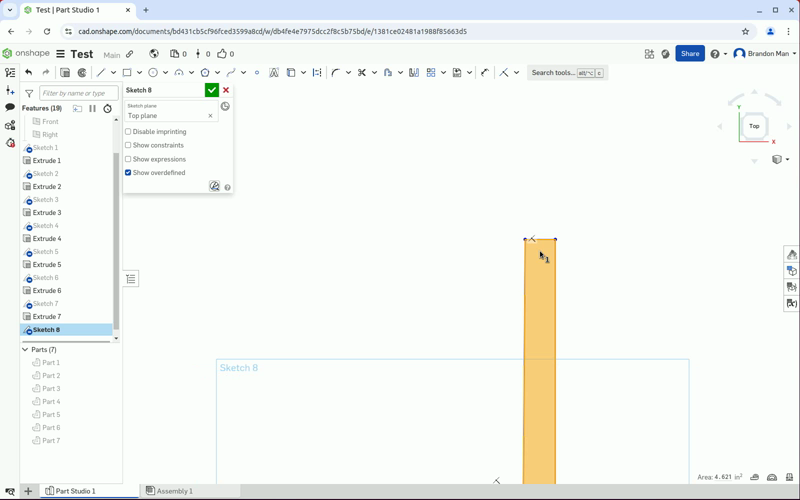
scroll(-6)
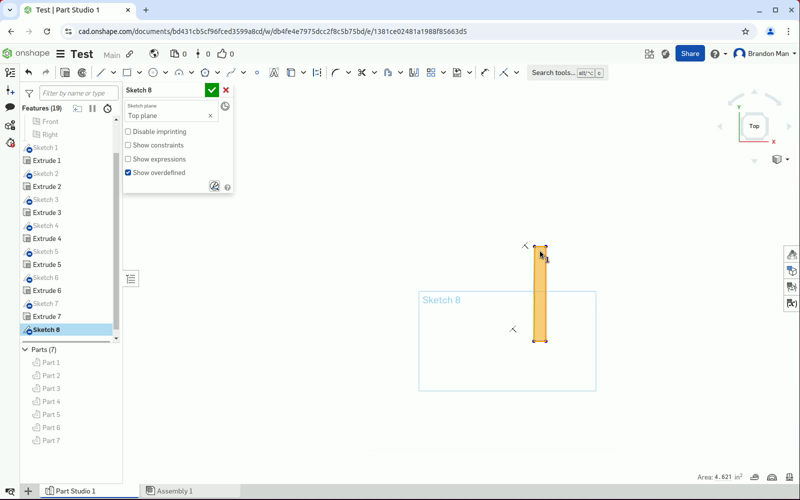
scroll(-6)
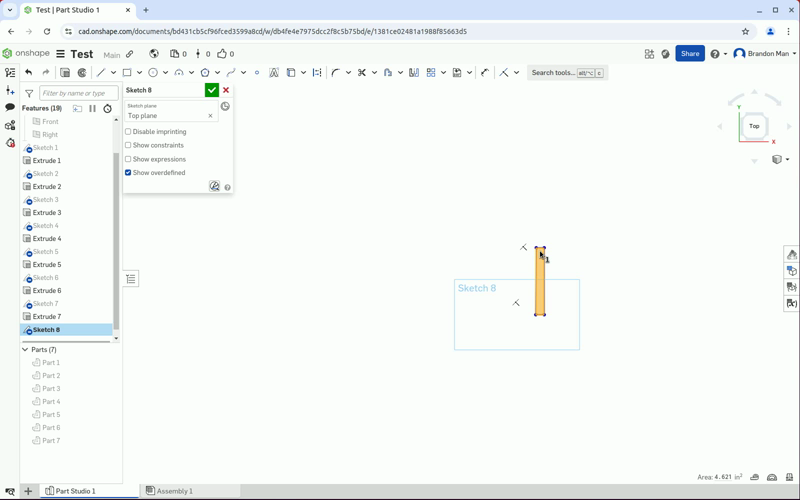
scroll(-6)
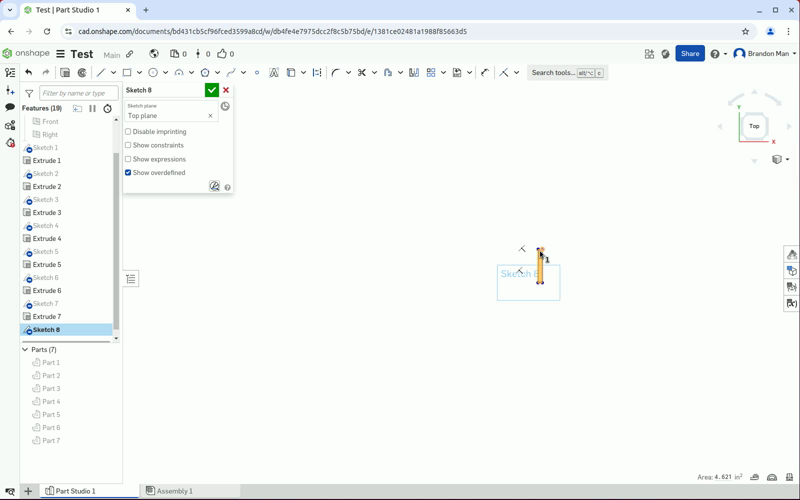
mouse_move(73, 352)
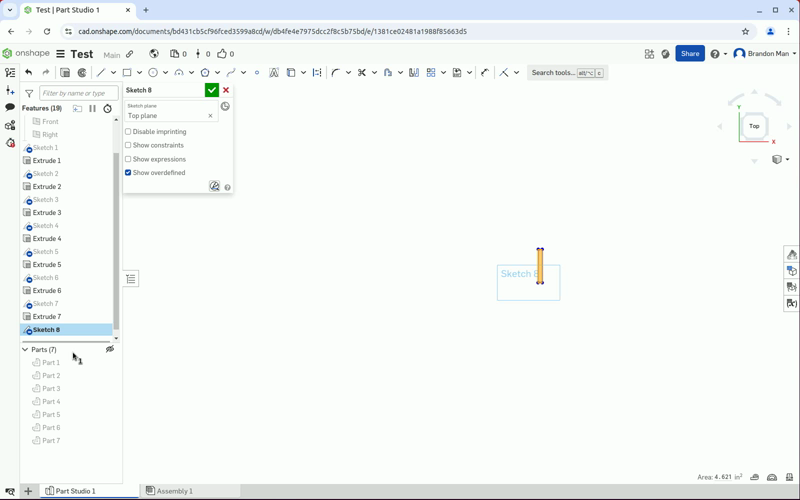
key(shift+y)
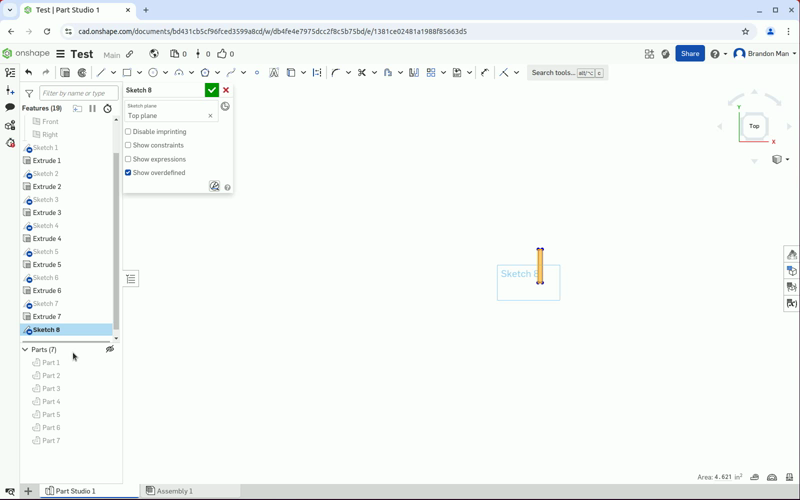
key(shift+e)
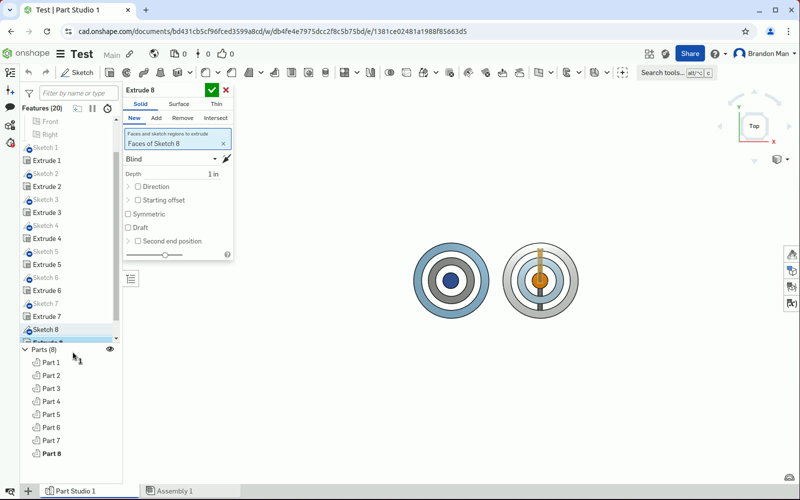
mouse_move(143, 106)
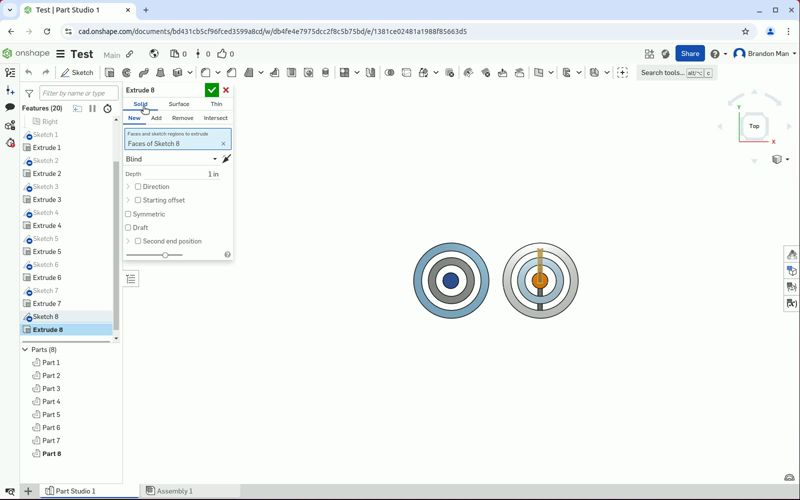
click(143, 106)
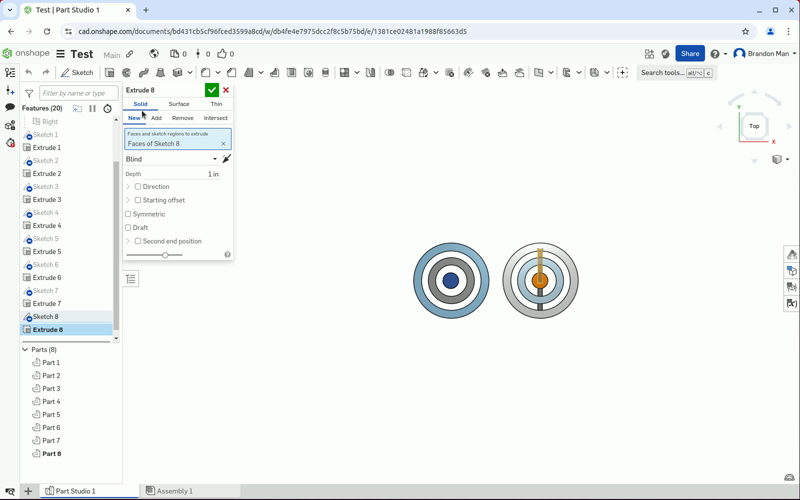
mouse_move(137, 120)
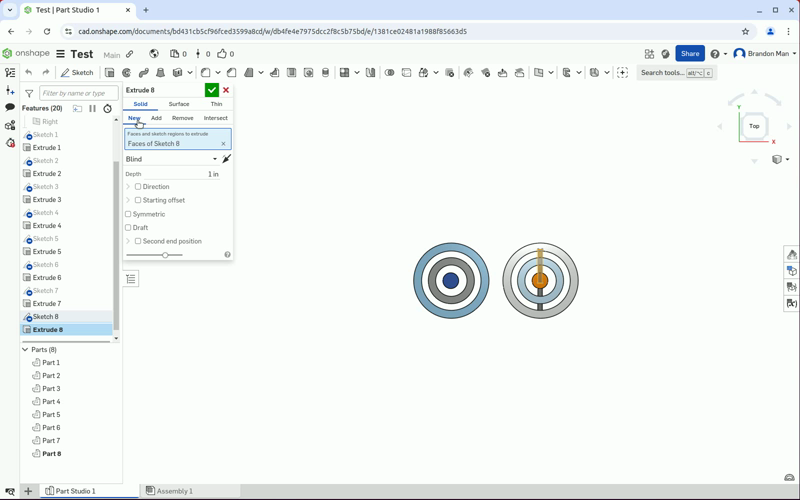
click(137, 120)
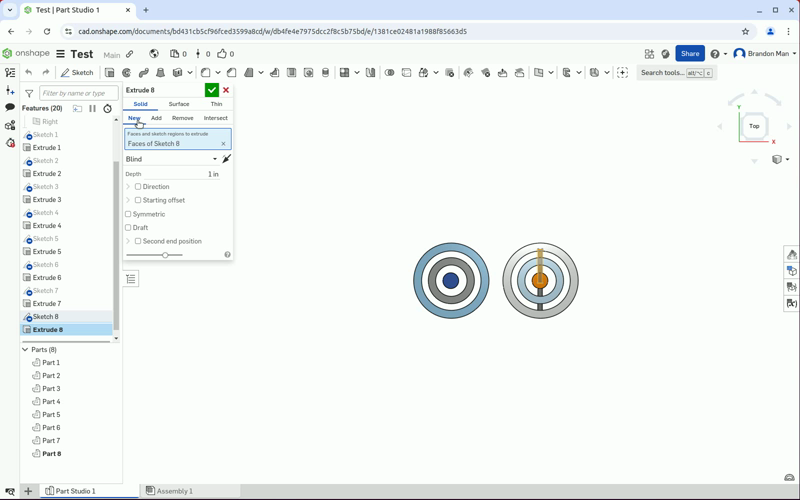
key(tab, 4)
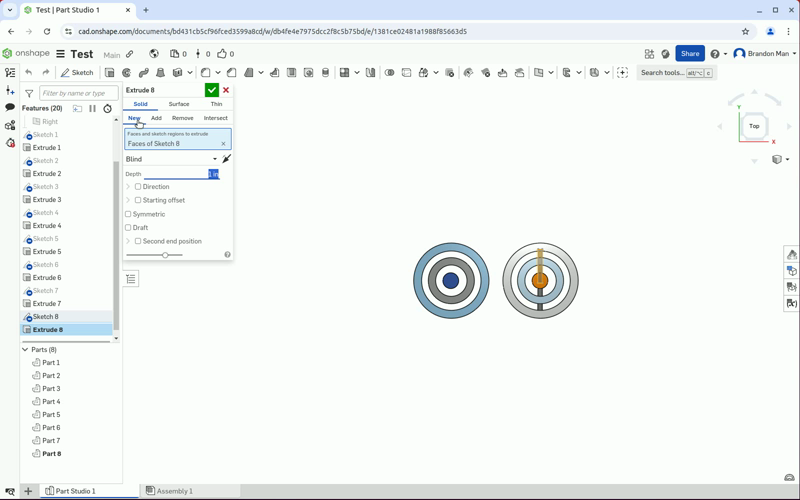
text(0.722)
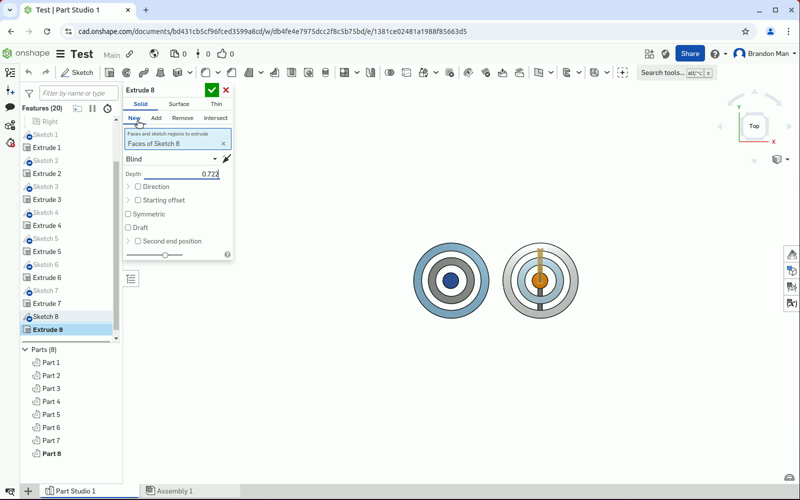
key(enter)
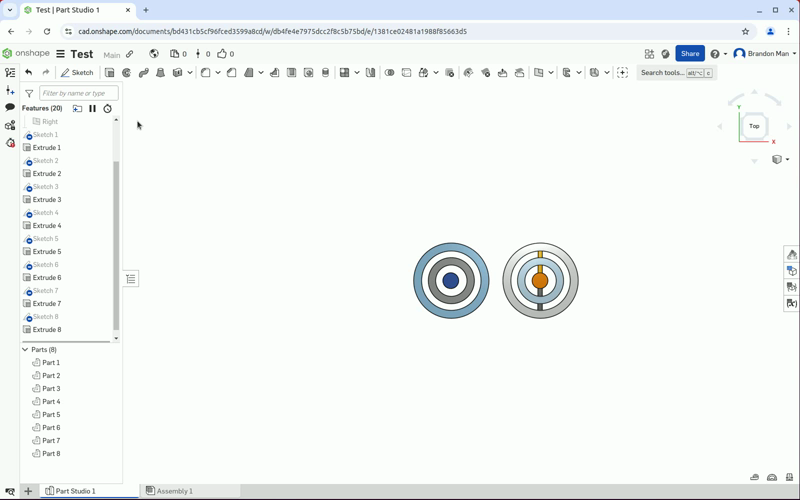
key(shift+h)
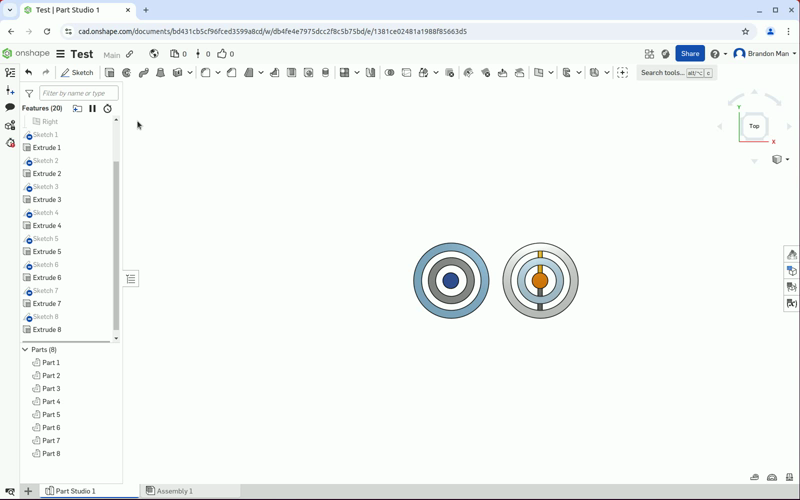
key(shift+h)
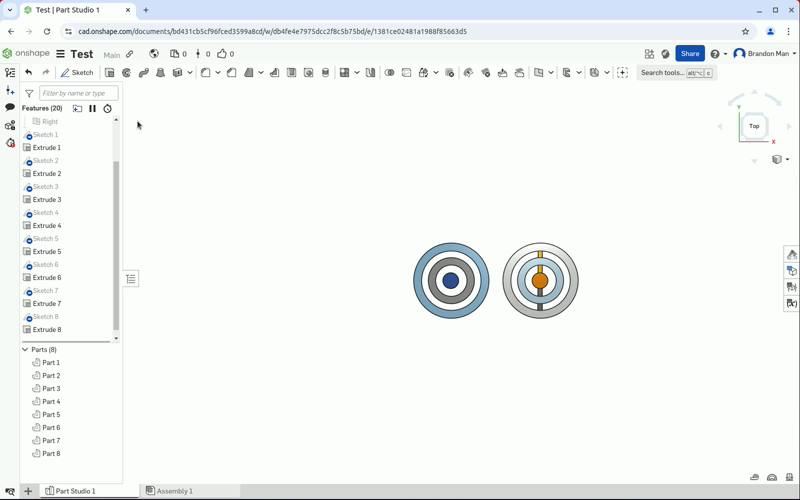
mouse_move(69, 137)
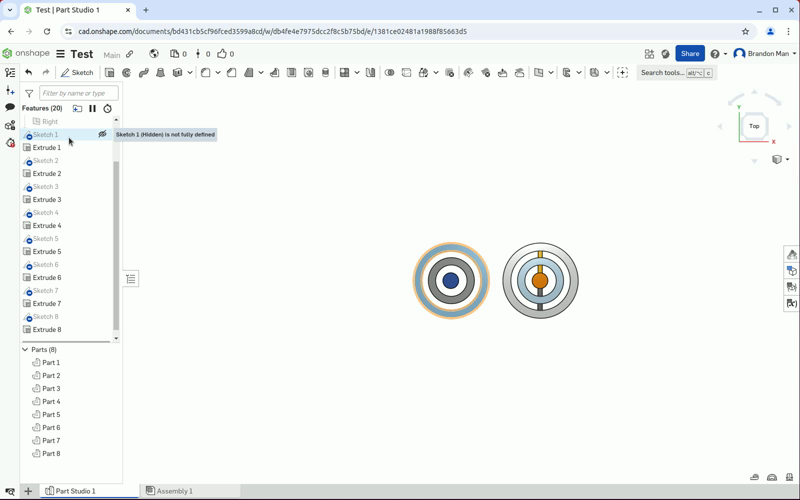
click(69, 137)
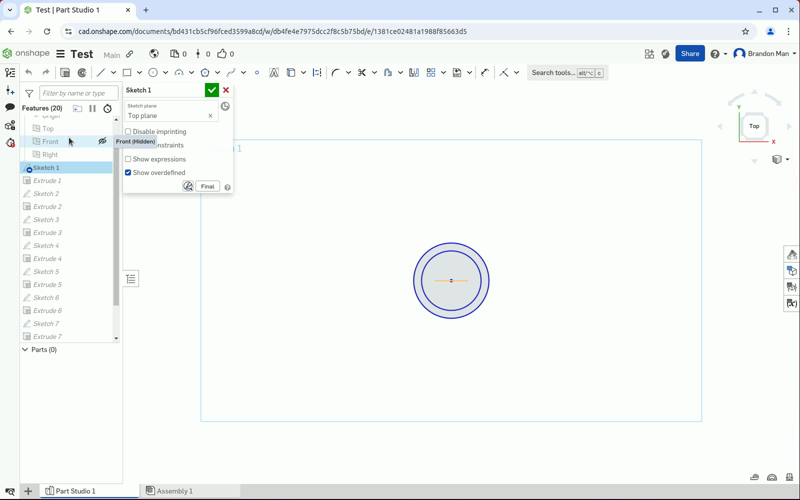
mouse_move(229, 92)
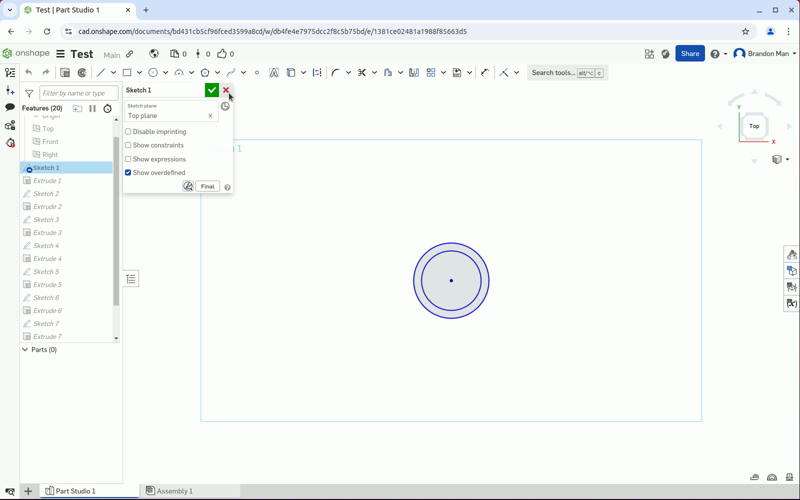
click(229, 92)
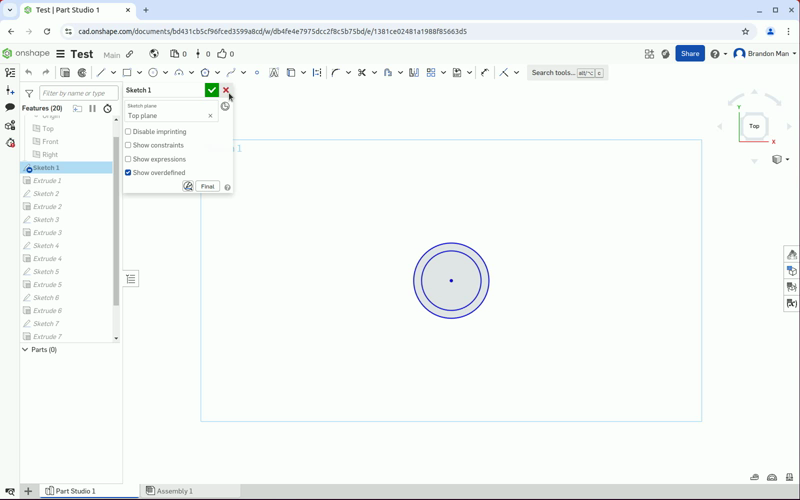
key(shift+s)
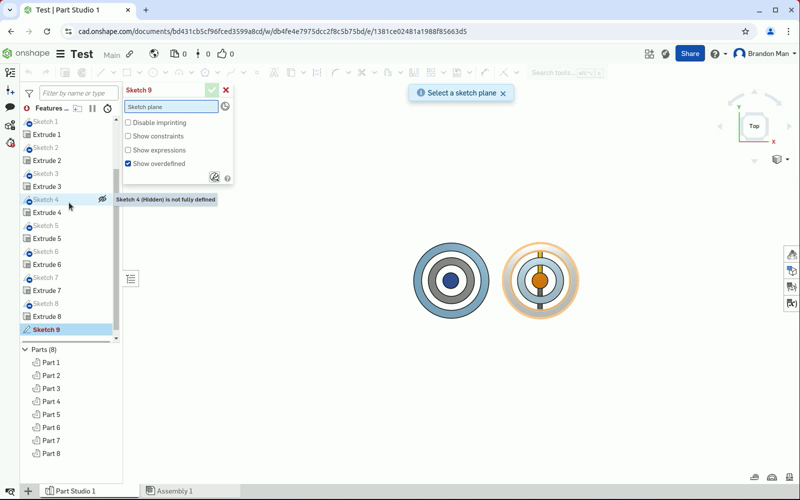
scroll(3)
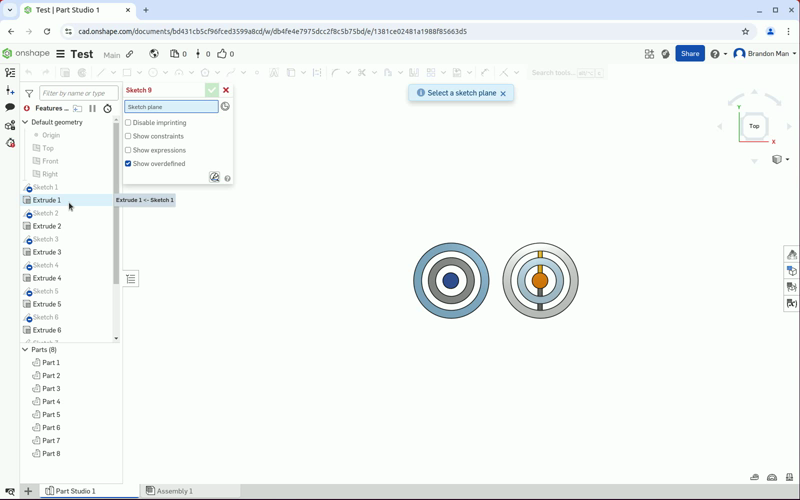
mouse_move(69, 150)
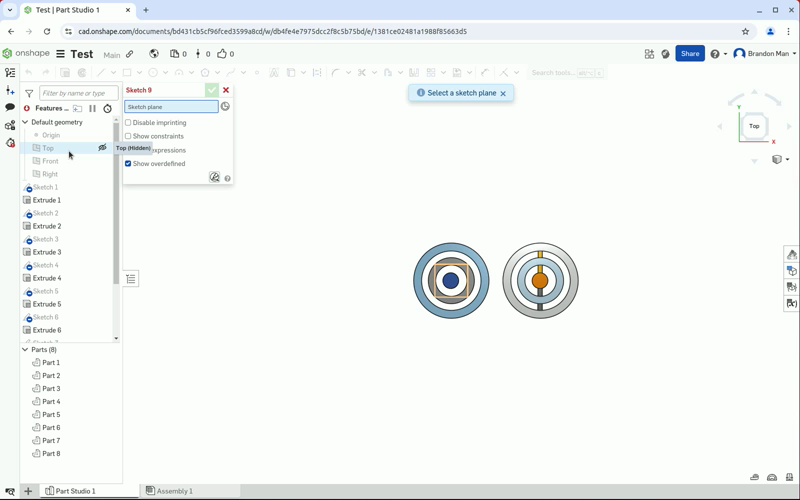
click(69, 150)
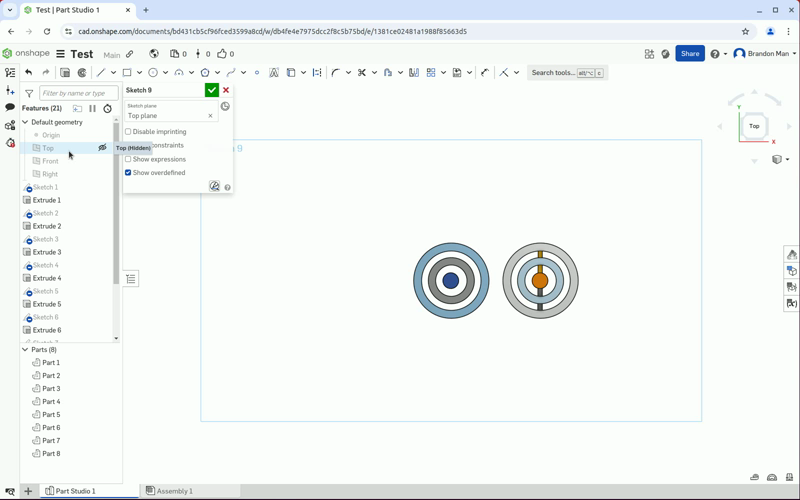
mouse_move(73, 352)
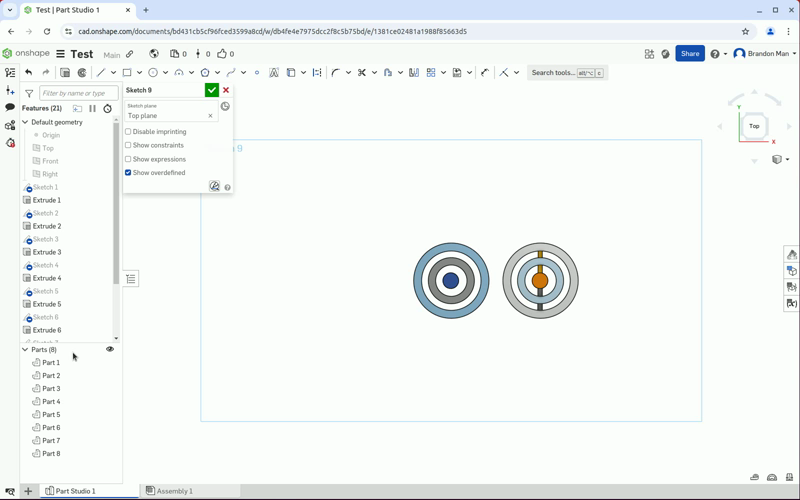
key(y)
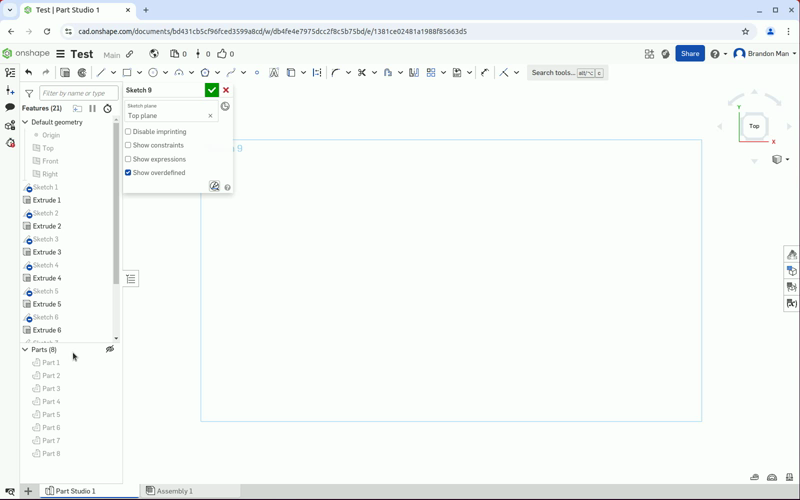
key(c)
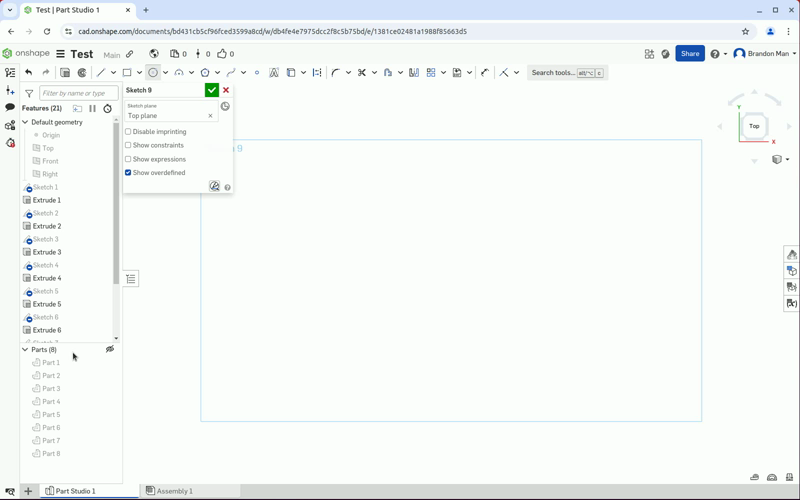
key_down(shift)
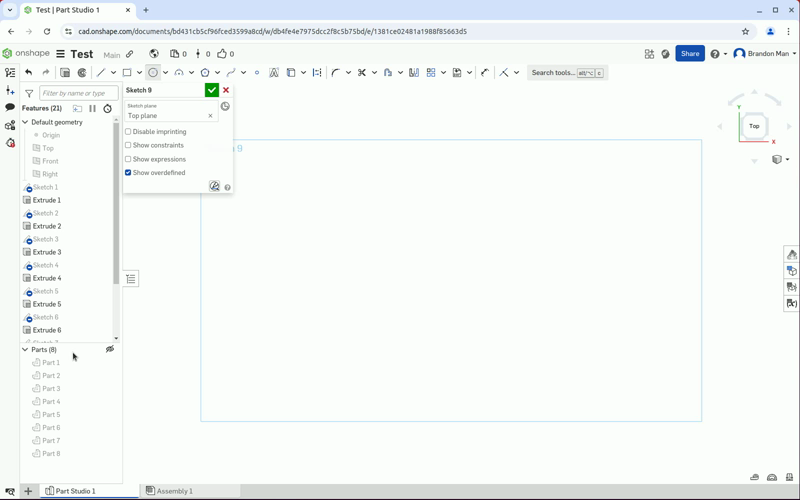
mouse_move(460, 282)
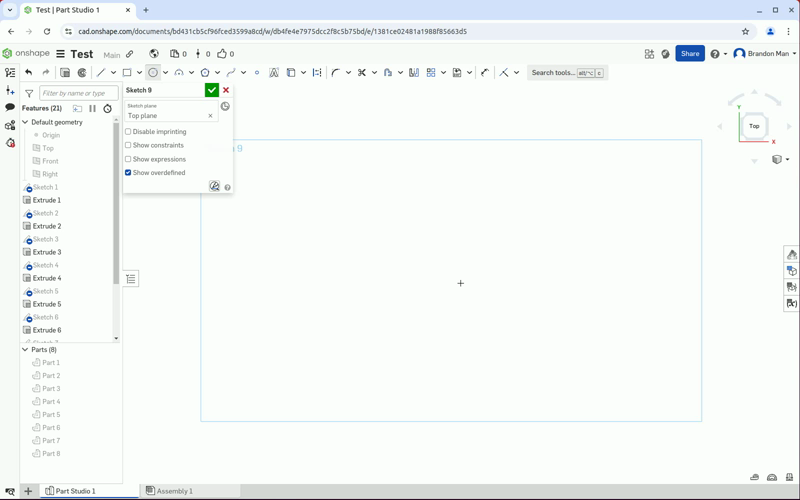
click(460, 282)
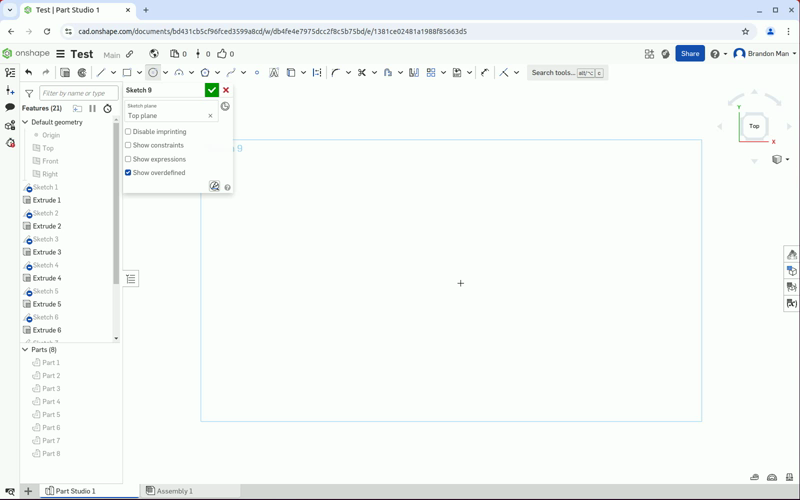
key_up(shift)
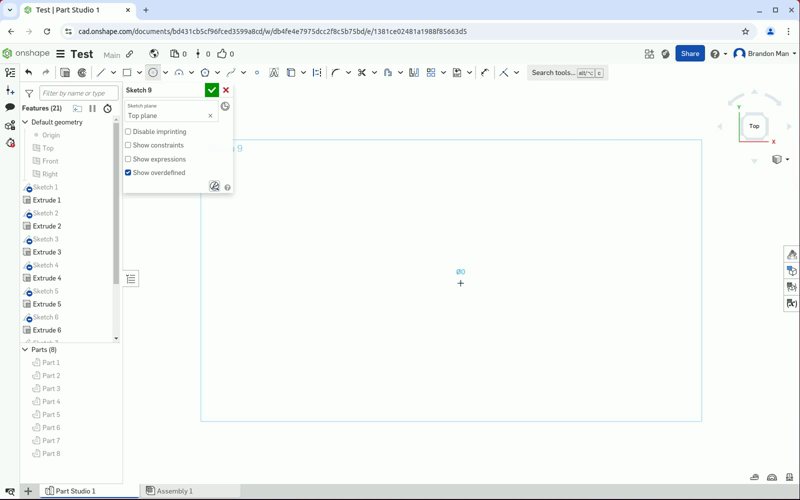
mouse_move(487, 282)
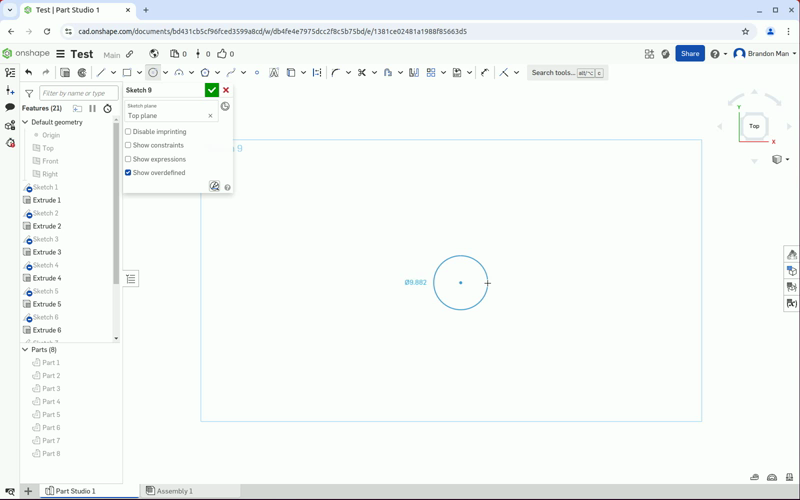
click(487, 282)
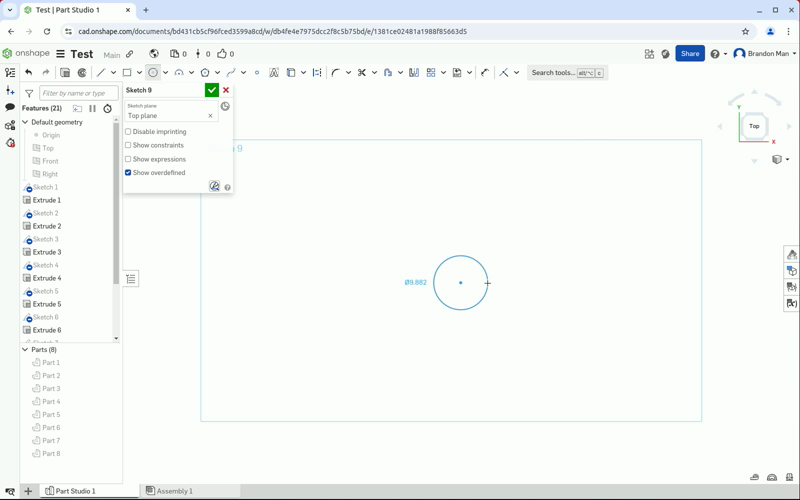
key(esc)
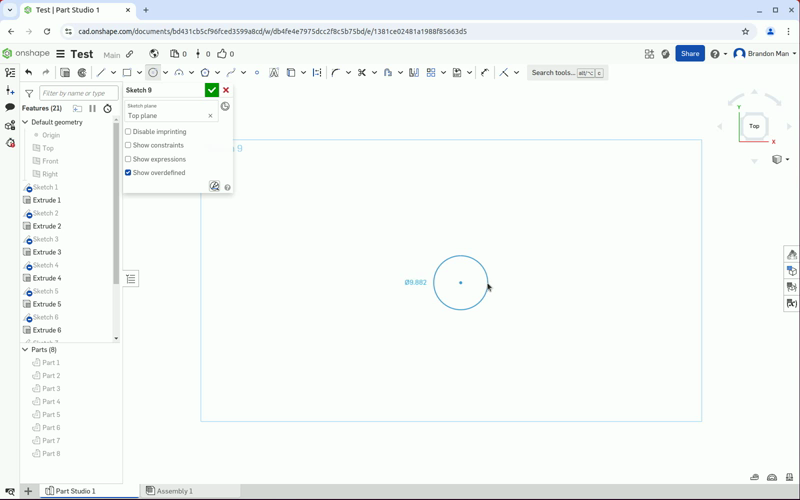
key(c)
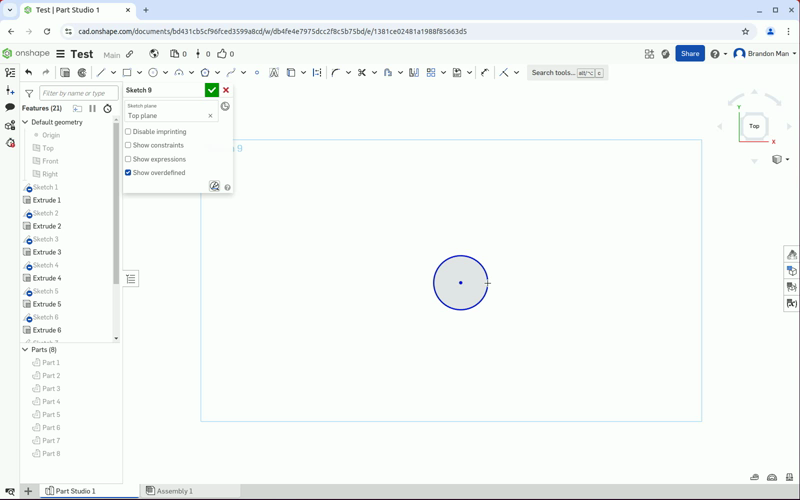
key_down(shift)
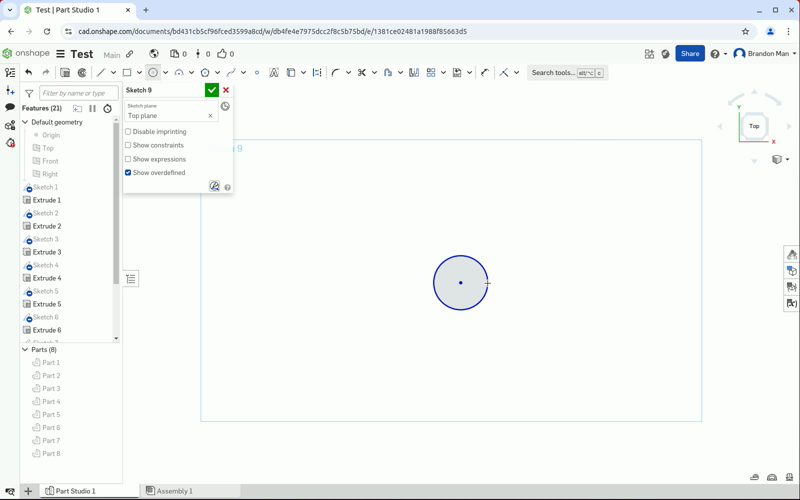
mouse_move(460, 282)
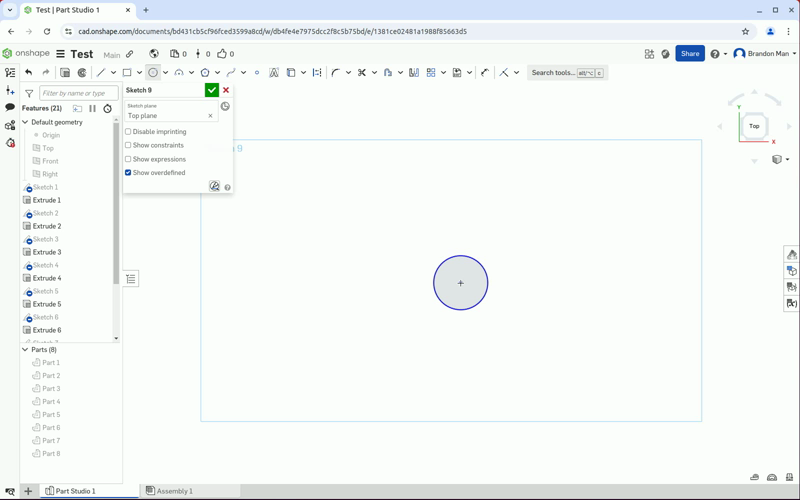
click(460, 282)
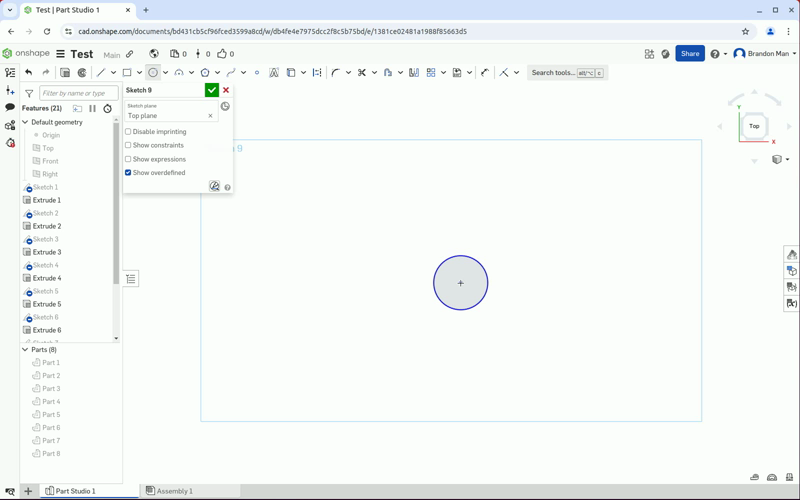
key_up(shift)
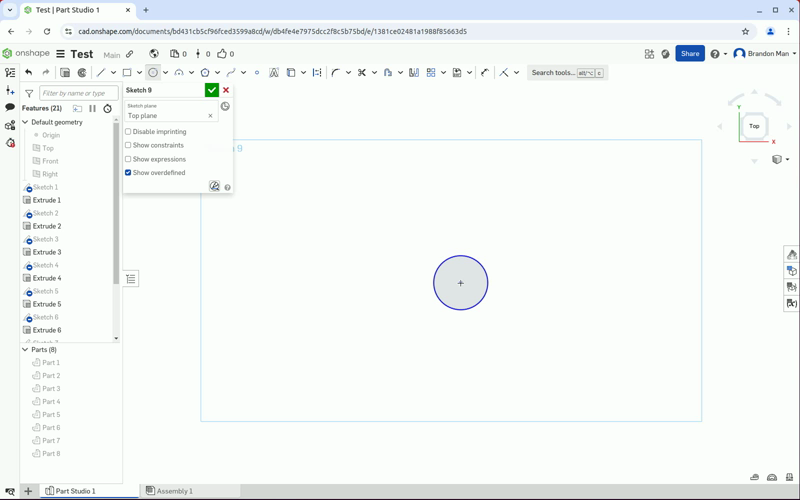
mouse_move(480, 282)
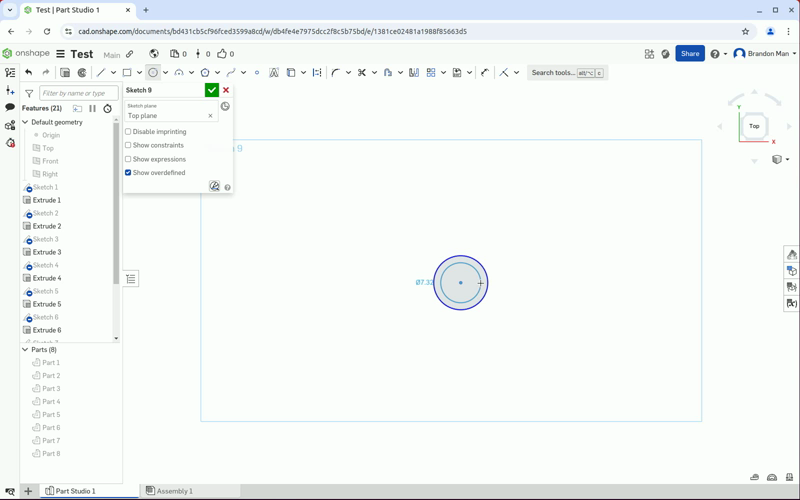
click(480, 282)
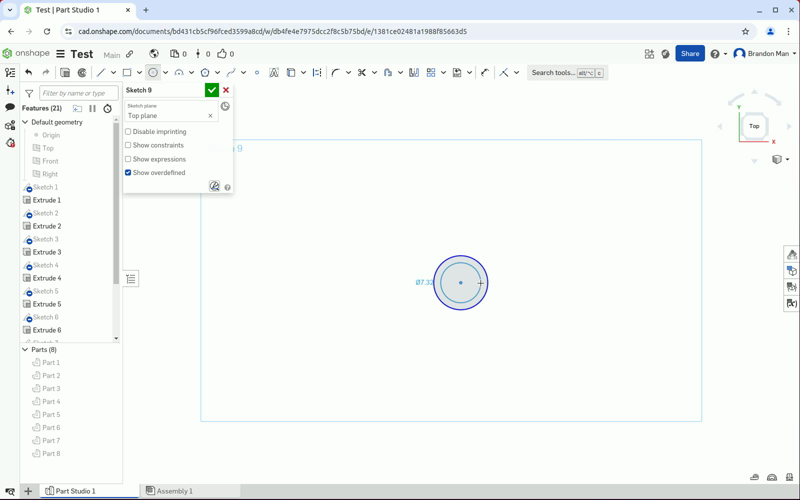
key(esc)
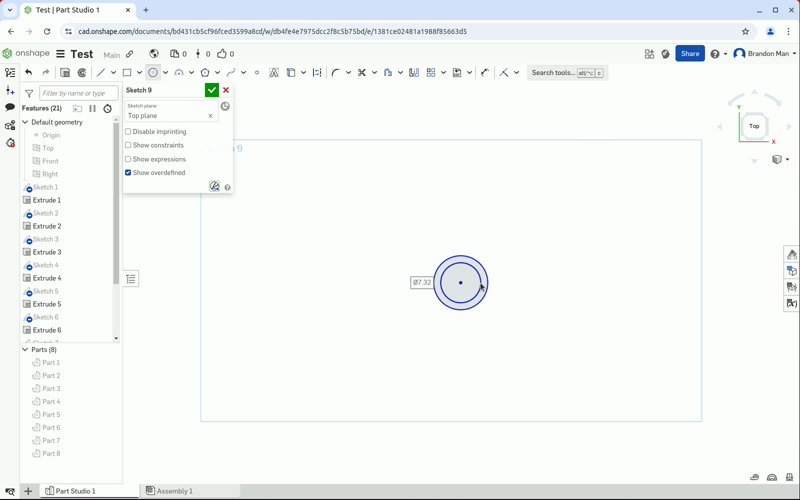
mouse_move(437, 283)
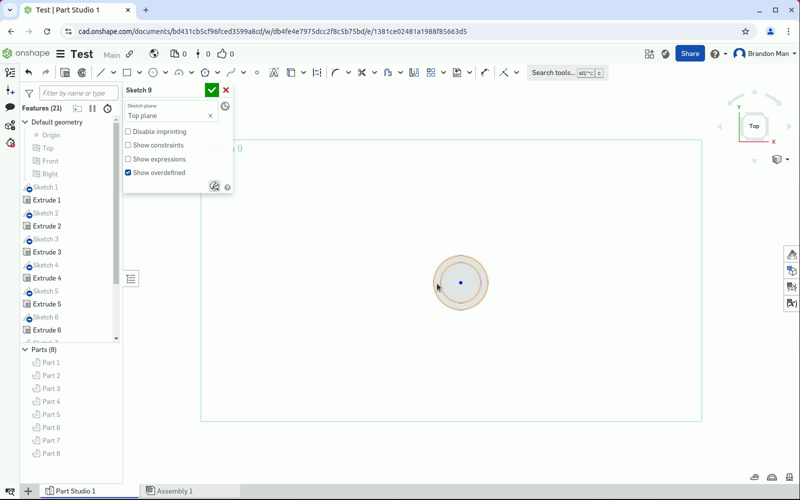
scroll(6)
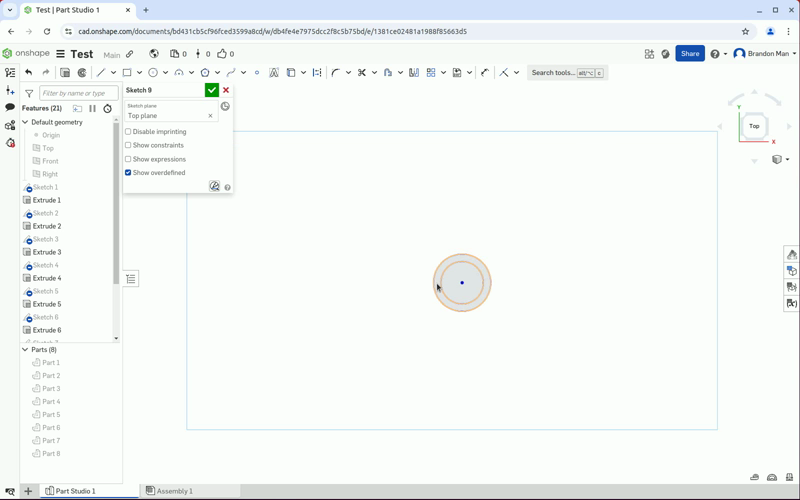
scroll(6)
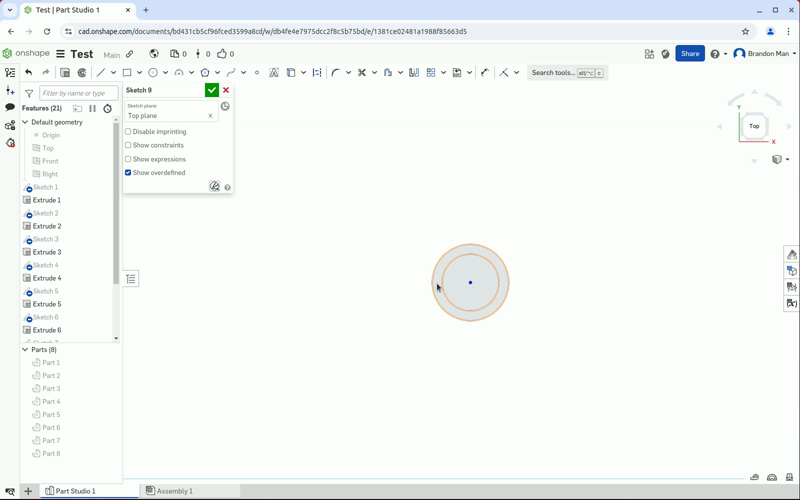
scroll(6)
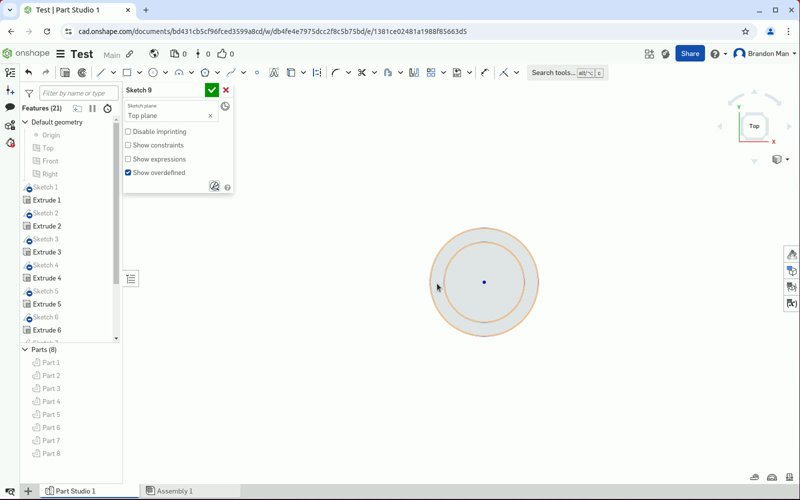
scroll(6)
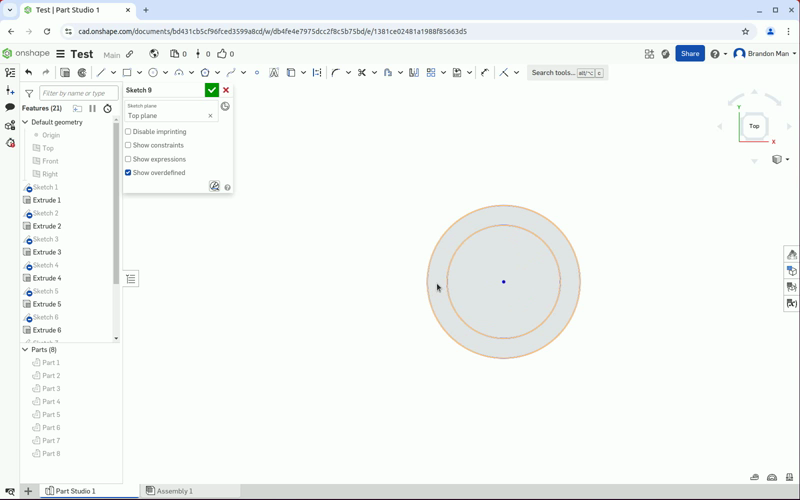
scroll(6)
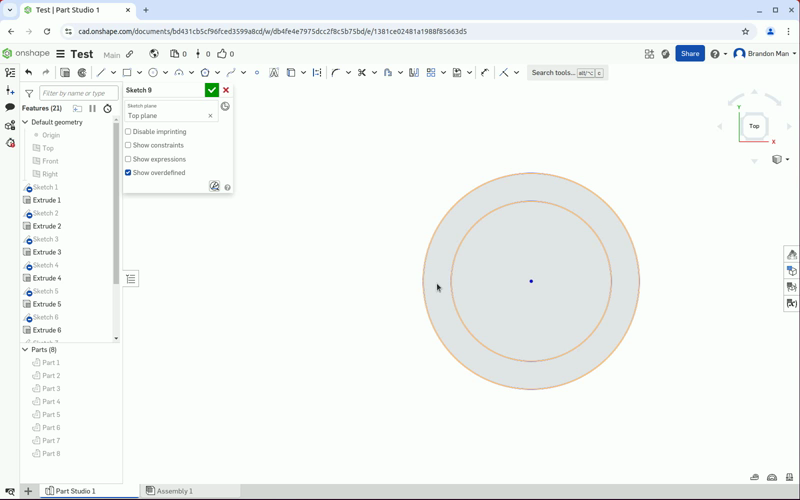
scroll(6)
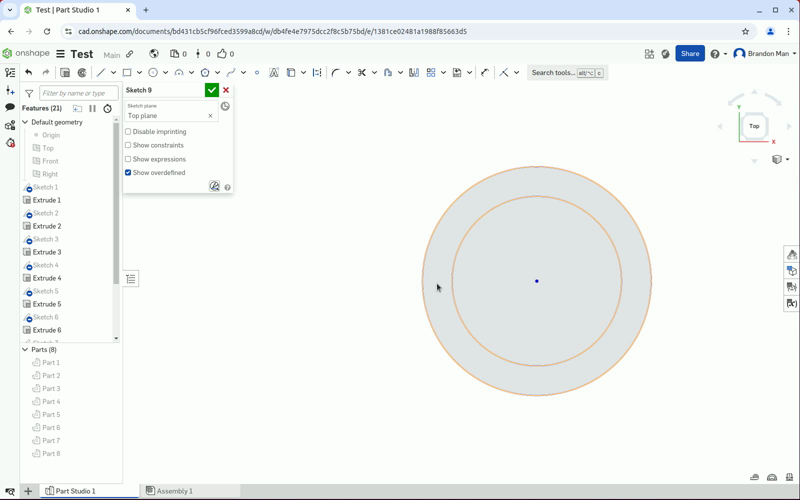
scroll(6)
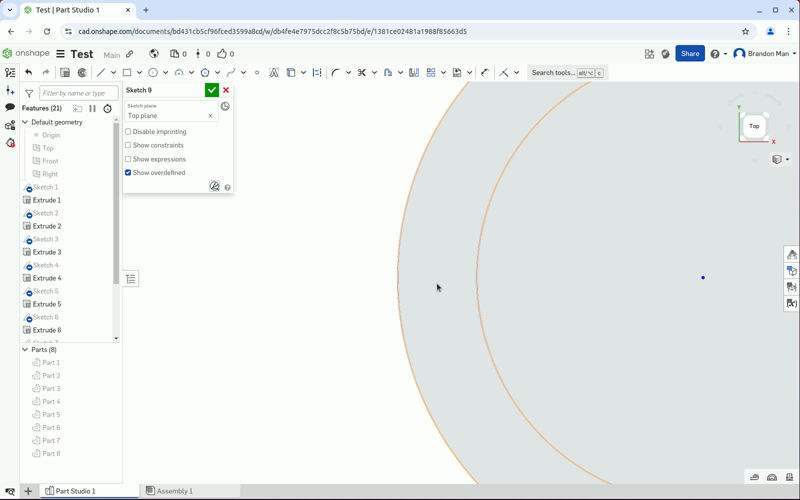
click(437, 283)
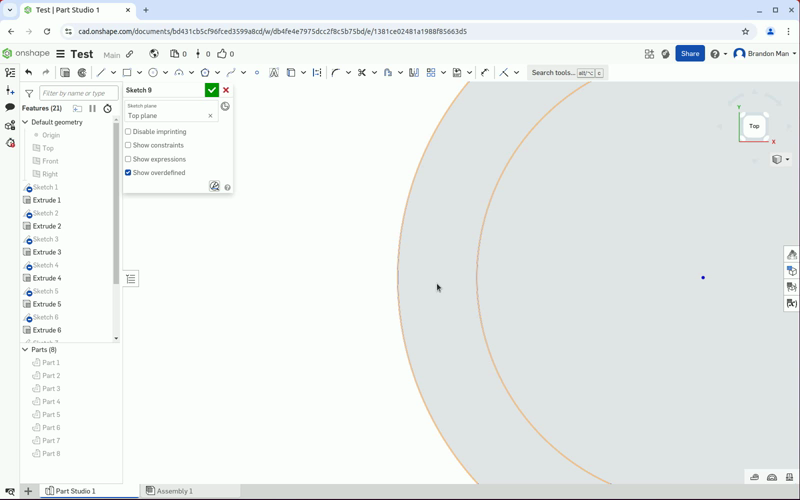
scroll(-6)
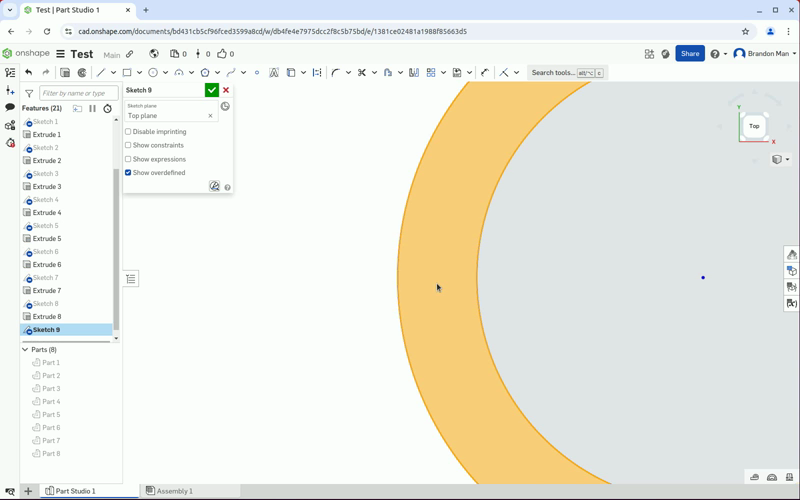
scroll(-6)
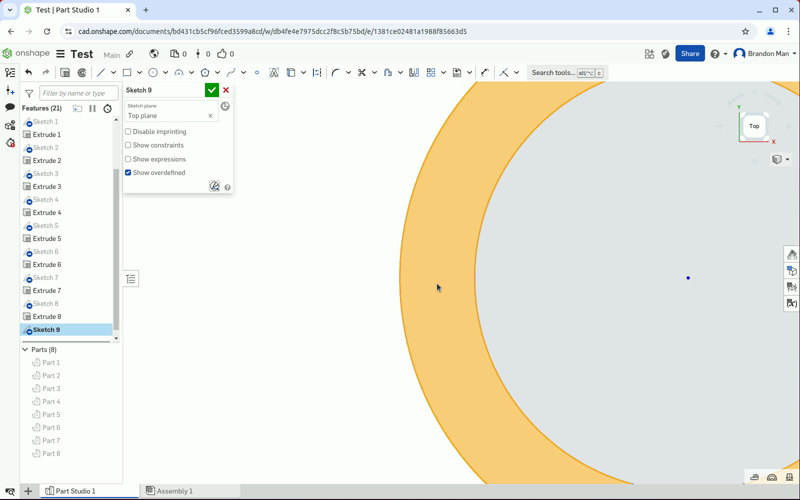
scroll(-6)
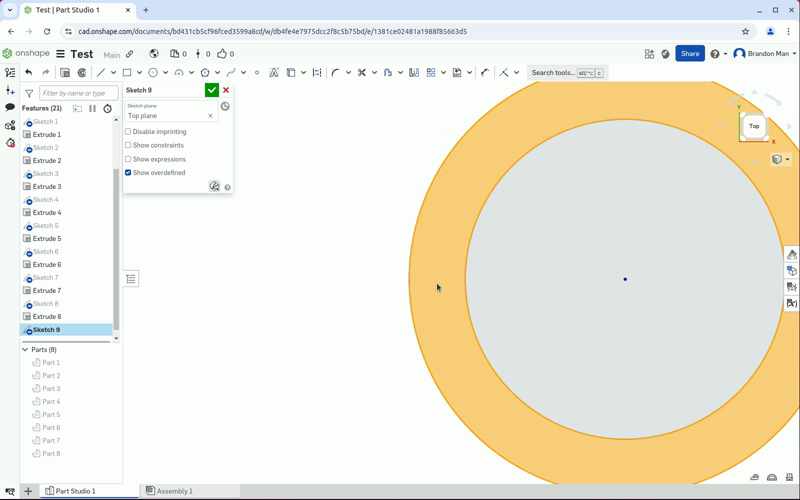
scroll(-6)
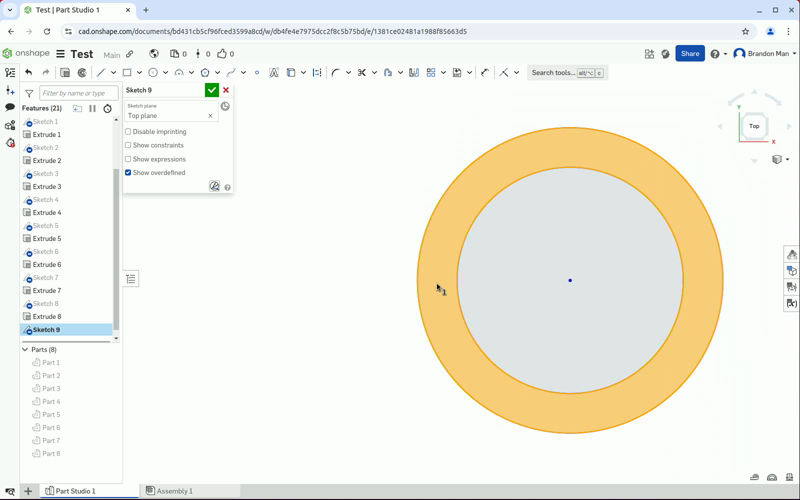
scroll(-6)
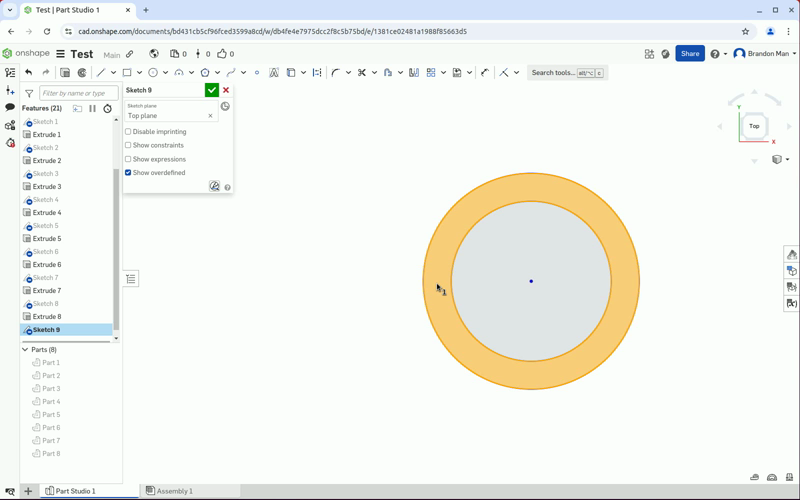
scroll(-6)
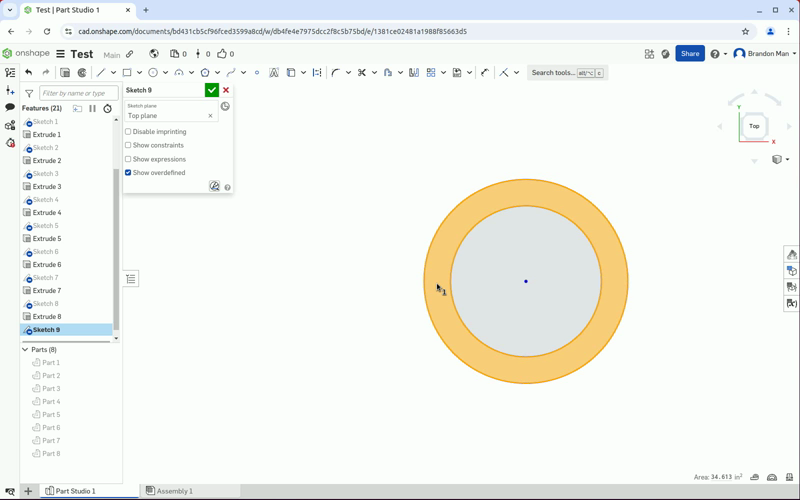
scroll(-6)
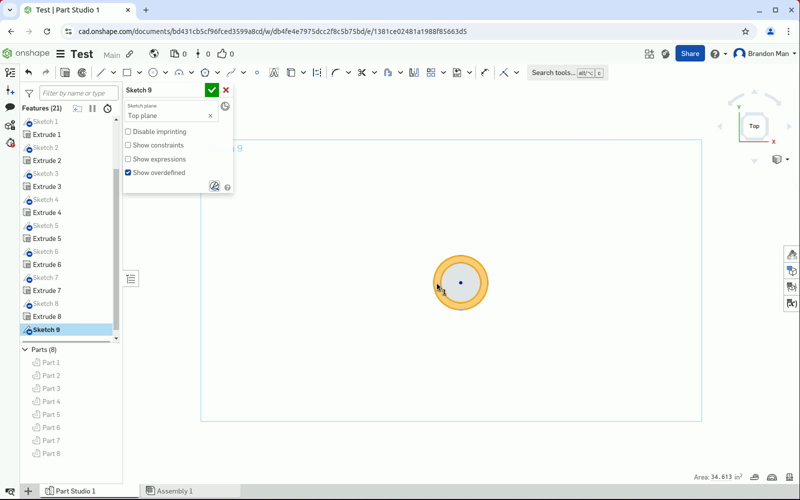
mouse_move(73, 352)
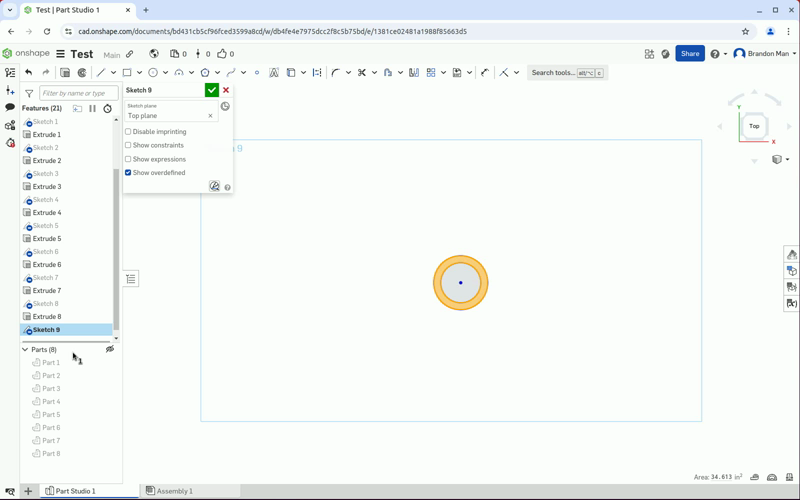
key(shift+y)
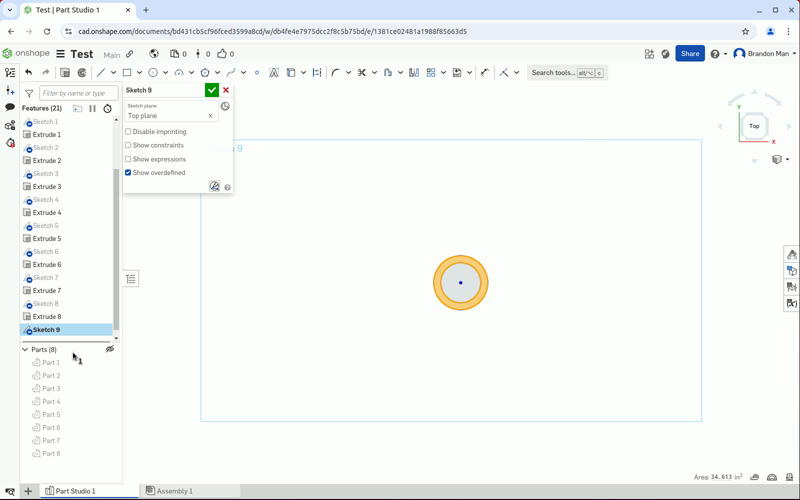
key(shift+e)
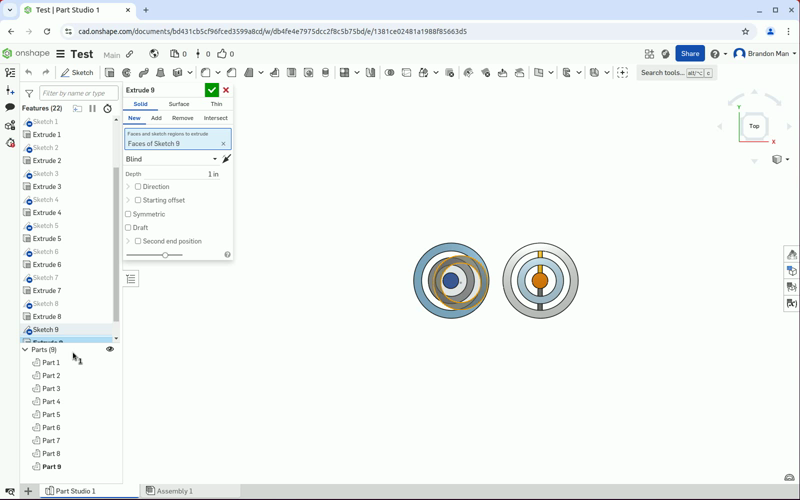
mouse_move(143, 106)
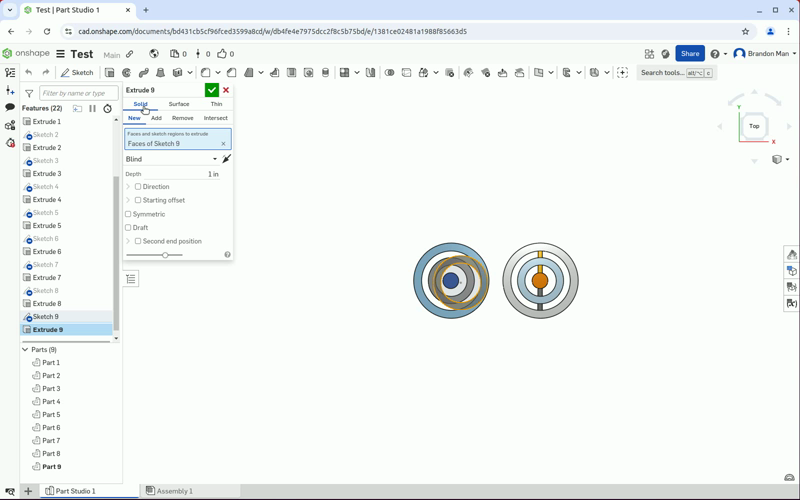
click(143, 106)
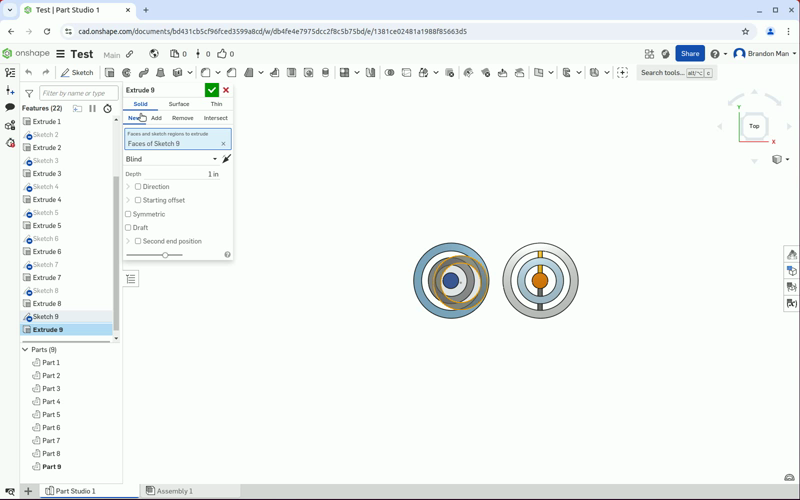
mouse_move(137, 120)
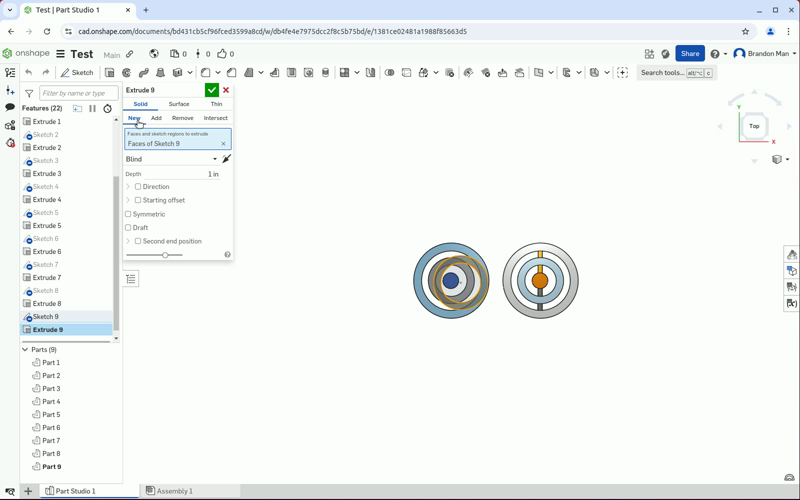
click(137, 120)
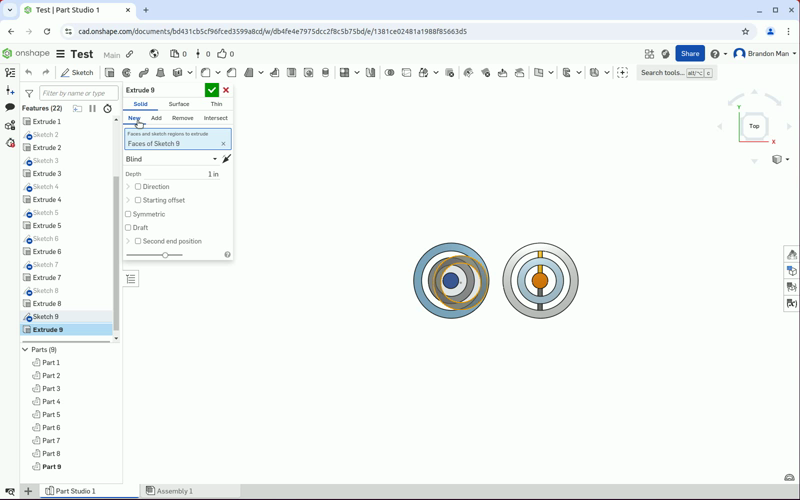
key(tab, 4)
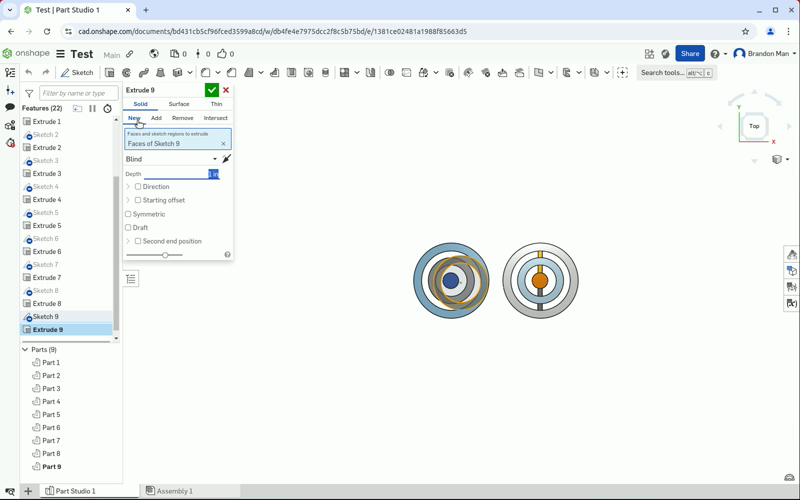
text(2.648)
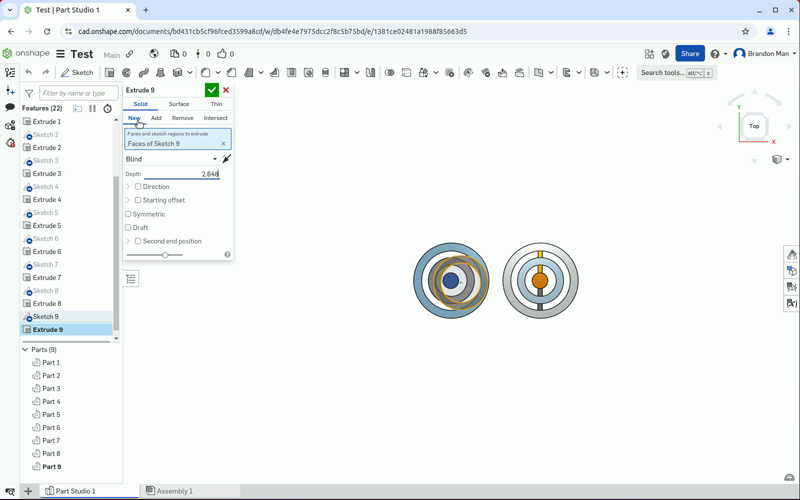
key(enter)
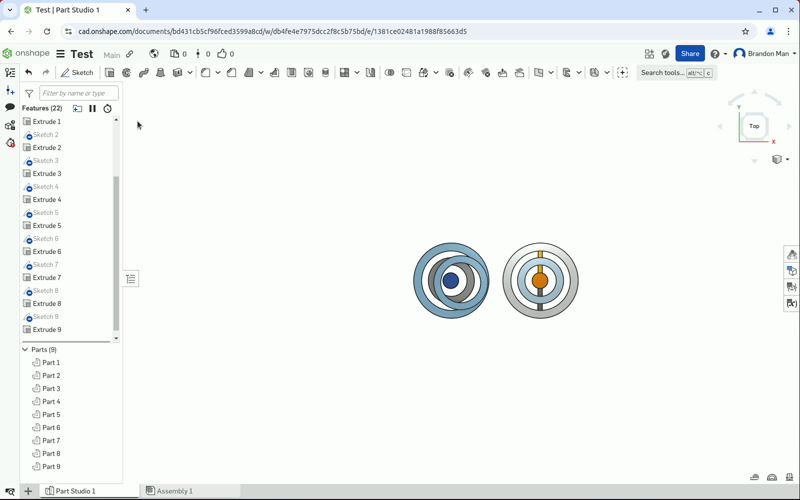
key(shift+h)
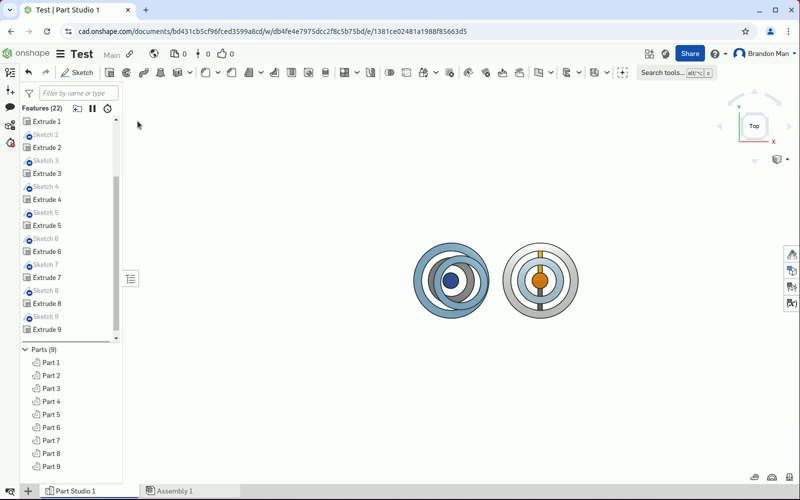
key(shift+h)
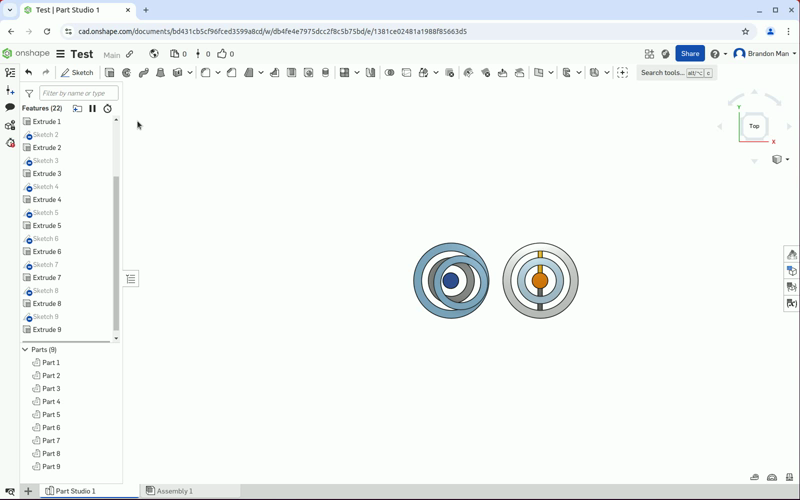
mouse_move(69, 111)
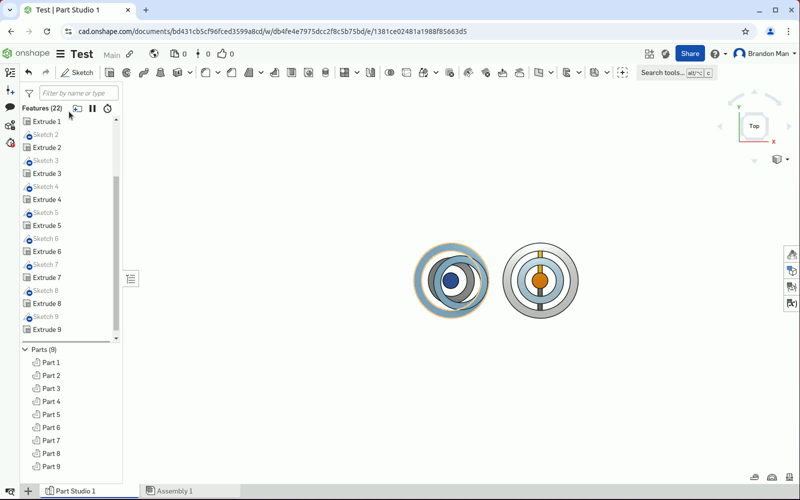
click(69, 111)
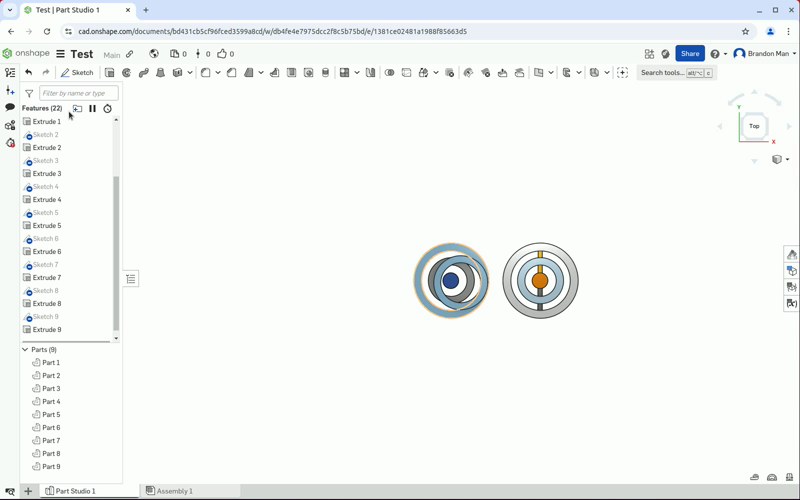
key(shift+s)
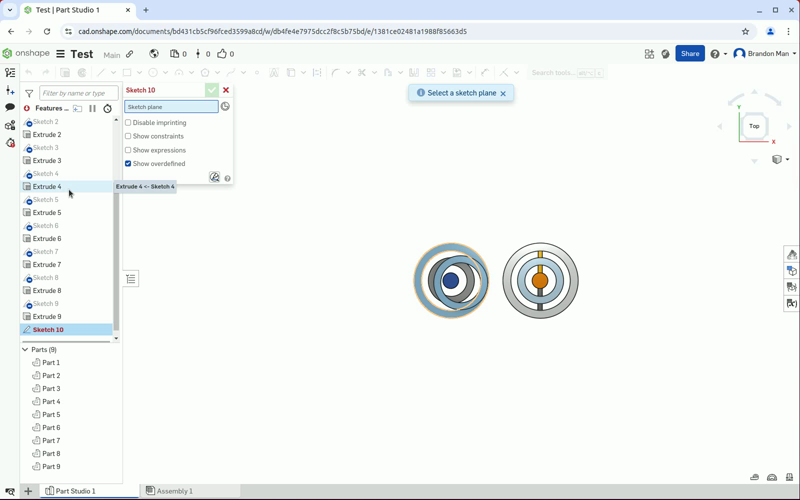
scroll(3)
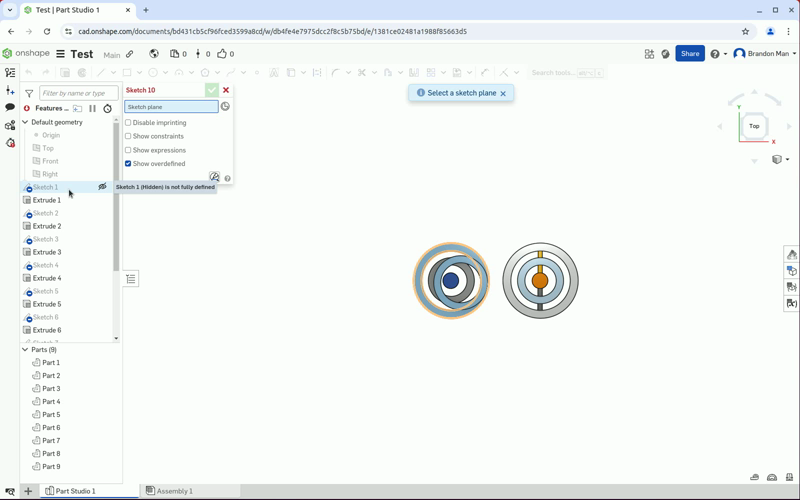
mouse_move(69, 150)
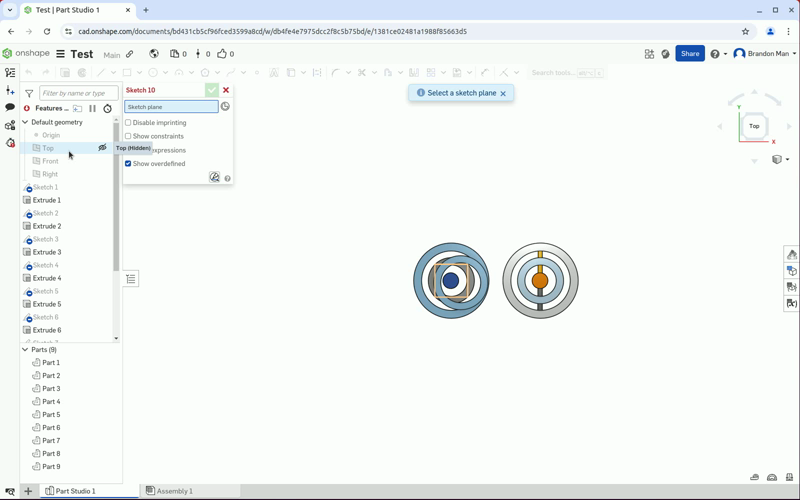
click(69, 150)
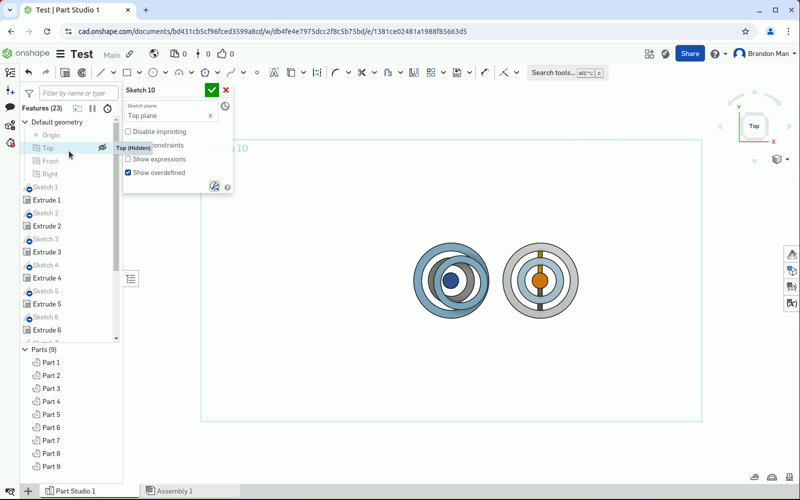
mouse_move(73, 352)
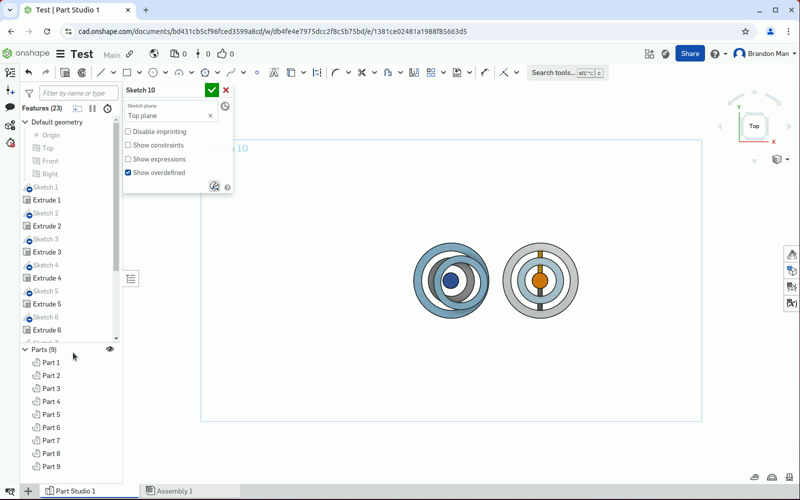
key(y)
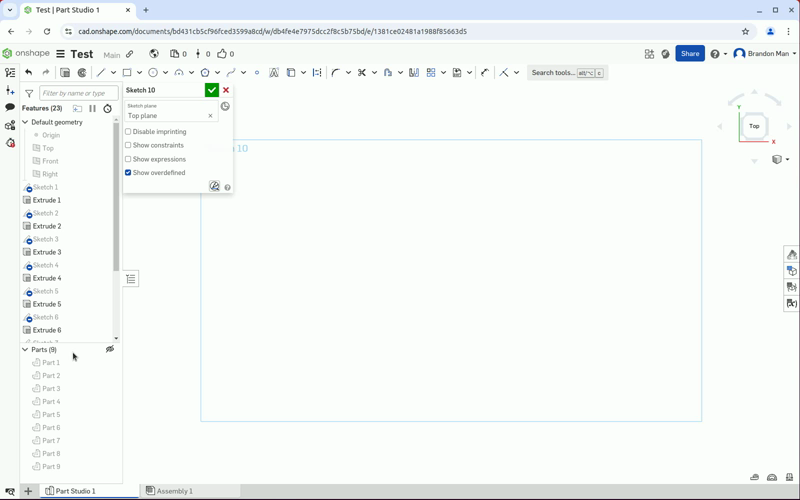
key(c)
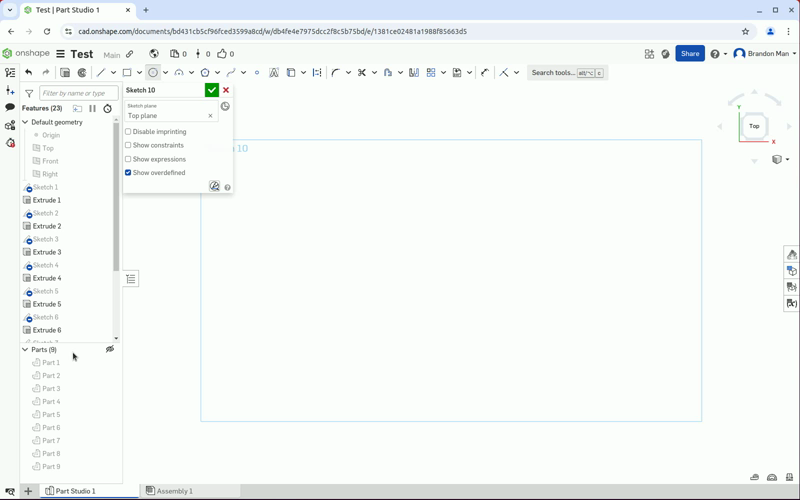
key_down(shift)
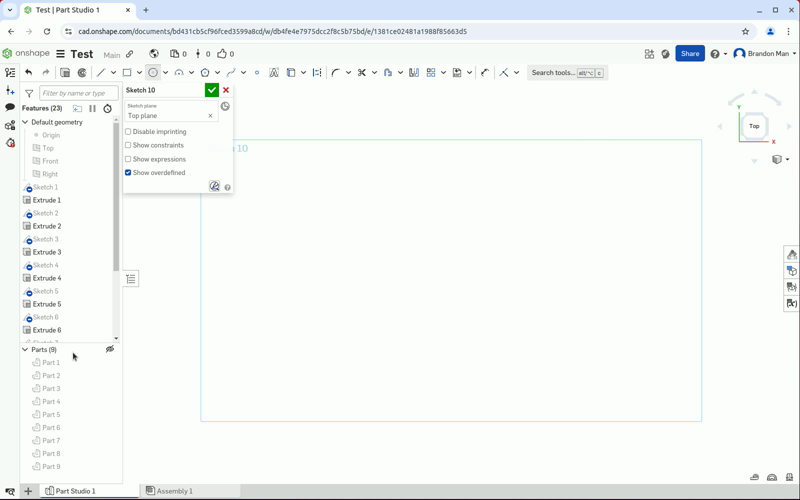
mouse_move(461, 282)
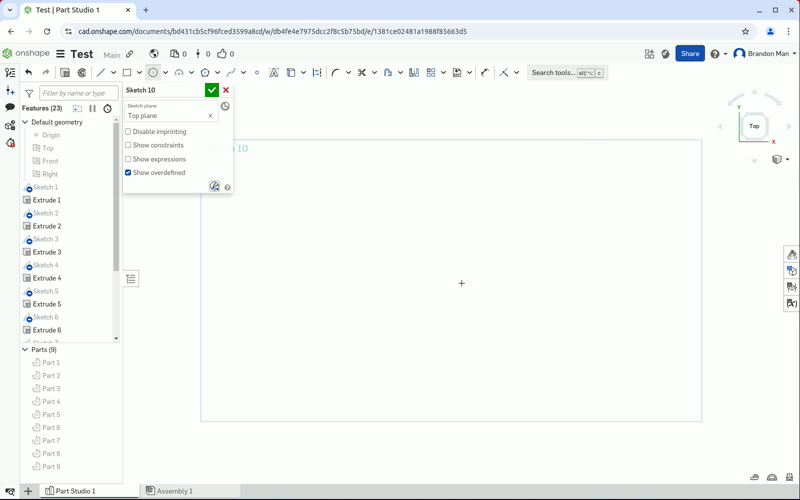
click(461, 282)
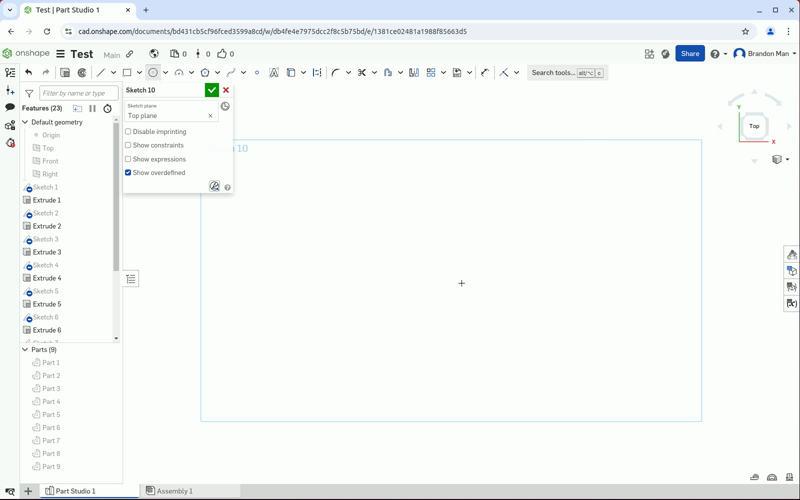
key_up(shift)
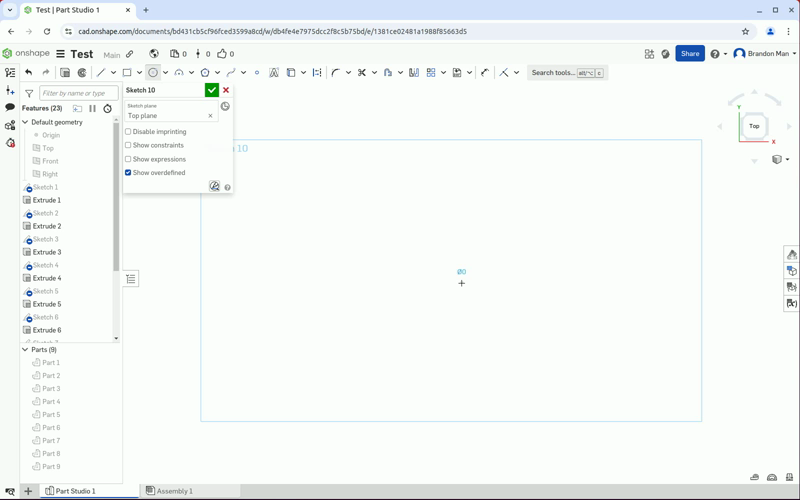
mouse_move(476, 282)
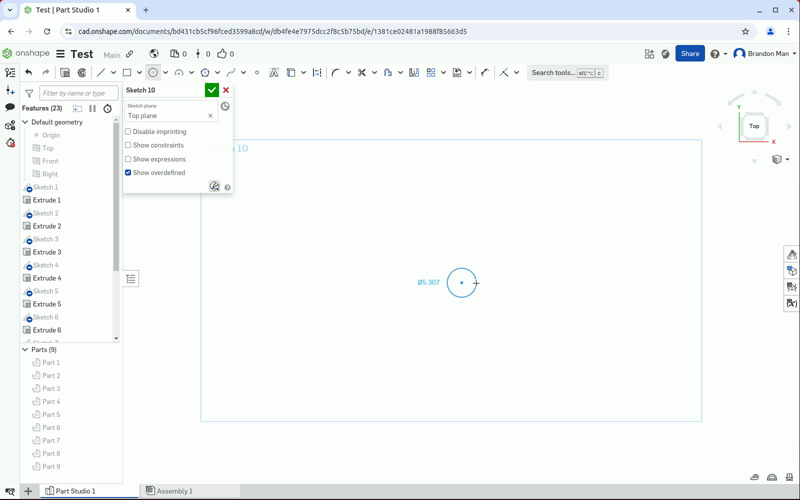
click(476, 282)
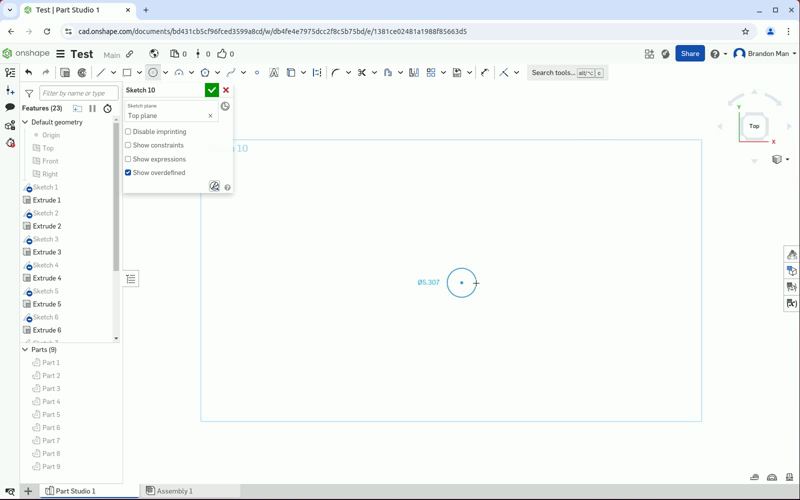
key(esc)
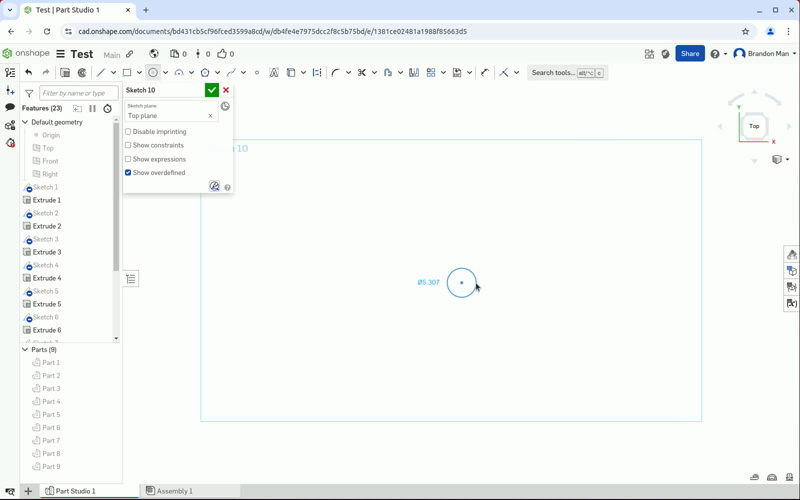
key(c)
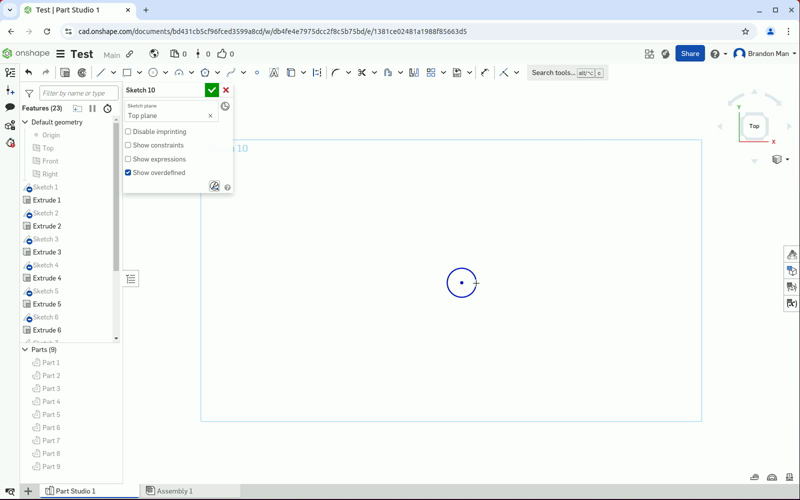
key_down(shift)
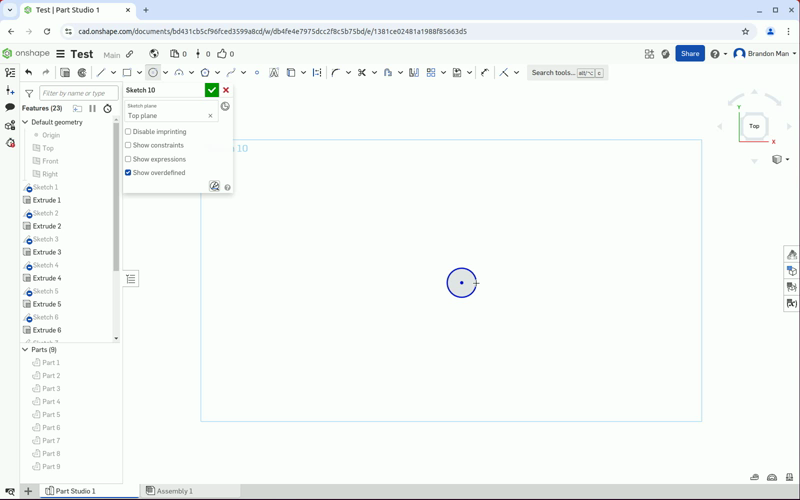
mouse_move(461, 282)
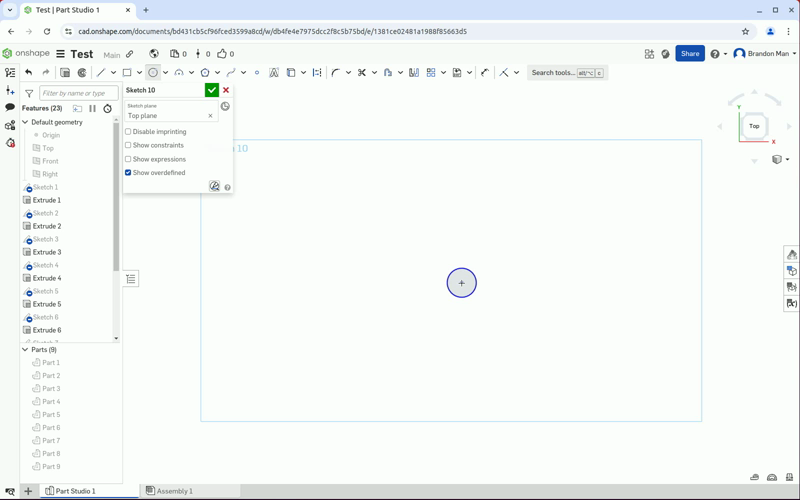
click(461, 282)
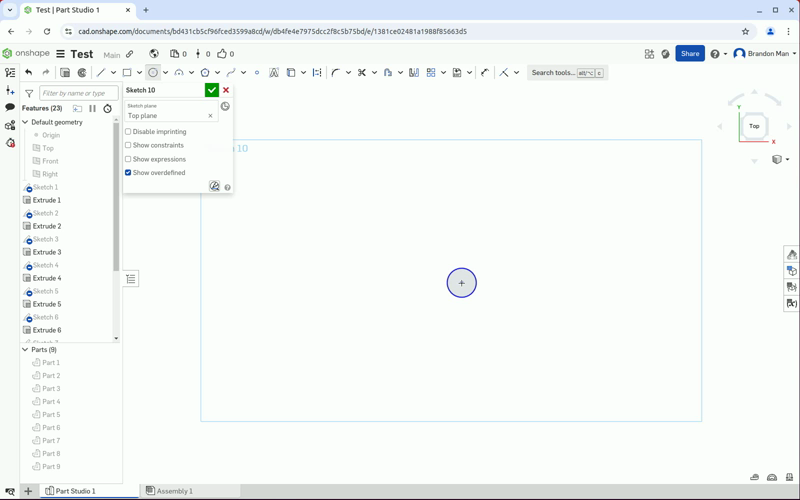
key_up(shift)
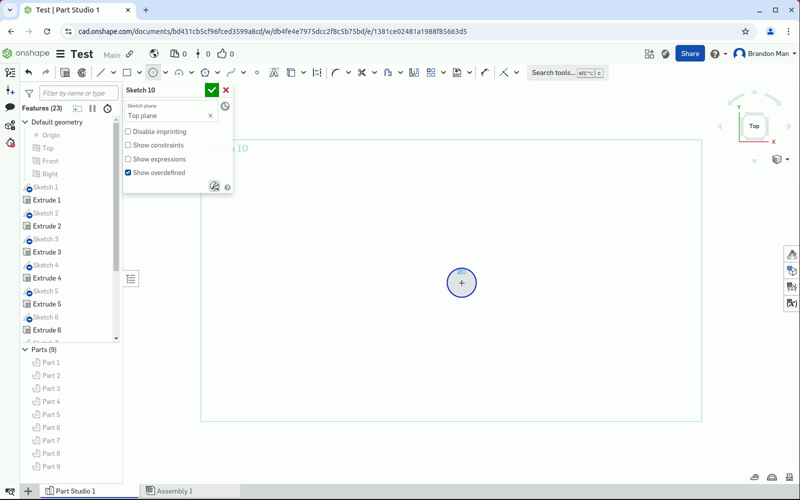
mouse_move(468, 282)
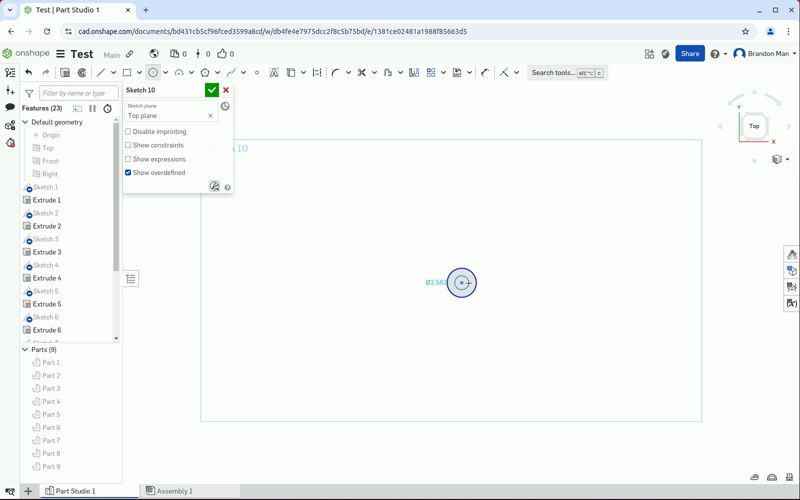
click(468, 282)
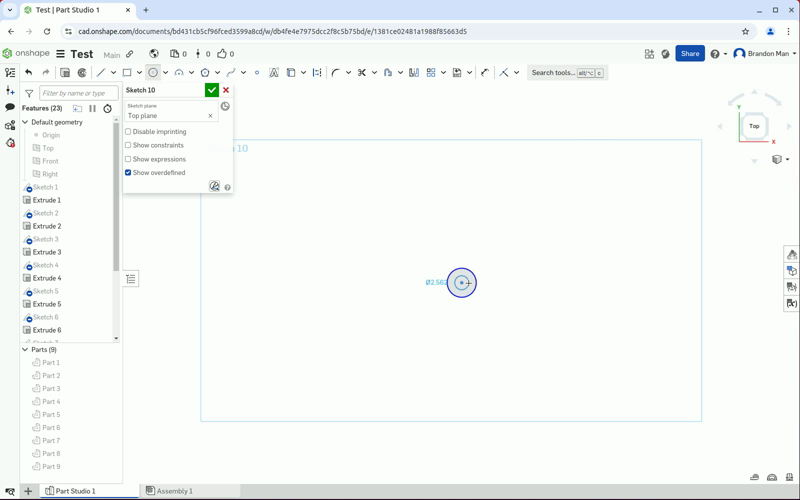
key(esc)
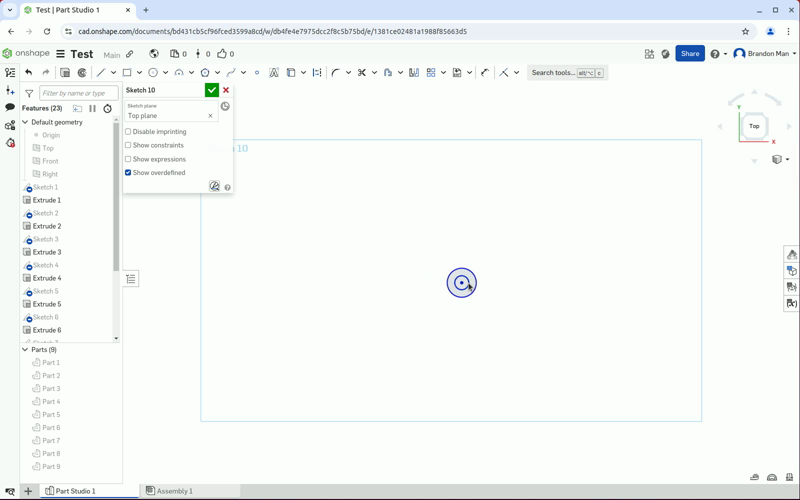
mouse_move(449, 277)
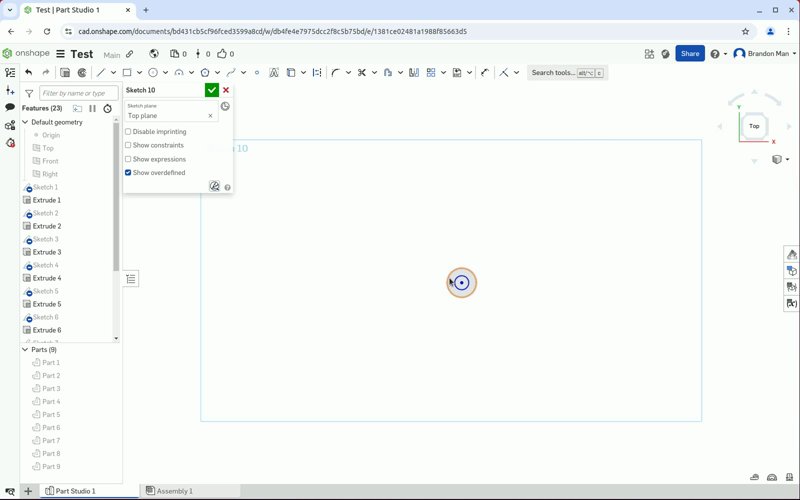
scroll(6)
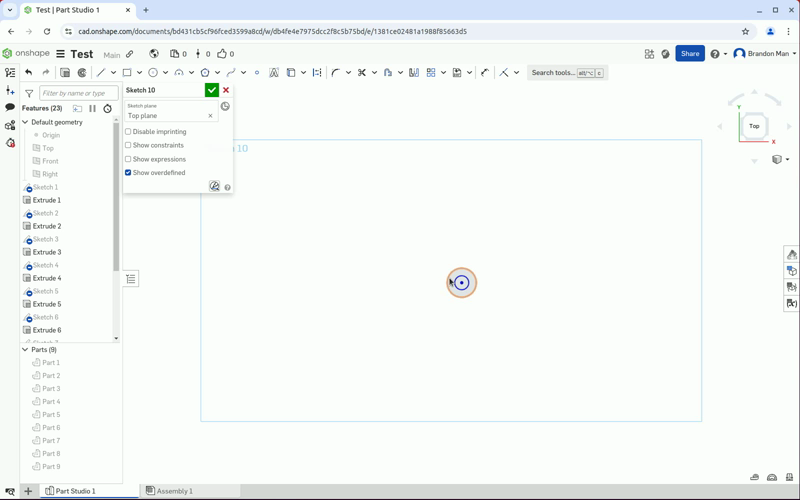
scroll(6)
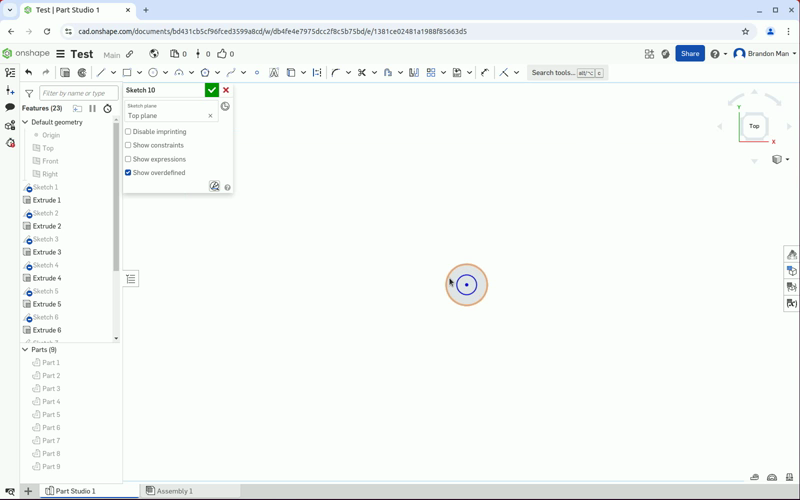
scroll(6)
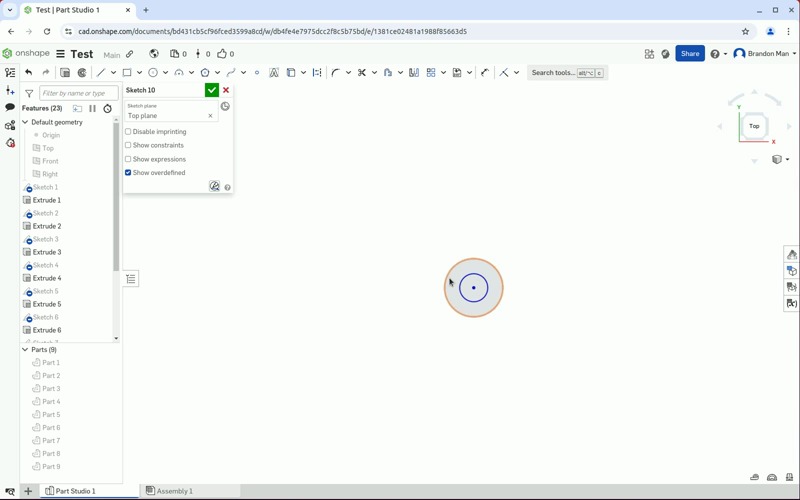
scroll(6)
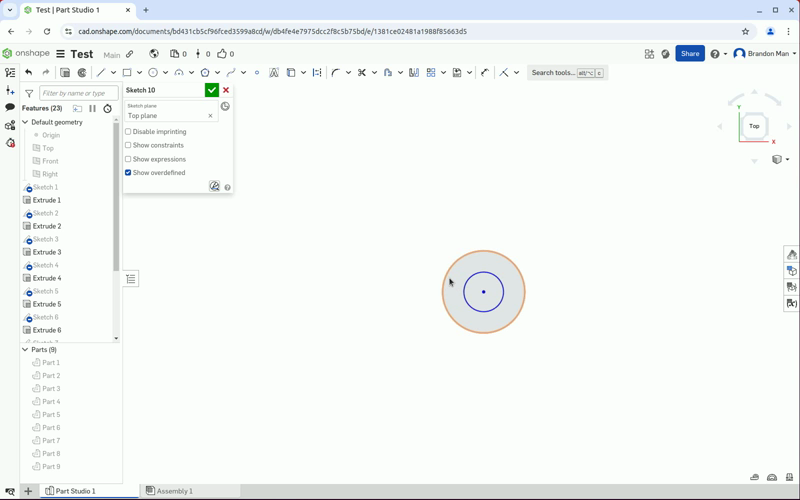
scroll(6)
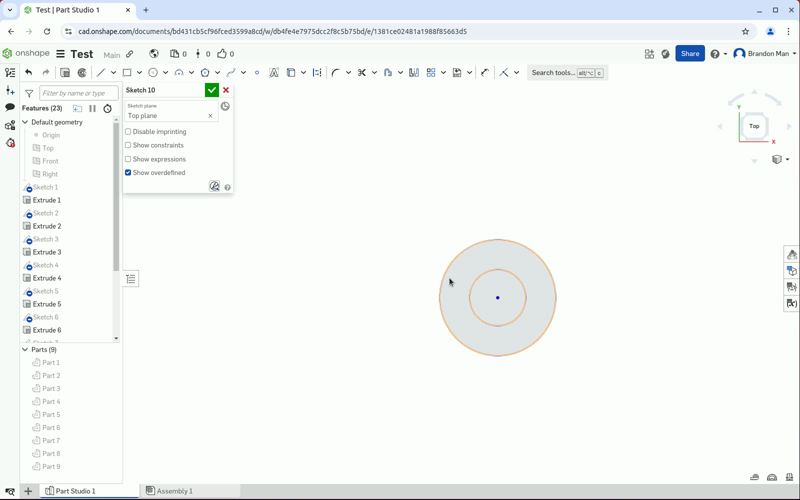
scroll(6)
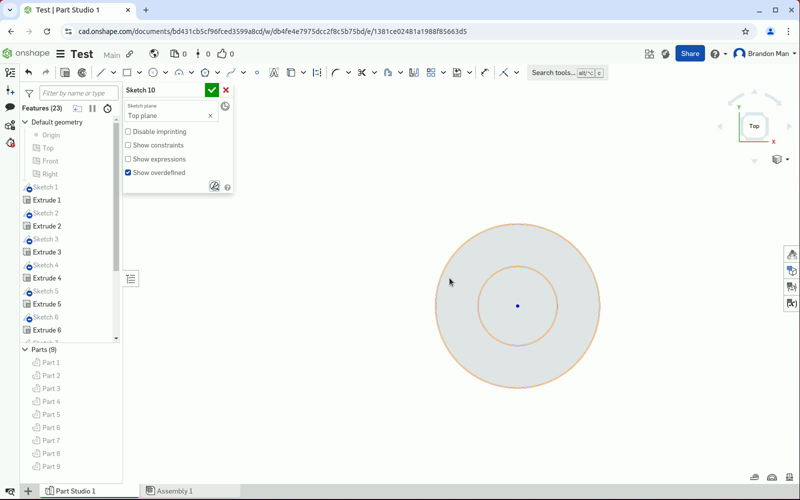
scroll(6)
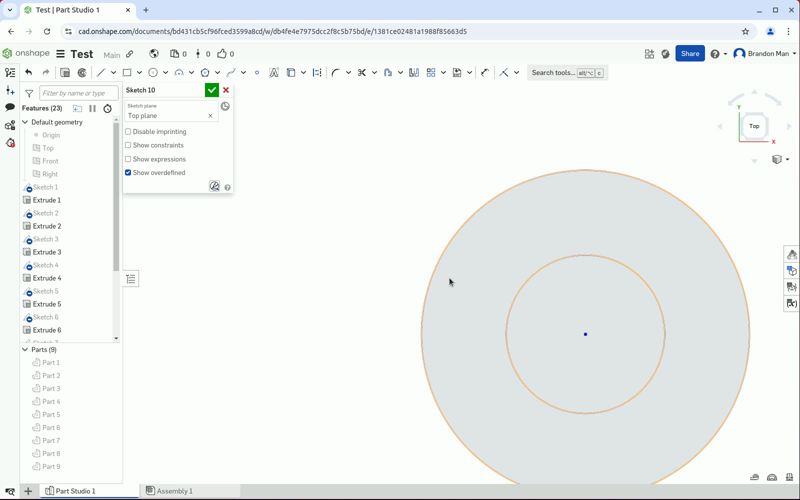
click(449, 277)
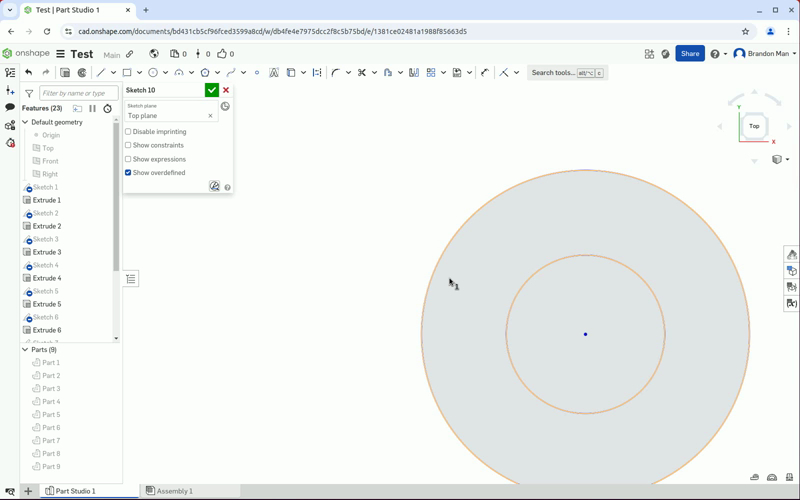
scroll(-6)
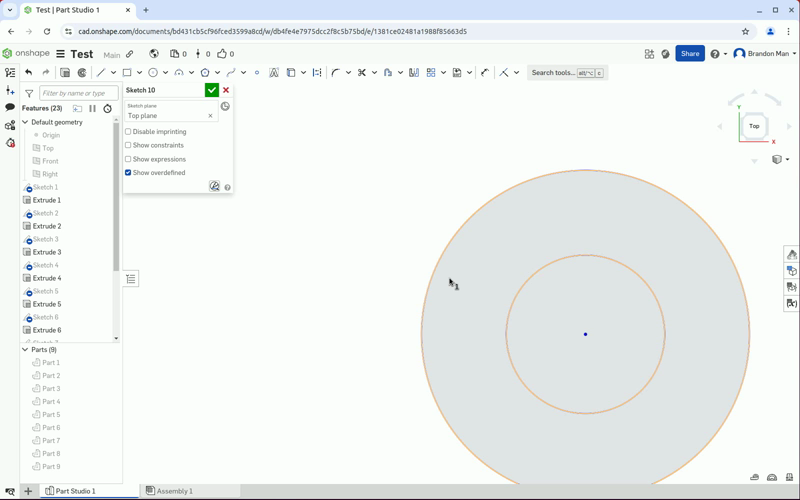
scroll(-6)
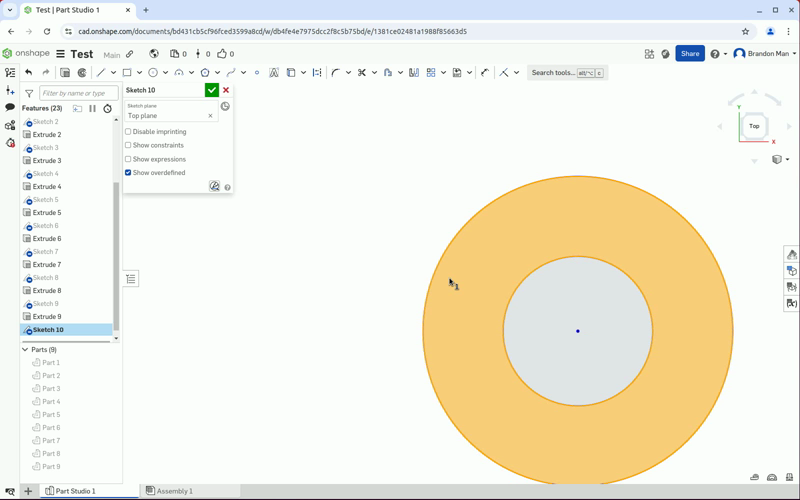
scroll(-6)
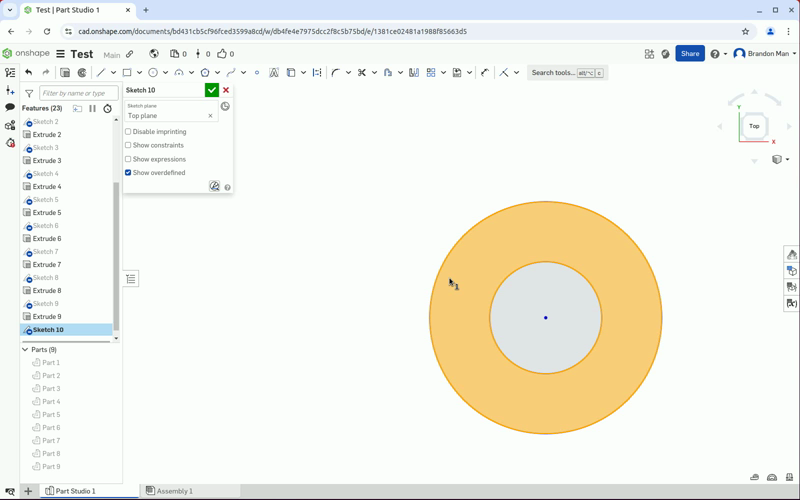
scroll(-6)
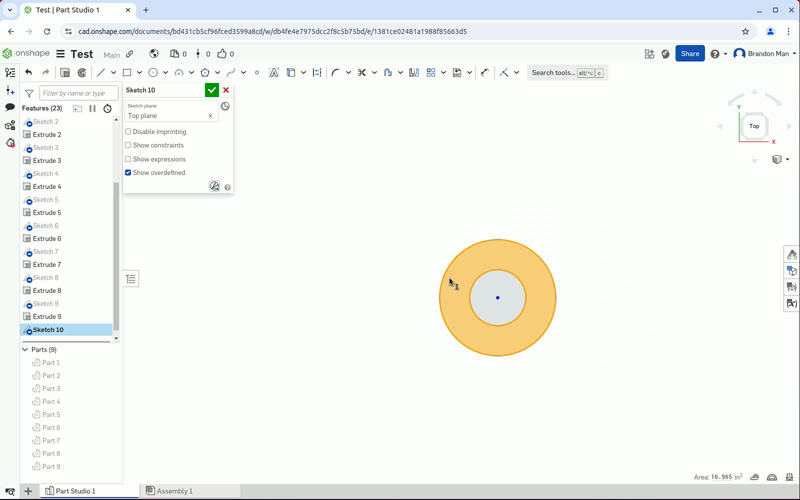
scroll(-6)
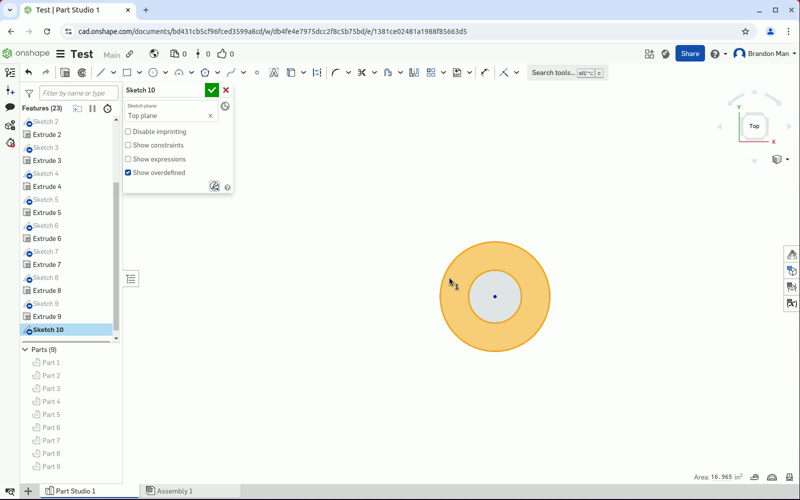
scroll(-6)
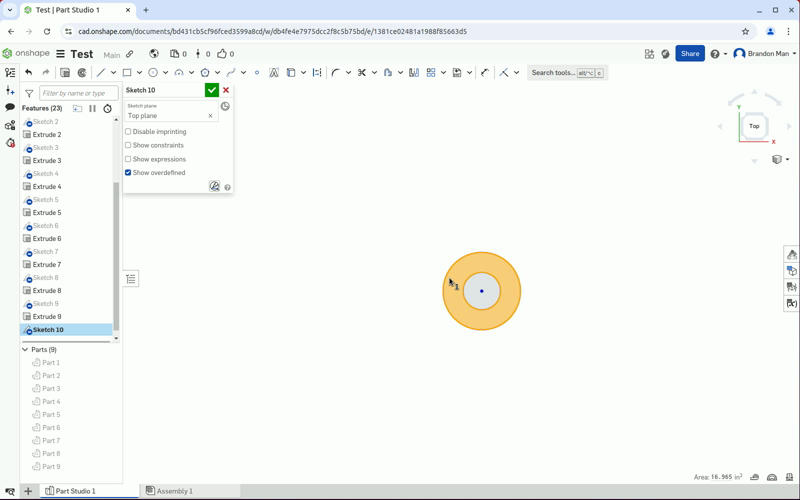
scroll(-6)
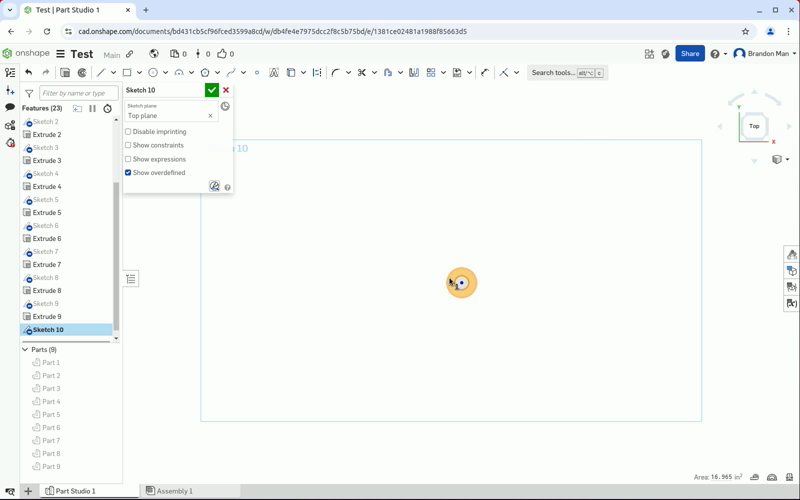
mouse_move(73, 352)
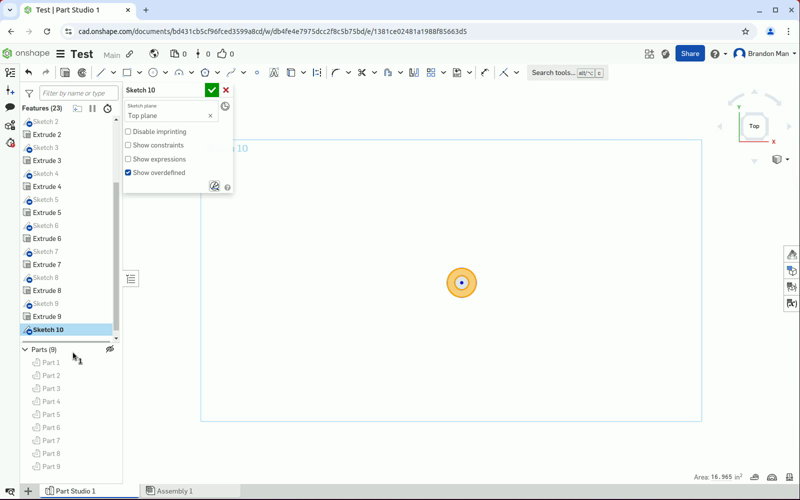
key(shift+y)
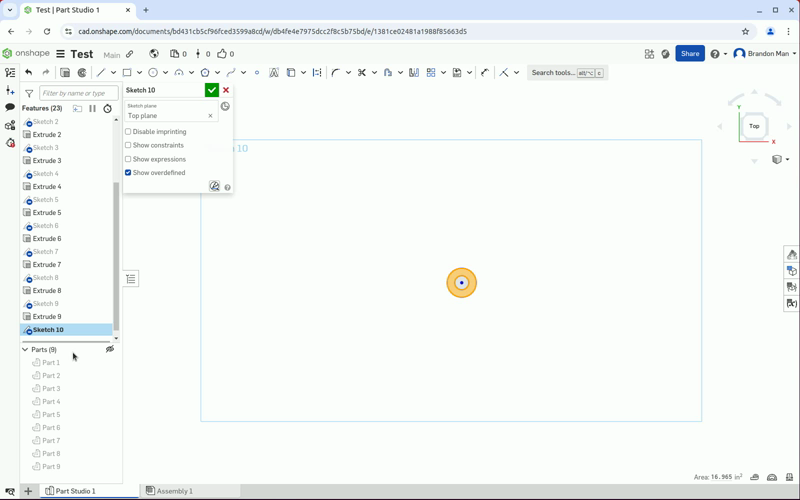
key(shift+e)
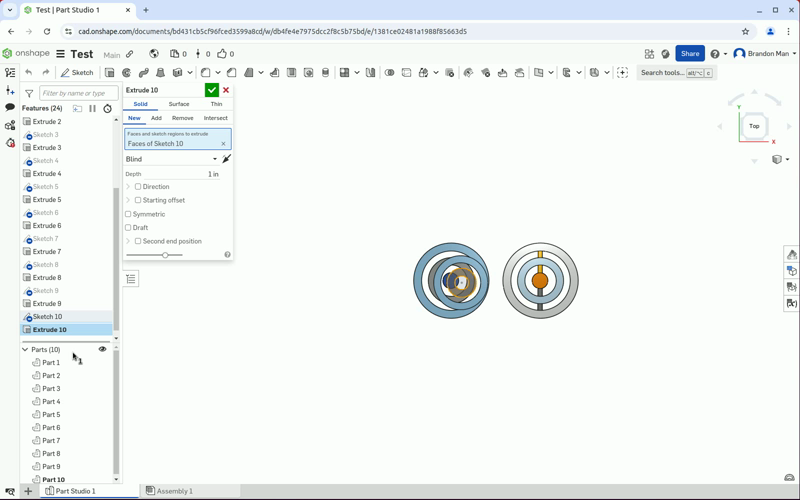
mouse_move(143, 106)
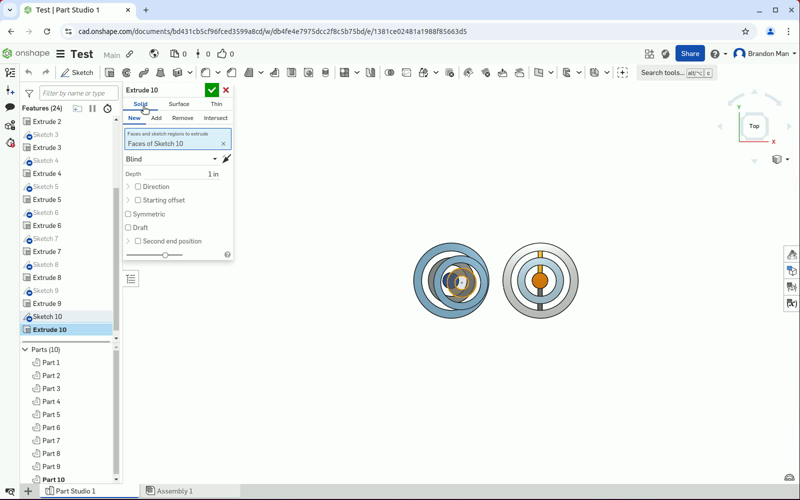
click(143, 106)
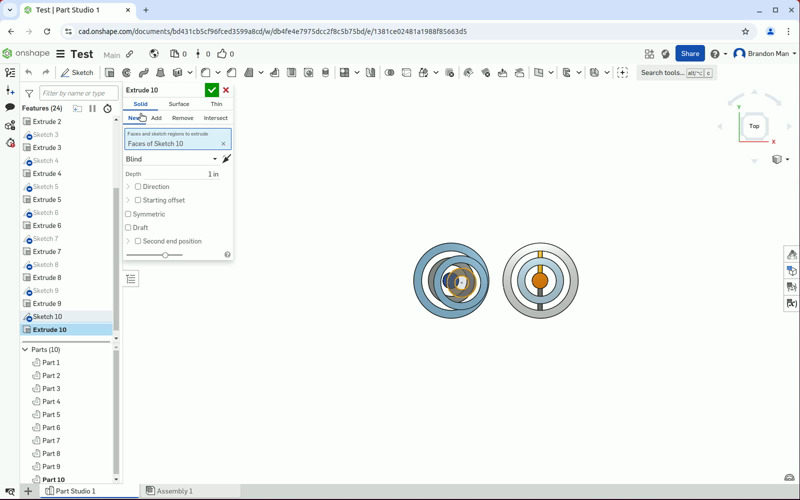
mouse_move(137, 120)
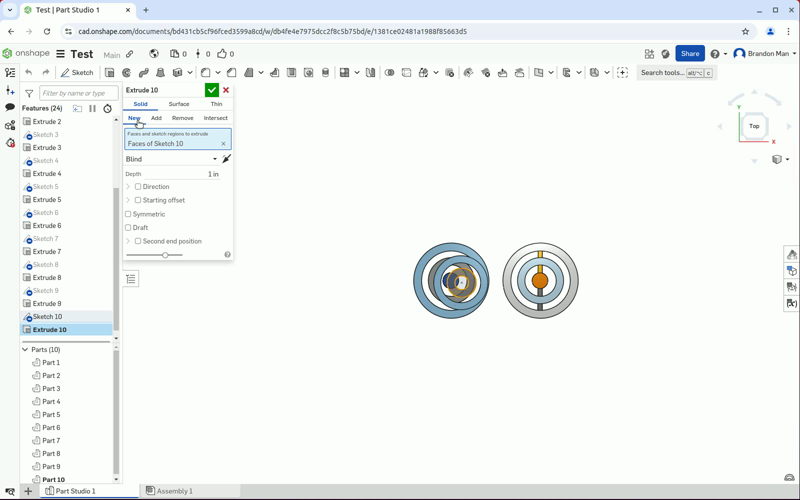
click(137, 120)
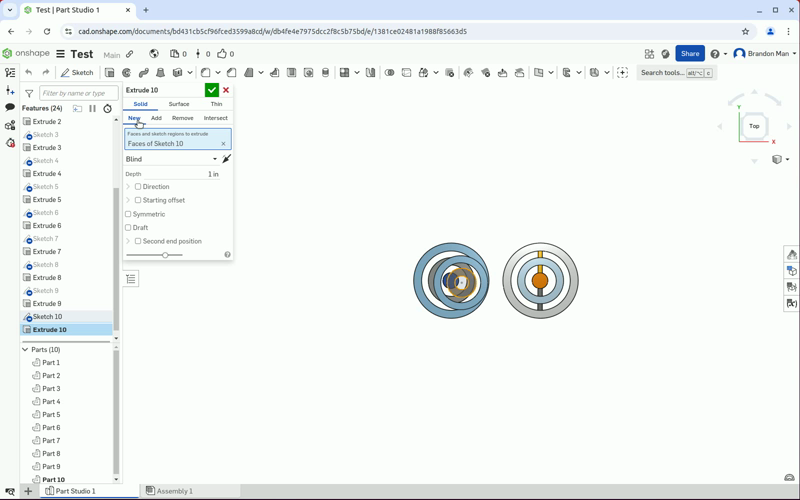
key(tab, 4)
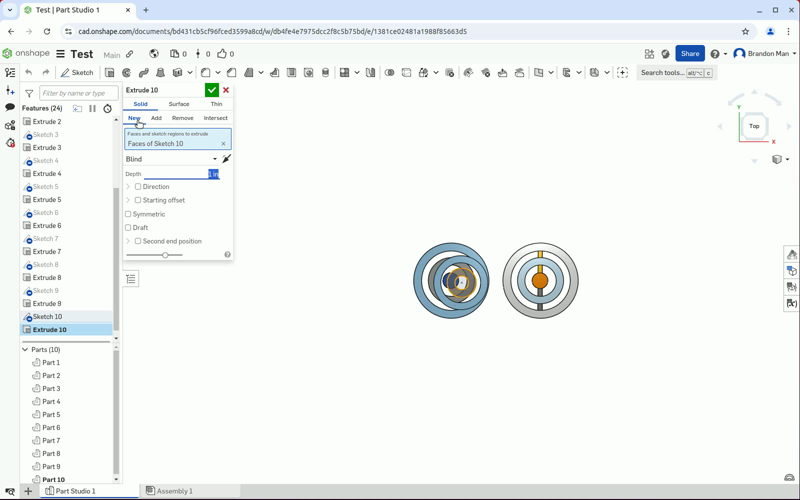
text(2.648)
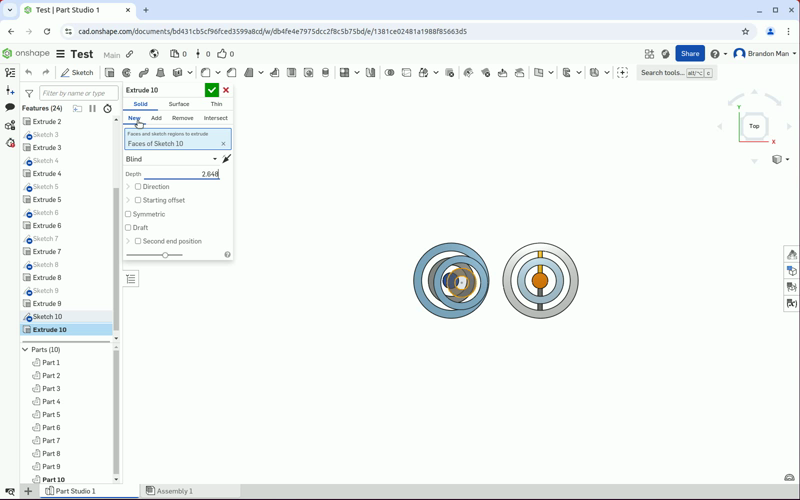
key(enter)
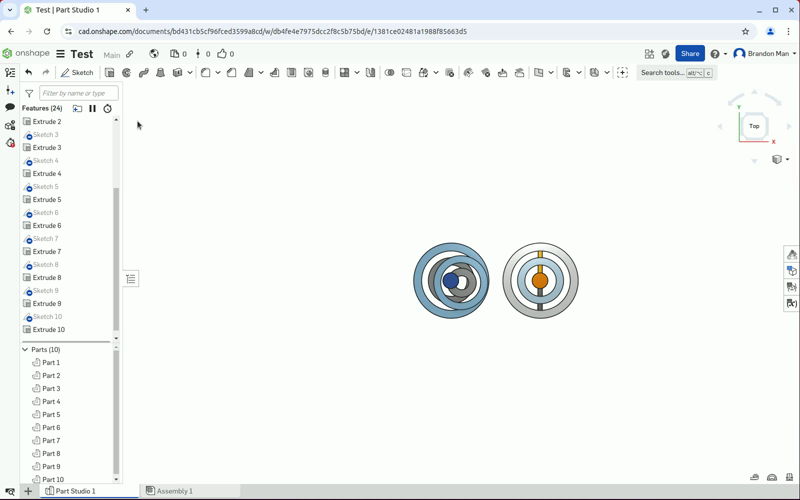
key(shift+h)
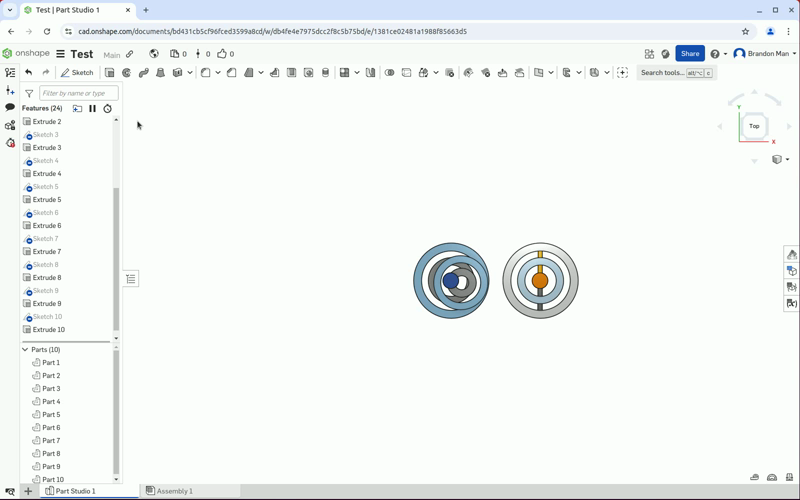
key(shift+h)
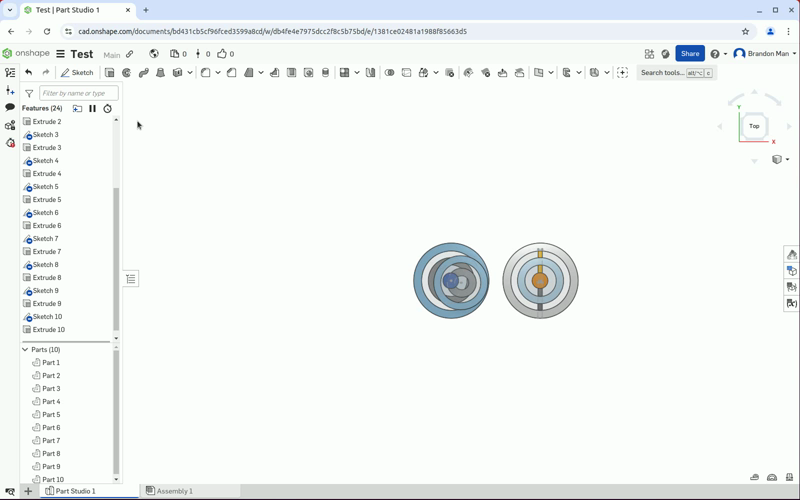
key(shift+7)
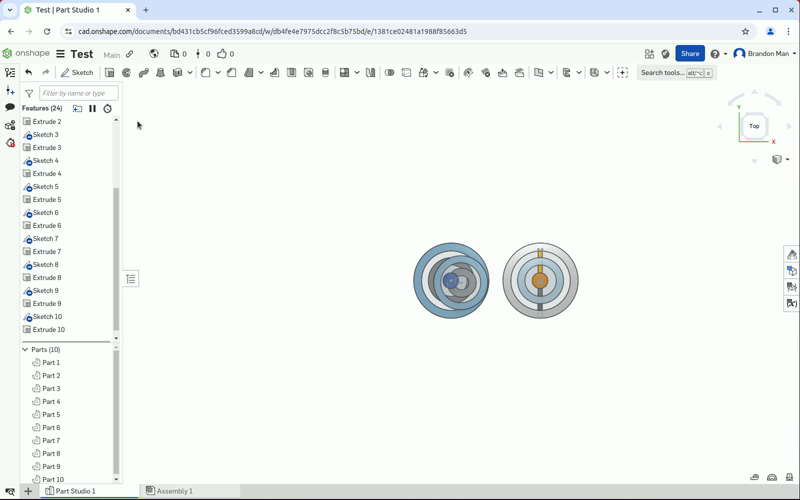
key(up, 3)
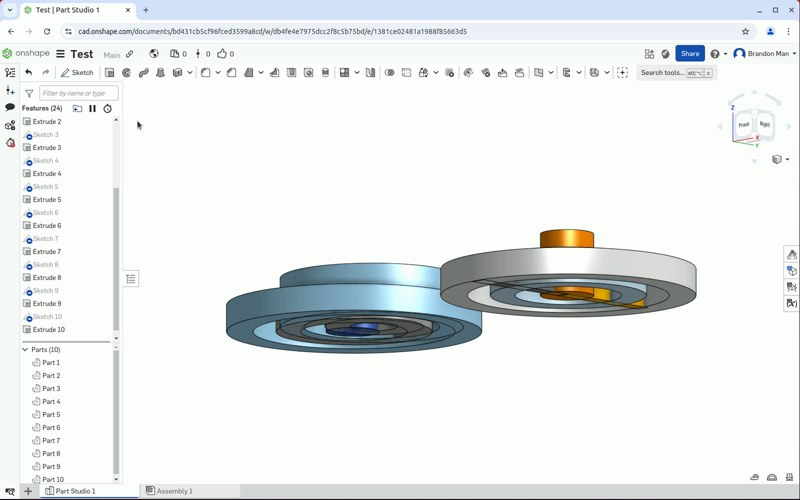
key(left, 3)
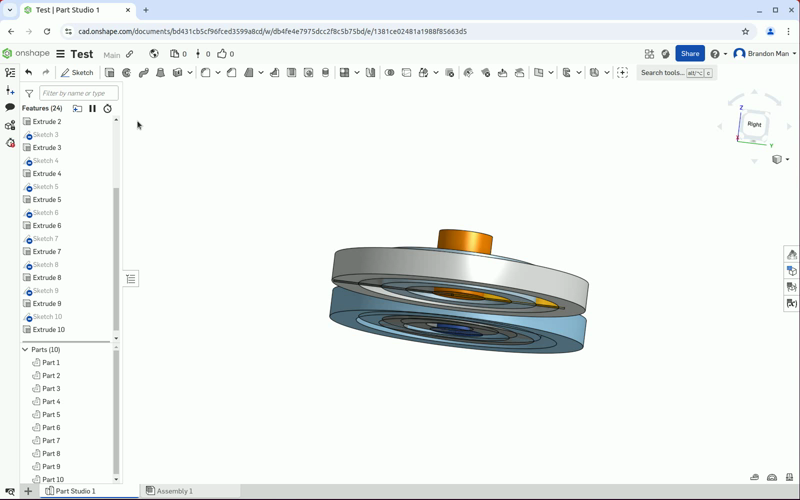
key(right, 3)
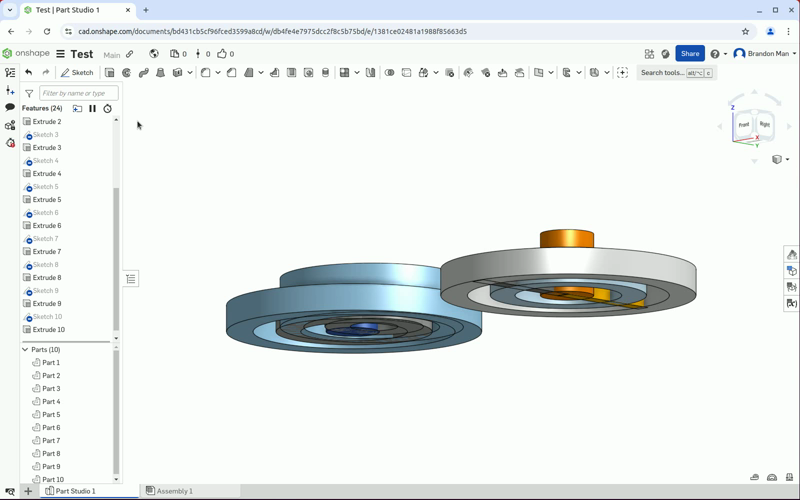
key(down, 3)
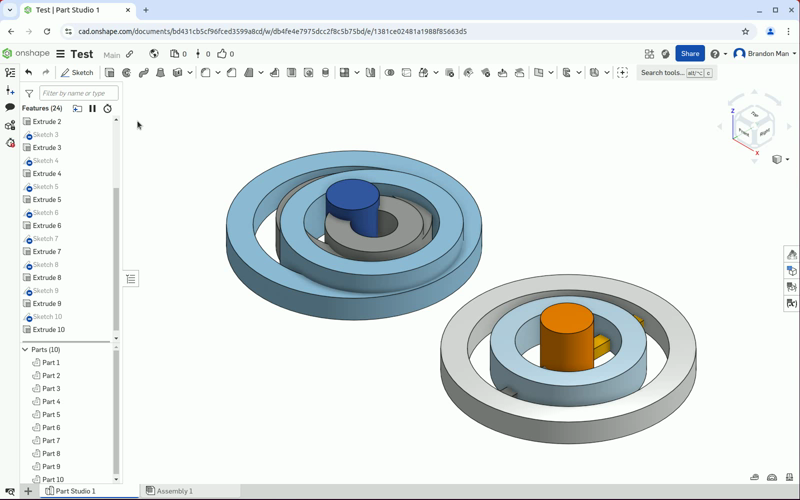
mouse_move(69, 85)
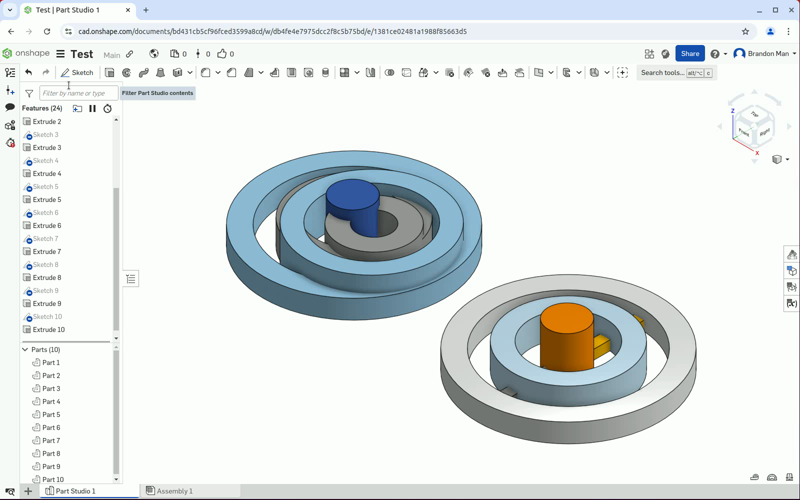
click(69, 85)